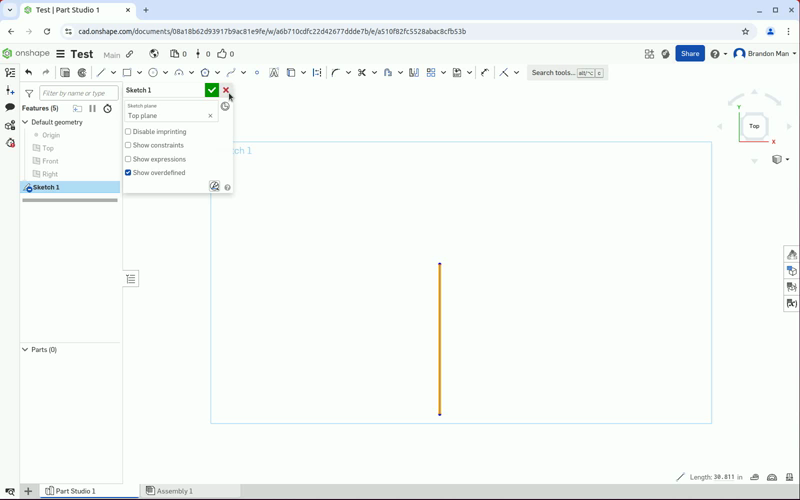
key(shift+h)
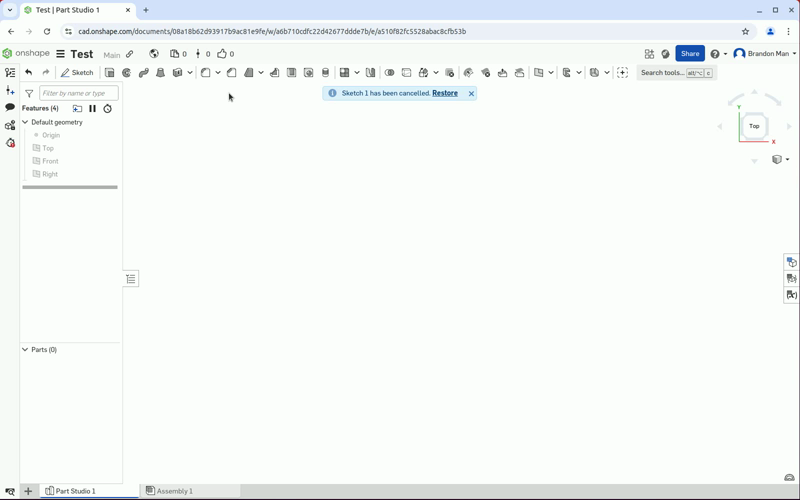
mouse_move(73, 352)
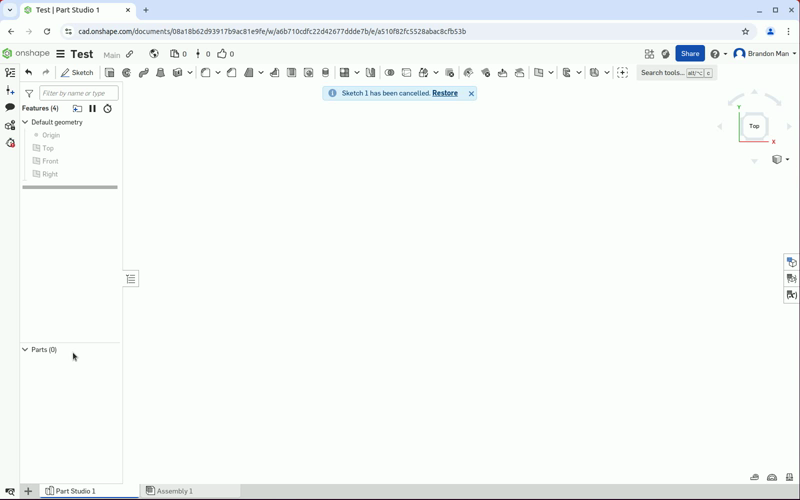
key(y)
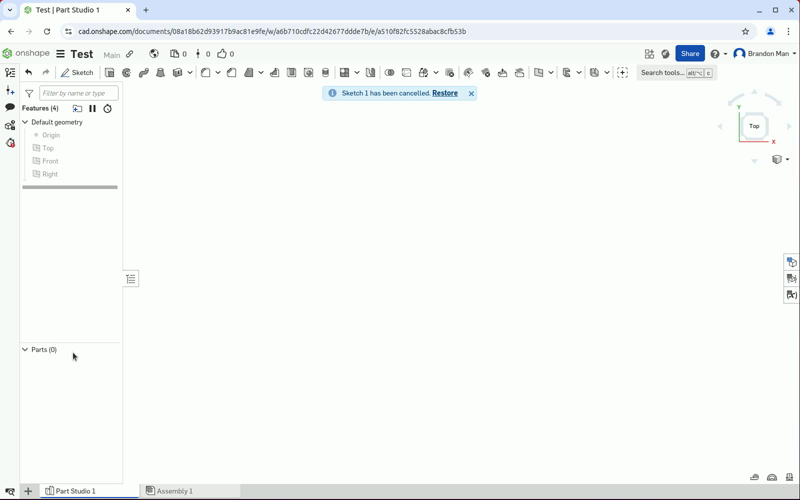
key(shift+p)
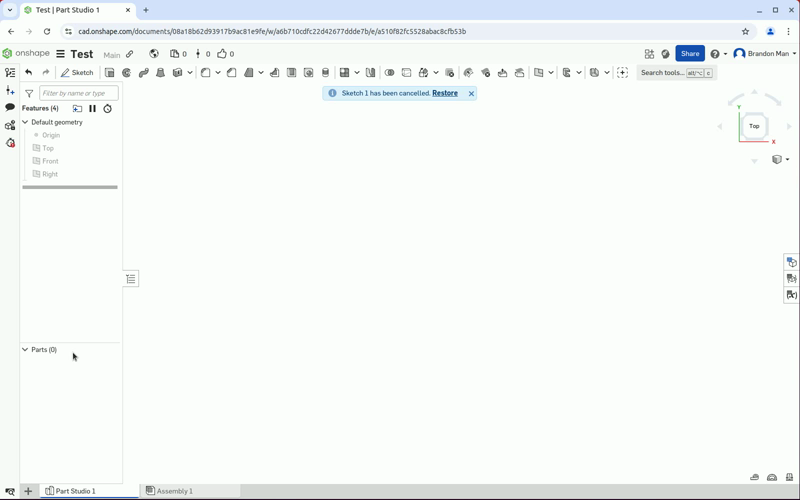
key(space)
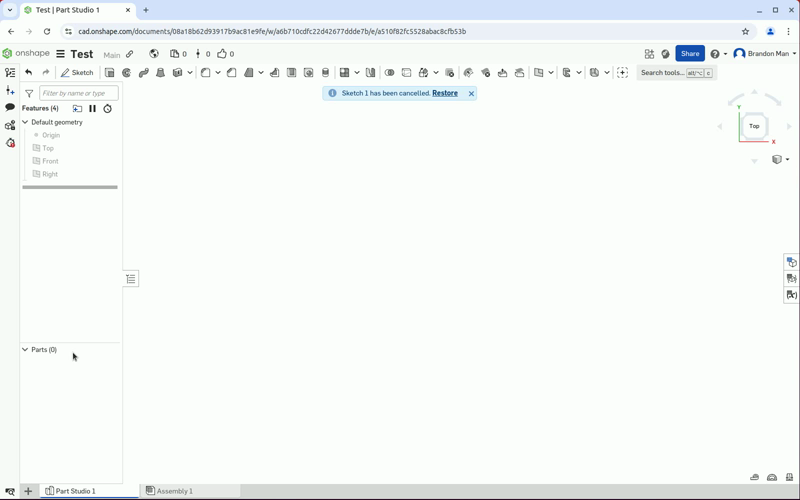
key_down(shift)
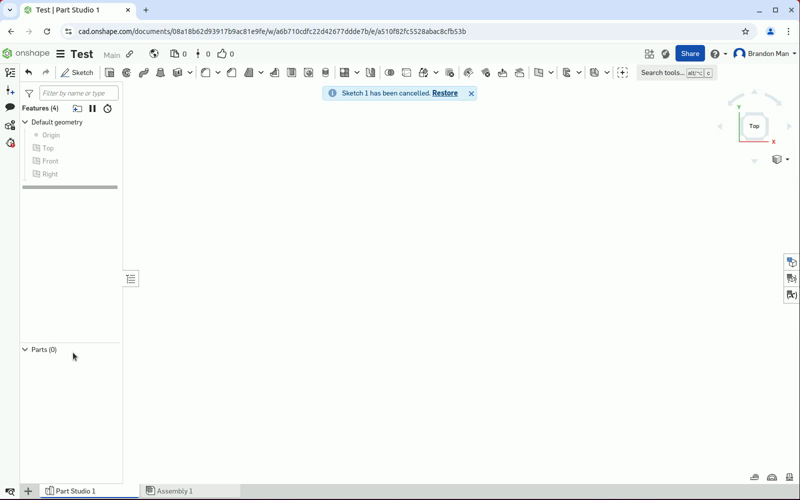
key(up)
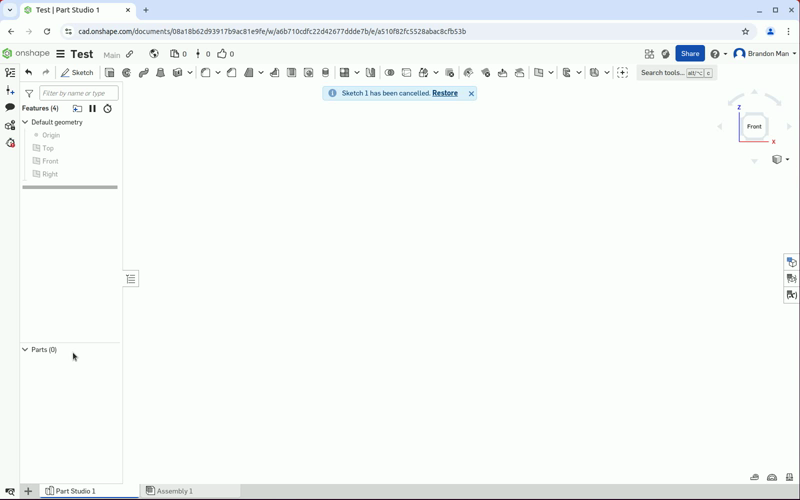
key_up(shift)
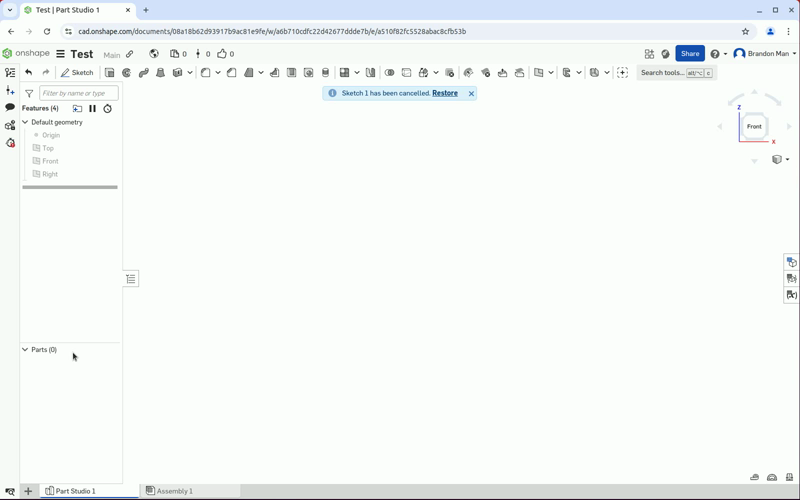
mouse_move(73, 352)
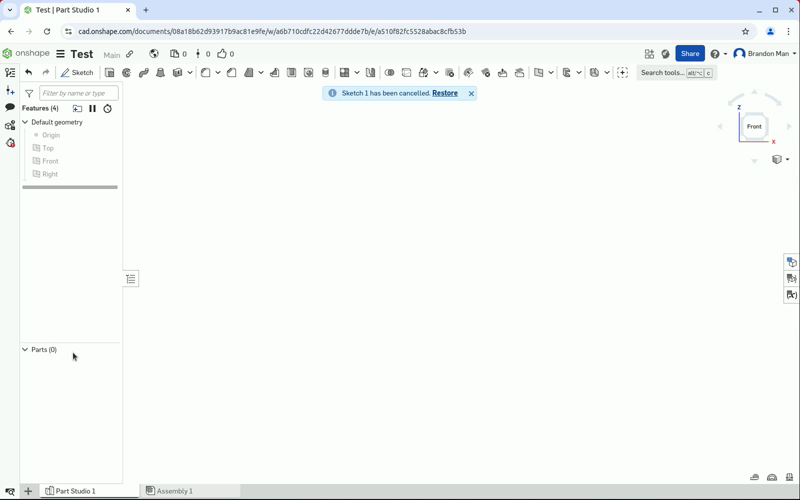
key(shift+y)
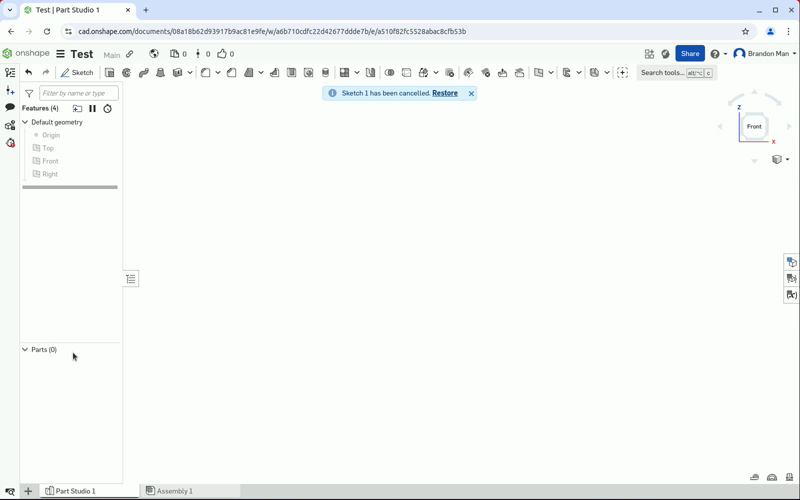
key(shift+s)
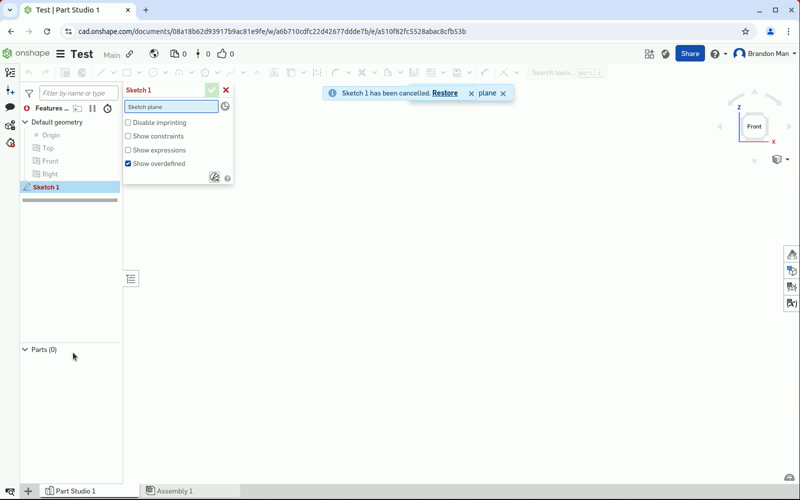
mouse_move(73, 163)
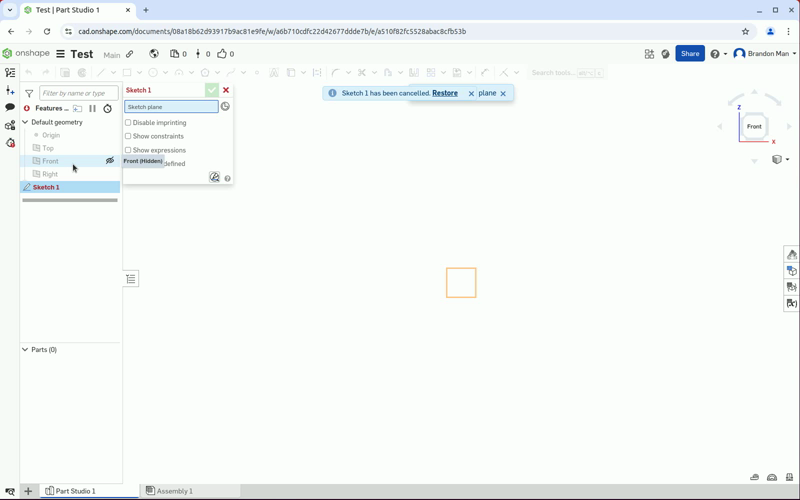
click(73, 163)
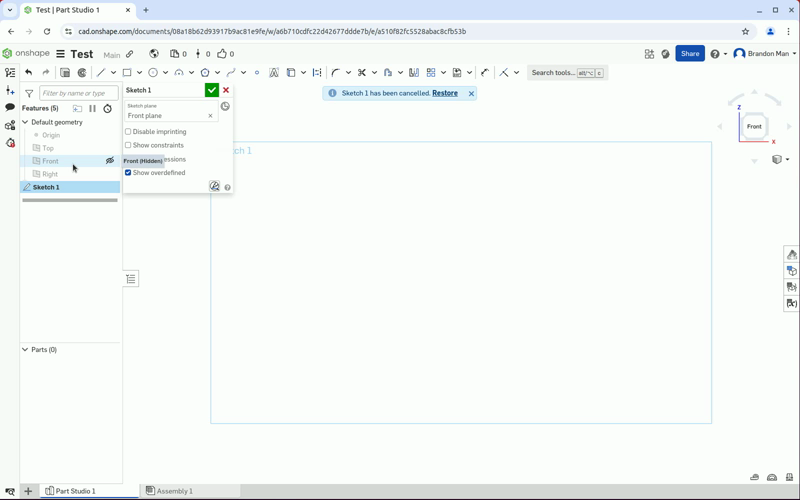
mouse_move(73, 352)
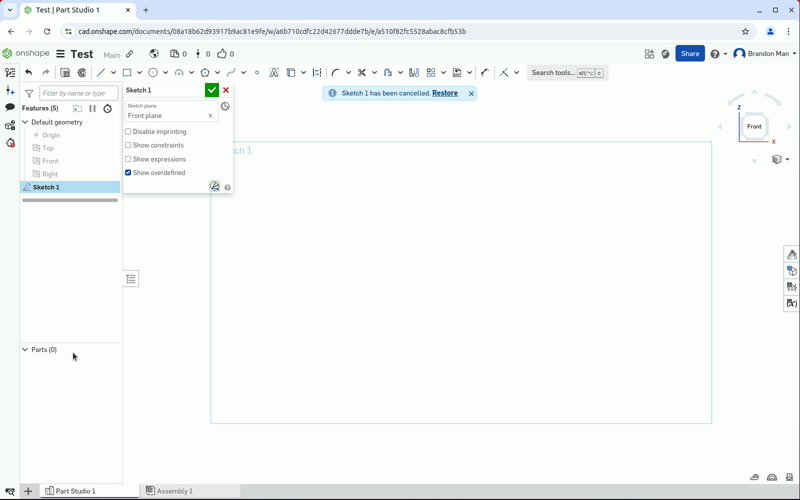
key(y)
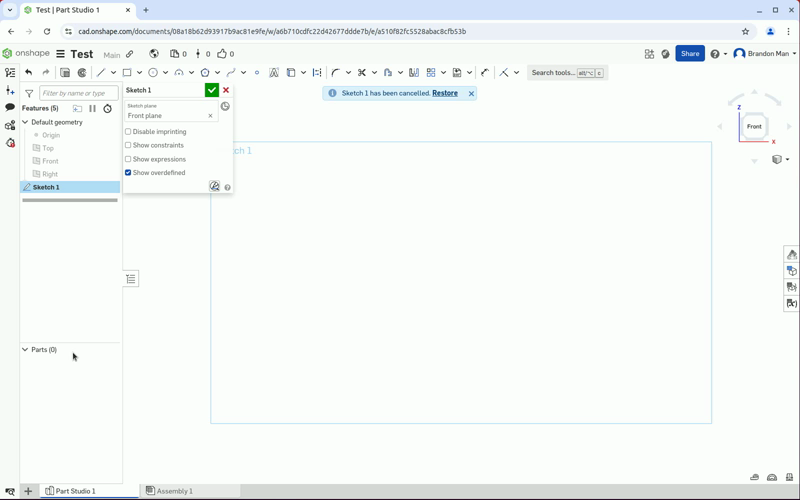
key(c)
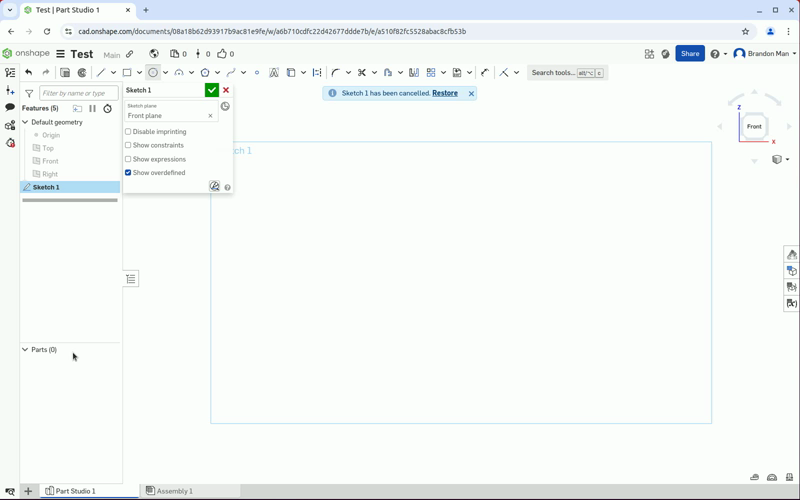
key_down(shift)
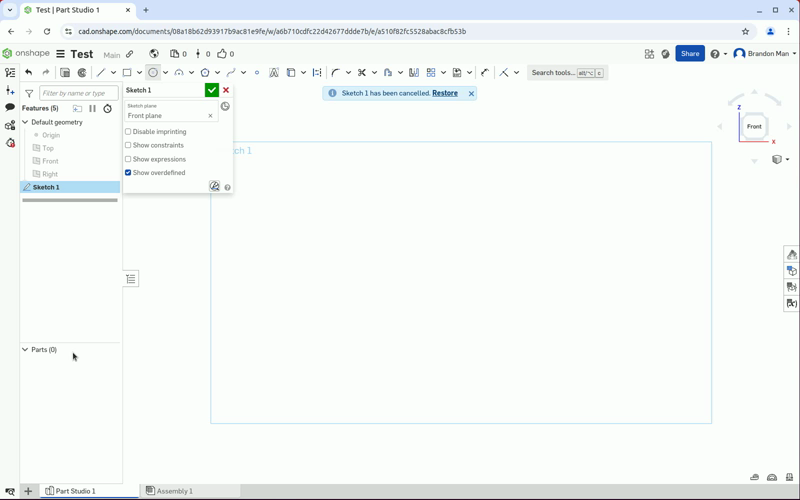
mouse_move(461, 282)
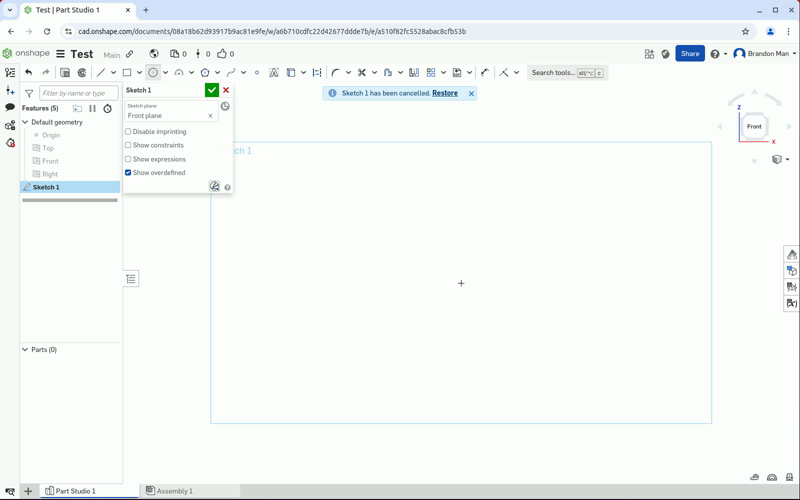
click(461, 282)
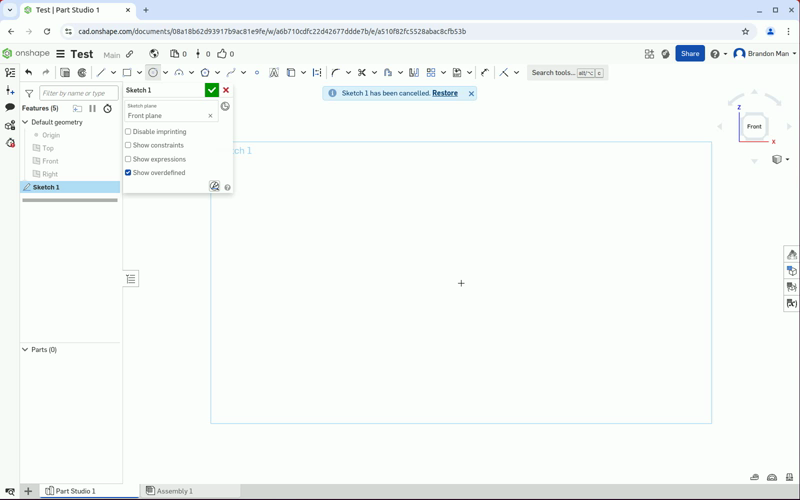
key_up(shift)
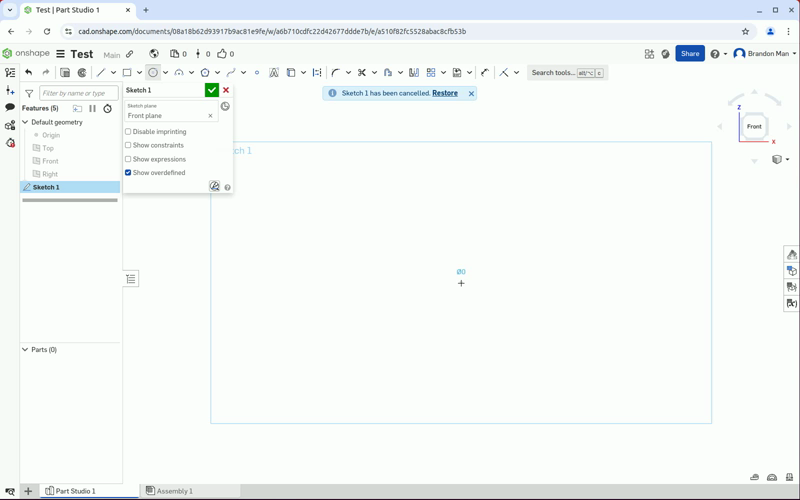
mouse_move(477, 282)
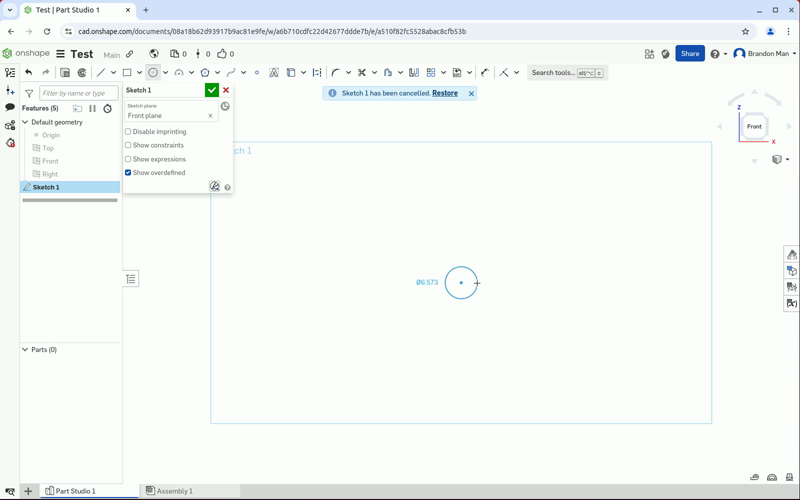
click(477, 282)
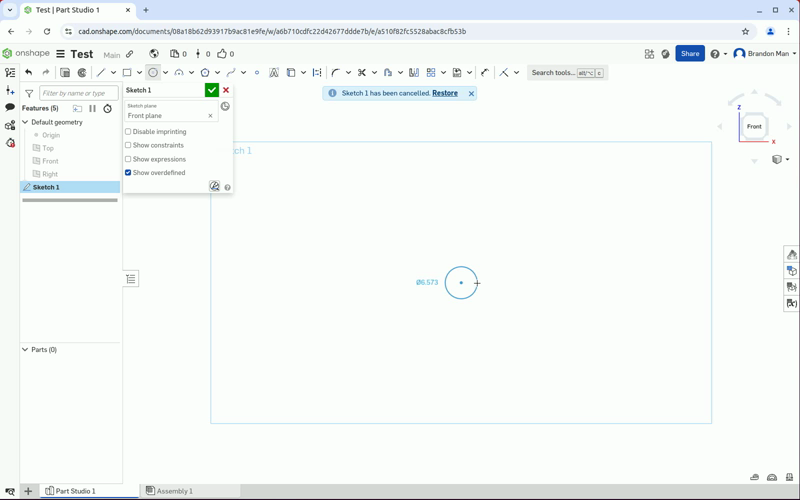
key(esc)
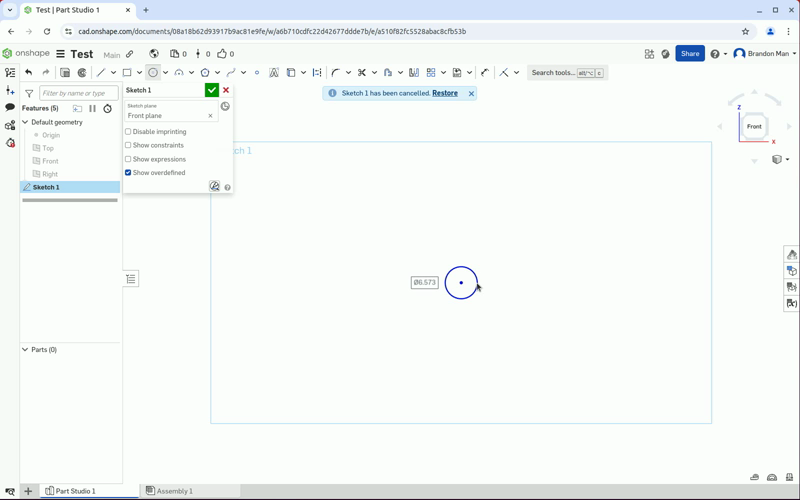
key(c)
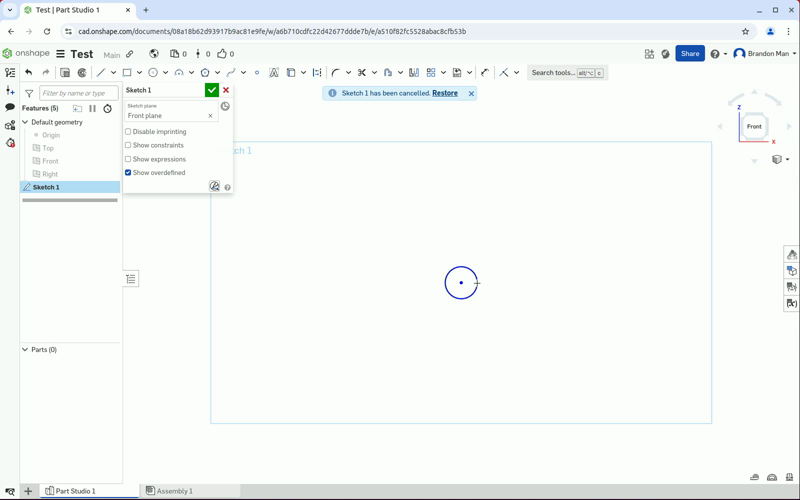
key_down(shift)
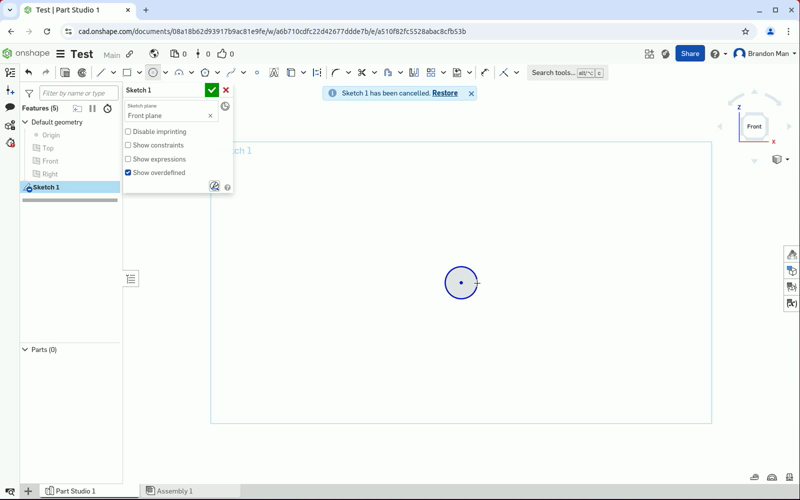
mouse_move(461, 282)
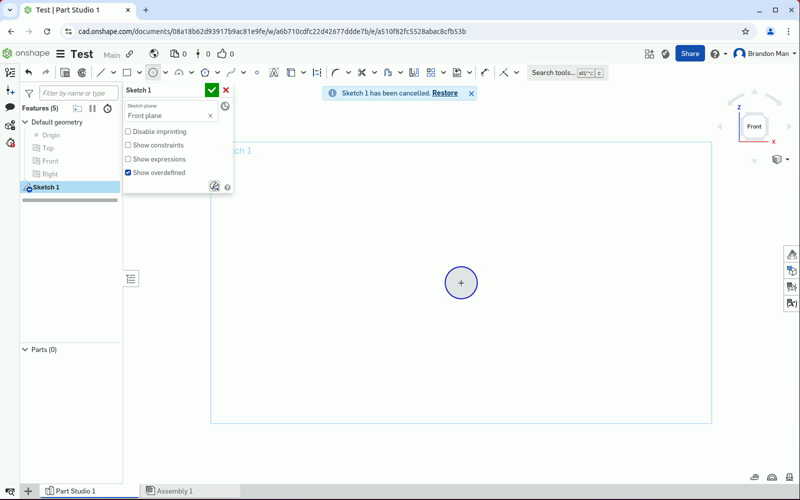
click(461, 282)
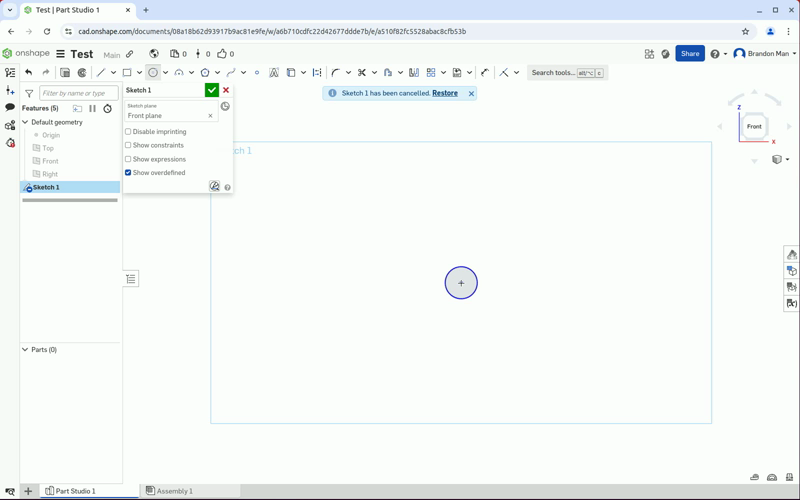
key_up(shift)
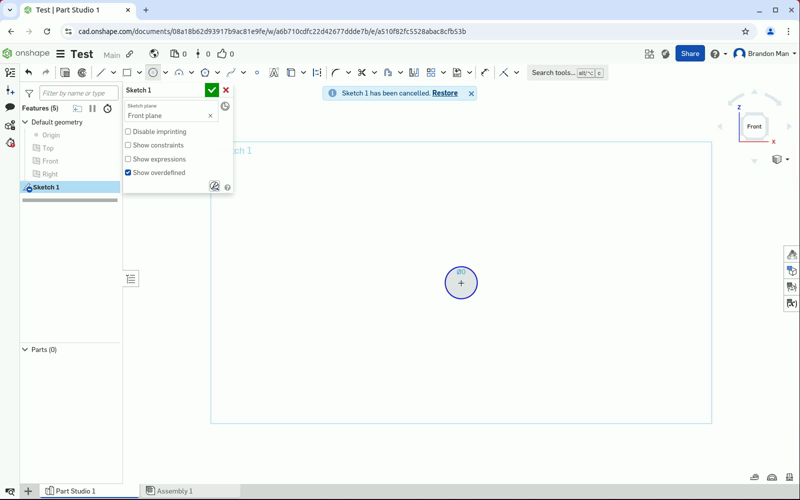
mouse_move(475, 282)
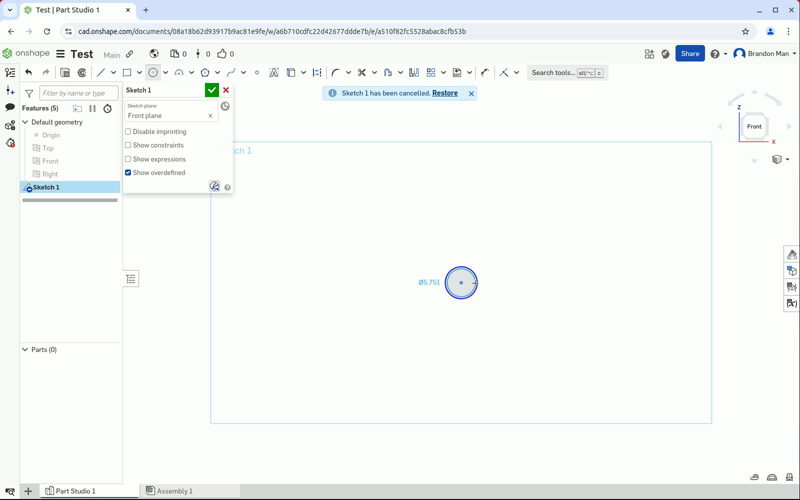
scroll(6)
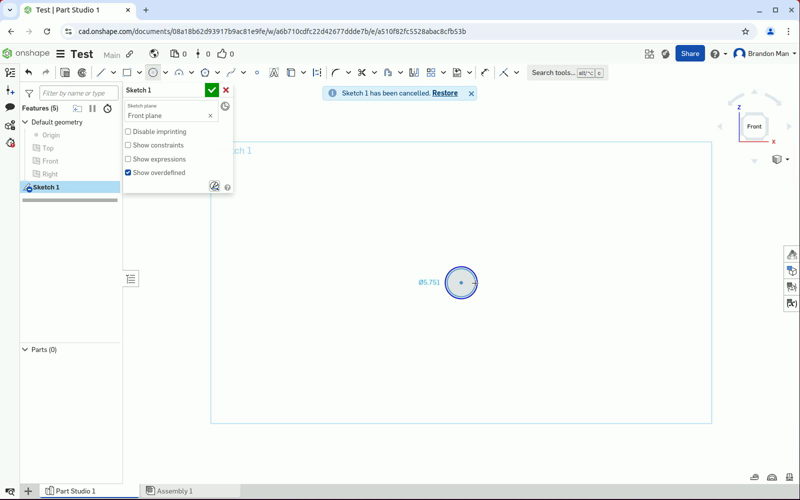
scroll(6)
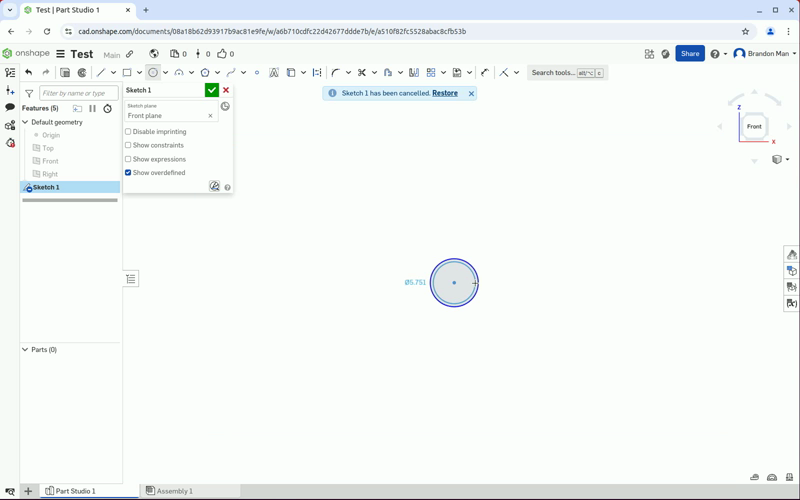
scroll(6)
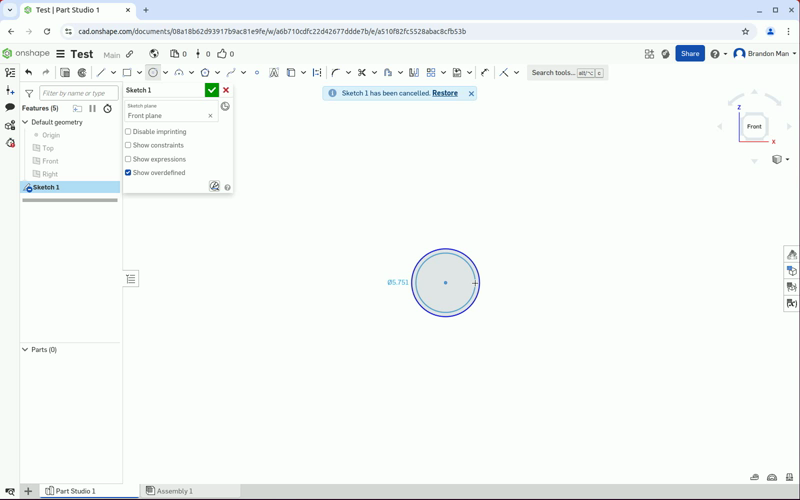
scroll(6)
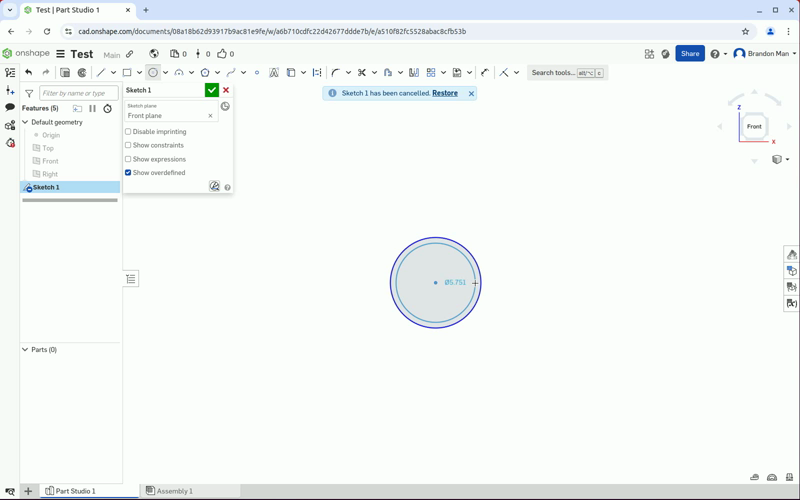
scroll(6)
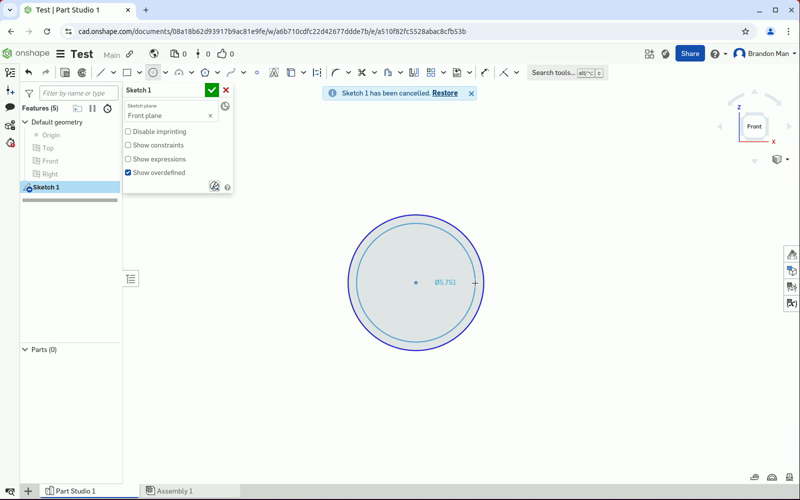
scroll(6)
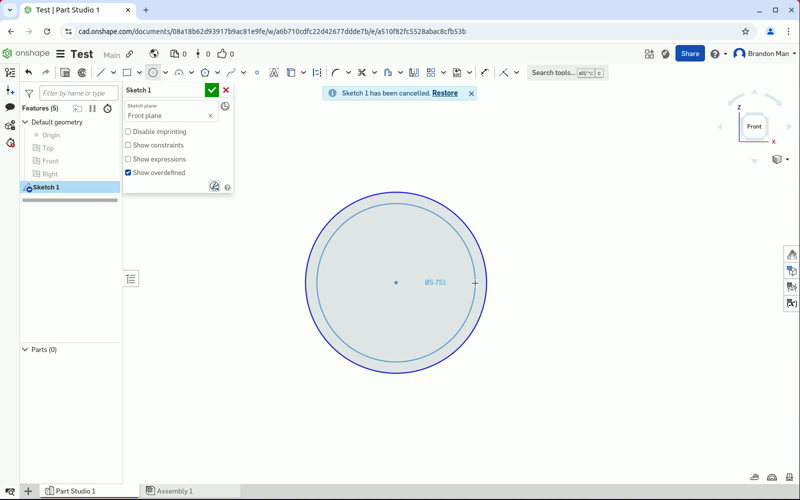
scroll(6)
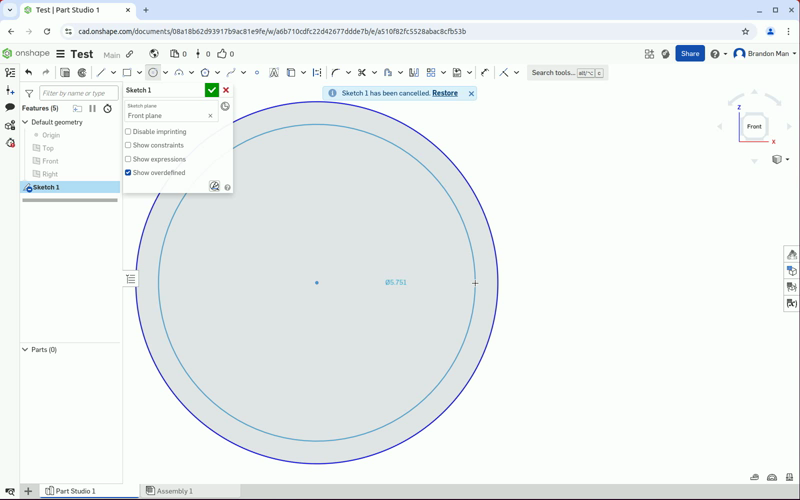
click(475, 282)
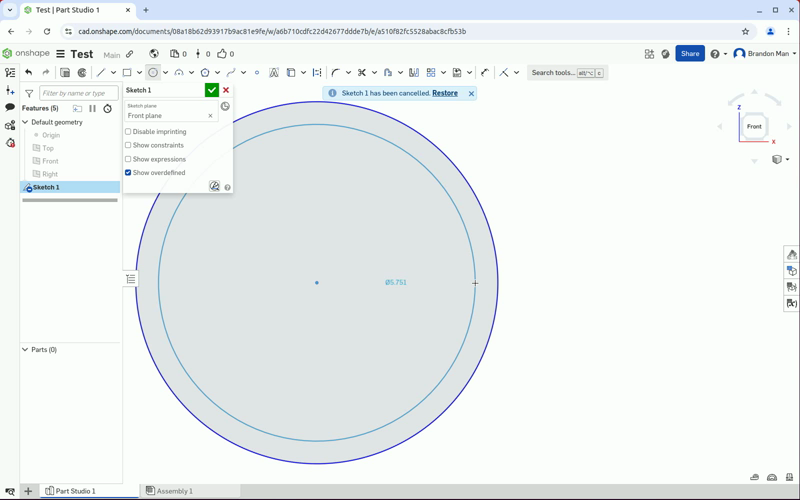
scroll(-6)
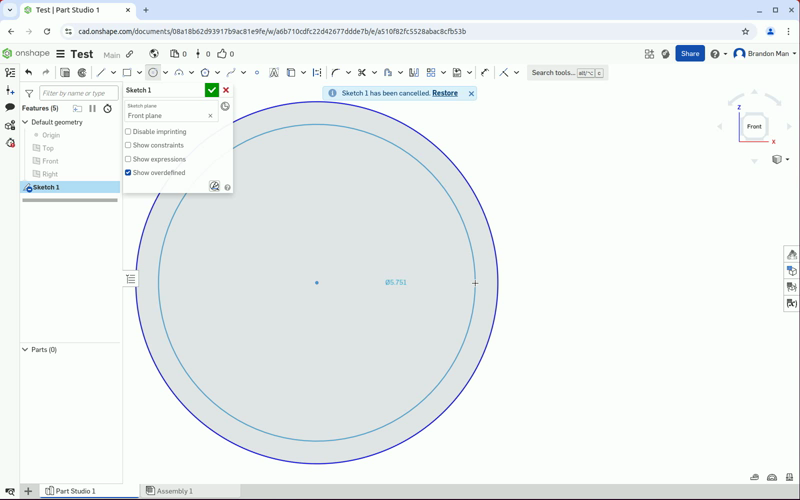
scroll(-6)
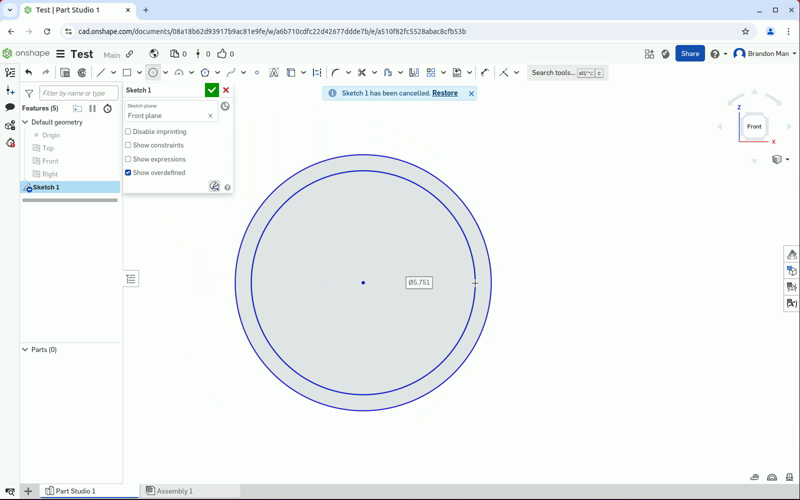
scroll(-6)
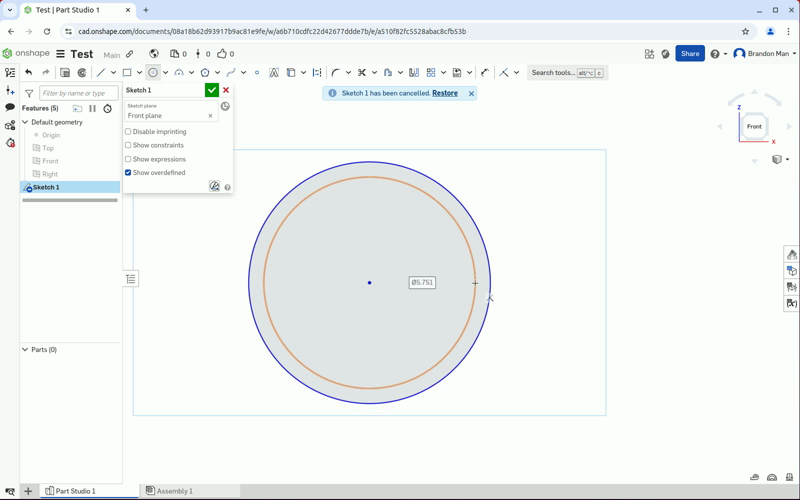
scroll(-6)
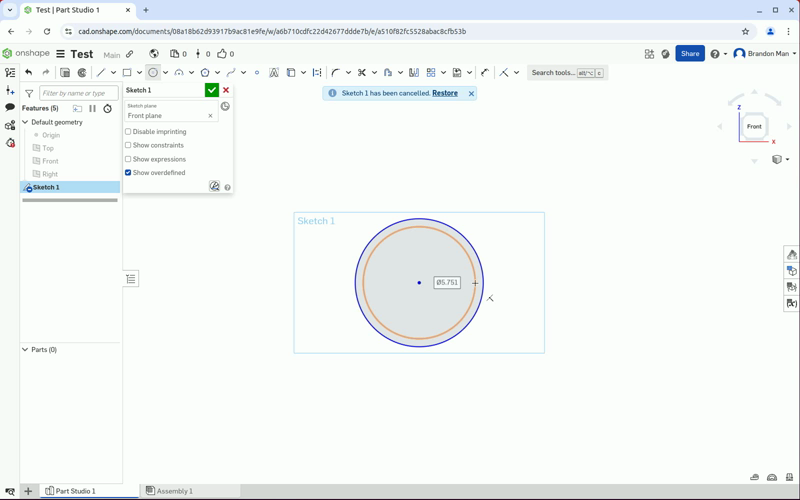
scroll(-6)
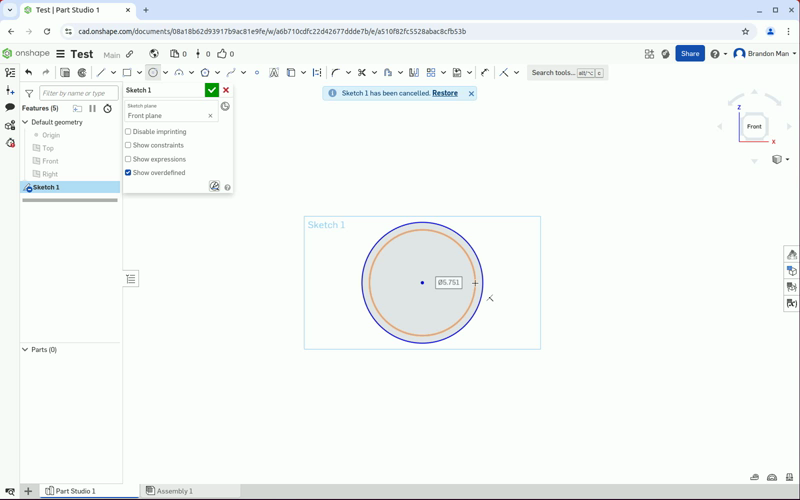
scroll(-6)
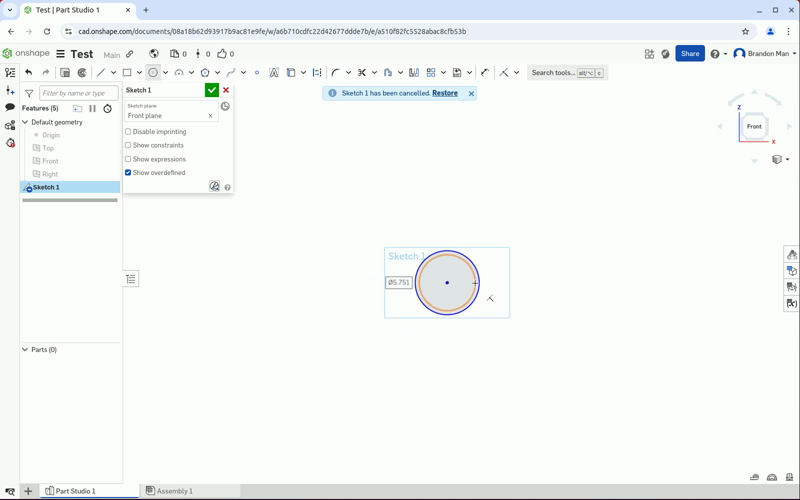
scroll(-6)
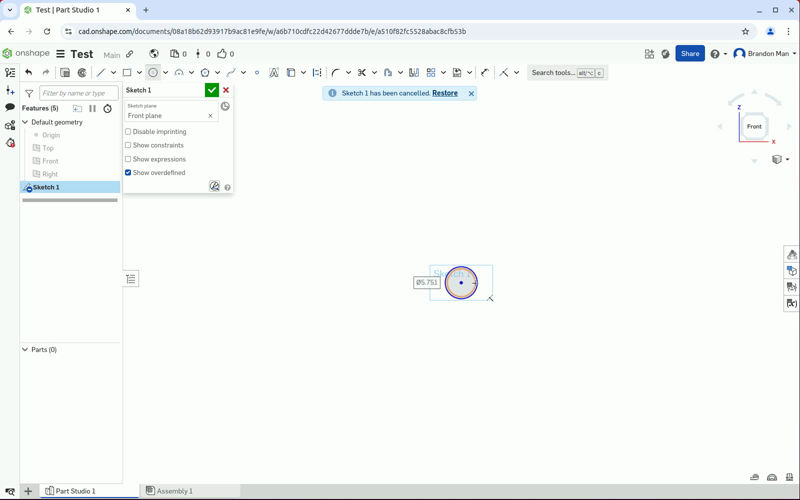
key(esc)
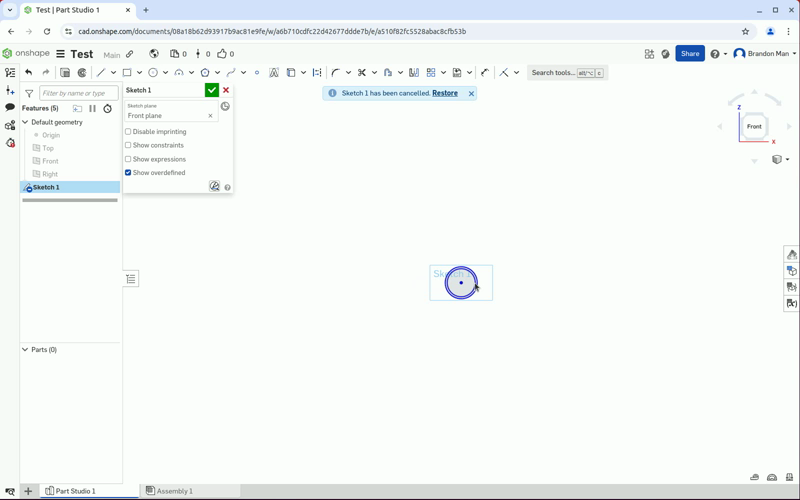
mouse_move(447, 279)
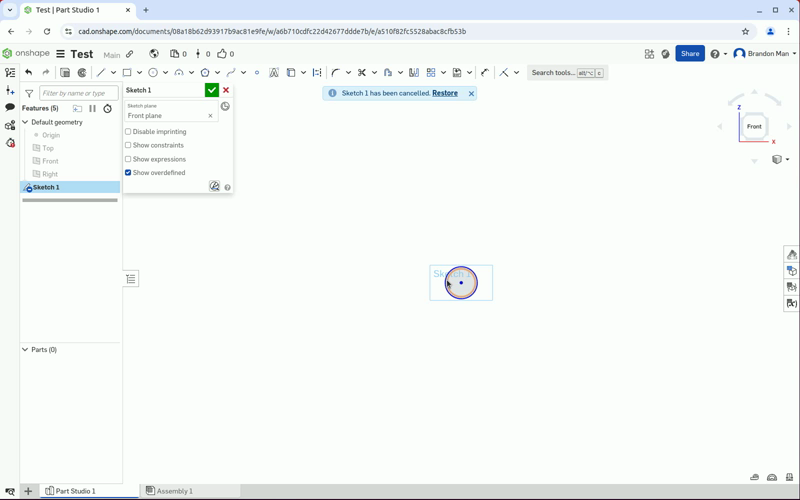
scroll(6)
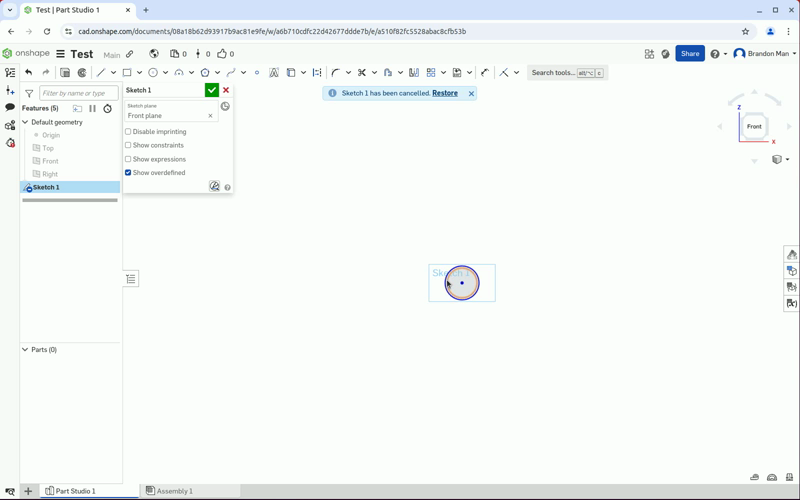
scroll(6)
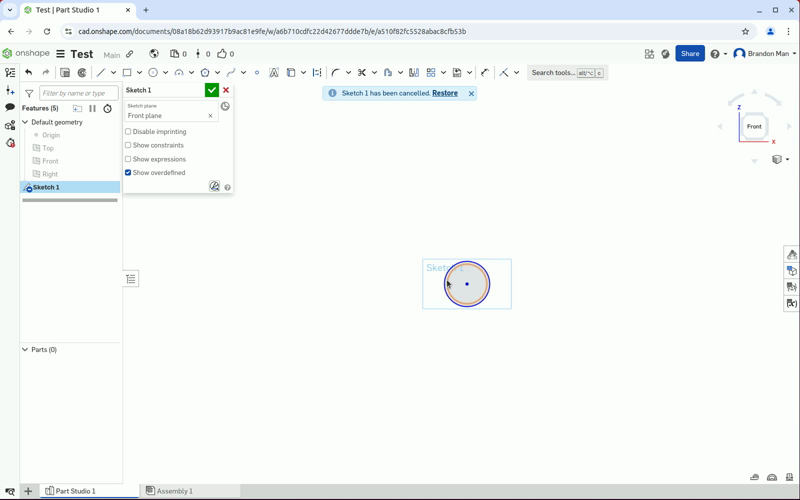
scroll(6)
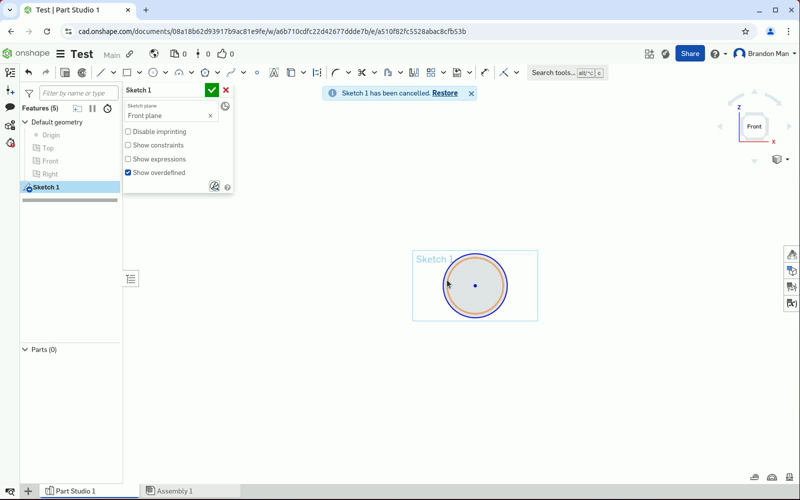
scroll(6)
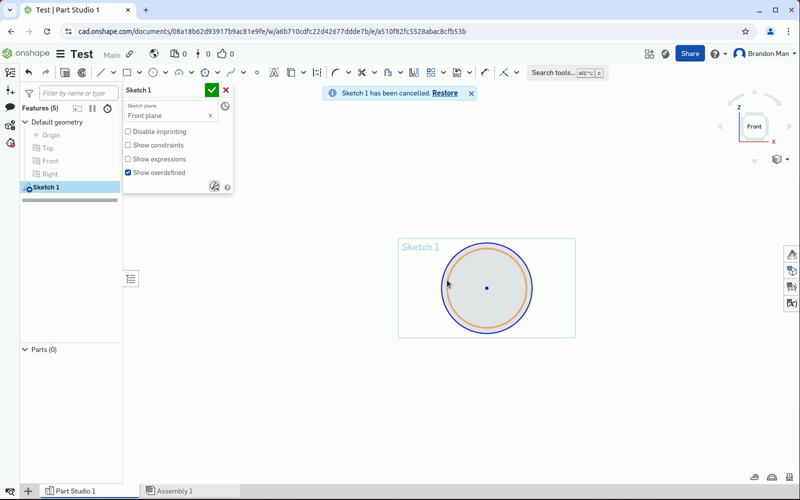
scroll(6)
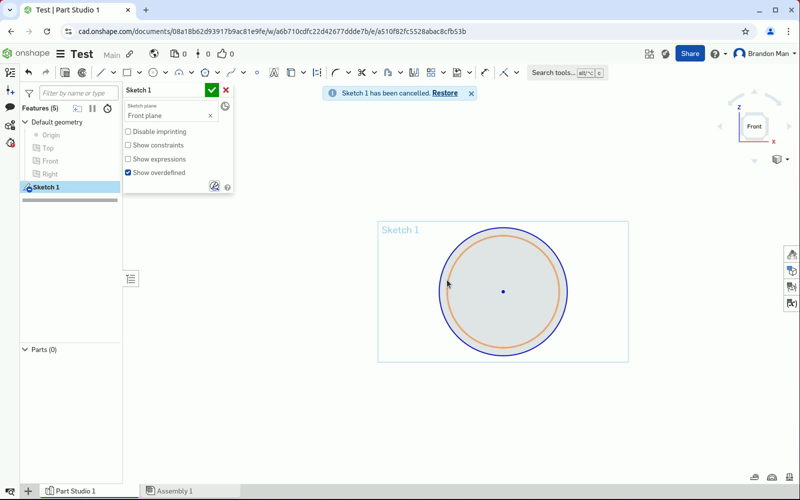
scroll(6)
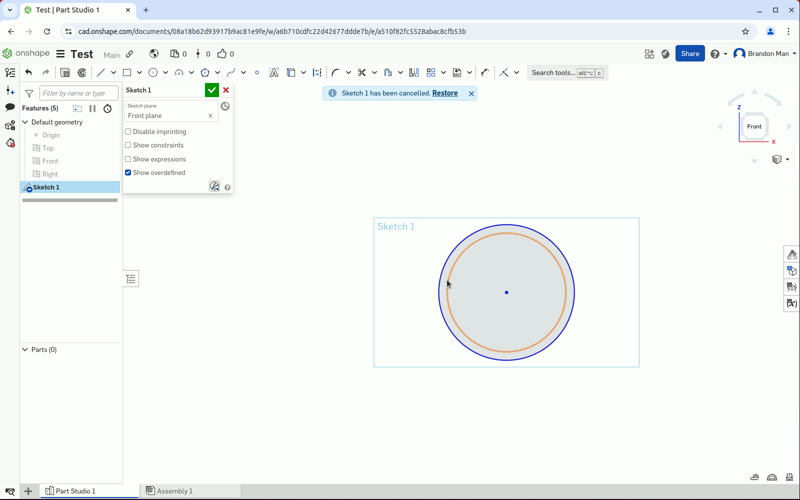
scroll(6)
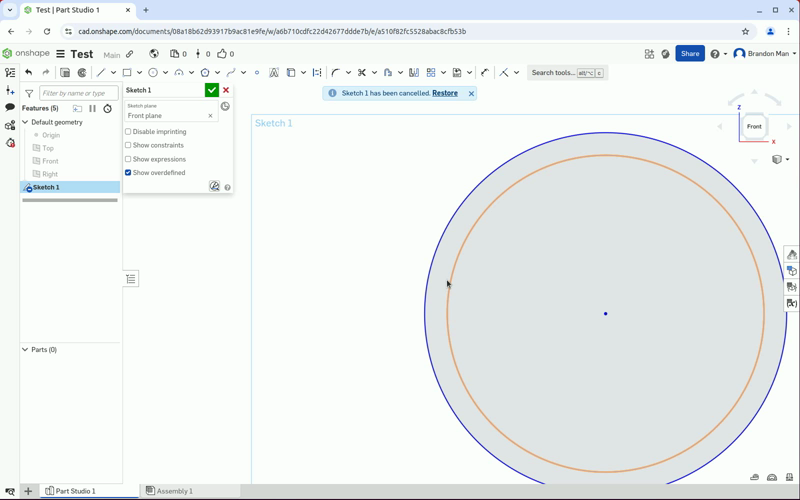
click(447, 279)
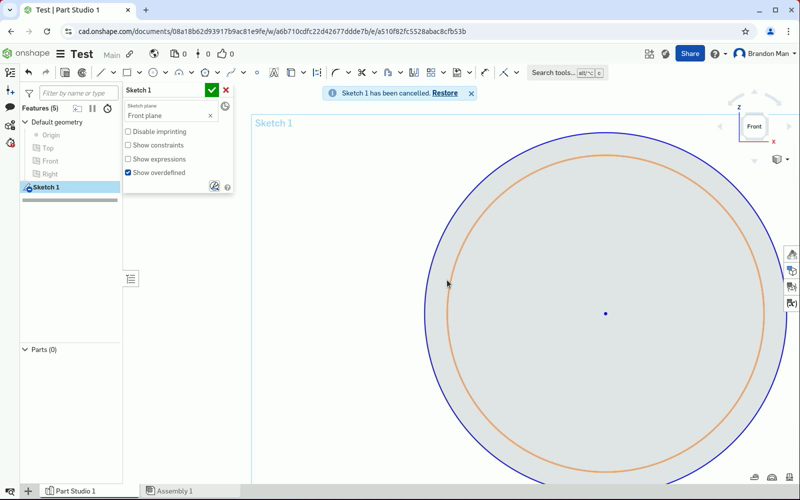
scroll(-6)
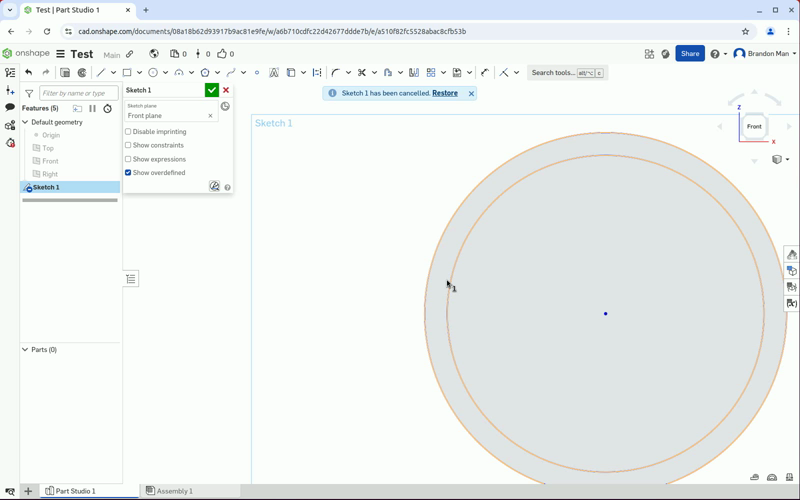
scroll(-6)
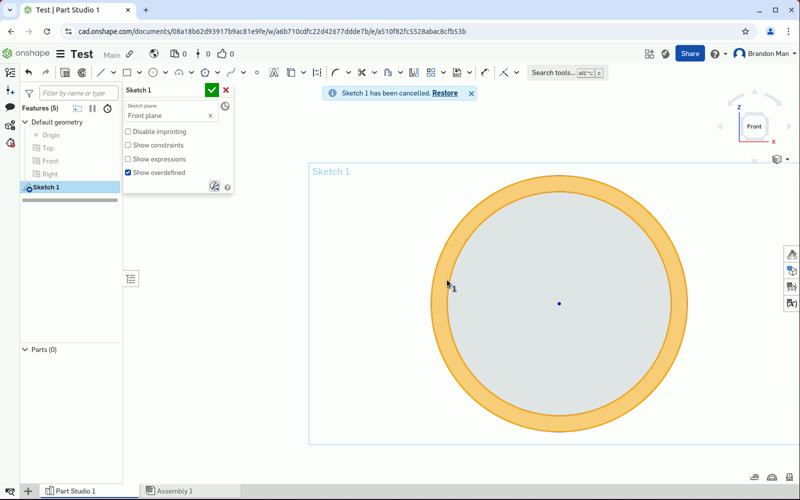
scroll(-6)
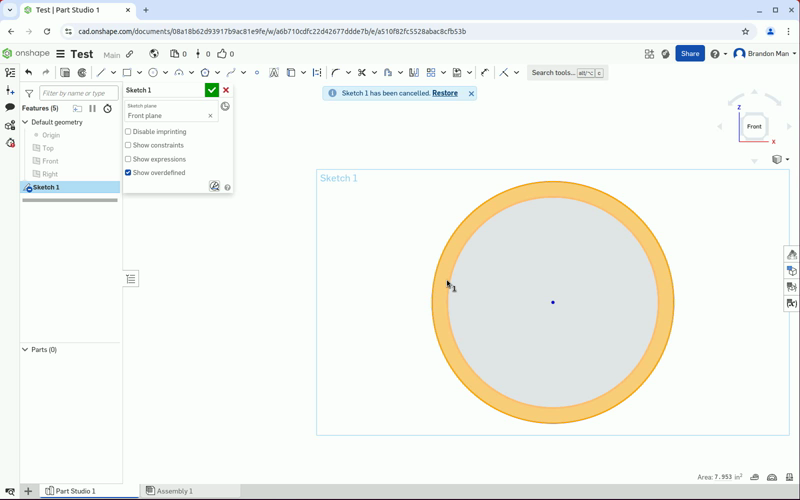
scroll(-6)
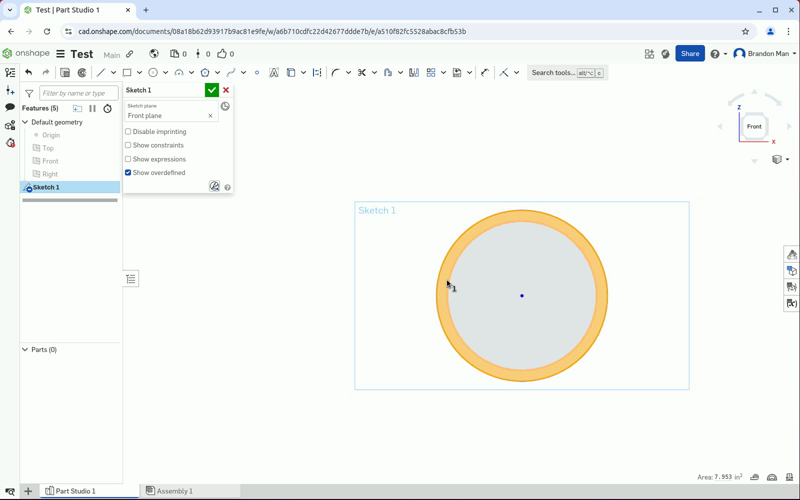
scroll(-6)
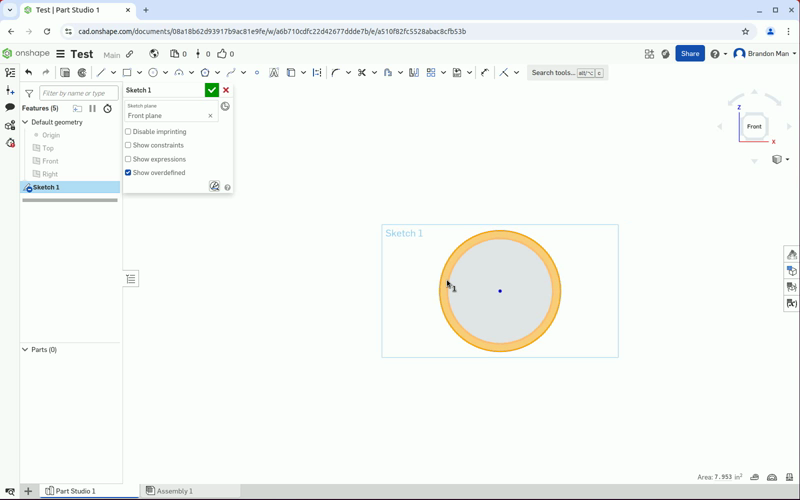
scroll(-6)
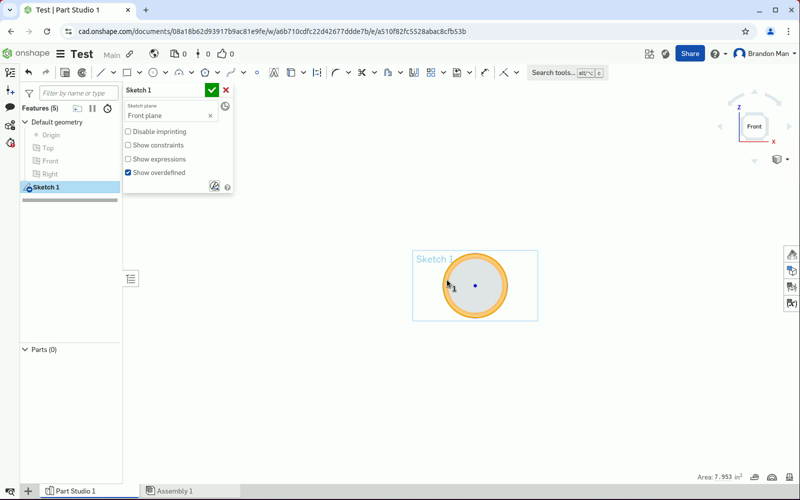
scroll(-6)
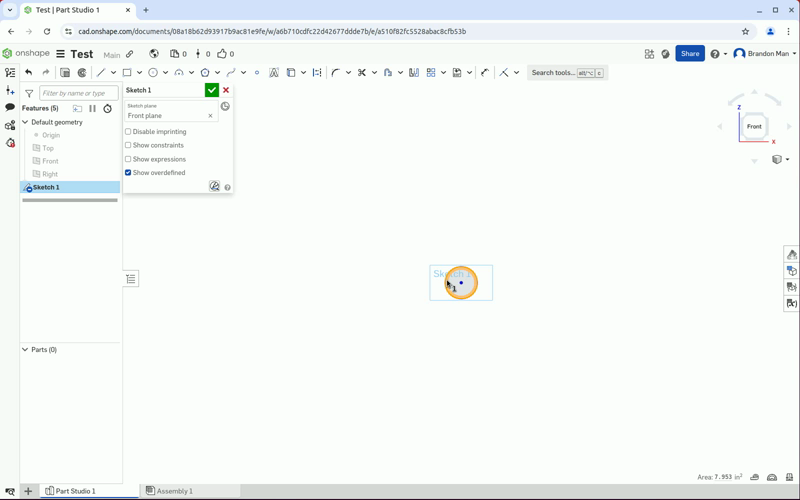
mouse_move(73, 352)
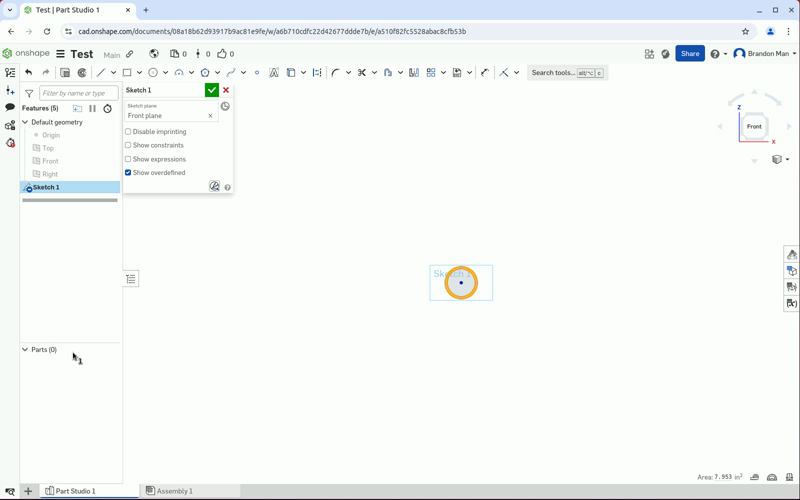
key(shift+y)
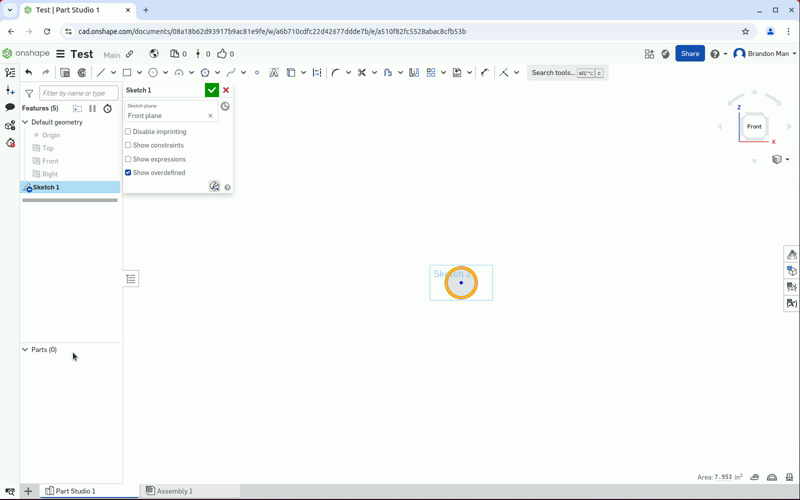
key(shift+e)
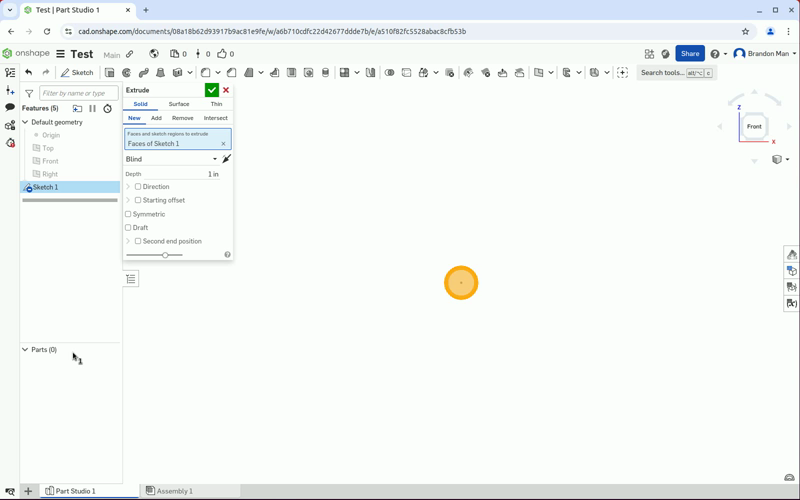
mouse_move(143, 106)
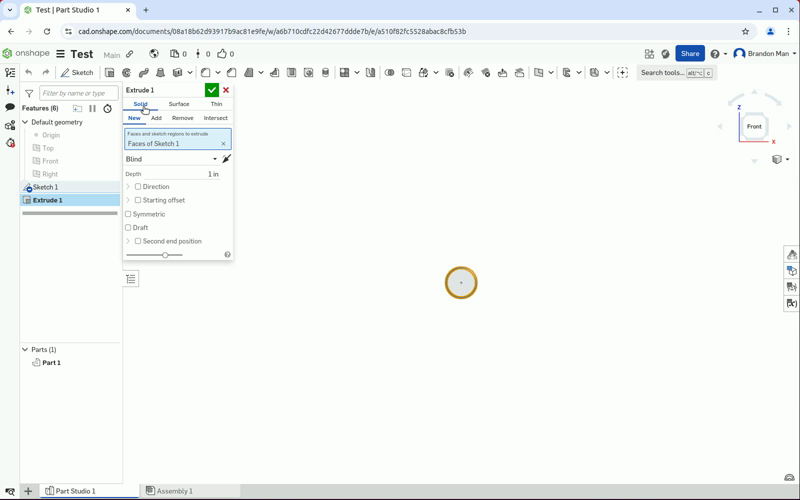
click(143, 106)
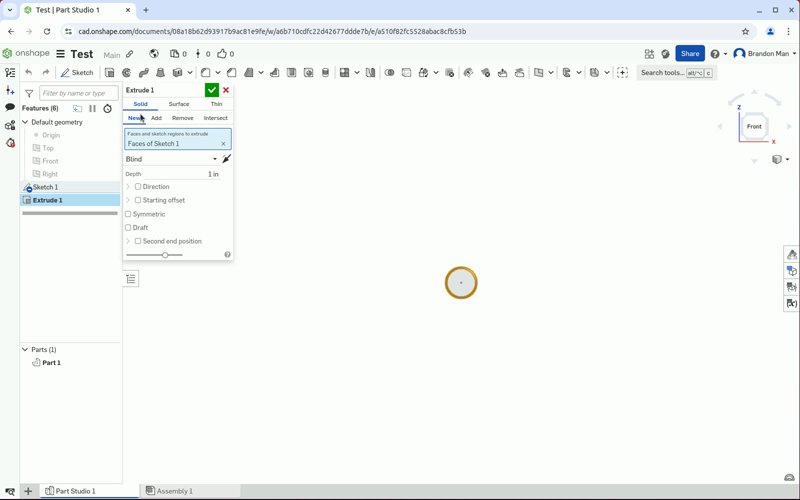
mouse_move(137, 120)
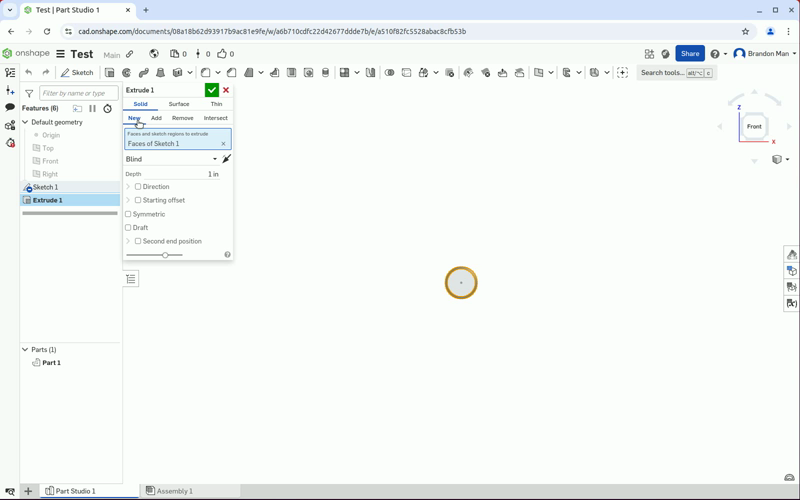
click(137, 120)
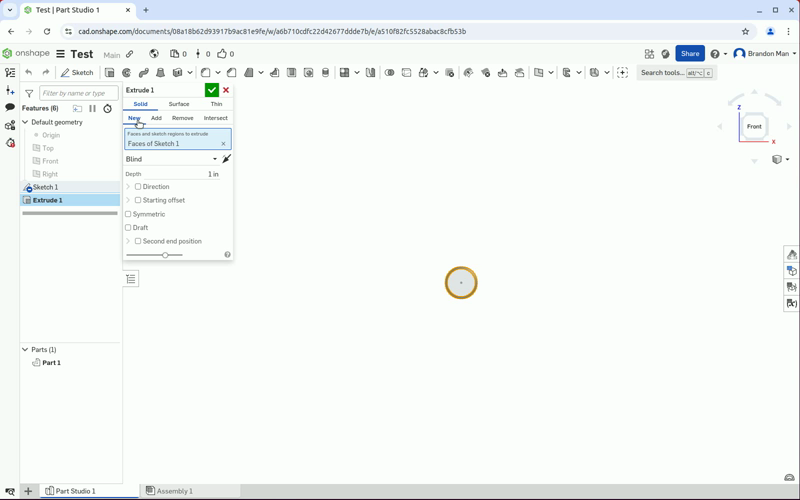
key(tab, 4)
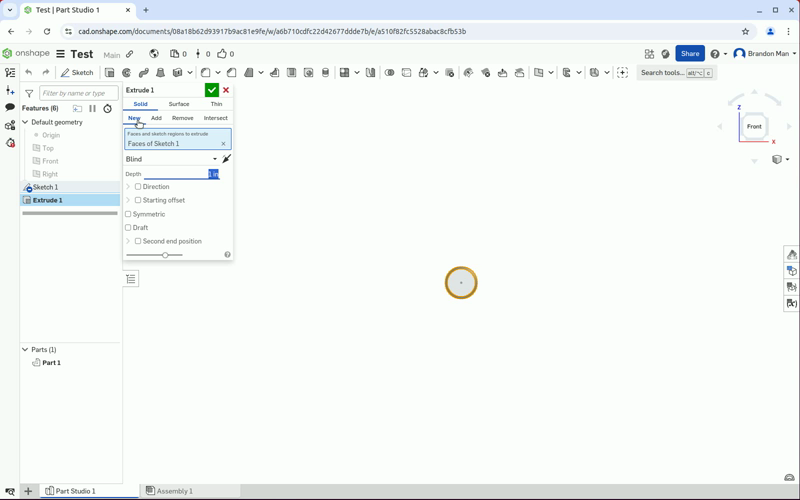
text(23.108)
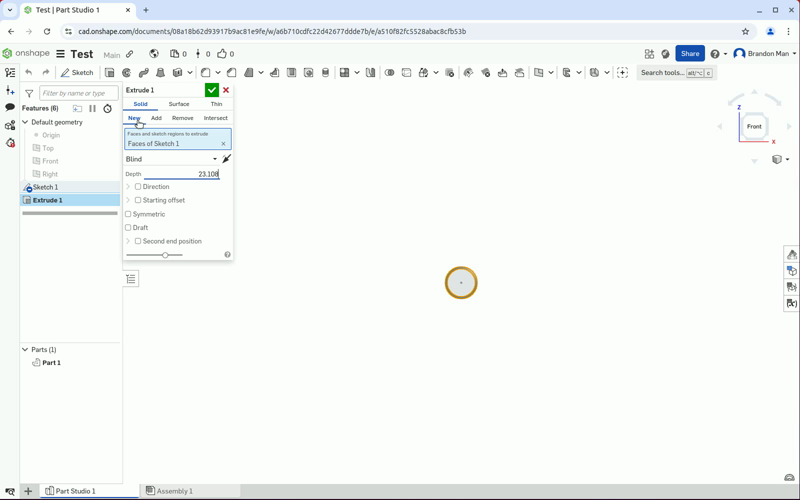
key(enter)
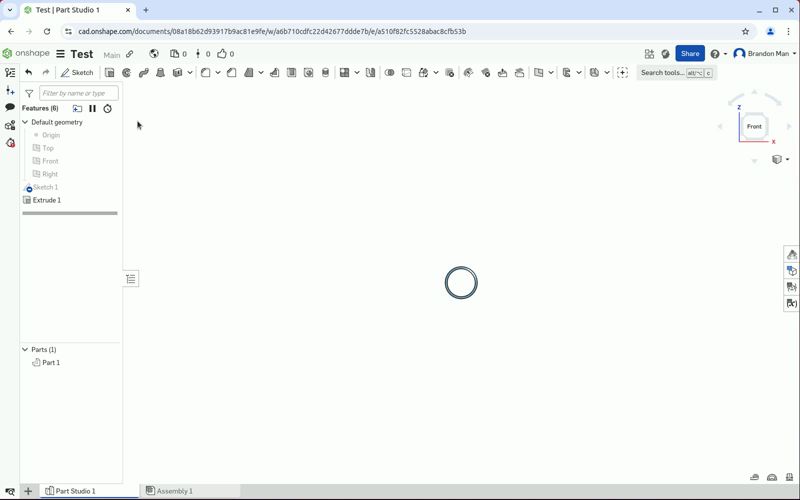
key(shift+h)
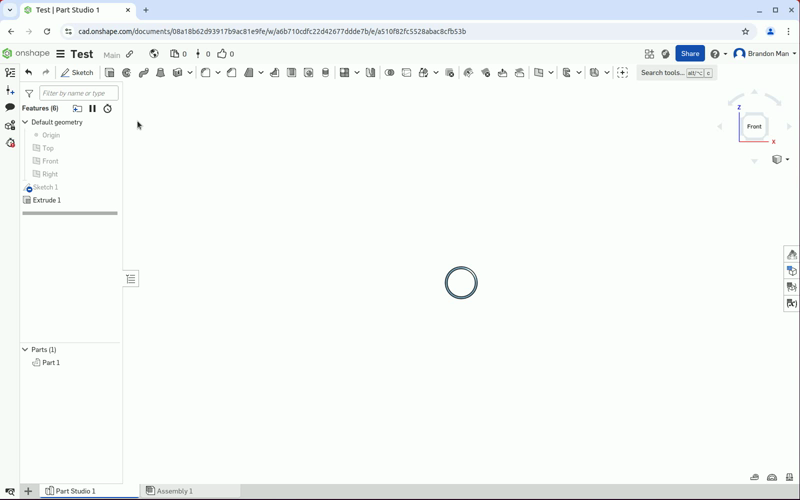
key(shift+h)
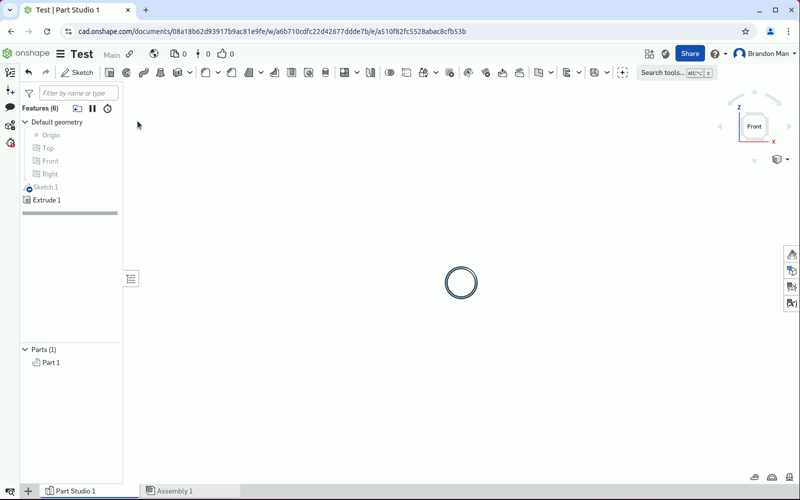
mouse_move(73, 189)
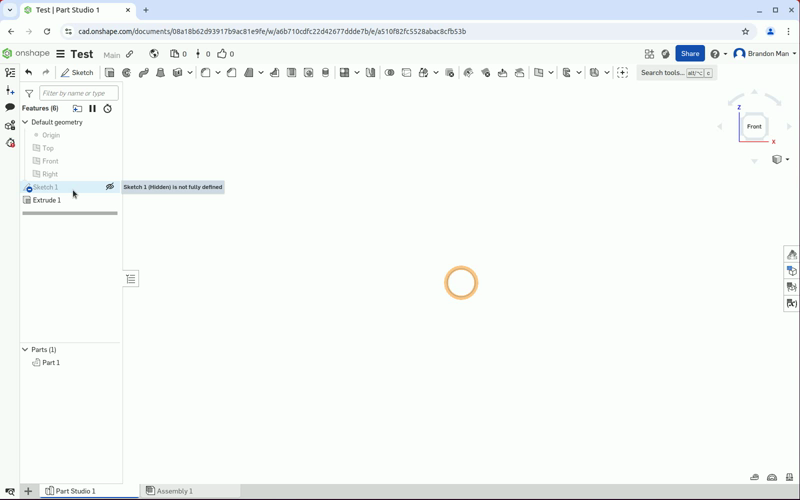
click(73, 189)
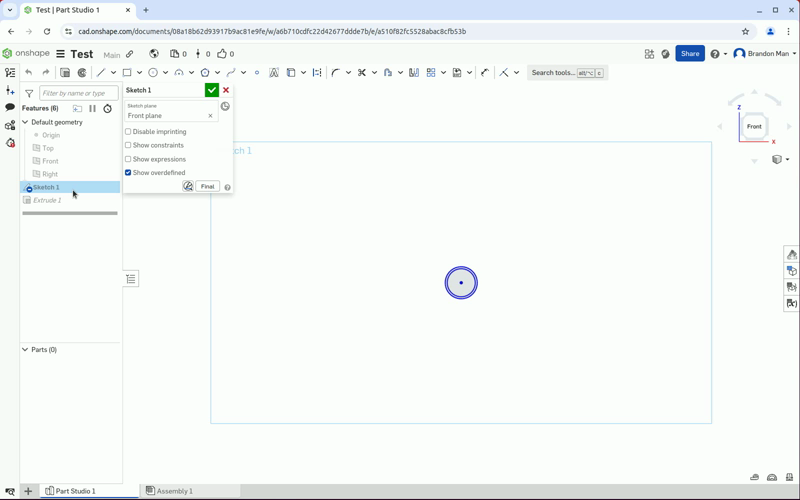
mouse_move(229, 92)
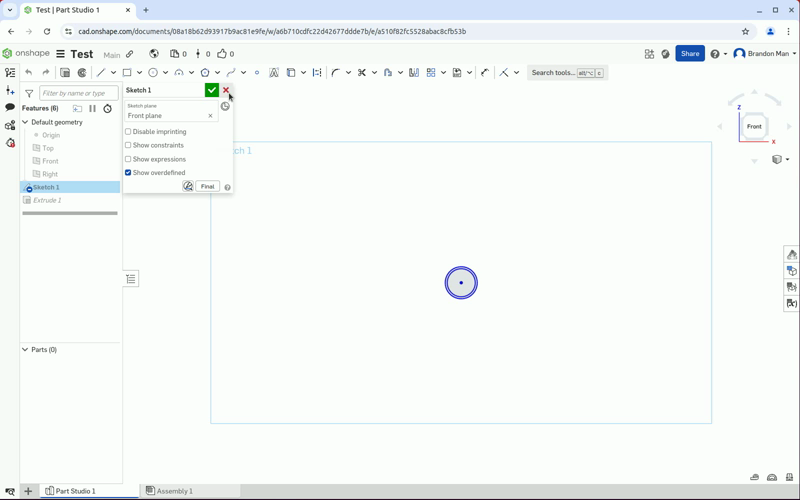
click(229, 92)
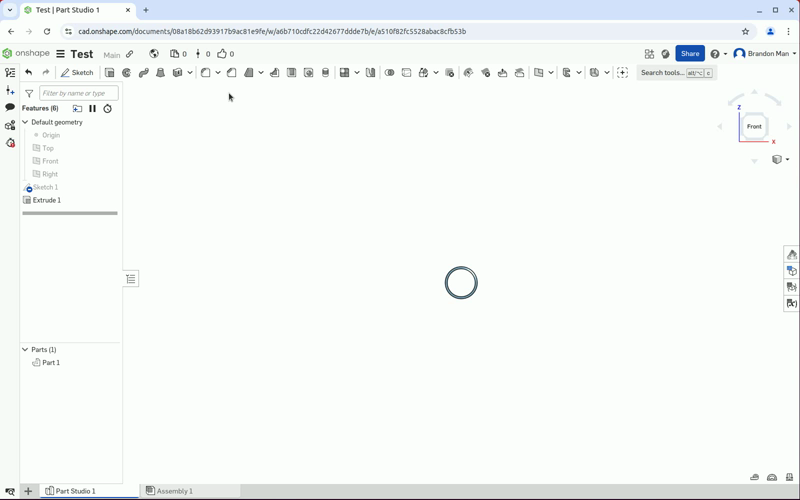
mouse_move(541, 75)
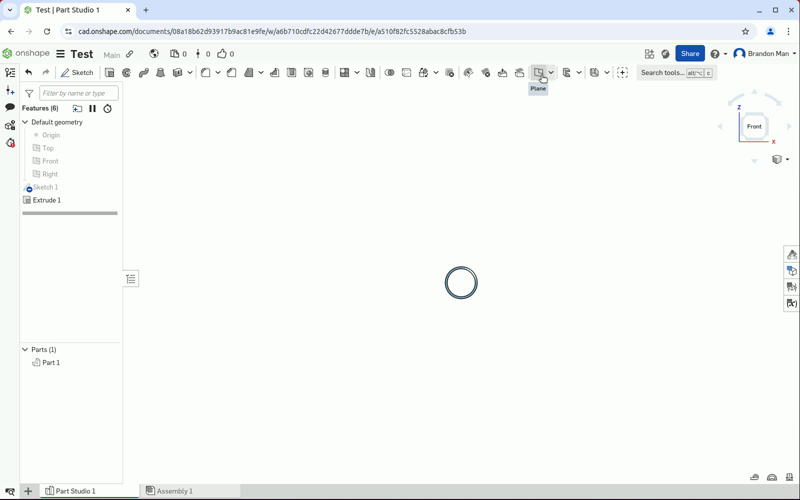
click(541, 75)
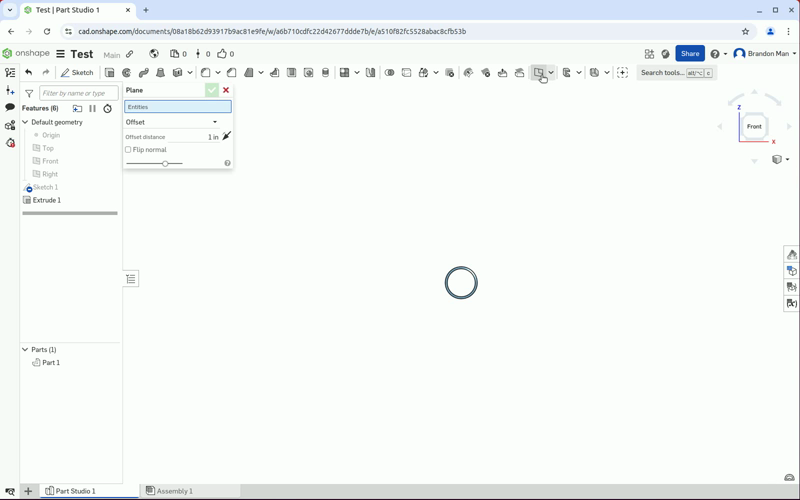
mouse_move(73, 163)
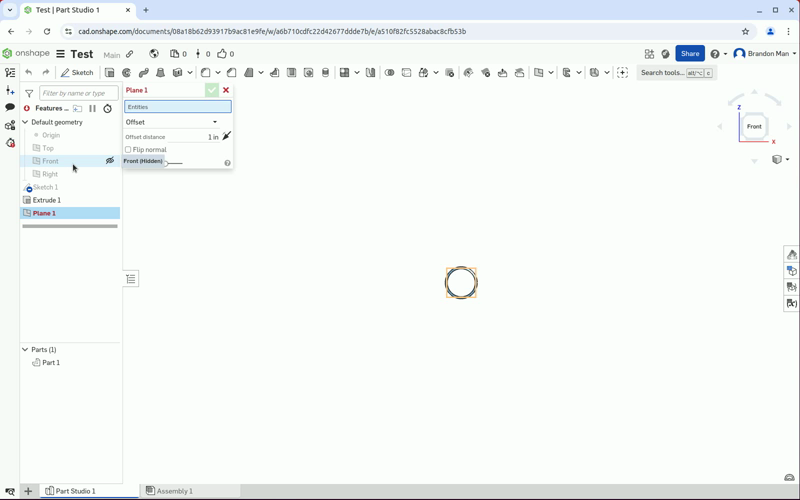
click(73, 163)
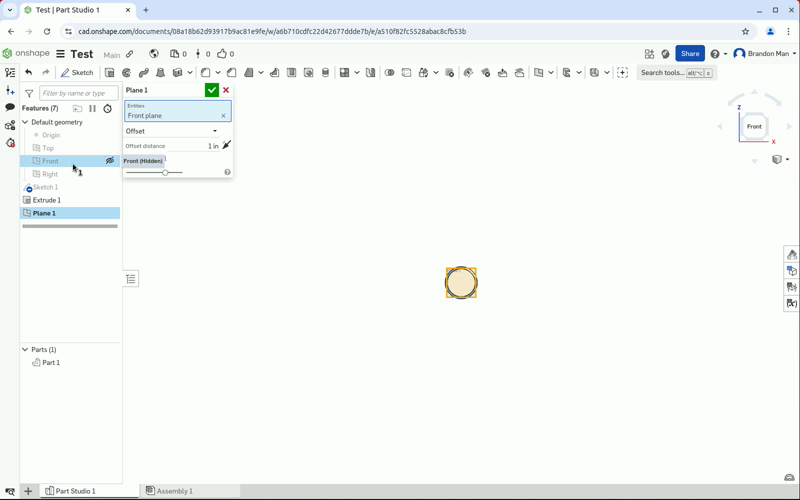
key(tab, 2)
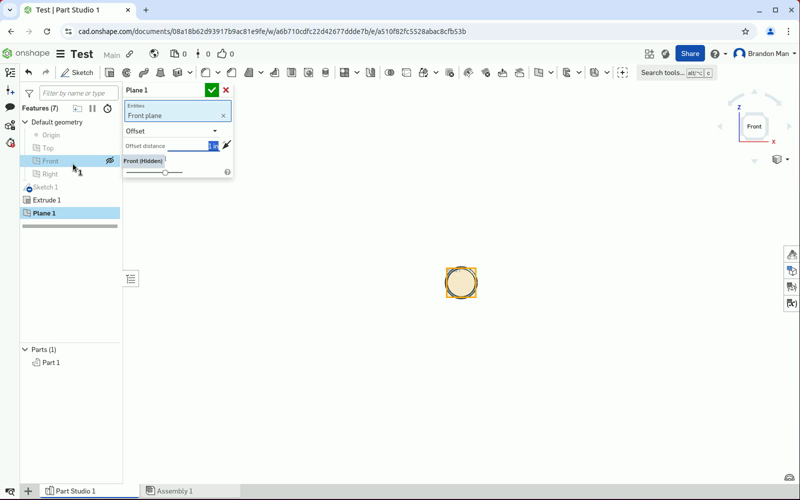
text(23.108)
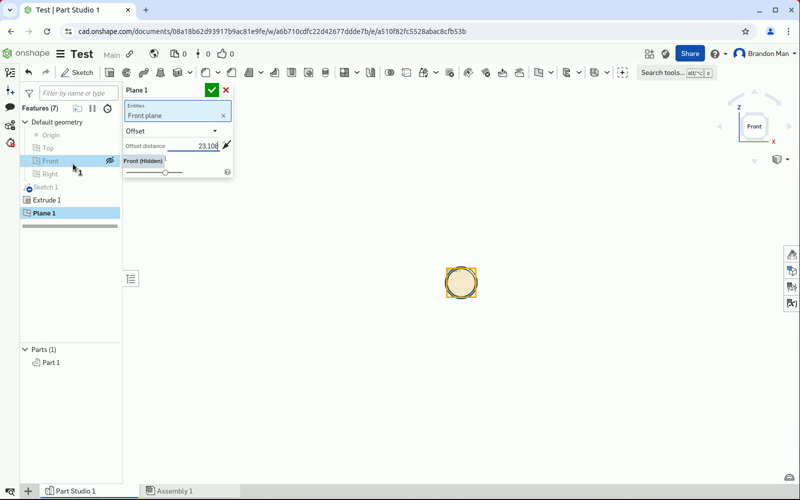
key(enter, 2)
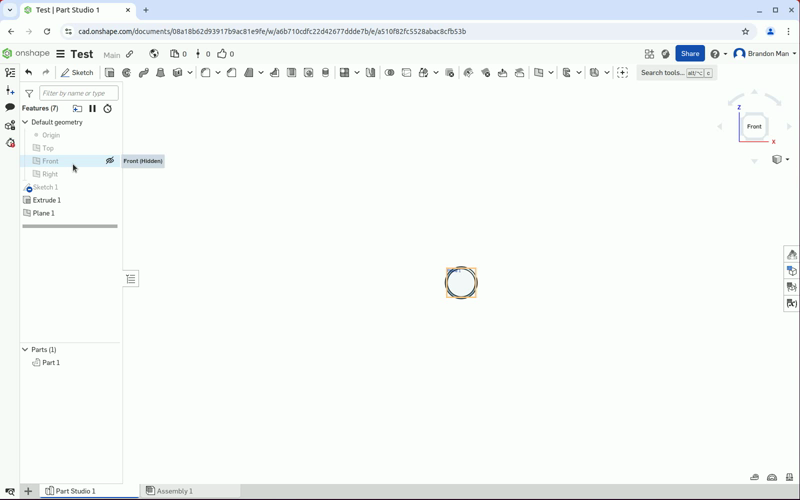
key(shift+s)
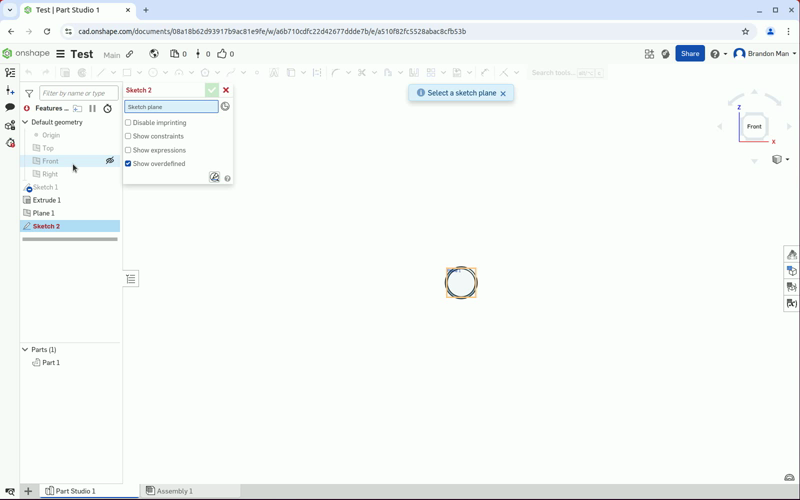
mouse_move(73, 215)
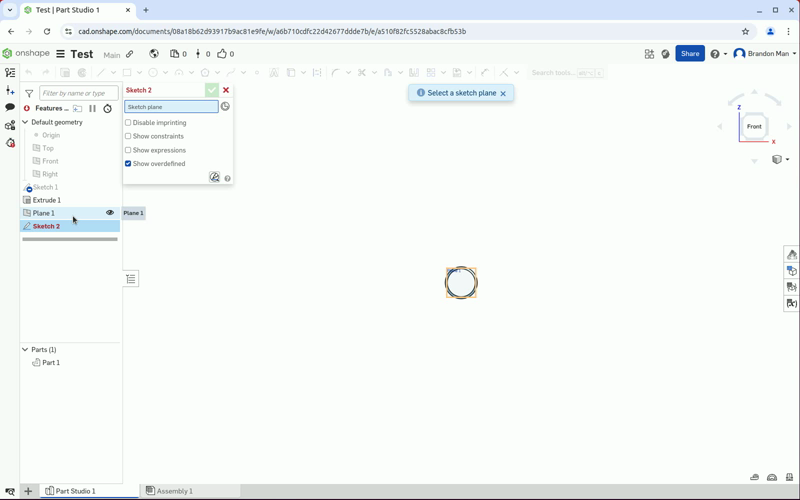
click(73, 215)
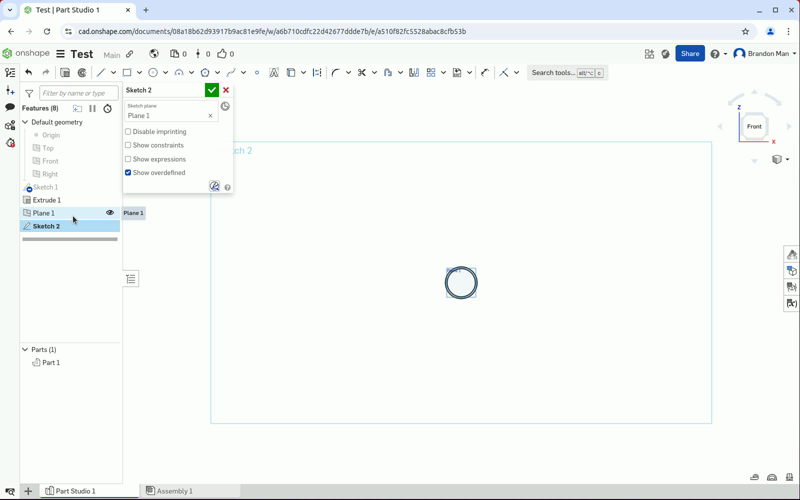
mouse_move(73, 352)
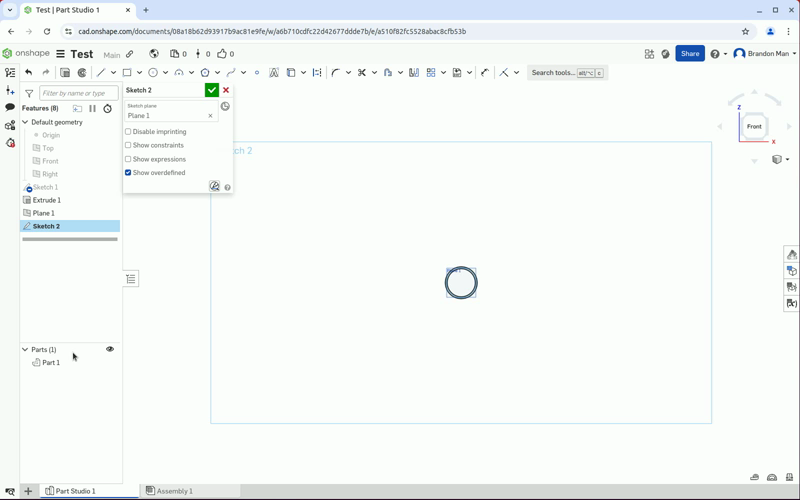
key(y)
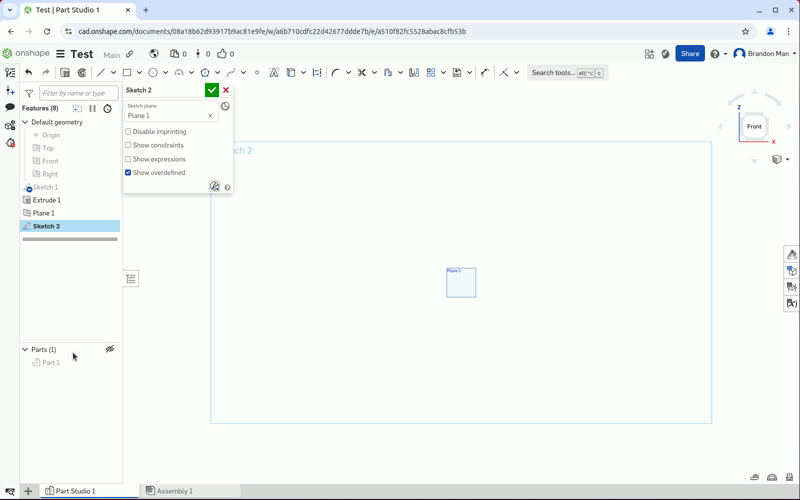
key(l)
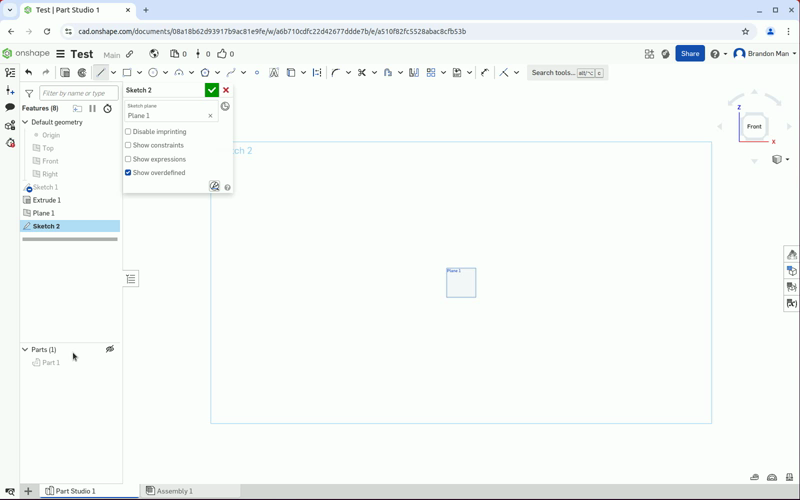
key_down(shift)
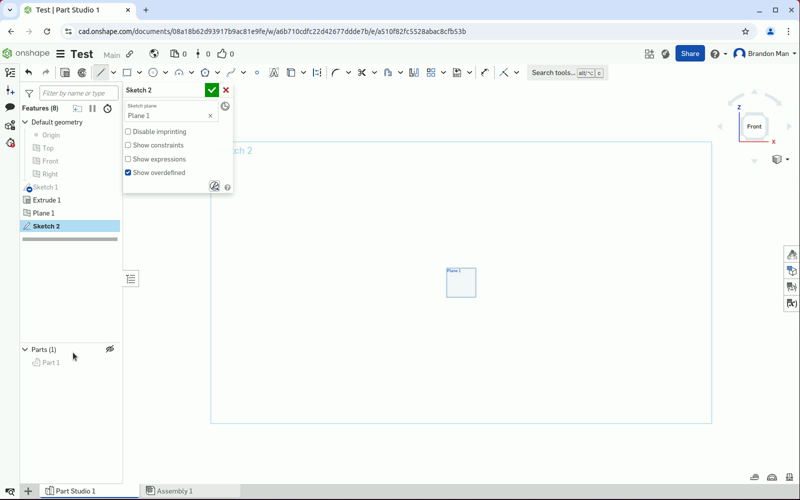
mouse_move(445, 287)
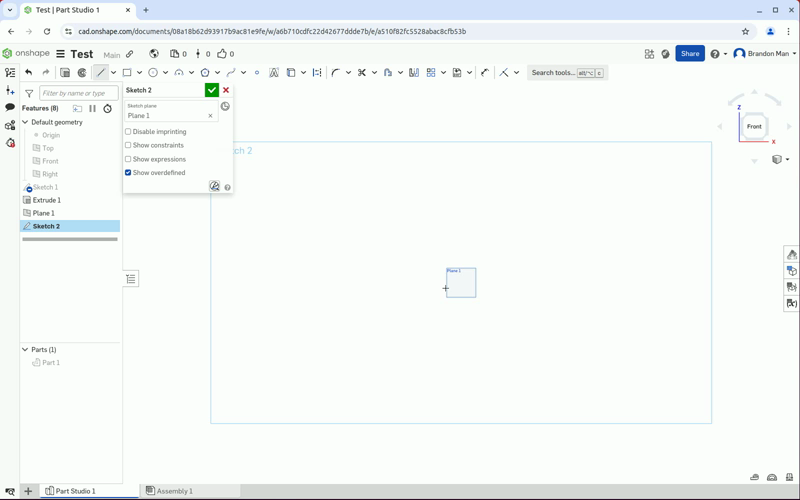
click(445, 287)
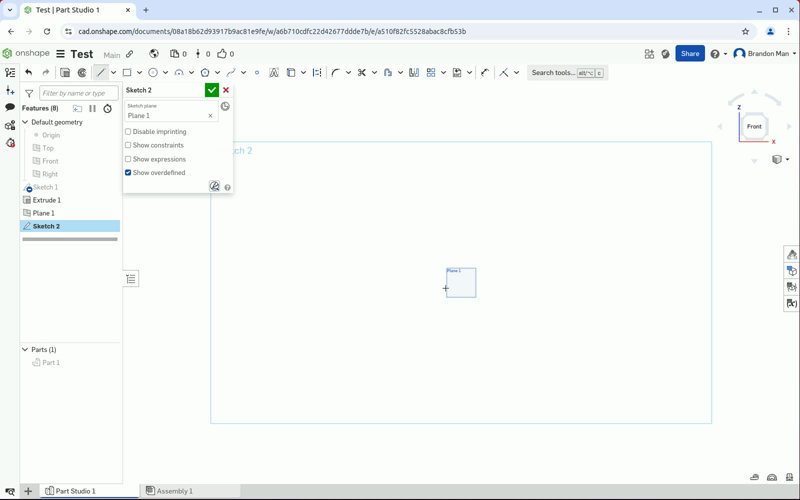
key_up(shift)
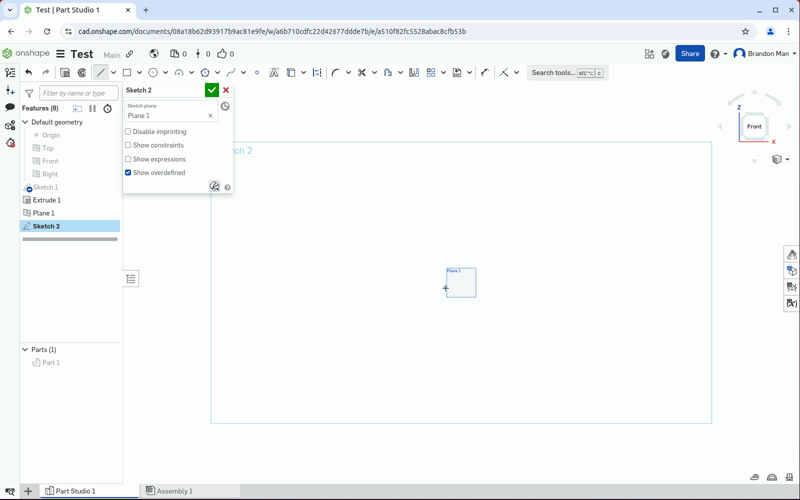
key_down(shift)
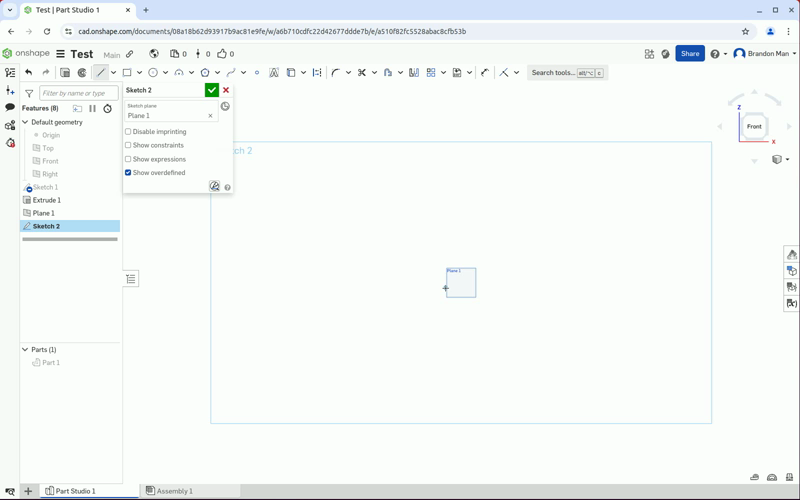
mouse_move(475, 287)
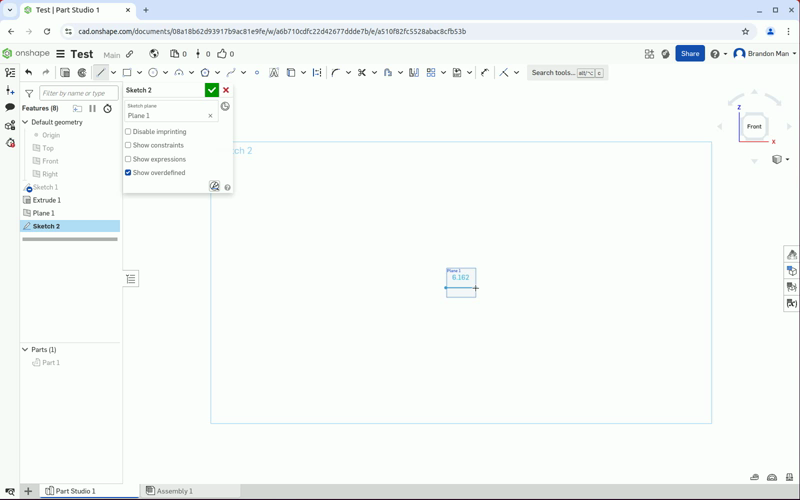
mouse_move(447, 287)
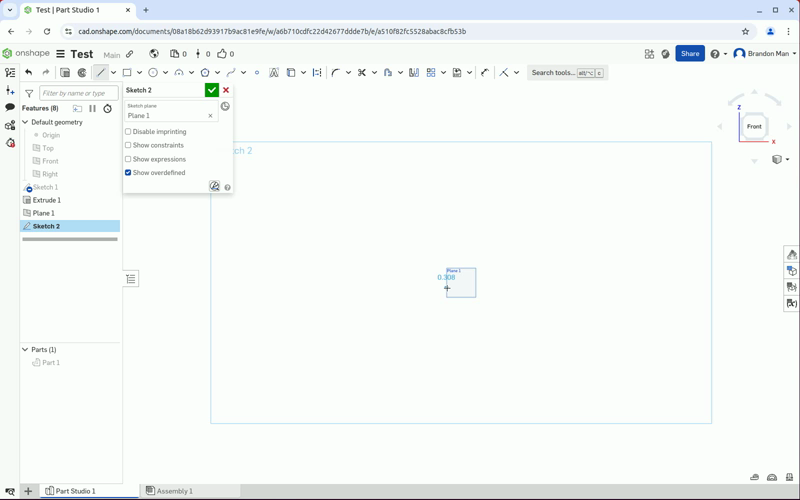
scroll(6)
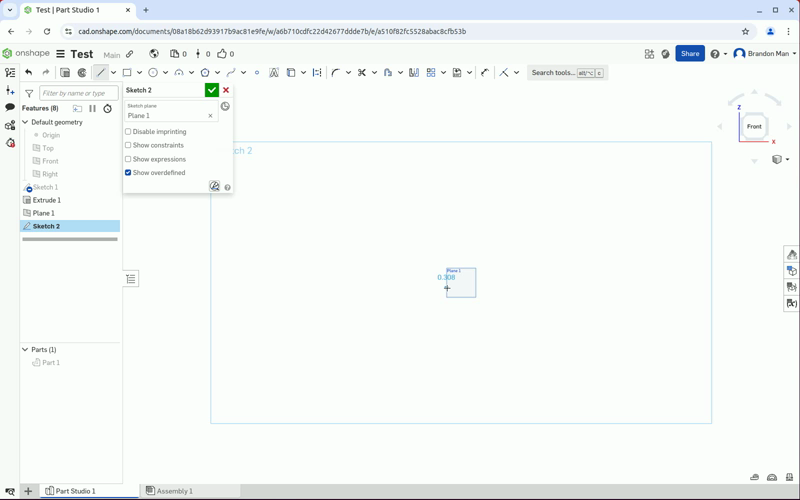
scroll(6)
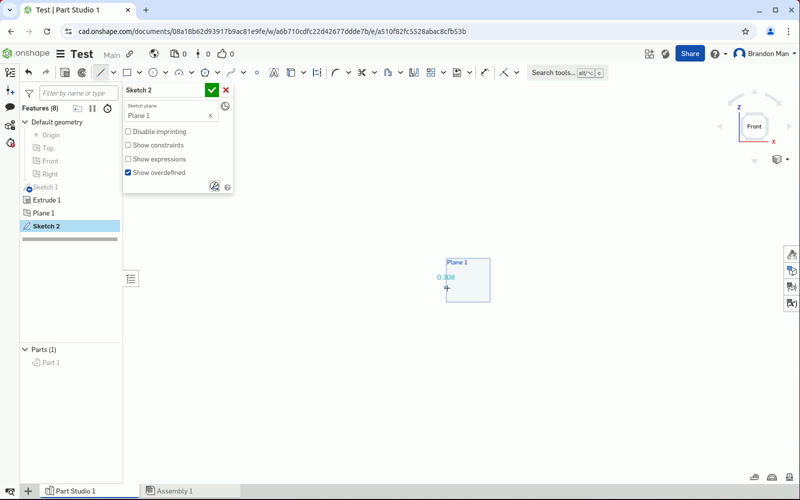
scroll(6)
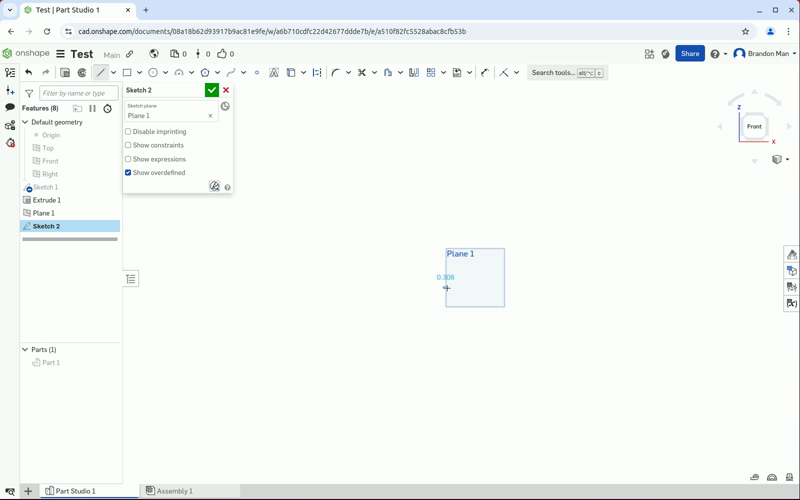
scroll(6)
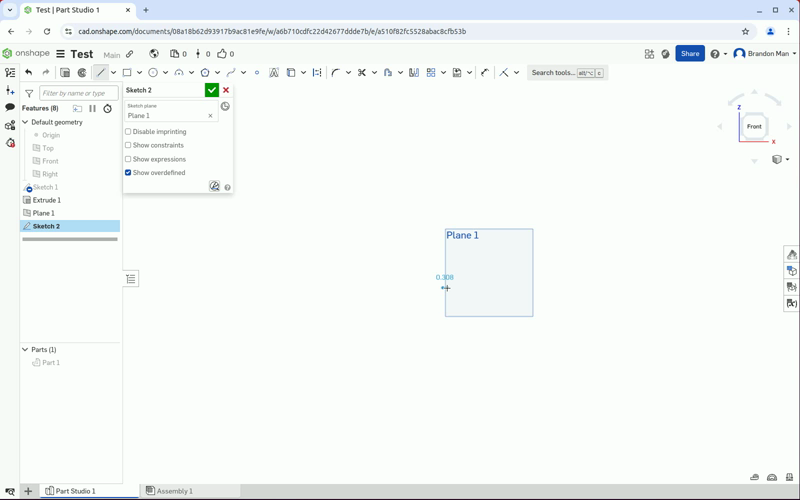
scroll(6)
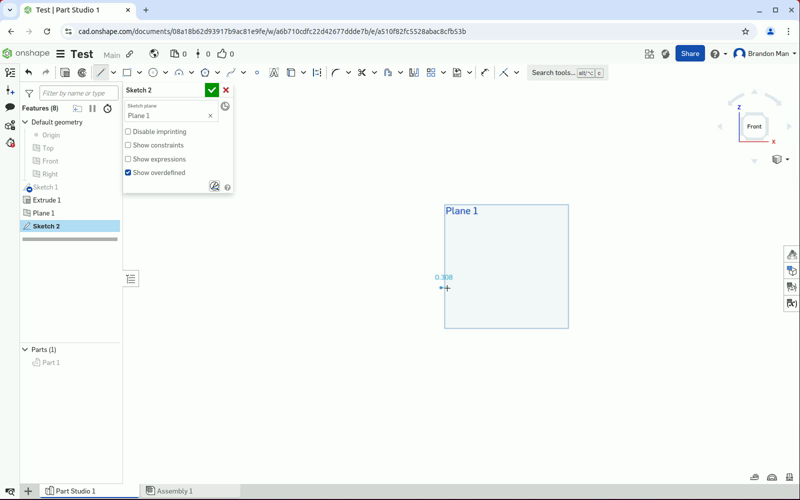
scroll(6)
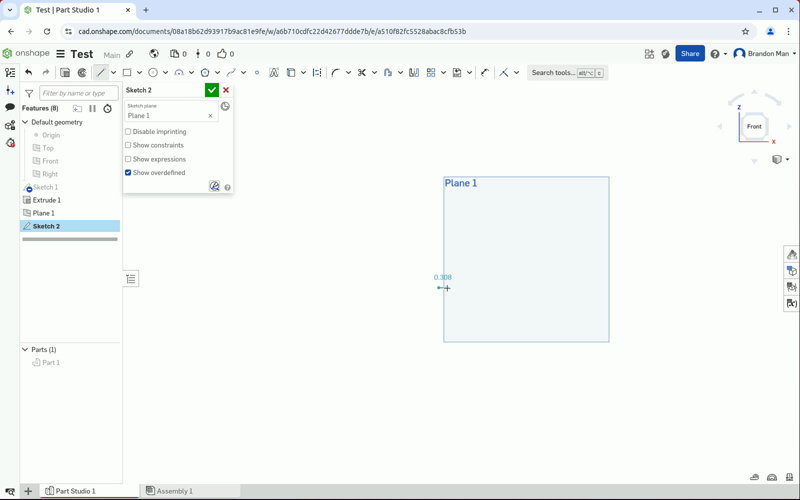
scroll(6)
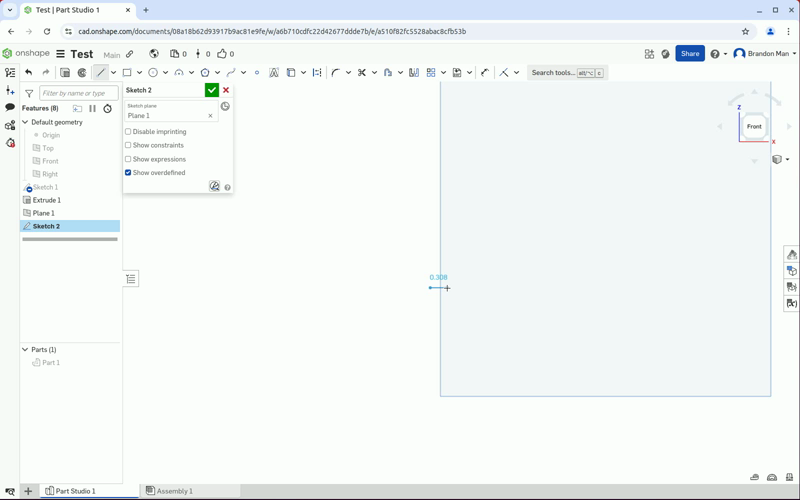
click(447, 287)
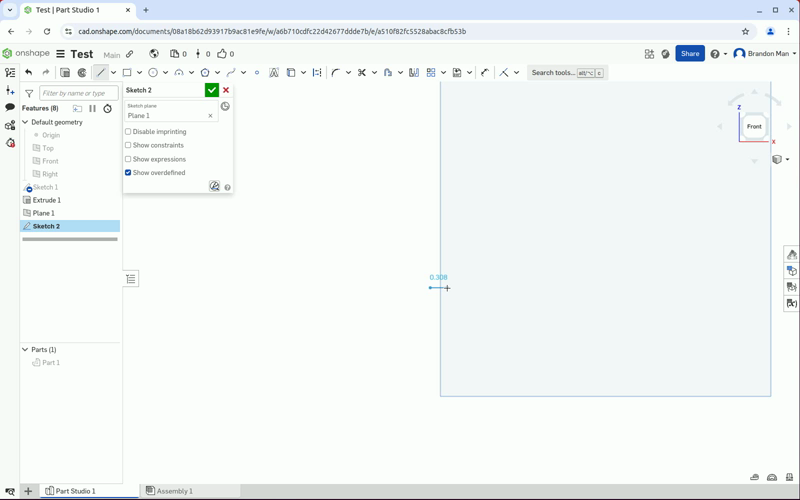
scroll(-6)
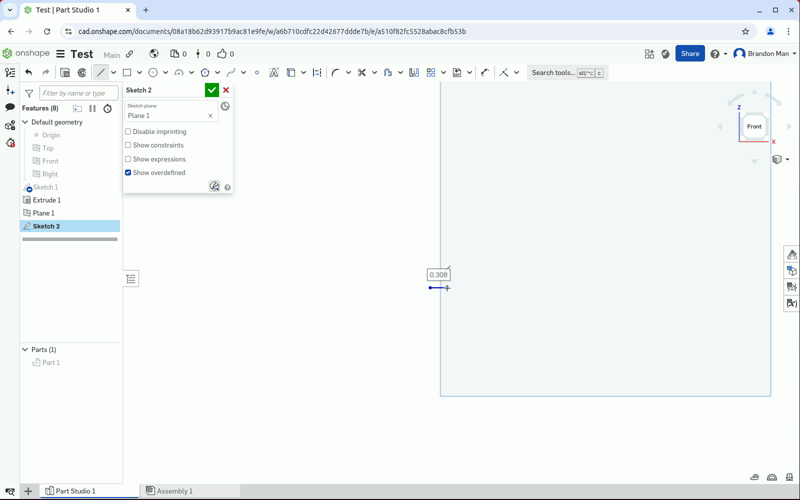
scroll(-6)
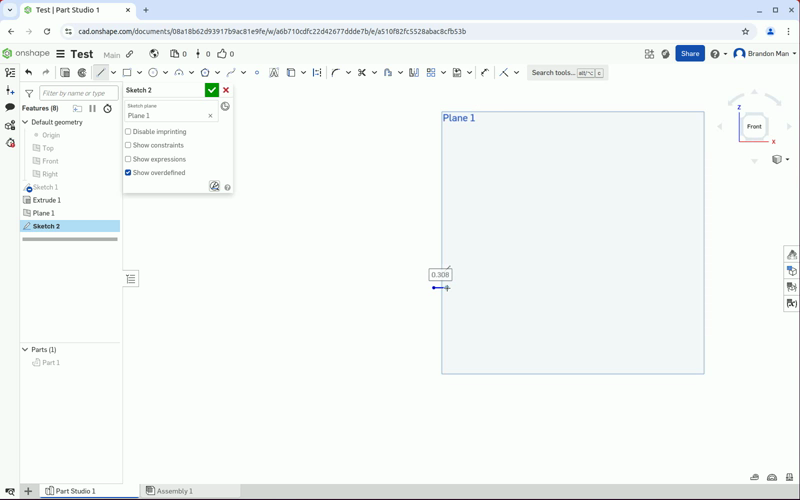
scroll(-6)
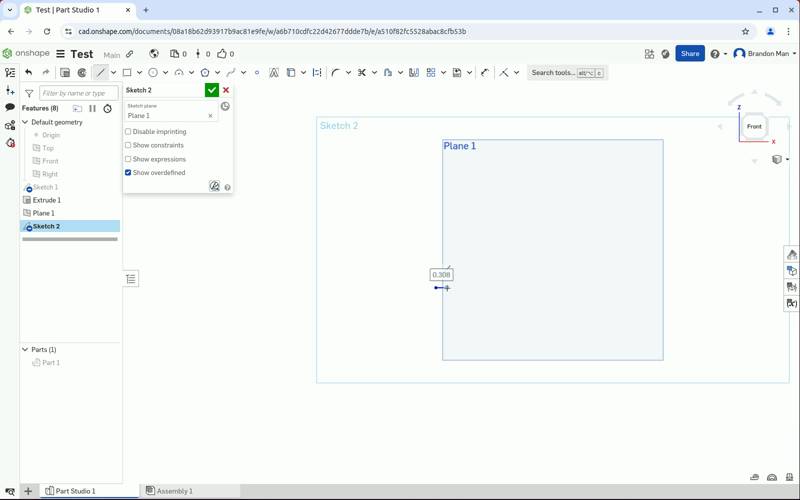
scroll(-6)
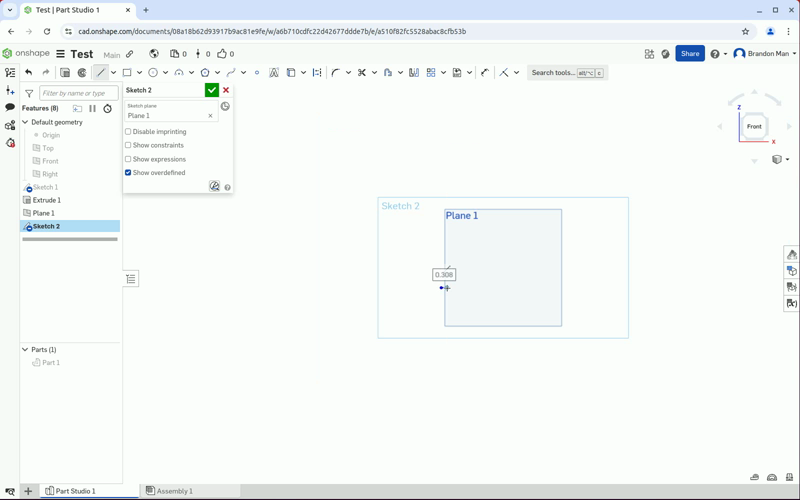
scroll(-6)
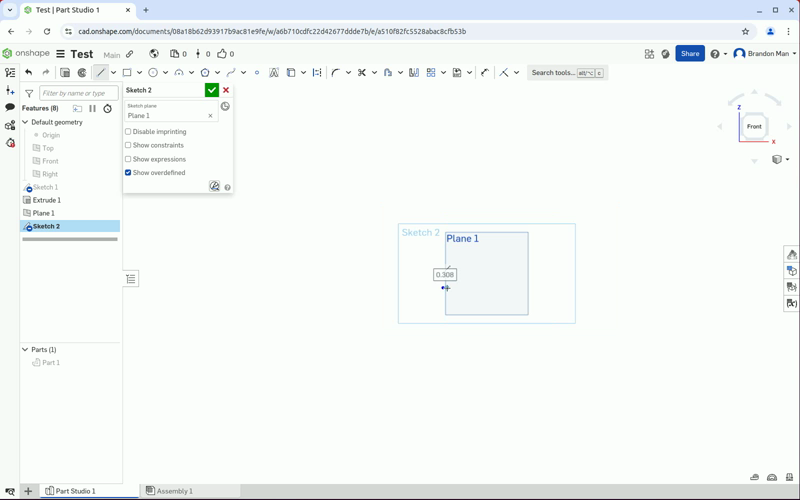
scroll(-6)
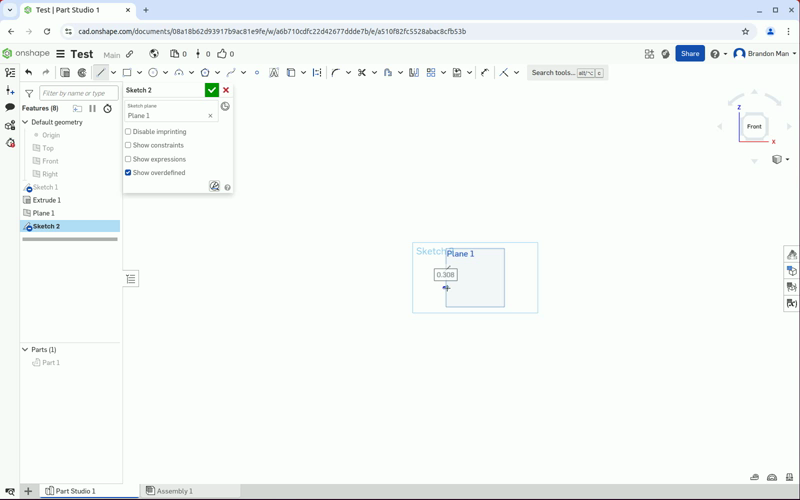
scroll(-6)
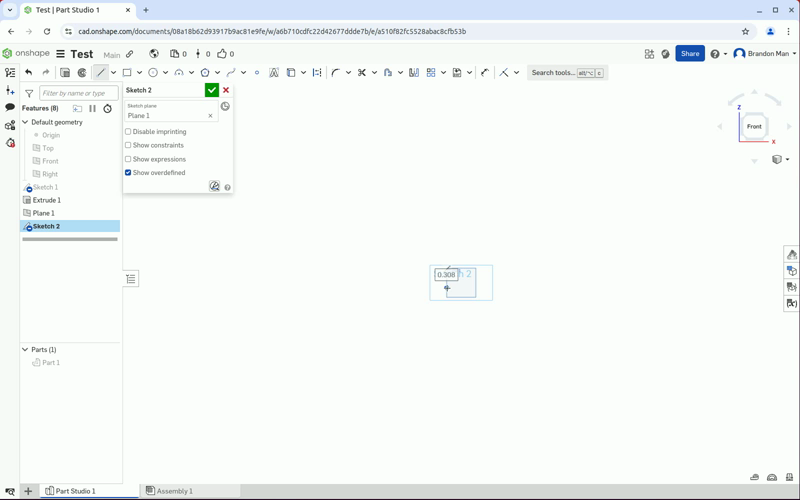
key_up(shift)
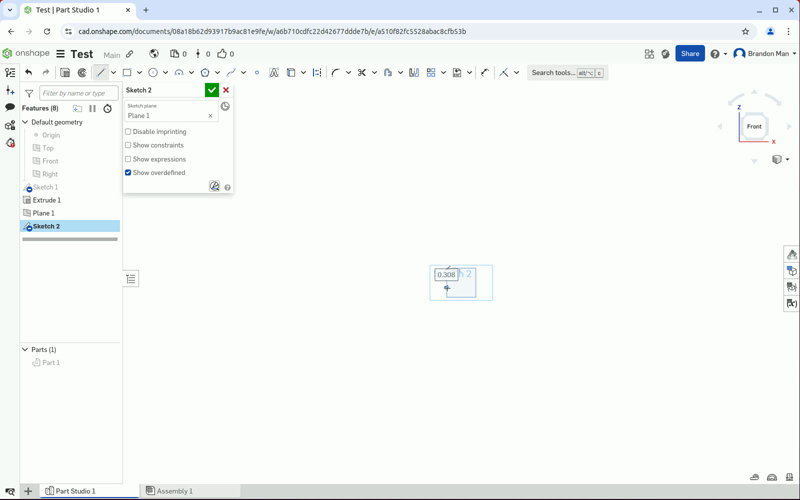
key(esc)
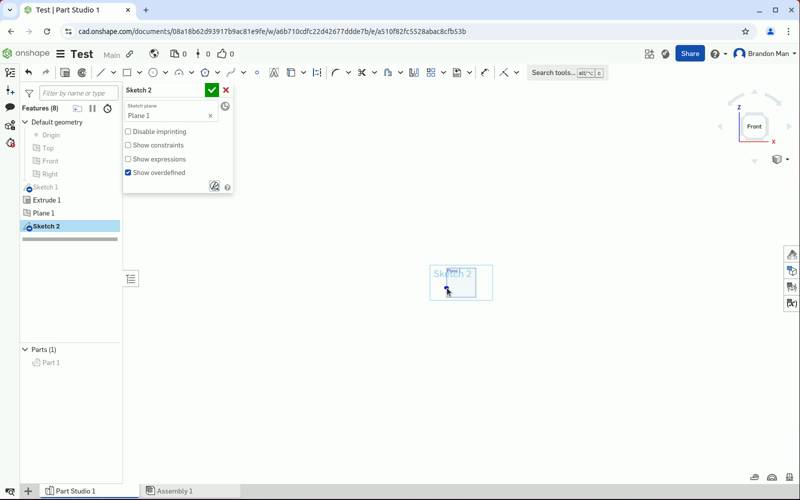
key(a)
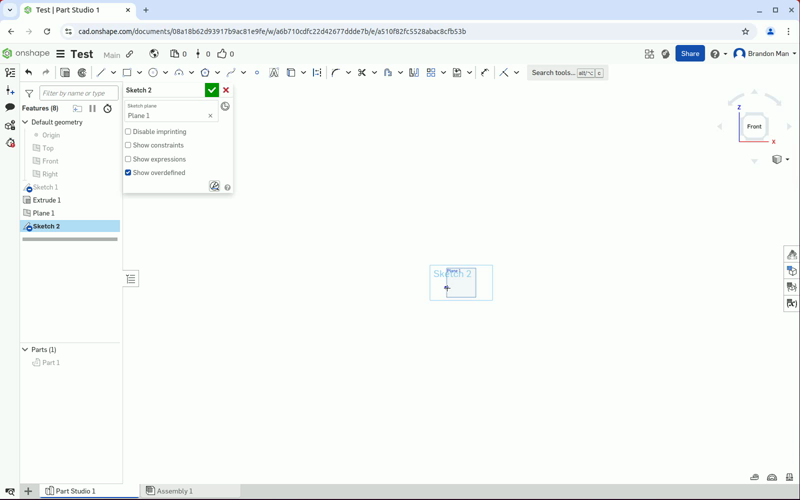
mouse_move(447, 287)
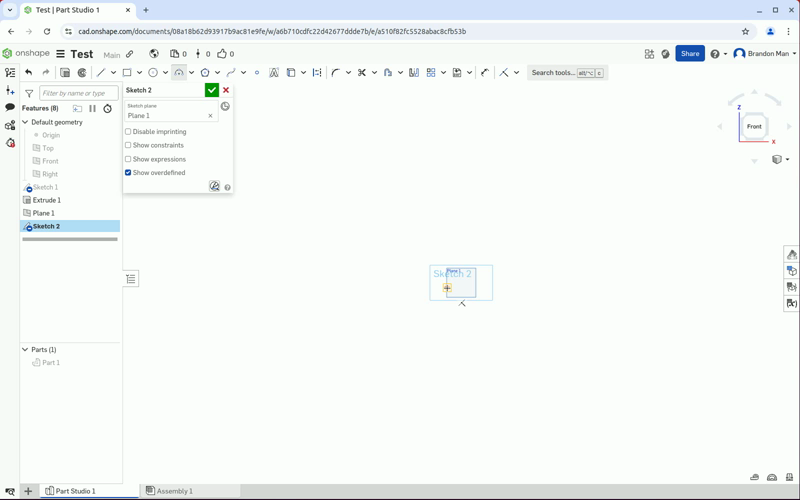
scroll(6)
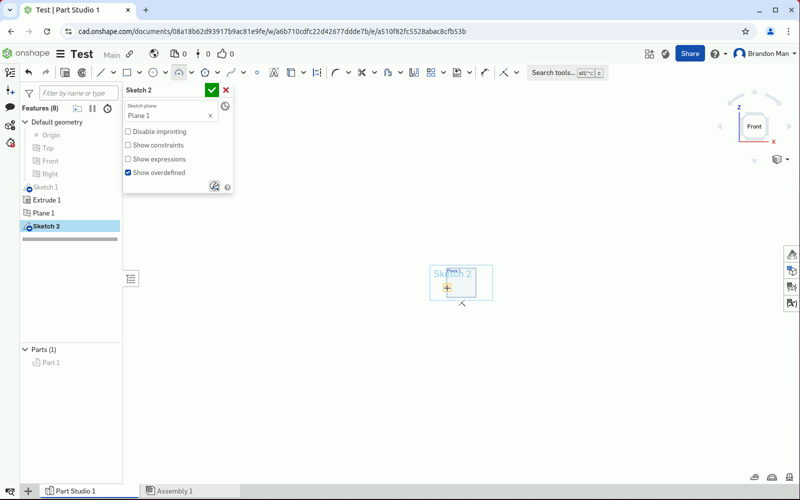
scroll(6)
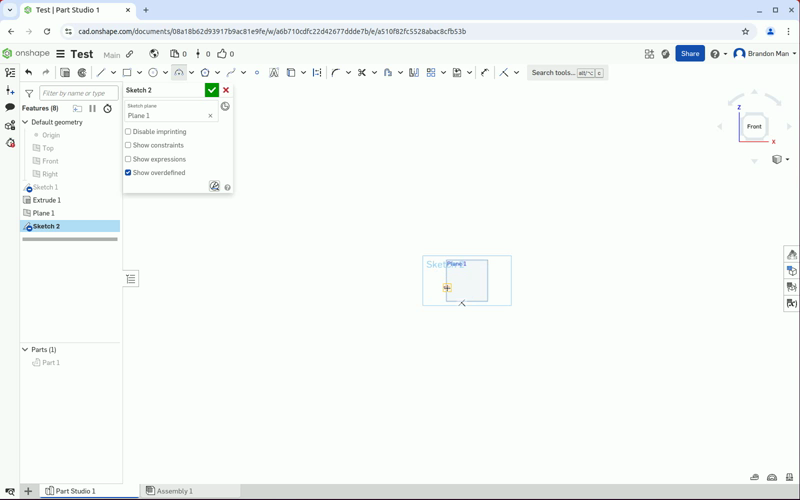
scroll(6)
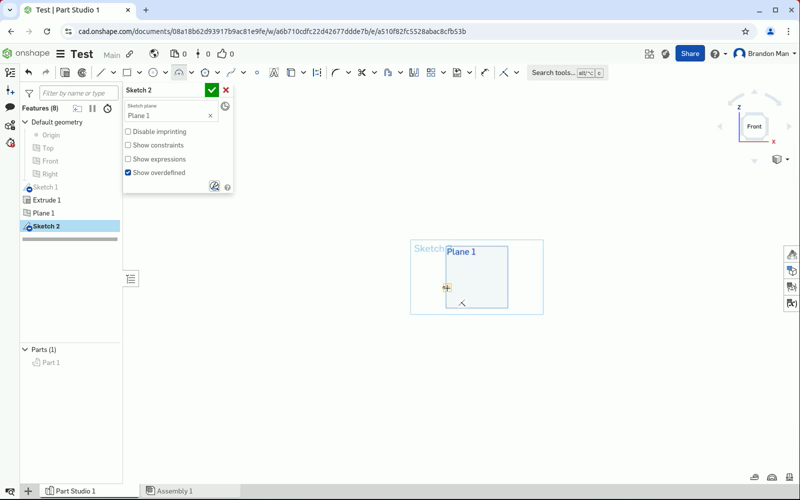
scroll(6)
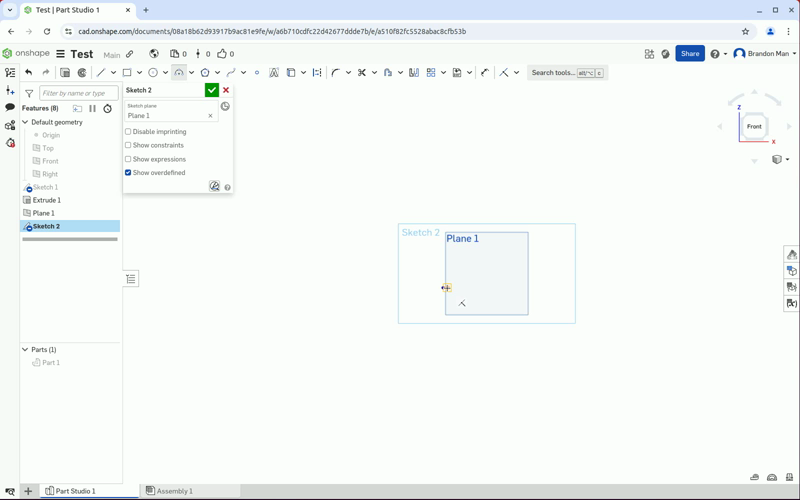
scroll(6)
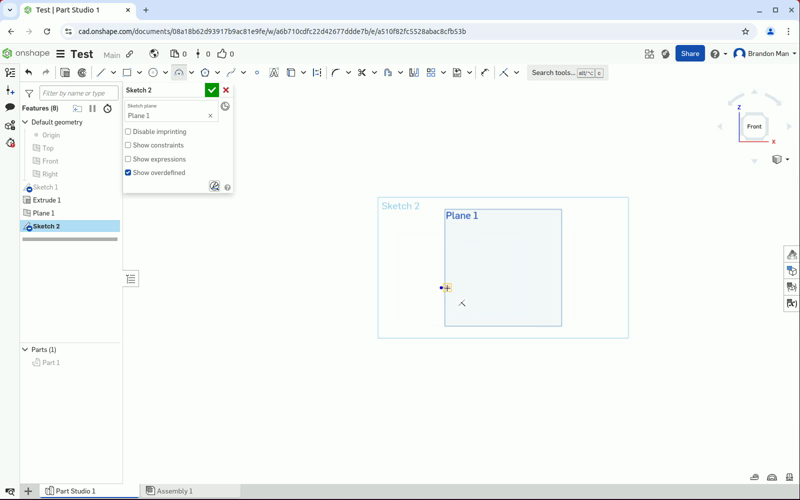
scroll(6)
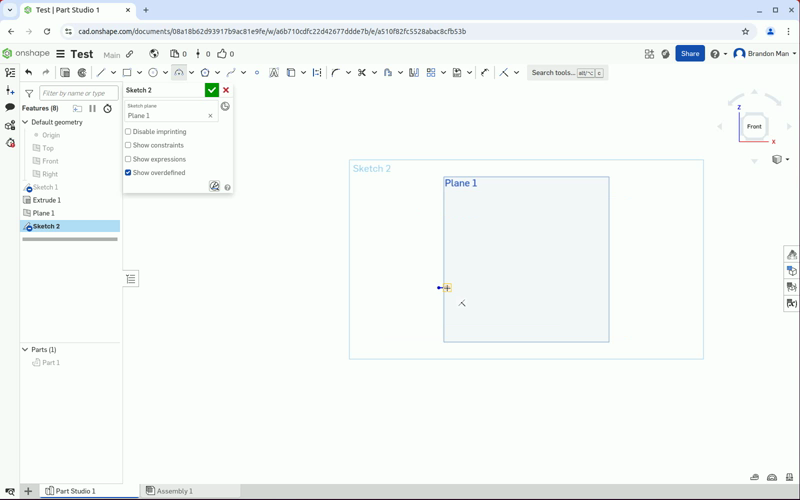
scroll(6)
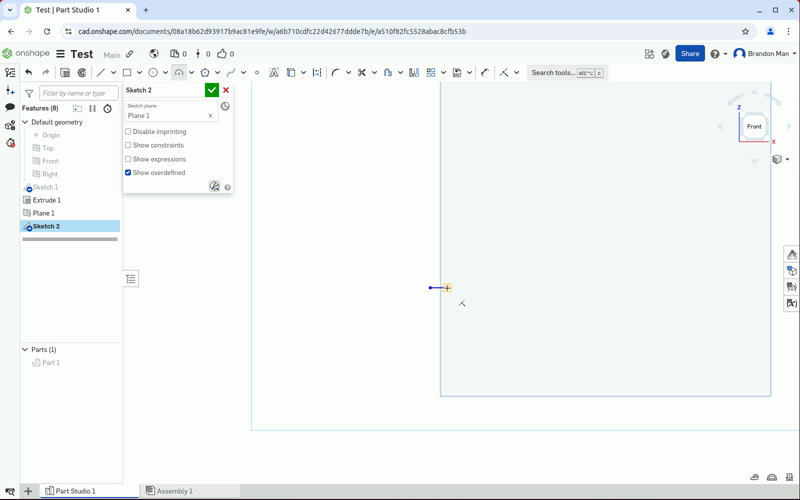
click(447, 287)
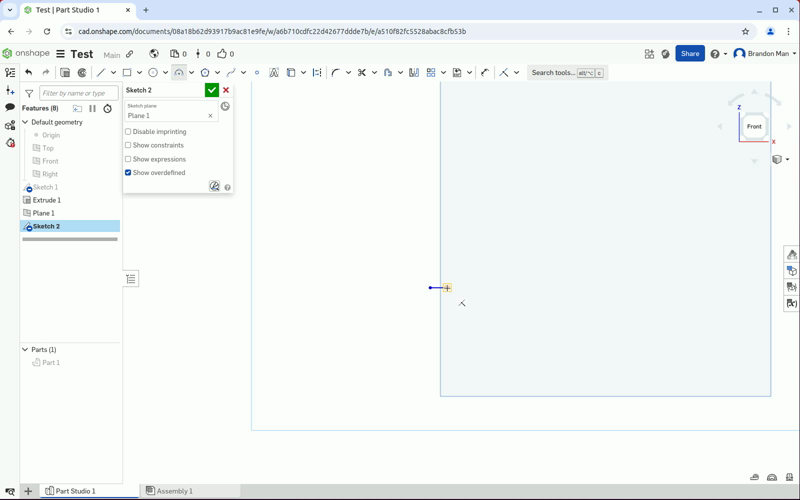
scroll(-6)
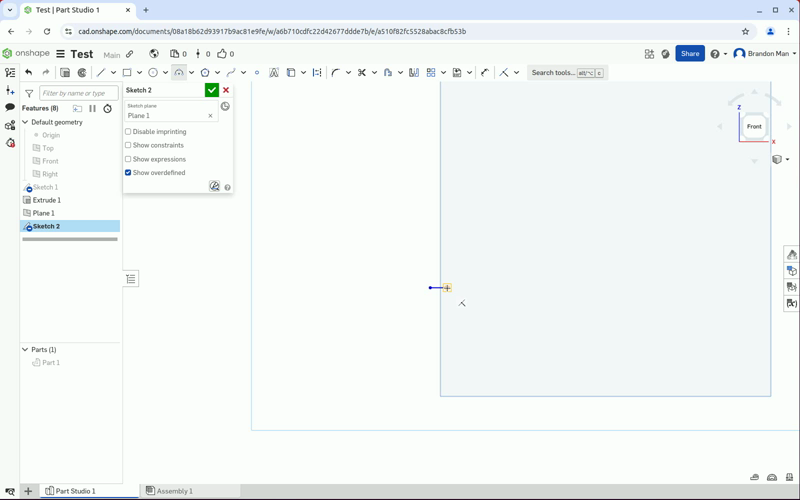
scroll(-6)
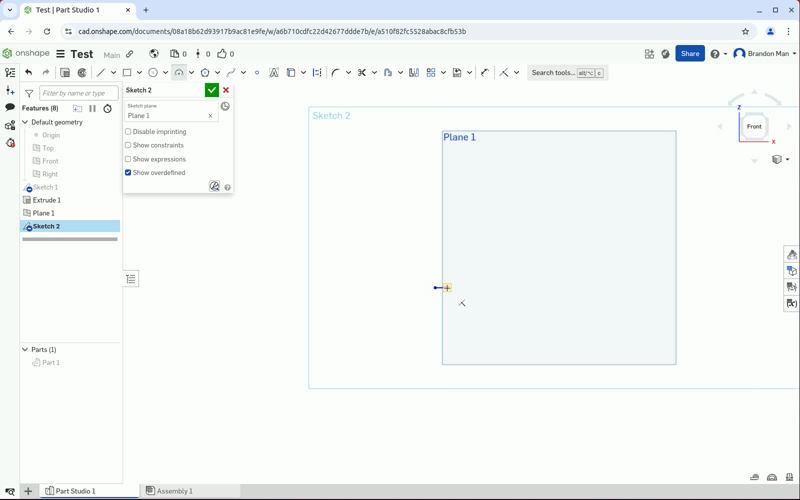
scroll(-6)
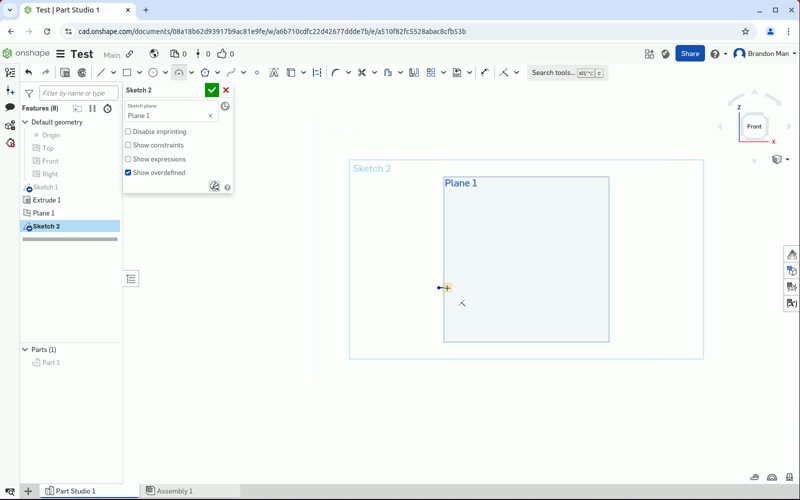
scroll(-6)
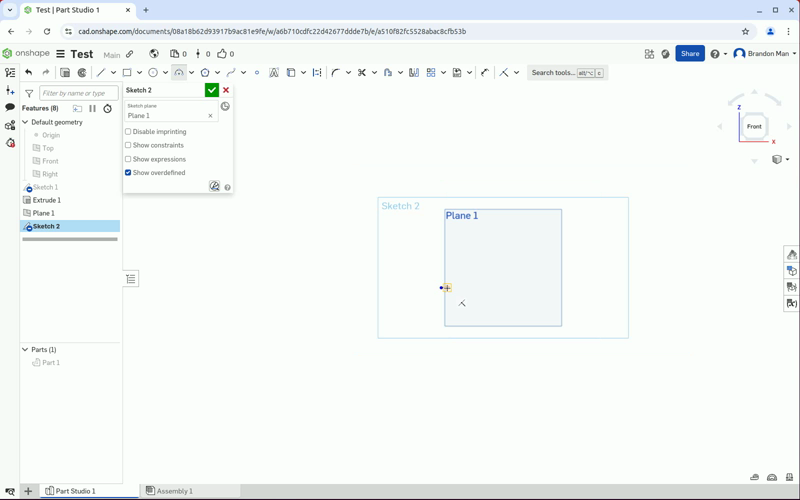
scroll(-6)
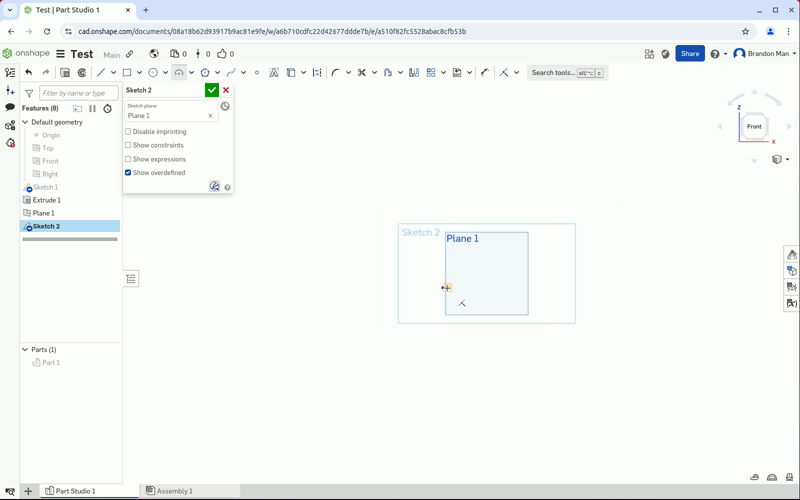
scroll(-6)
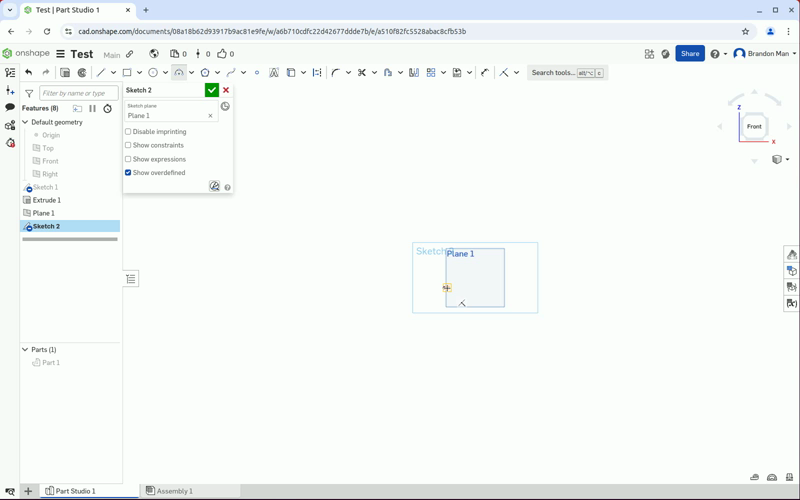
scroll(-6)
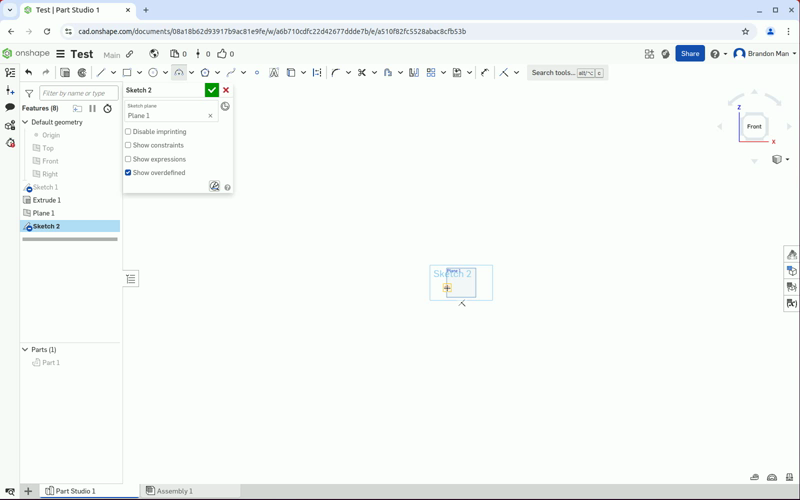
key_down(shift)
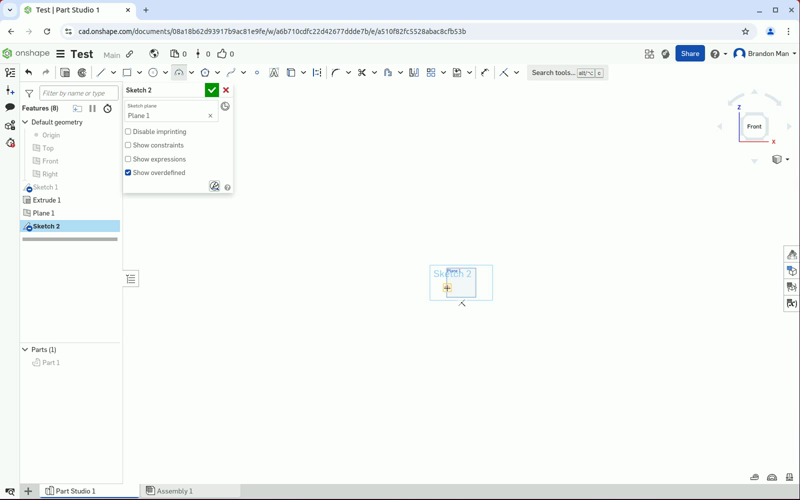
mouse_move(447, 276)
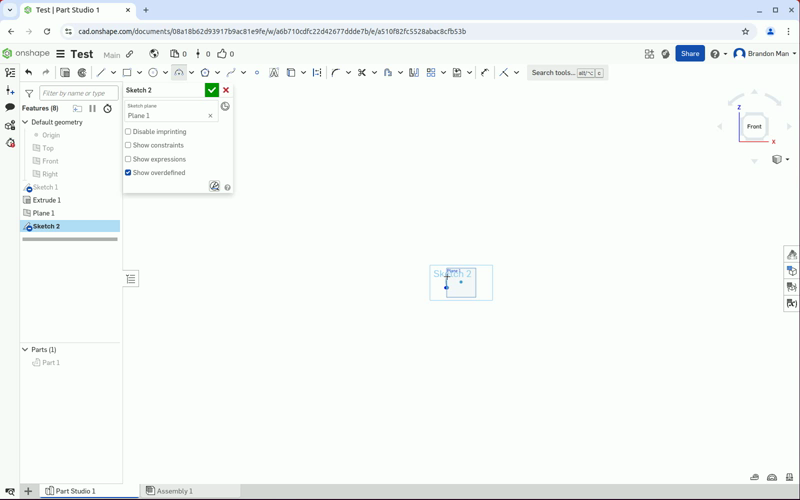
click(447, 276)
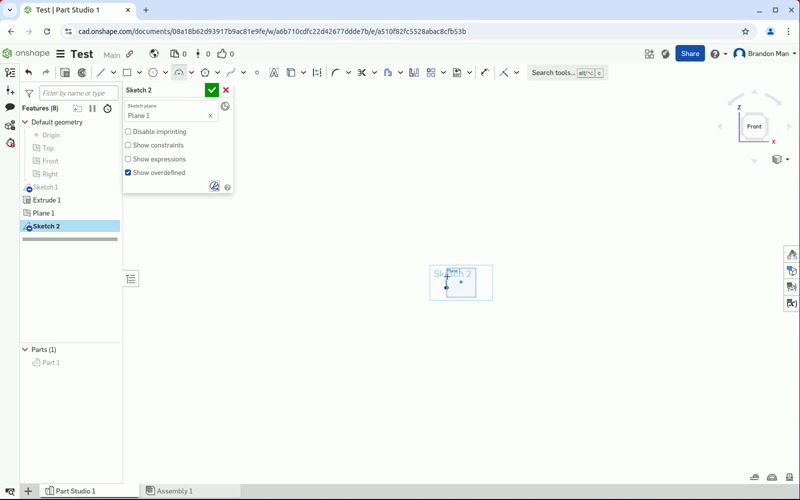
mouse_move(446, 281)
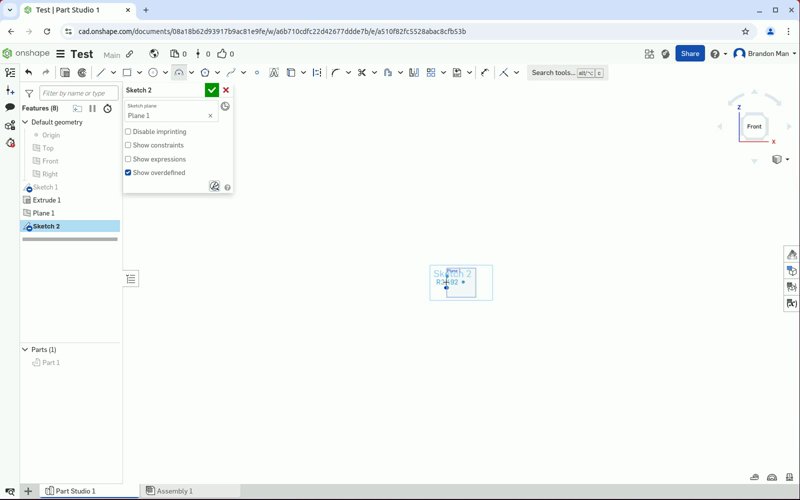
click(446, 281)
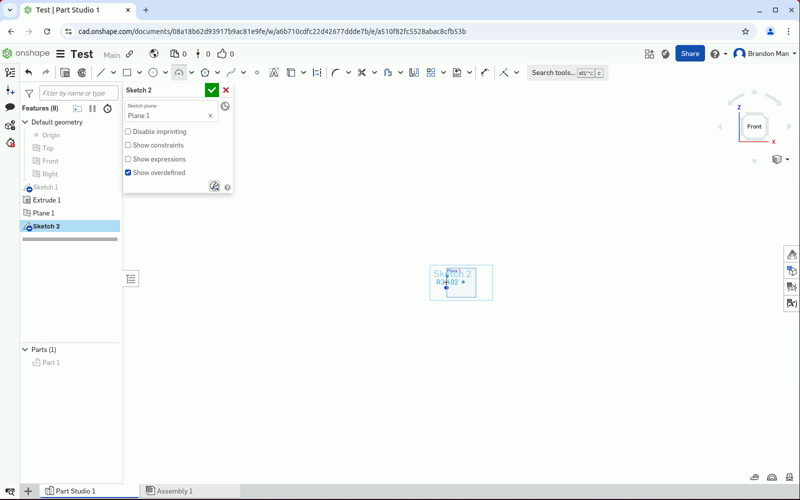
key_up(shift)
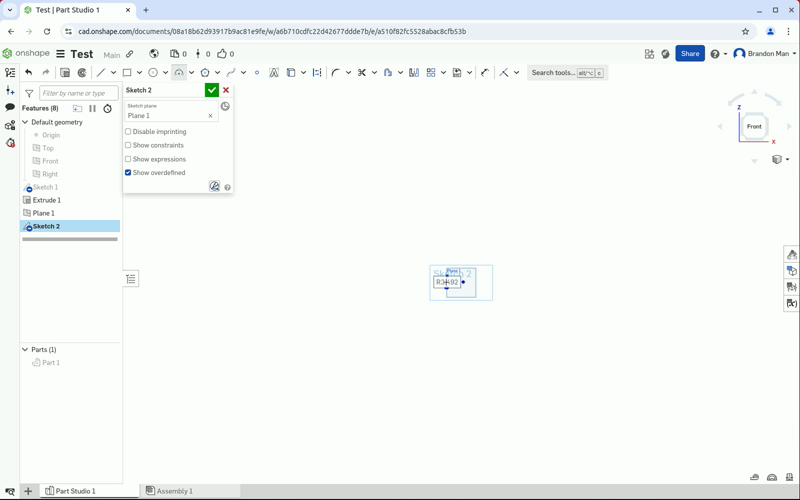
key(esc)
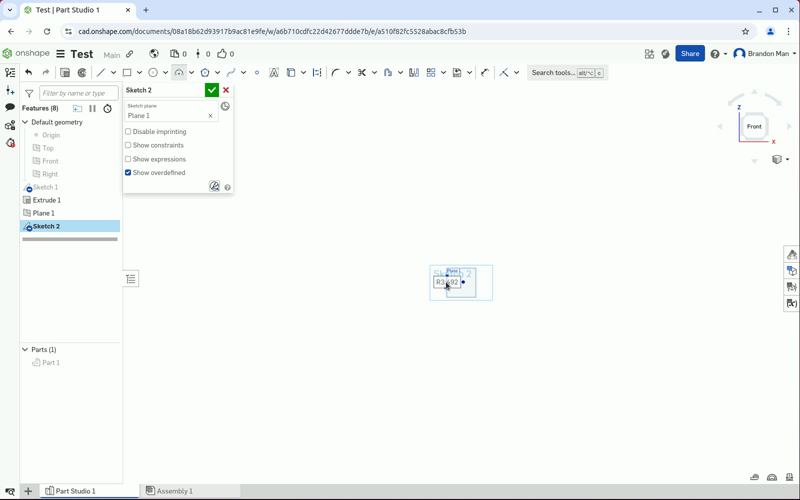
key(l)
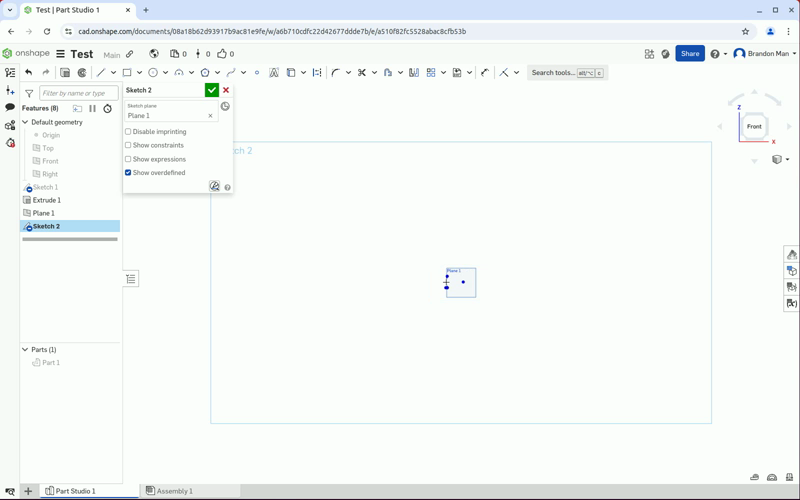
mouse_move(447, 276)
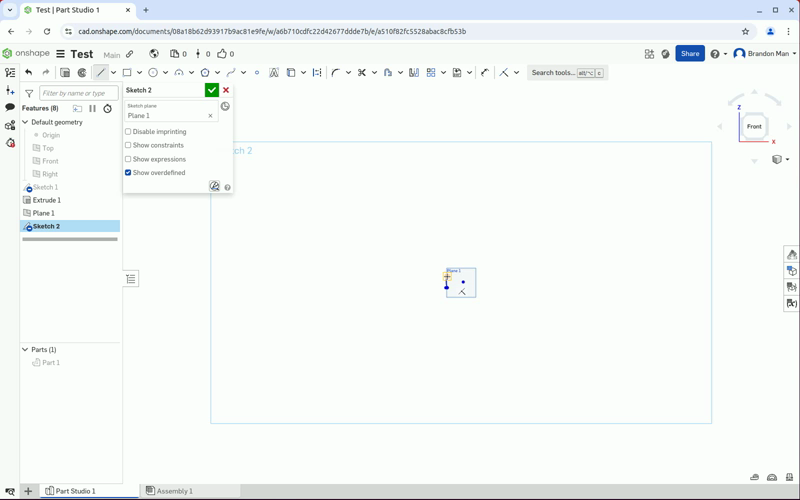
click(447, 276)
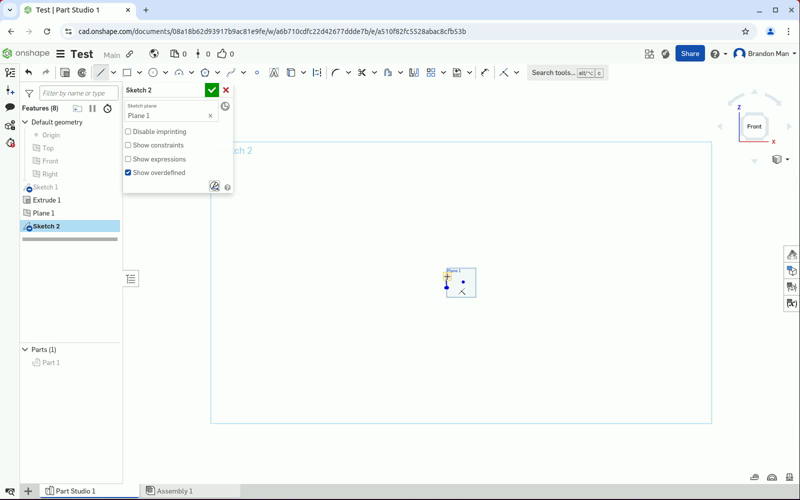
key_down(shift)
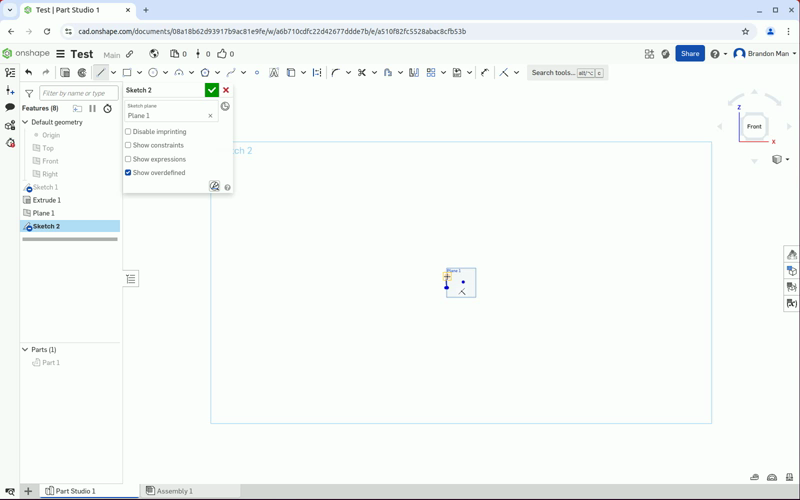
mouse_move(477, 276)
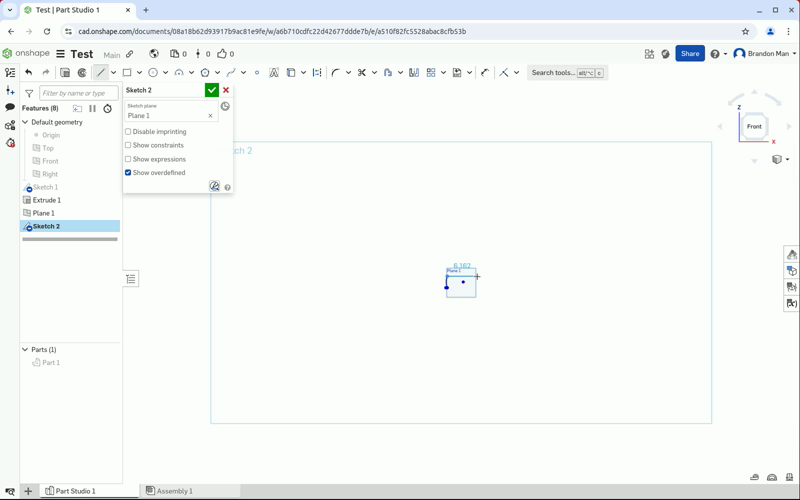
mouse_move(445, 276)
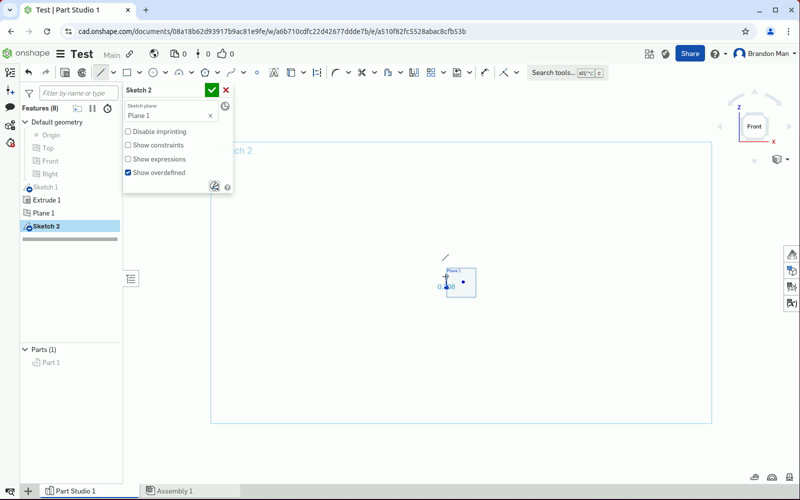
scroll(6)
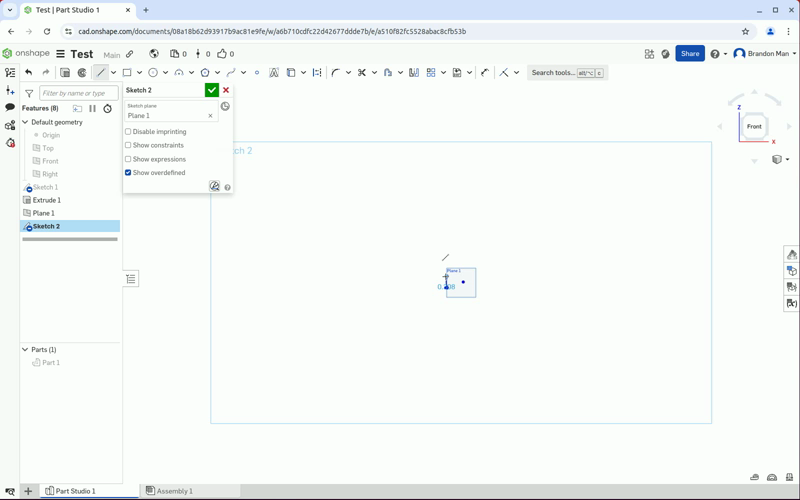
scroll(6)
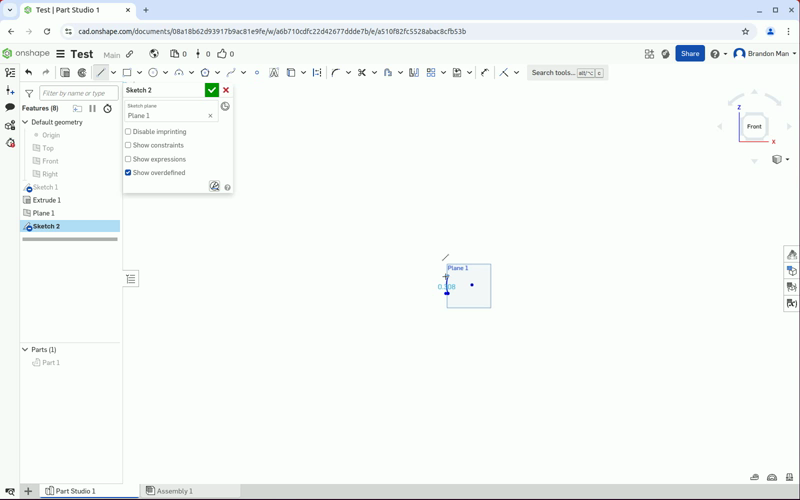
scroll(6)
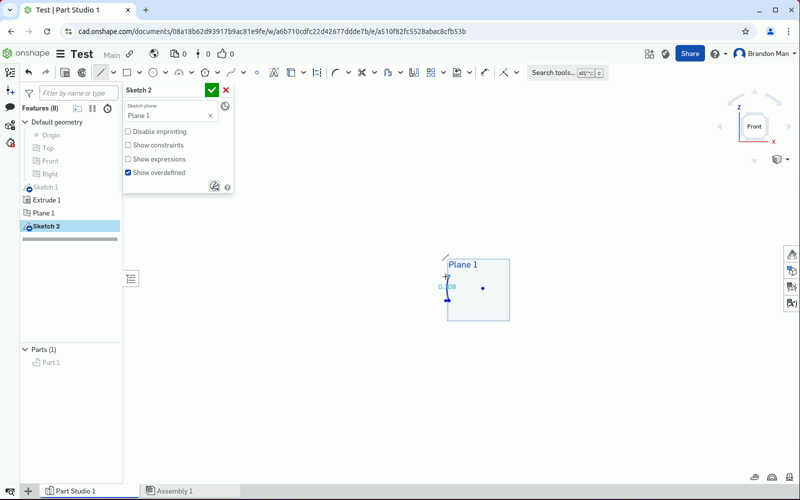
scroll(6)
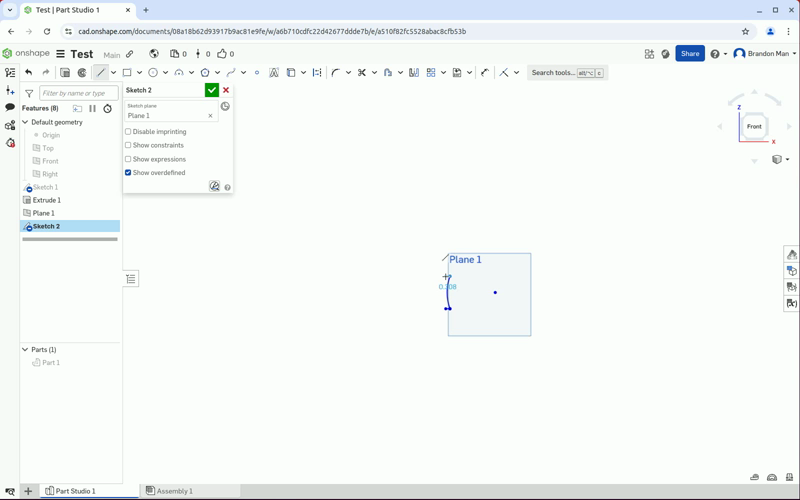
scroll(6)
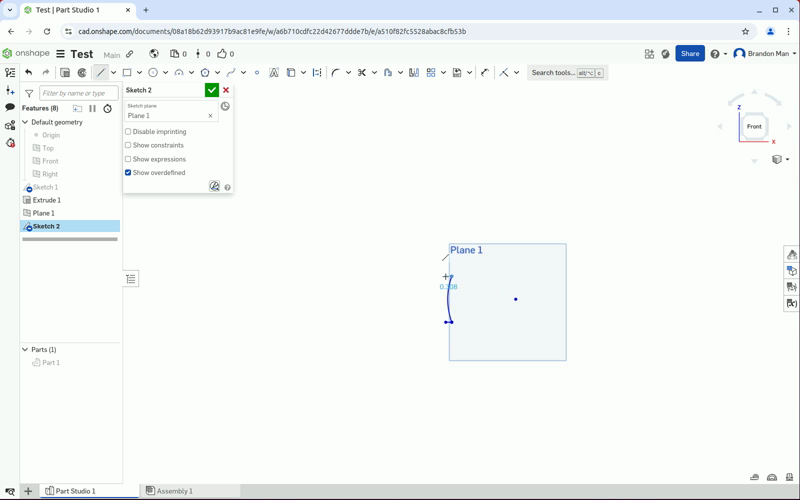
scroll(6)
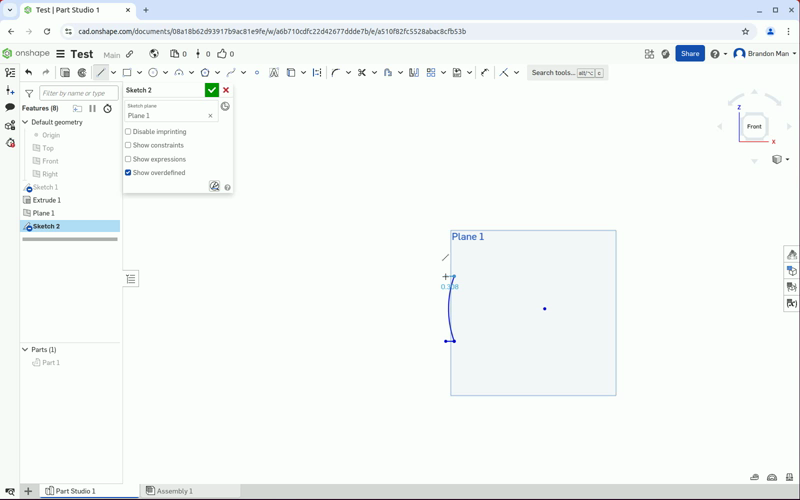
scroll(6)
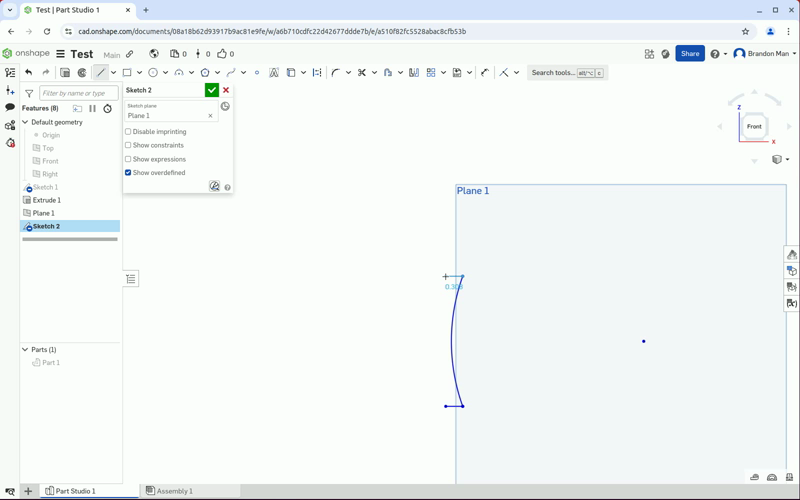
click(445, 276)
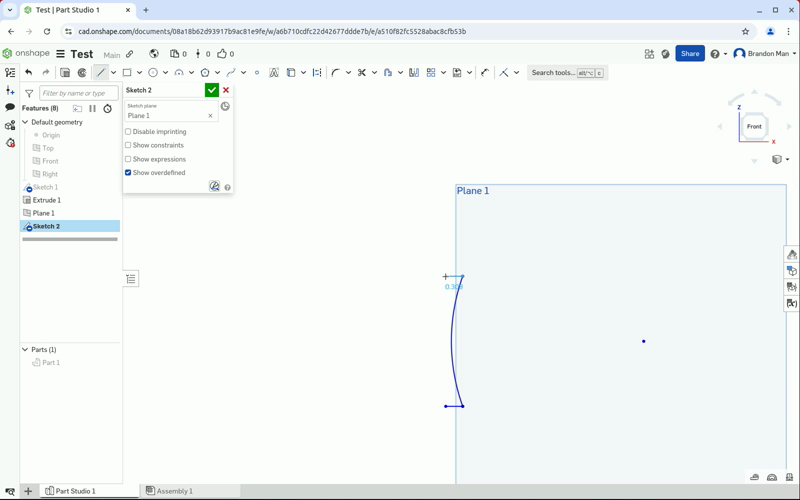
scroll(-6)
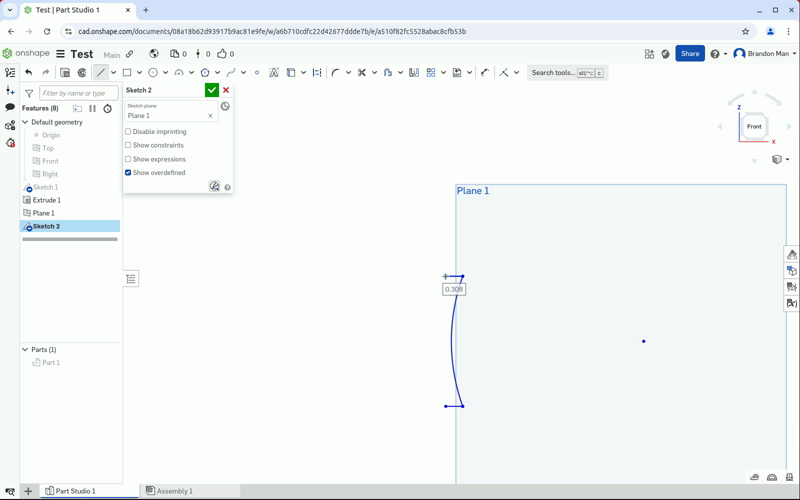
scroll(-6)
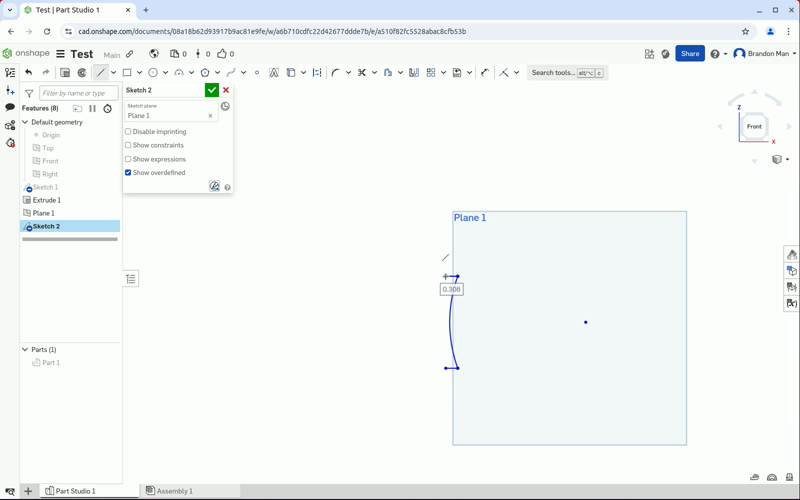
scroll(-6)
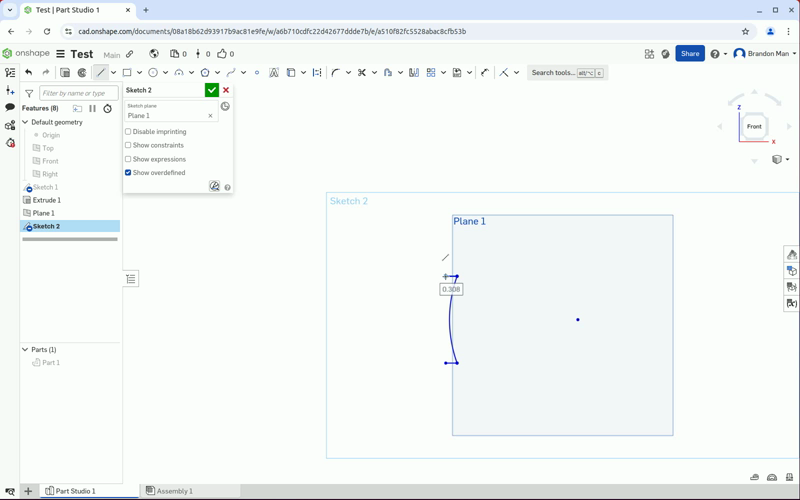
scroll(-6)
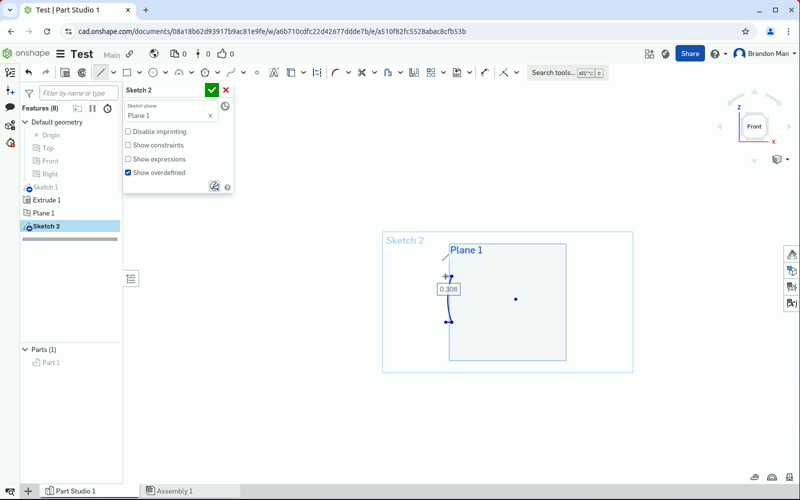
scroll(-6)
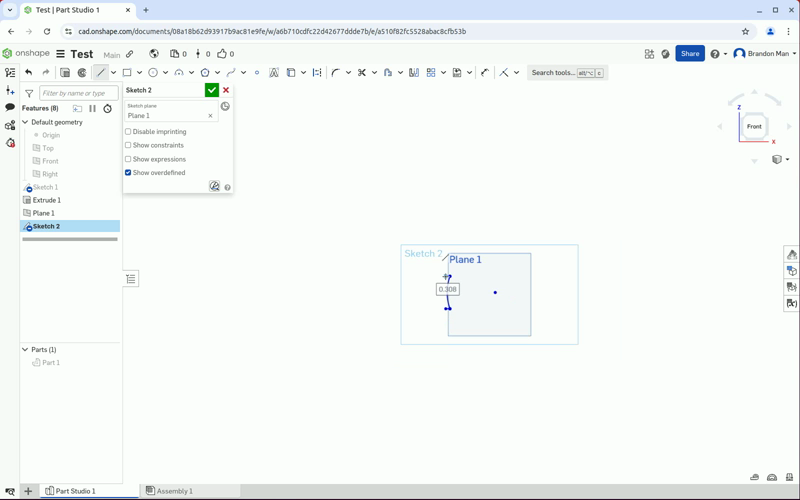
scroll(-6)
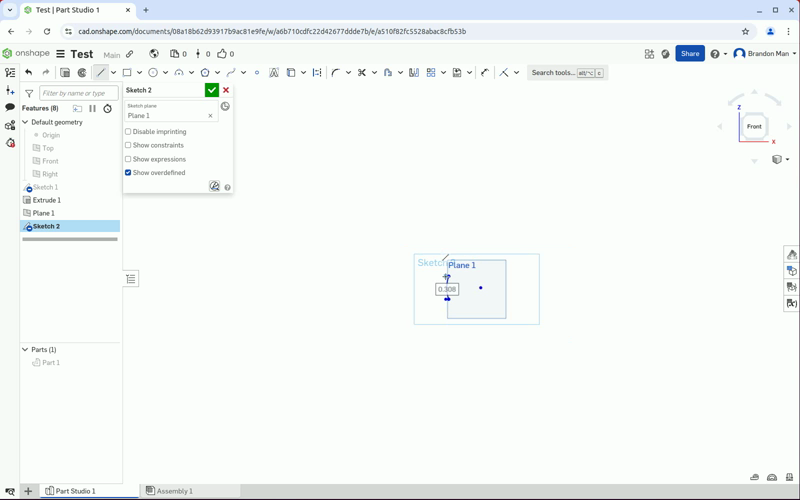
scroll(-6)
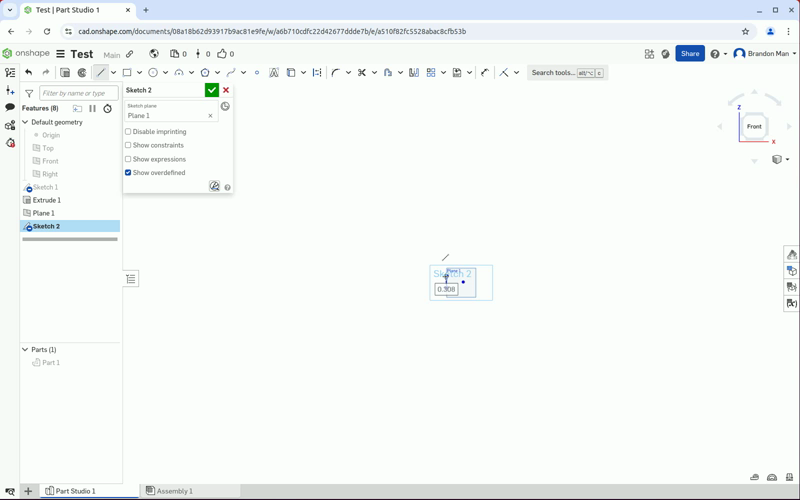
key_up(shift)
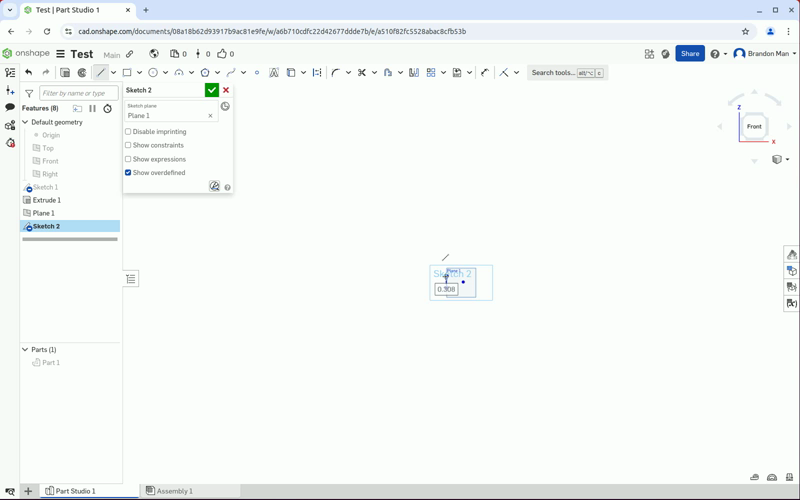
mouse_move(475, 276)
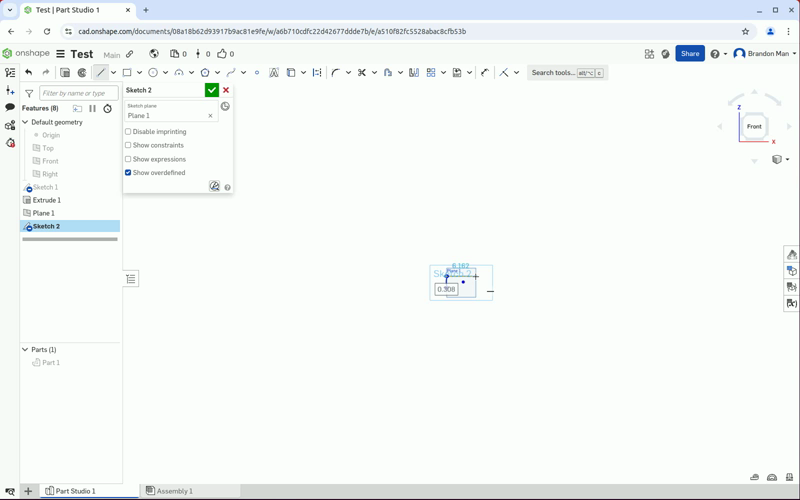
key_down(shift)
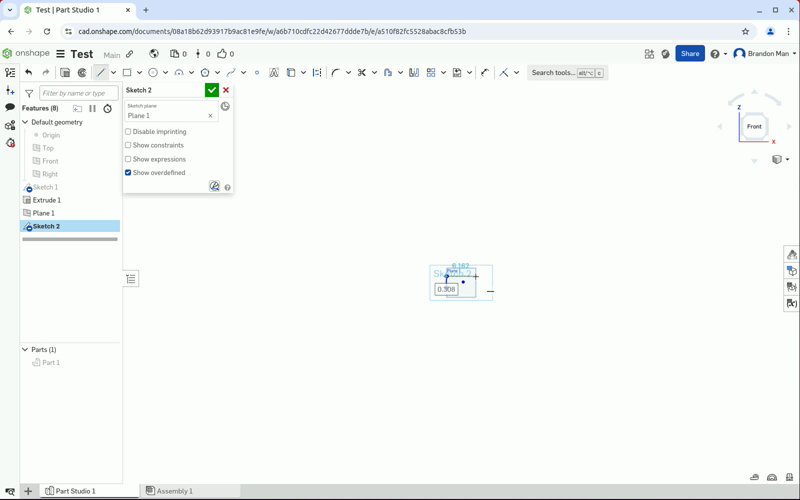
mouse_move(445, 287)
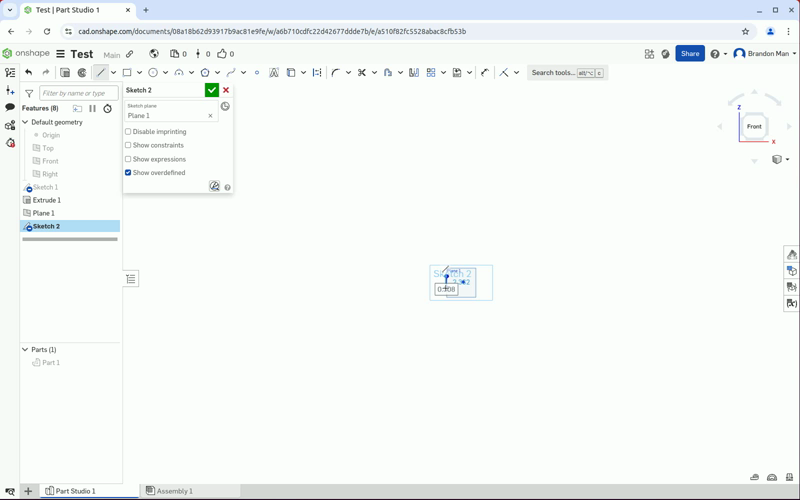
scroll(6)
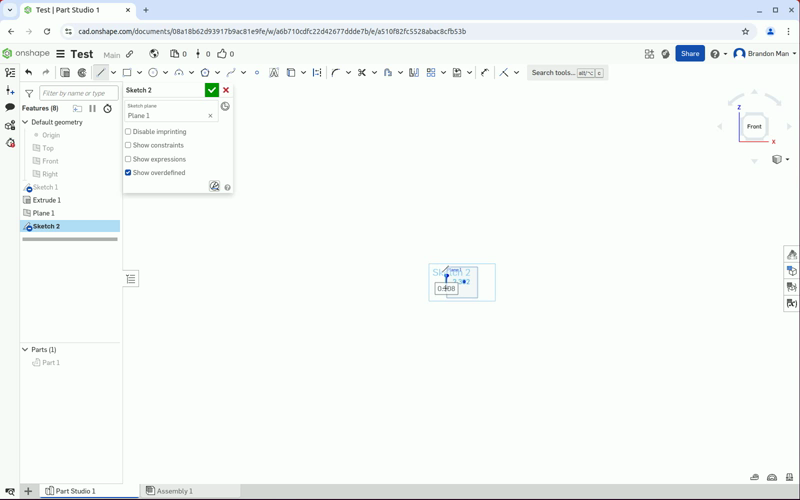
scroll(6)
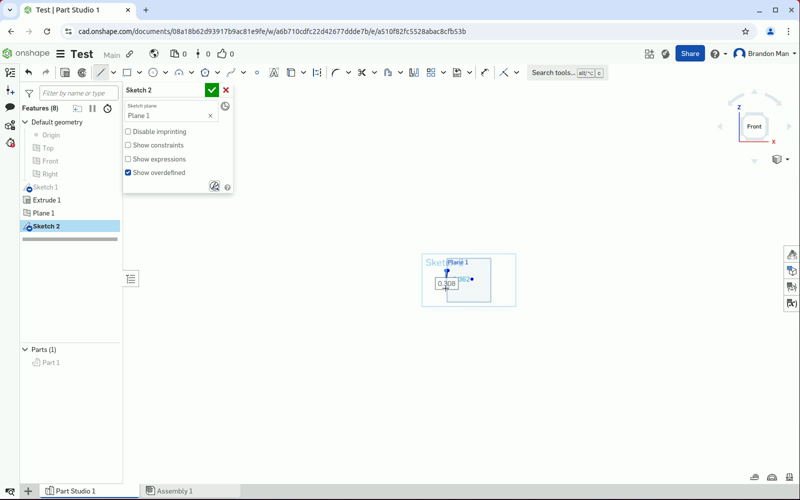
scroll(6)
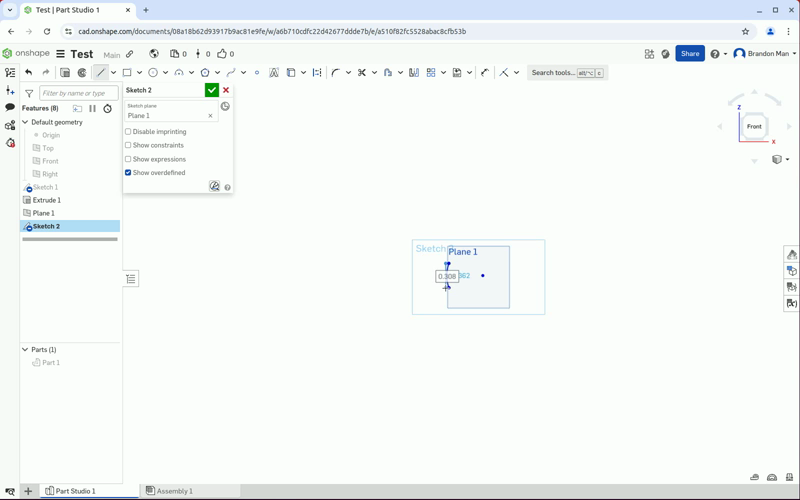
scroll(6)
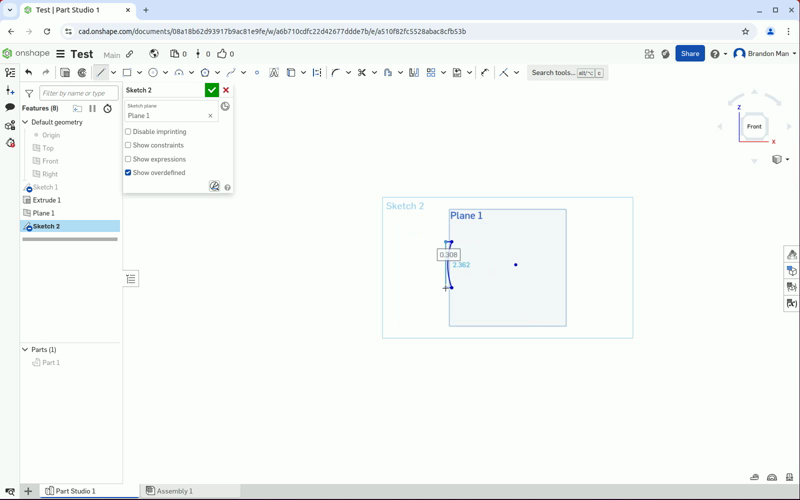
scroll(6)
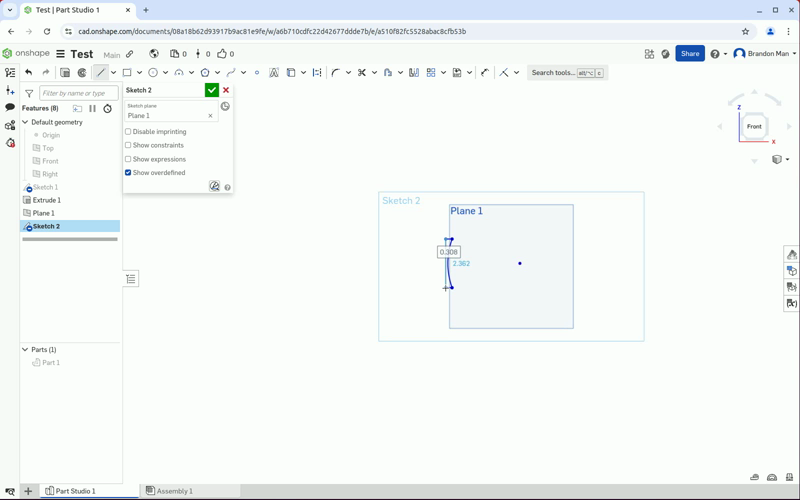
scroll(6)
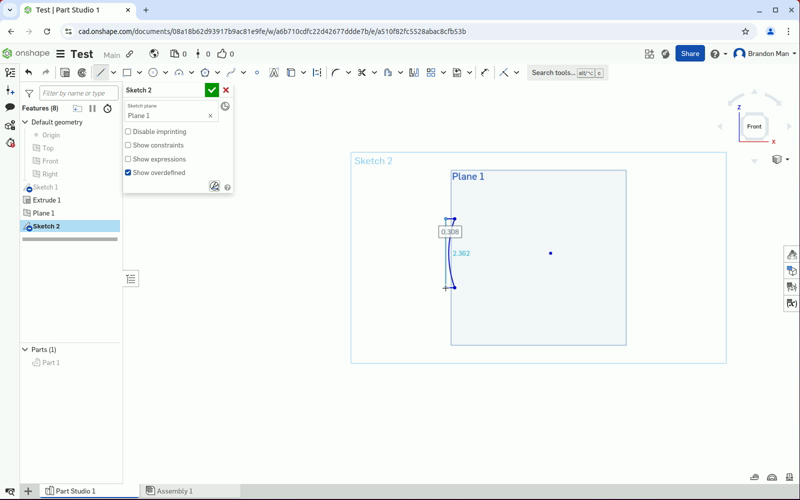
scroll(6)
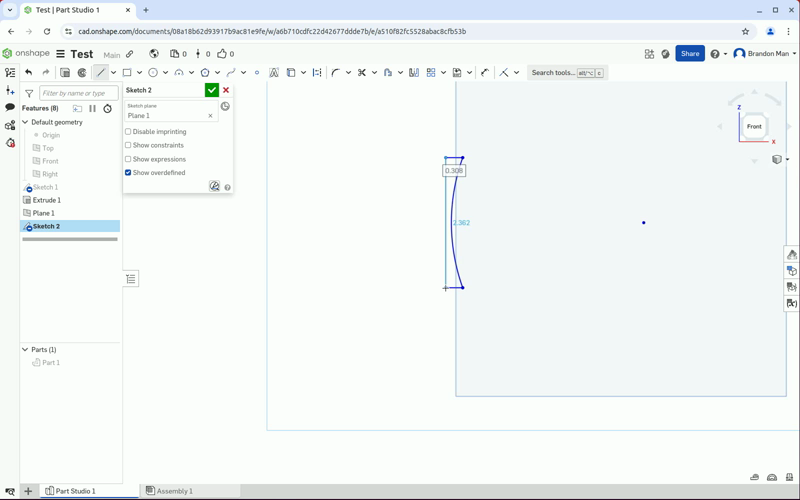
key_up(shift)
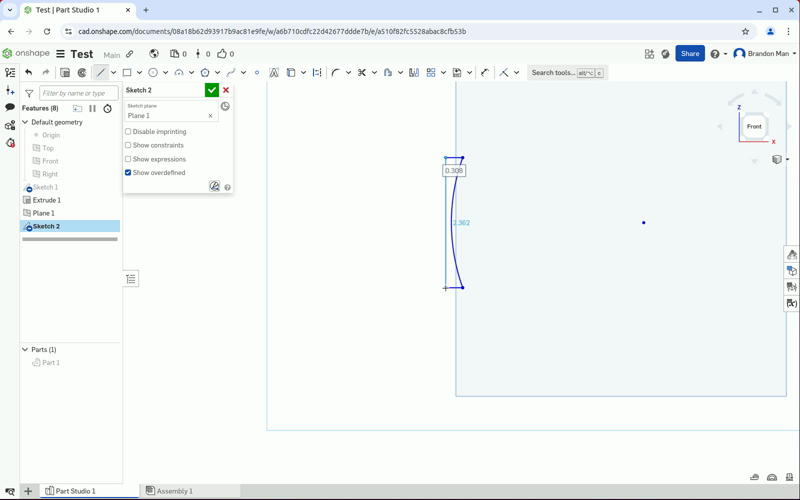
click(445, 287)
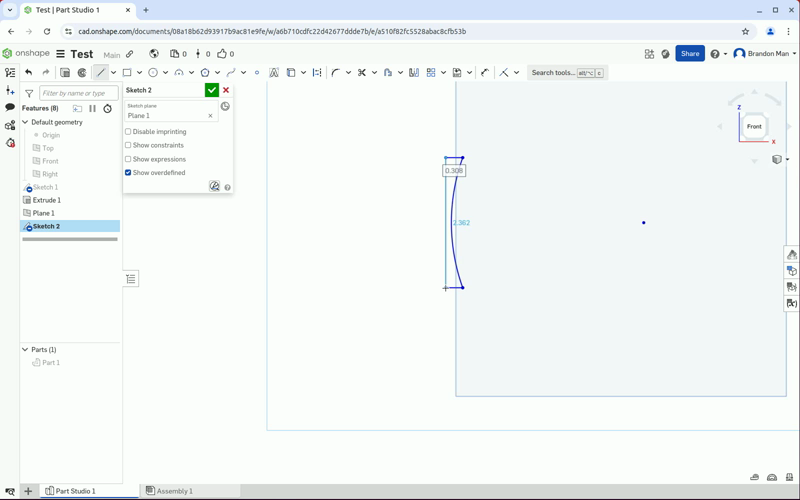
scroll(-6)
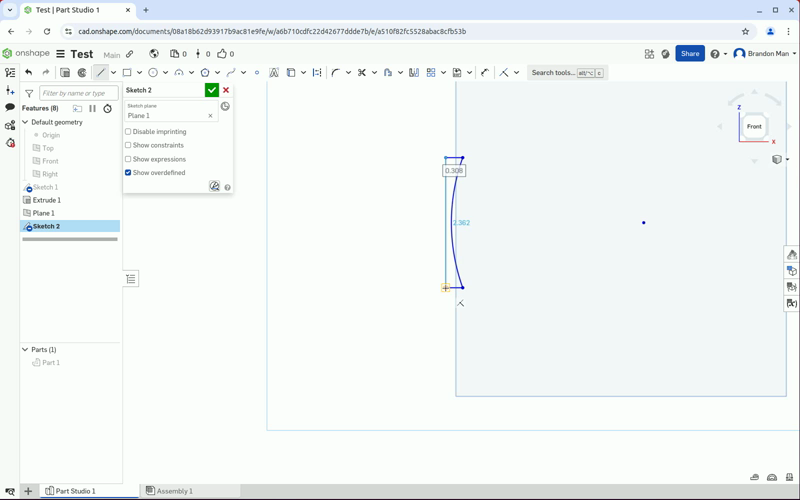
scroll(-6)
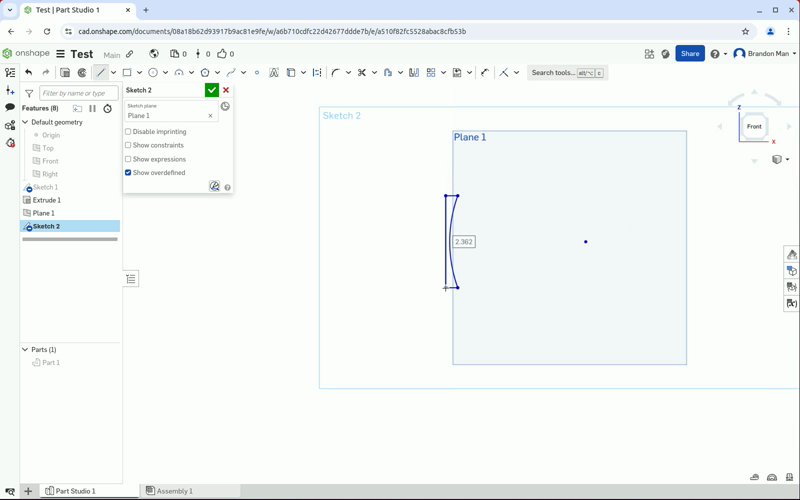
scroll(-6)
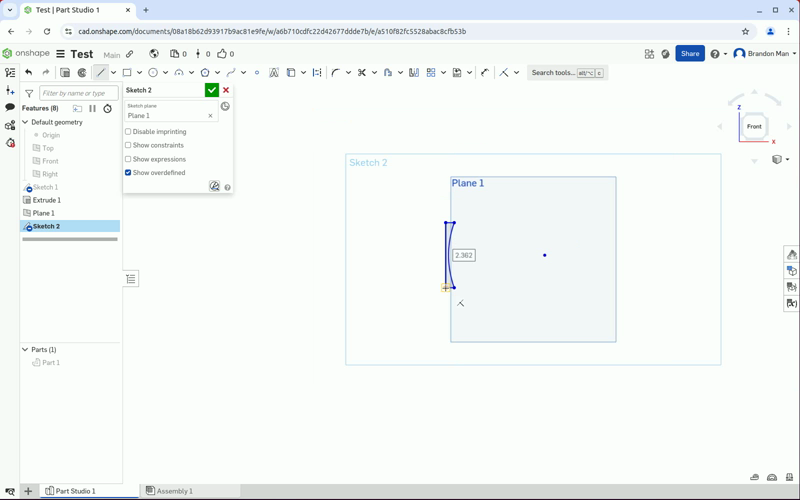
scroll(-6)
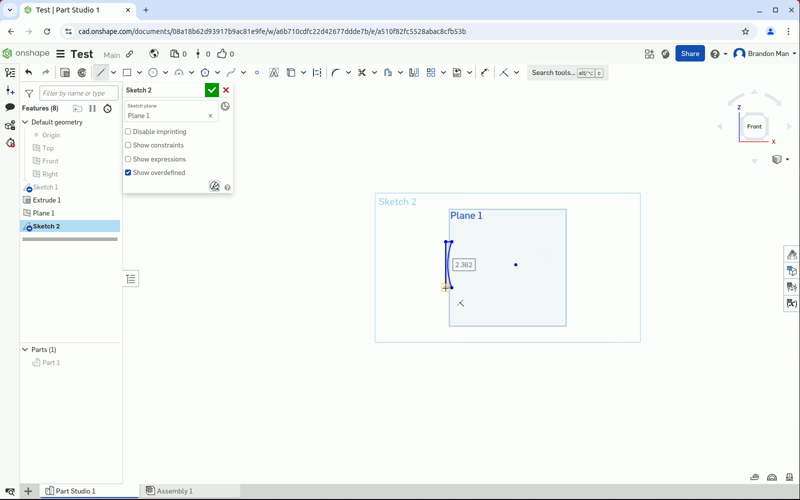
scroll(-6)
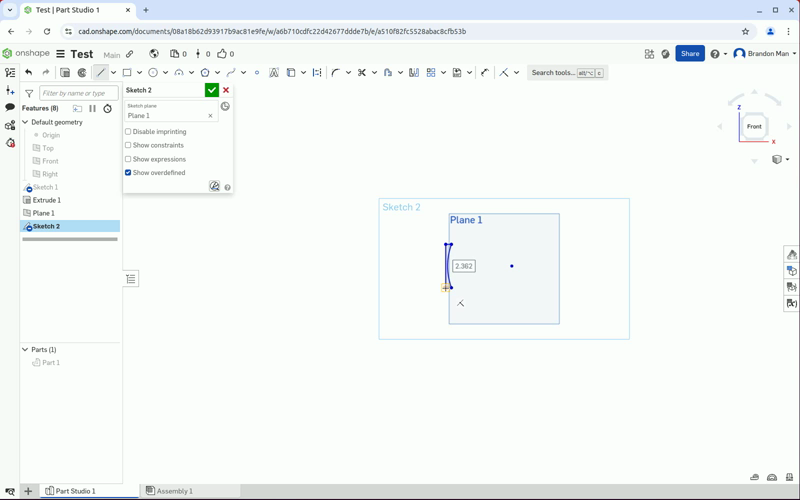
scroll(-6)
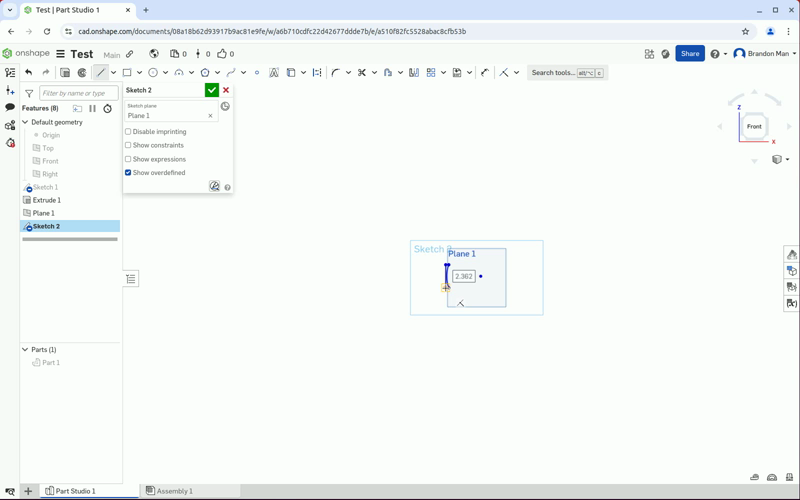
scroll(-6)
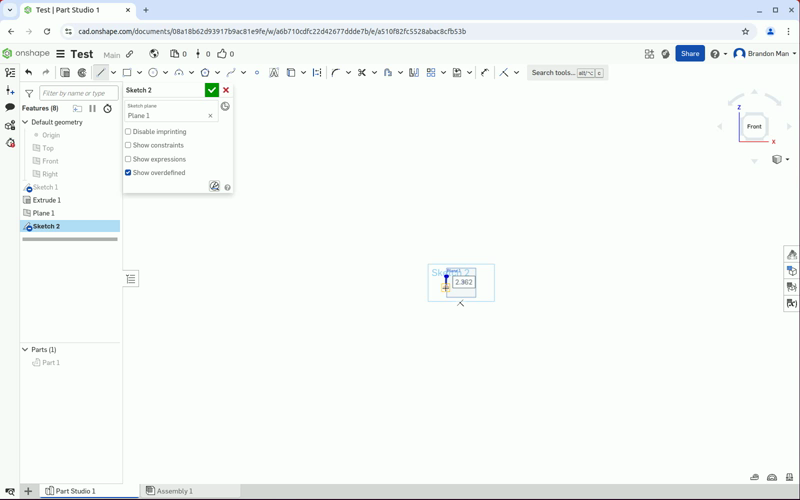
key(esc)
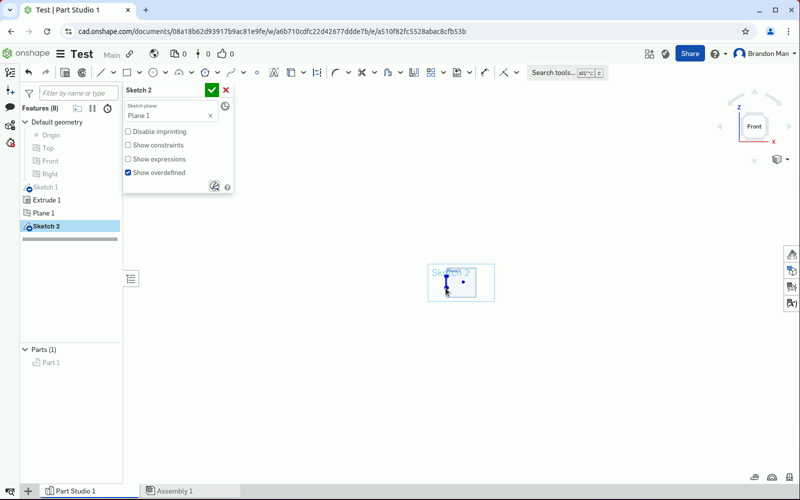
mouse_move(446, 285)
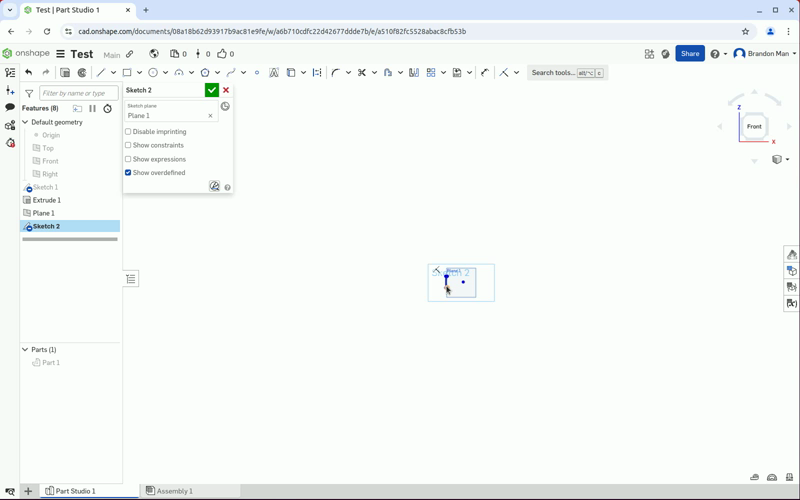
scroll(6)
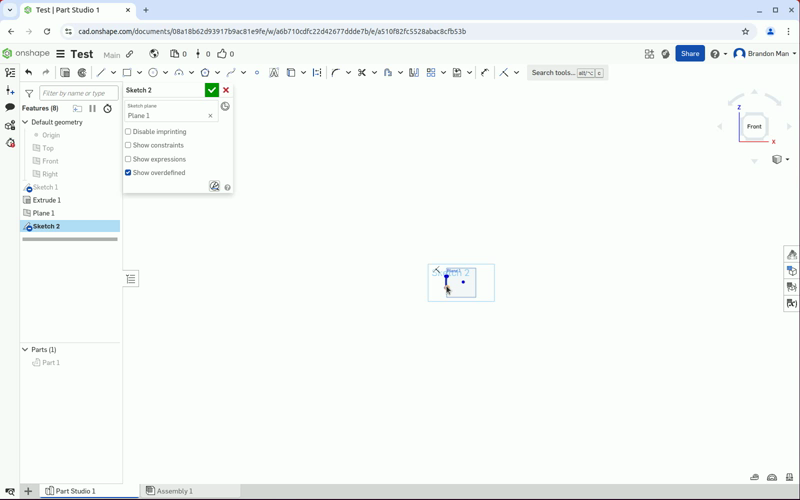
scroll(6)
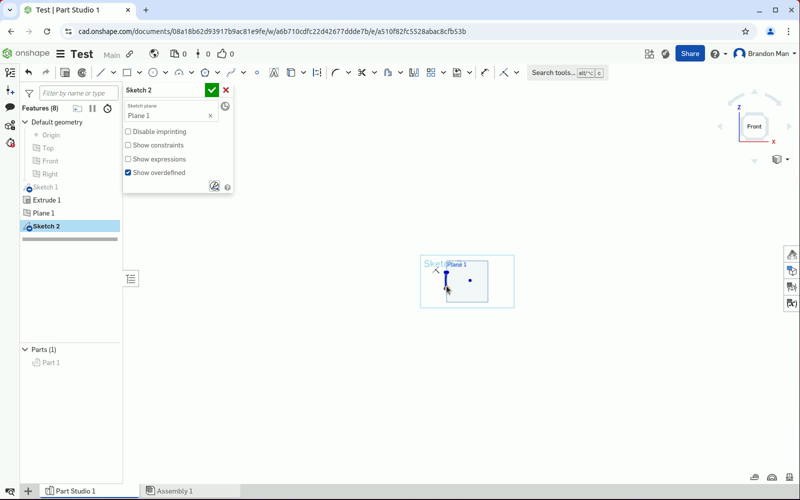
scroll(6)
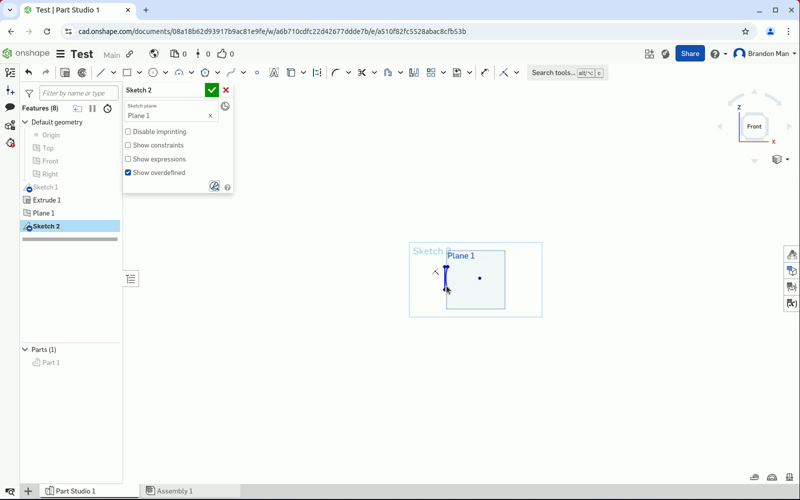
scroll(6)
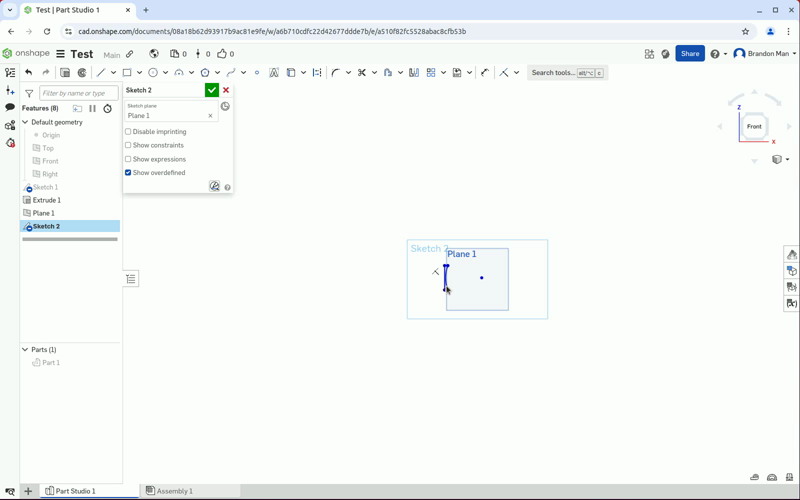
scroll(6)
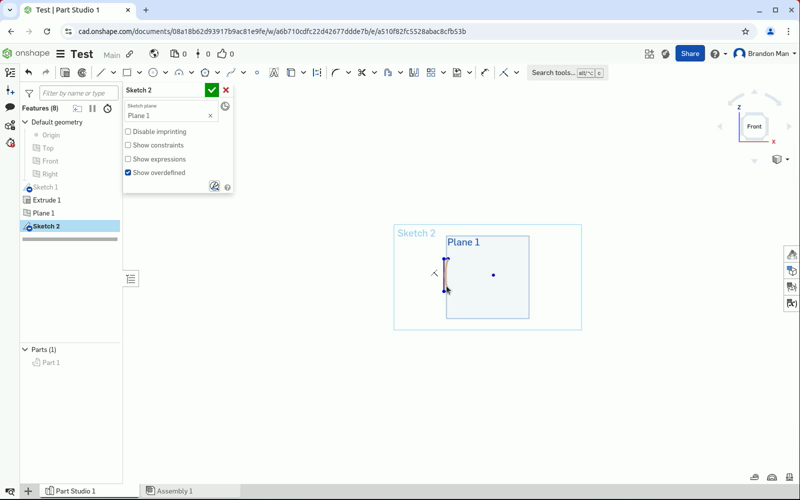
scroll(6)
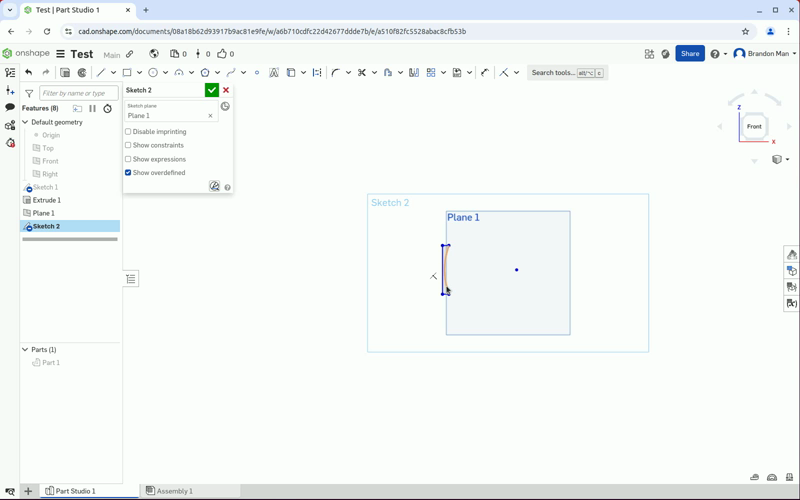
scroll(6)
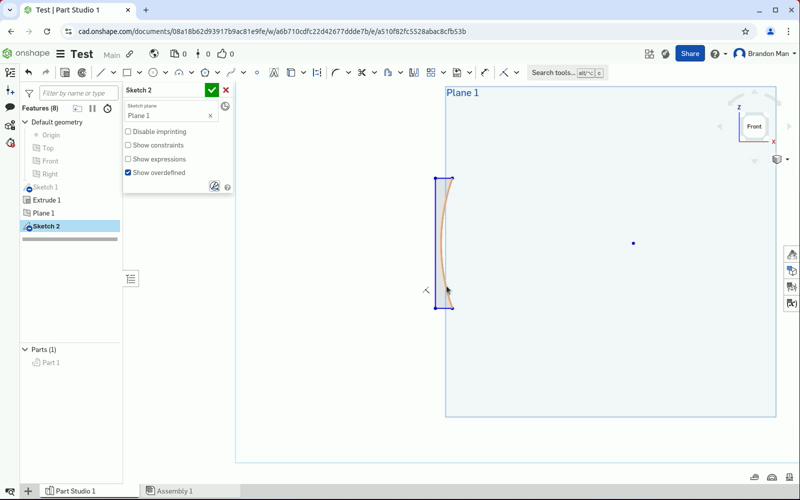
click(446, 285)
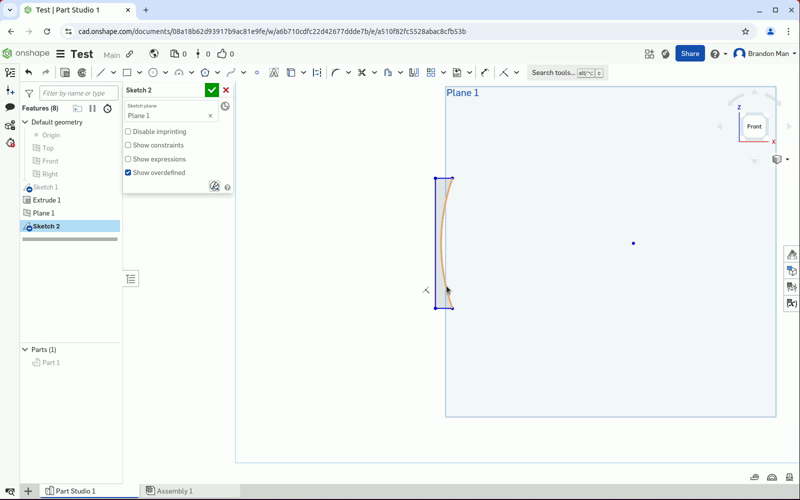
scroll(-6)
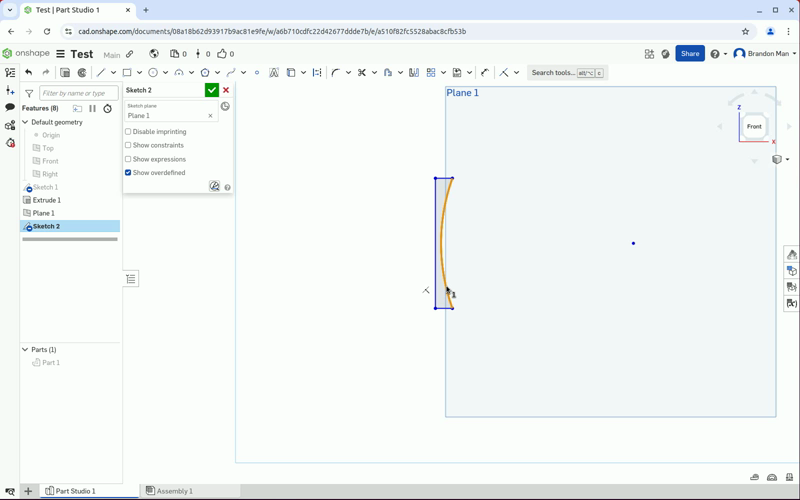
scroll(-6)
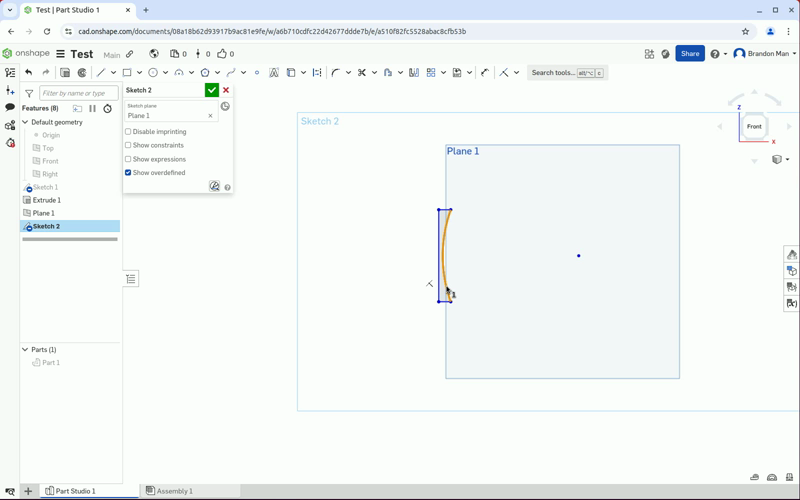
scroll(-6)
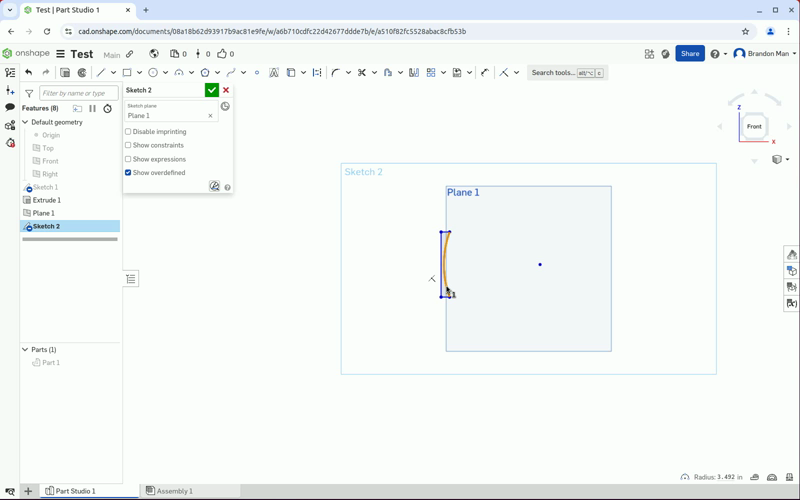
scroll(-6)
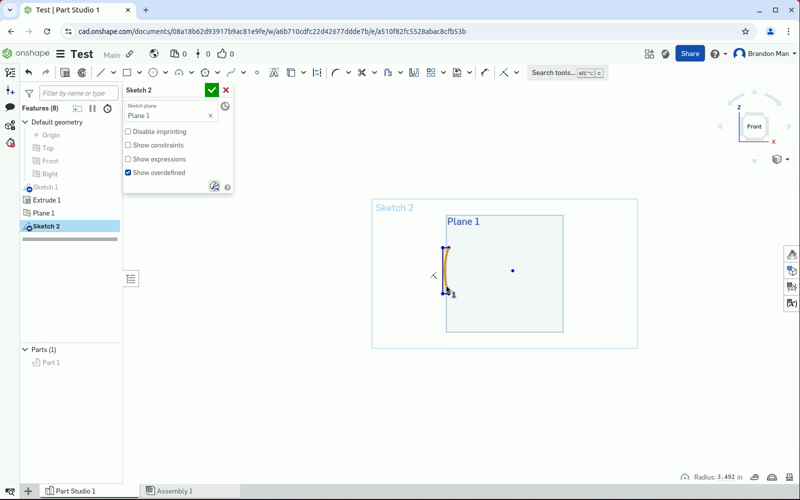
scroll(-6)
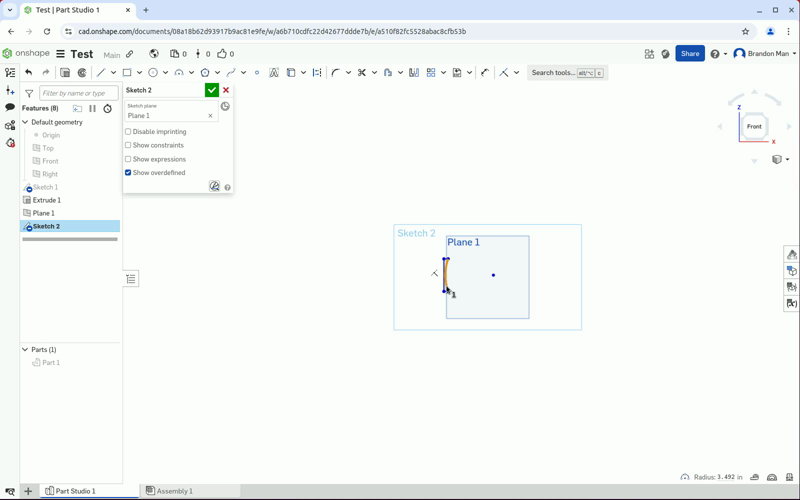
scroll(-6)
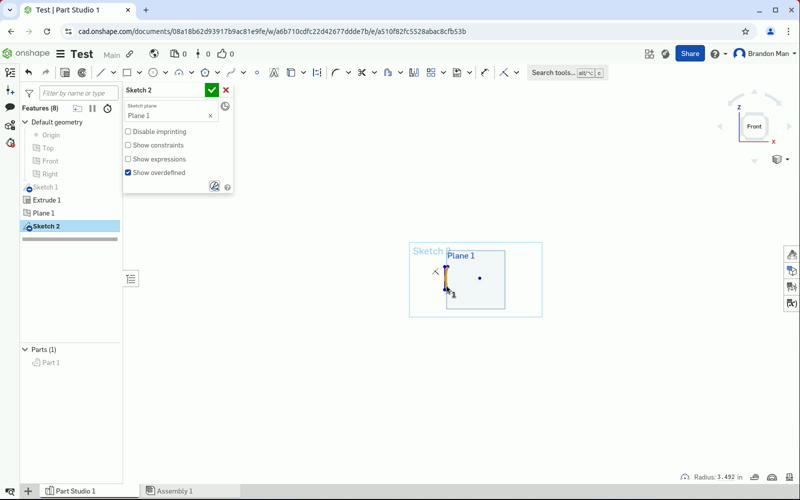
scroll(-6)
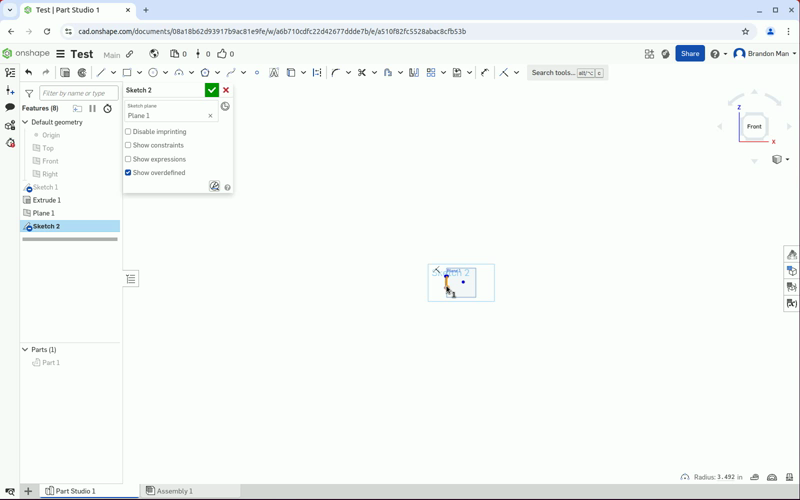
mouse_move(73, 352)
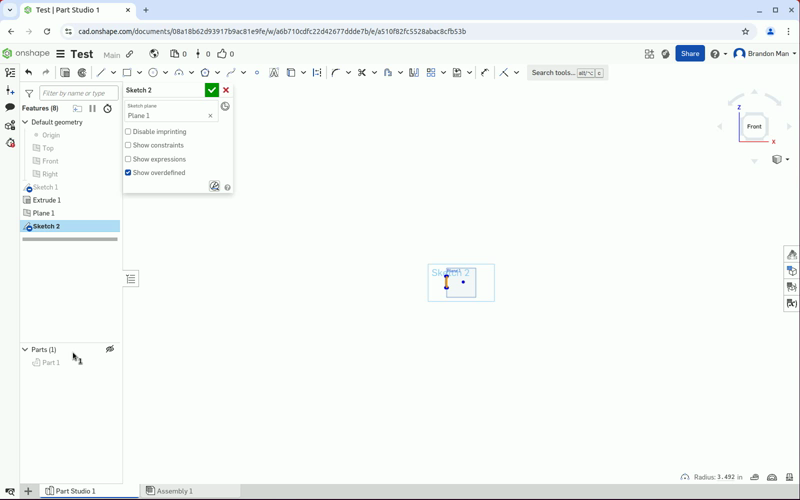
key(shift+y)
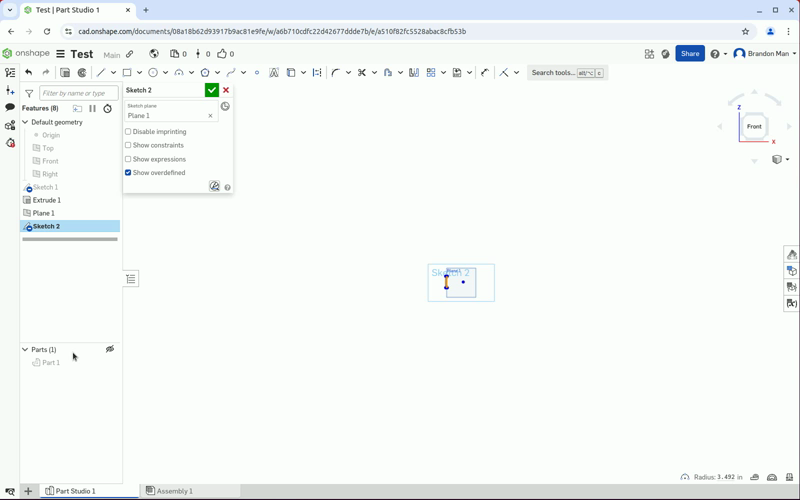
key(shift+e)
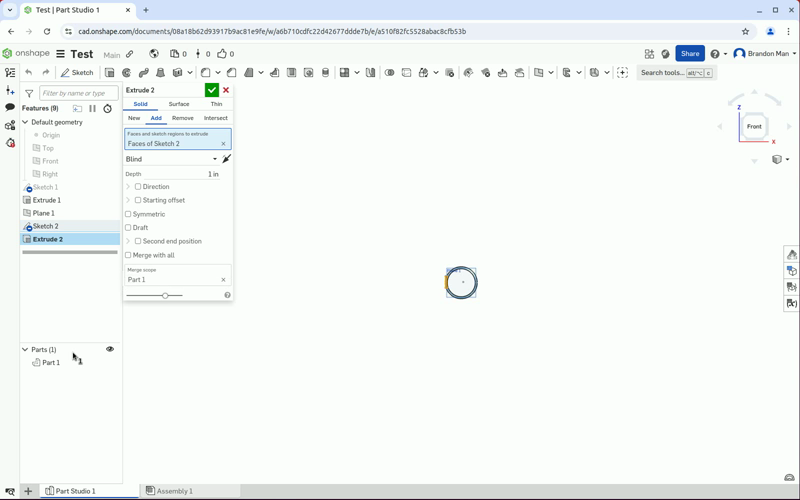
mouse_move(143, 106)
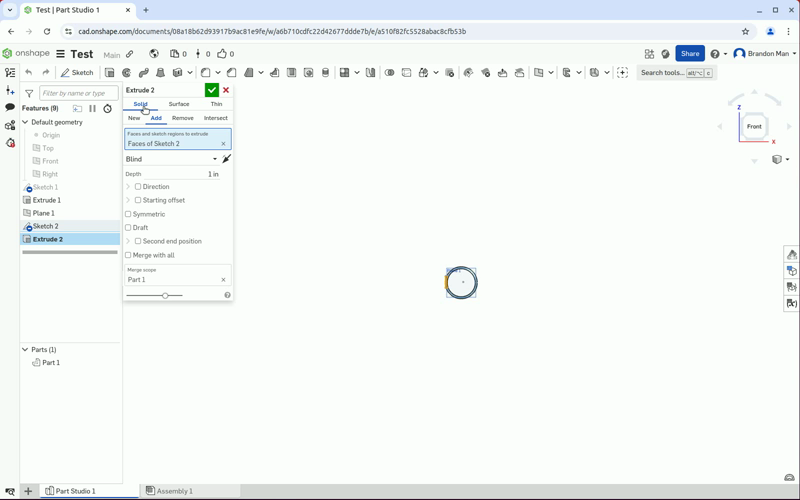
click(143, 106)
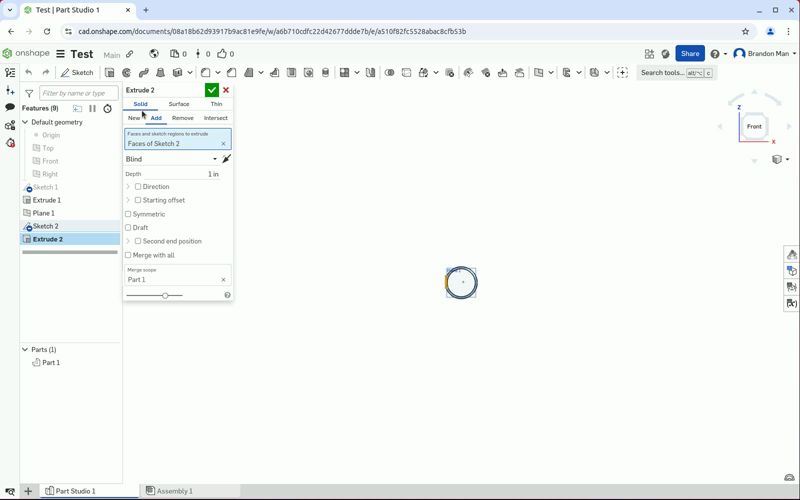
mouse_move(137, 120)
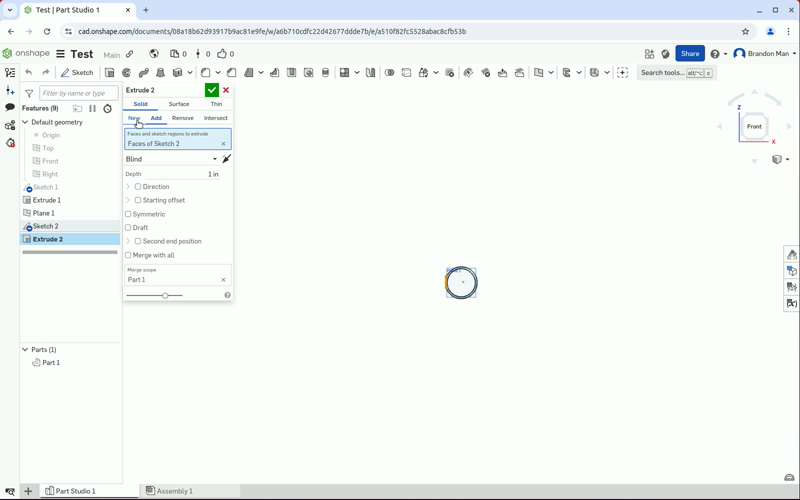
click(137, 120)
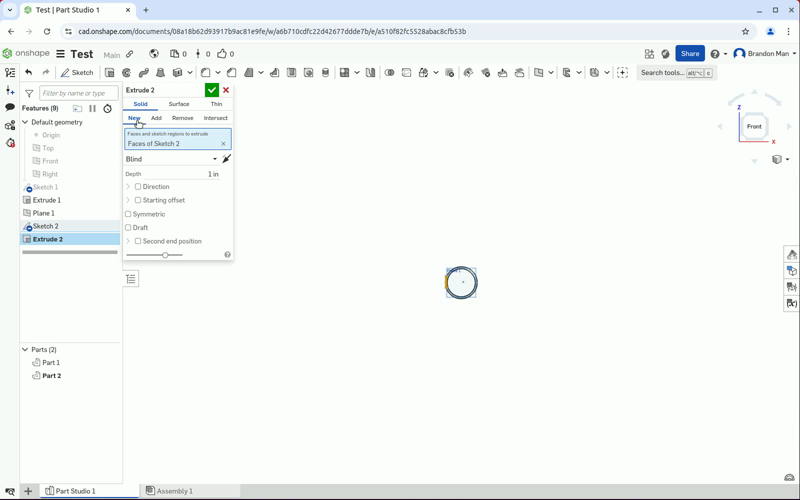
key(tab, 4)
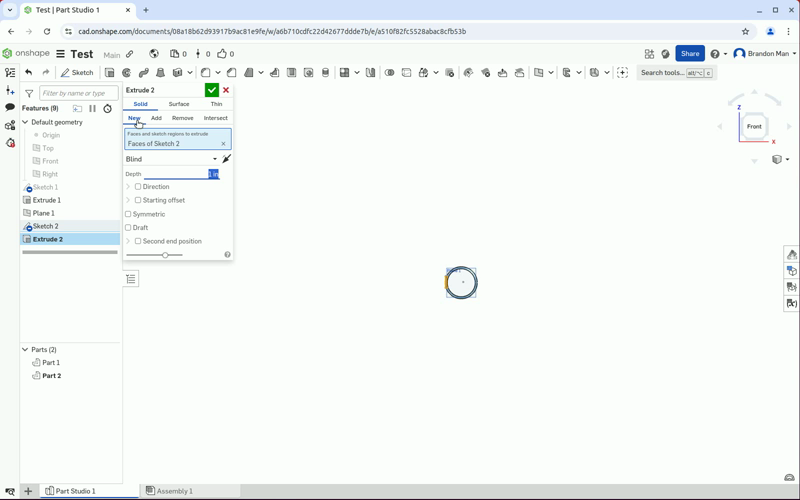
text(-7.703)
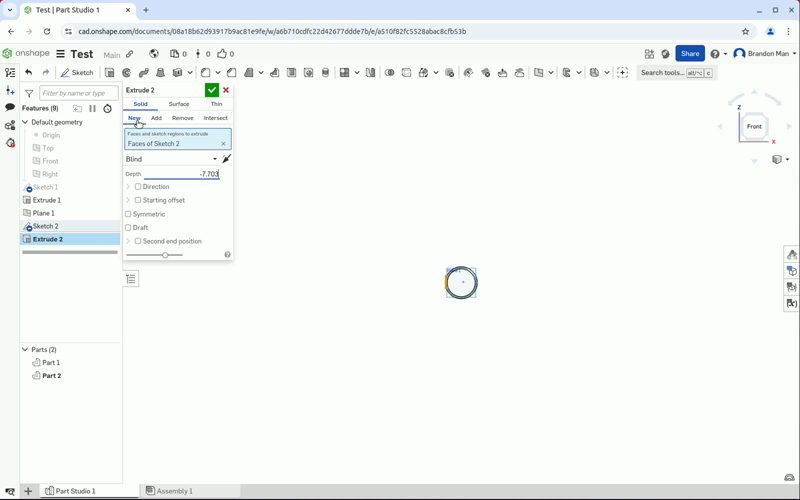
key(enter)
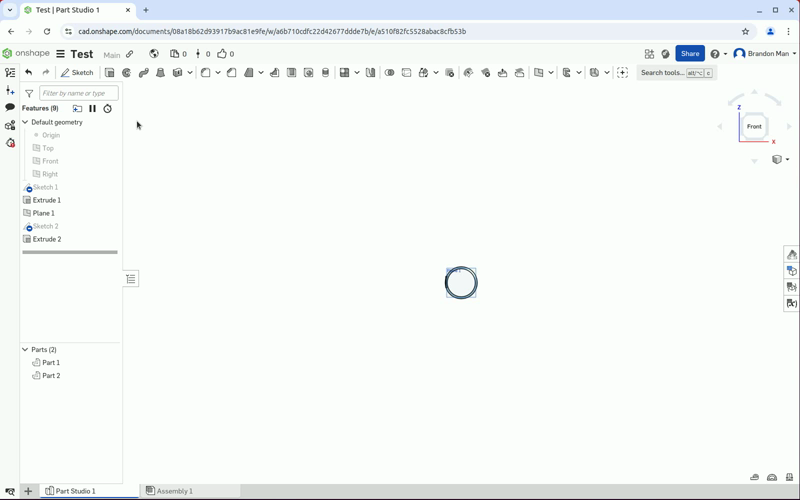
key(shift+h)
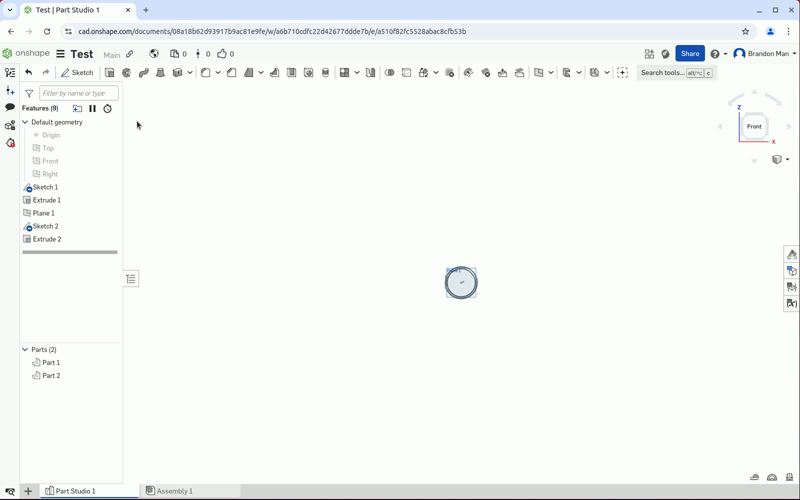
key(shift+h)
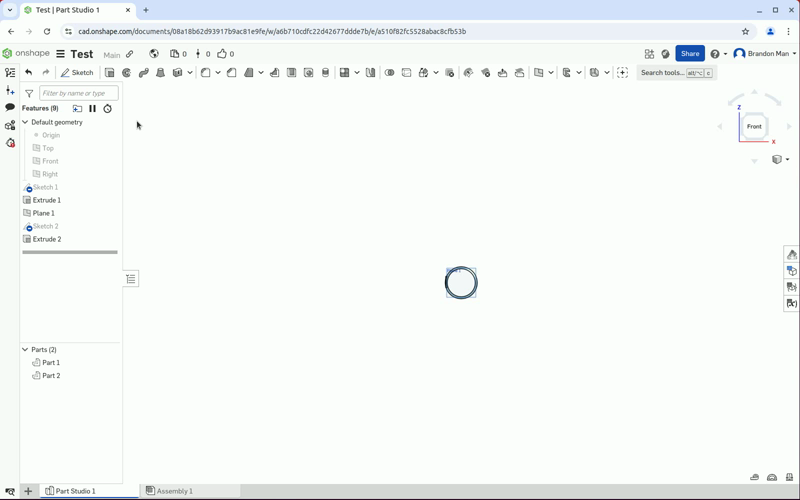
mouse_move(73, 189)
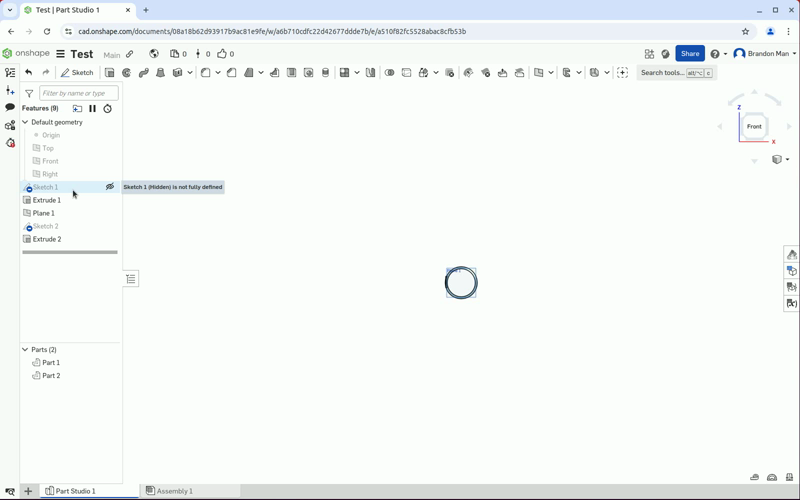
click(73, 189)
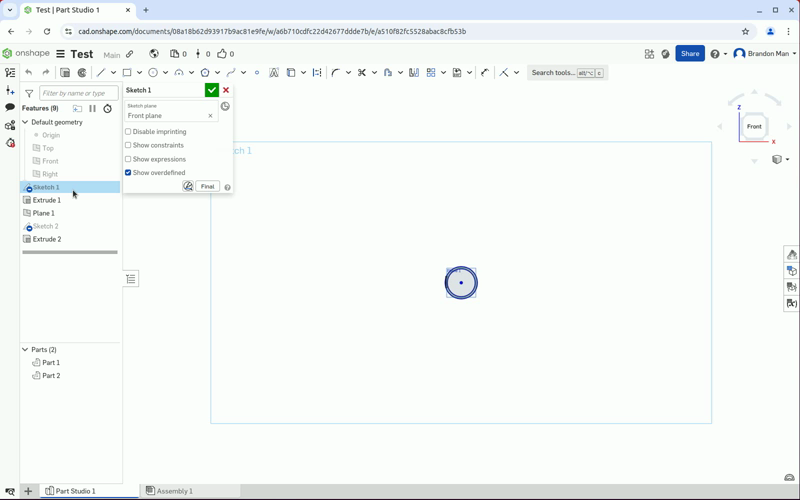
mouse_move(229, 92)
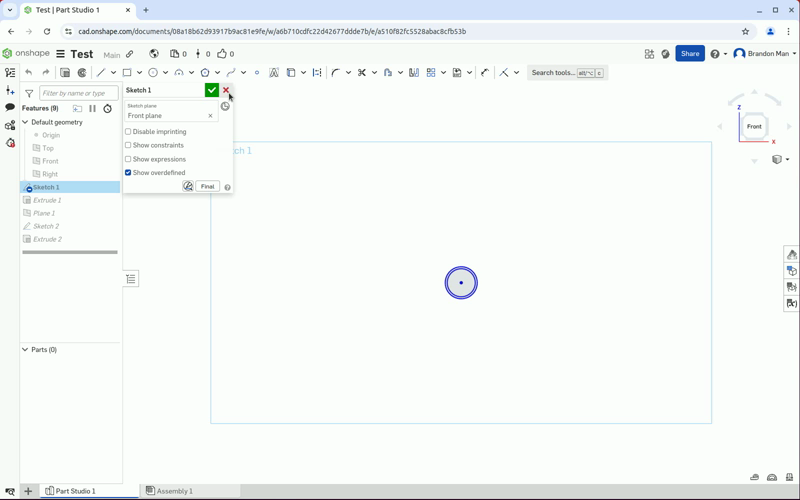
click(229, 92)
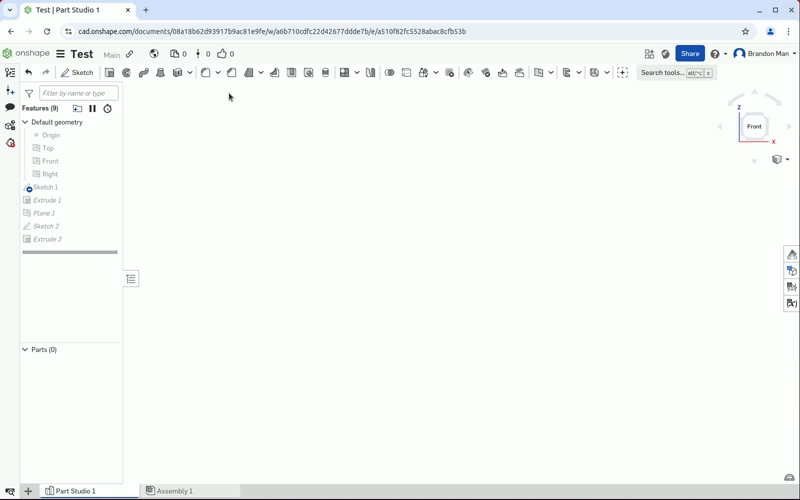
key(shift+s)
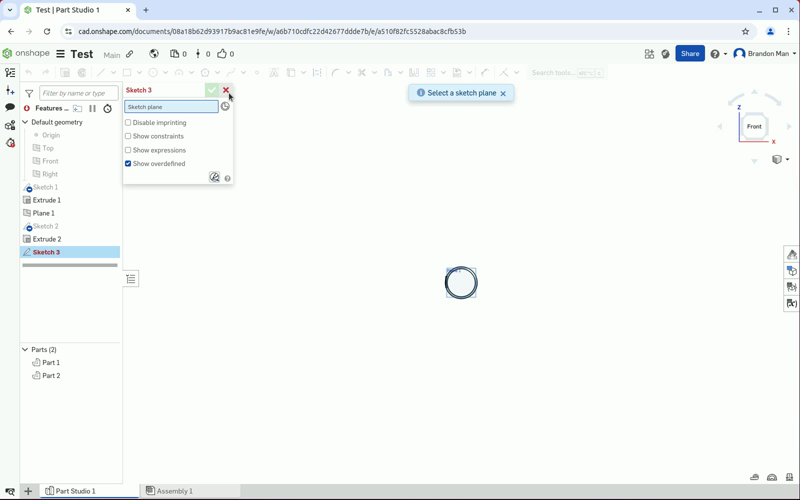
mouse_move(73, 215)
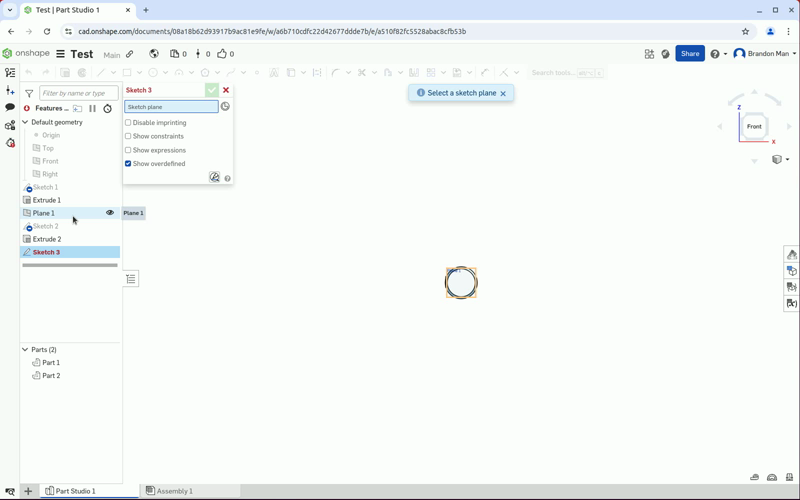
click(73, 215)
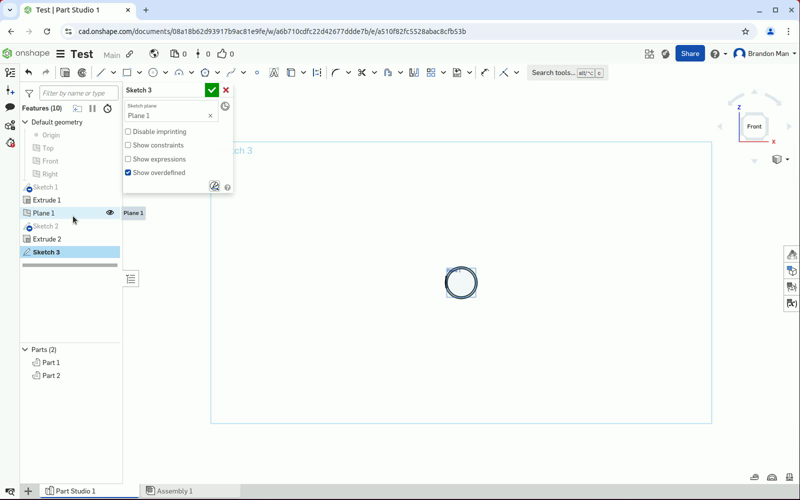
mouse_move(73, 352)
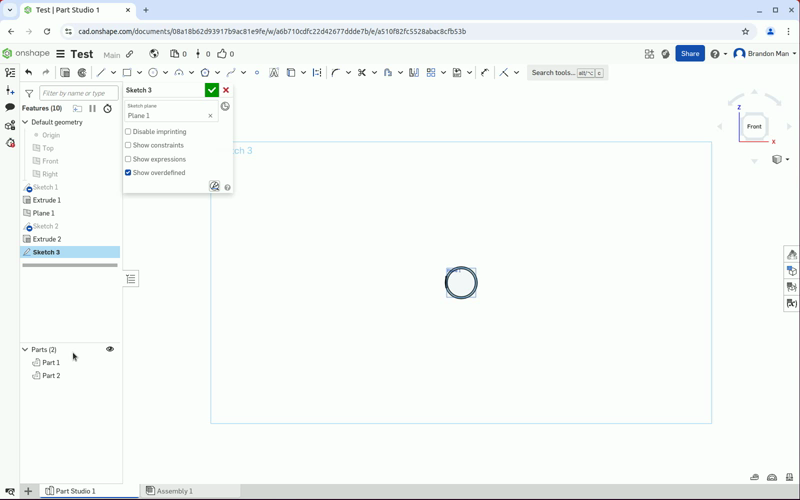
key(y)
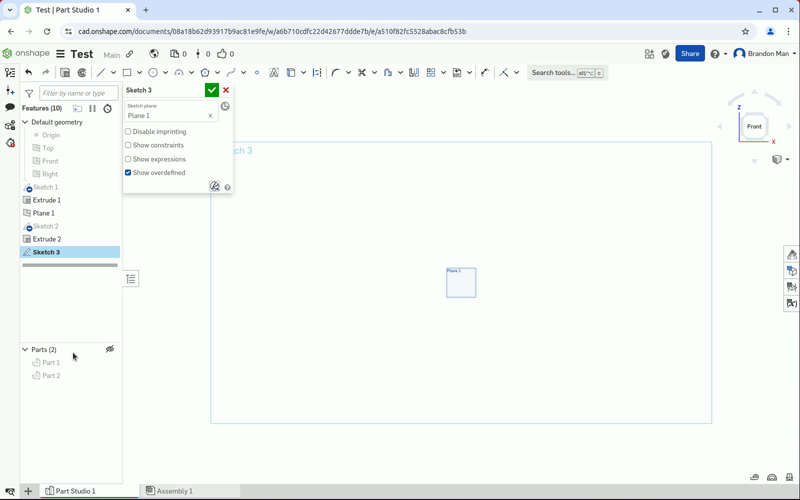
key(l)
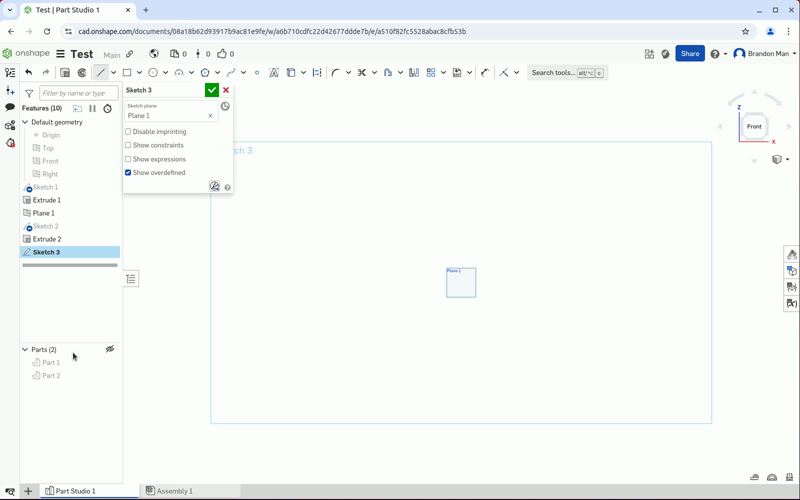
key_down(shift)
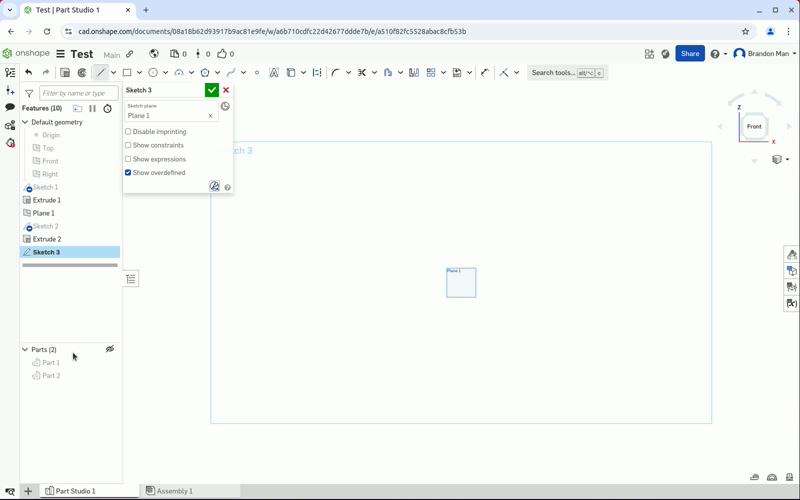
mouse_move(474, 287)
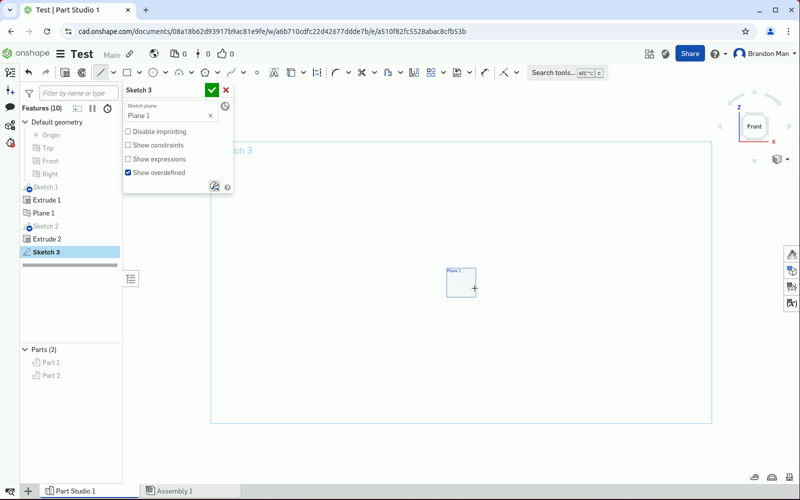
click(474, 287)
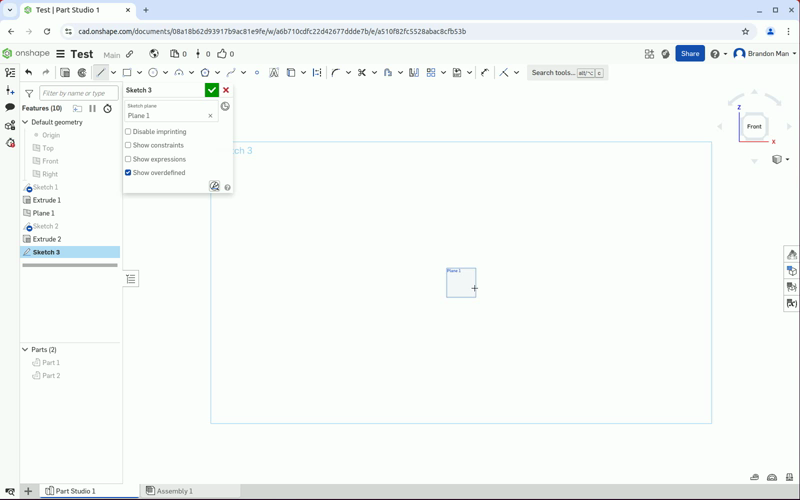
key_up(shift)
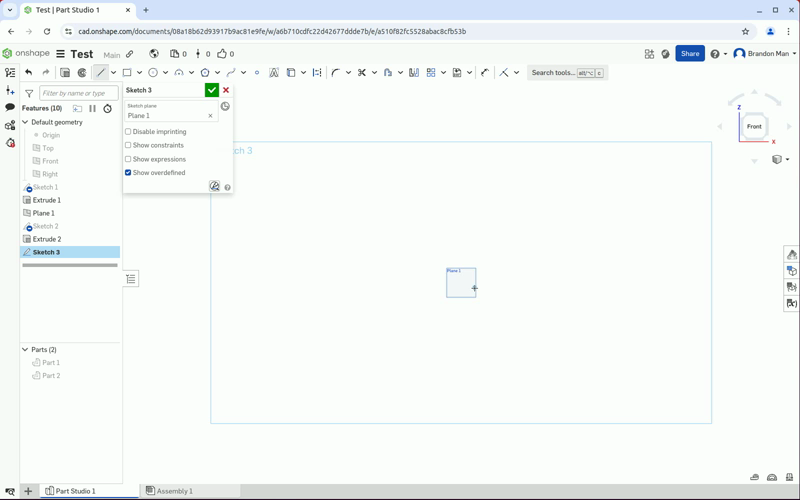
key_down(shift)
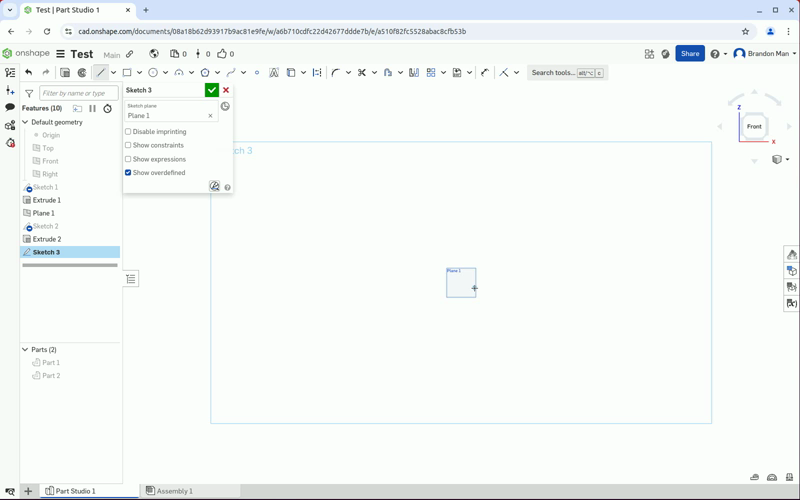
mouse_move(504, 287)
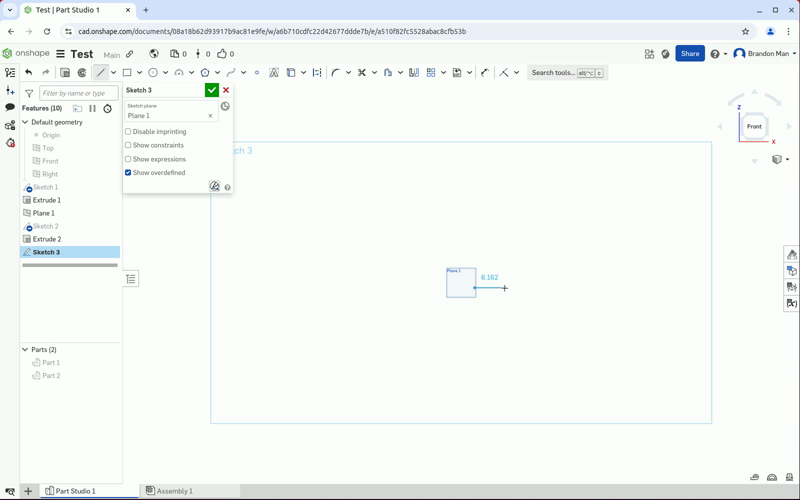
mouse_move(476, 287)
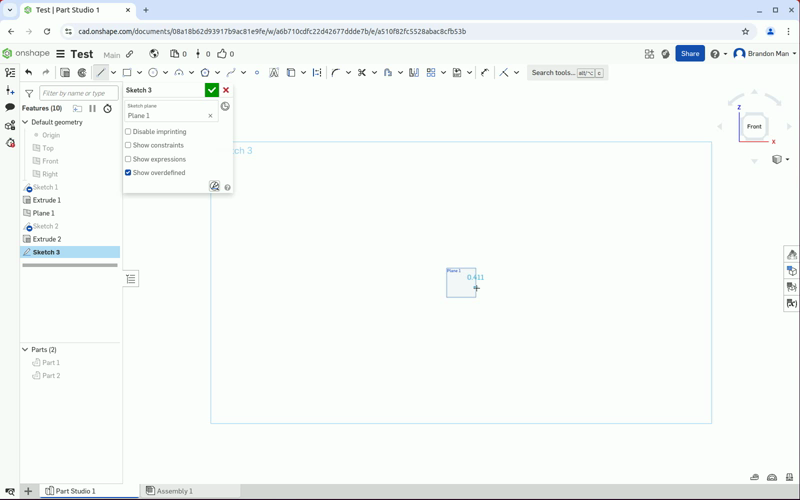
scroll(6)
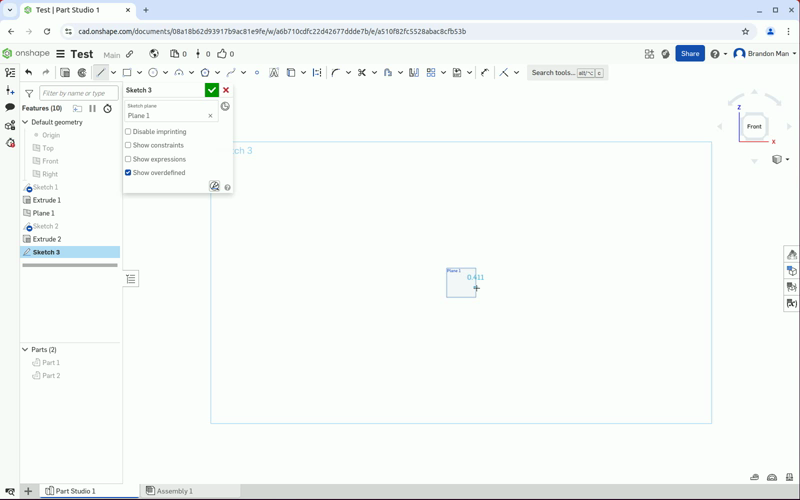
scroll(6)
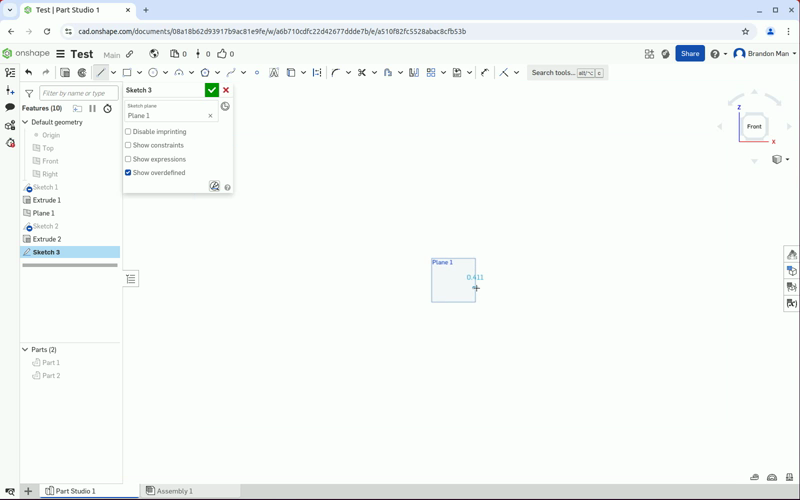
scroll(6)
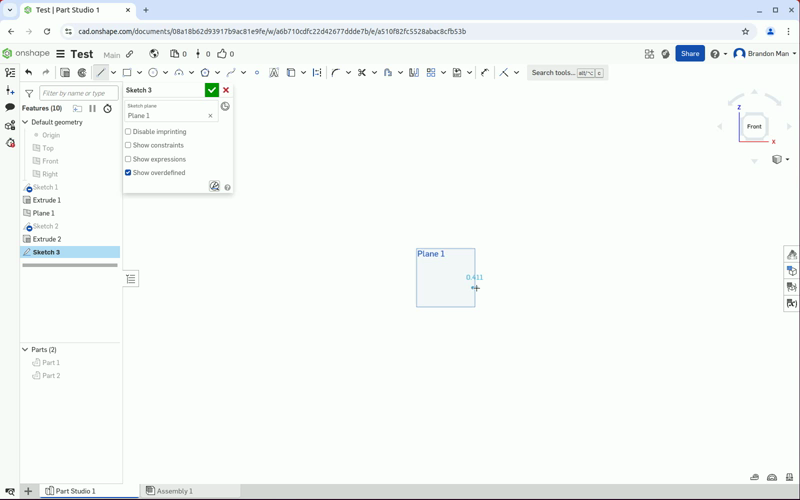
scroll(6)
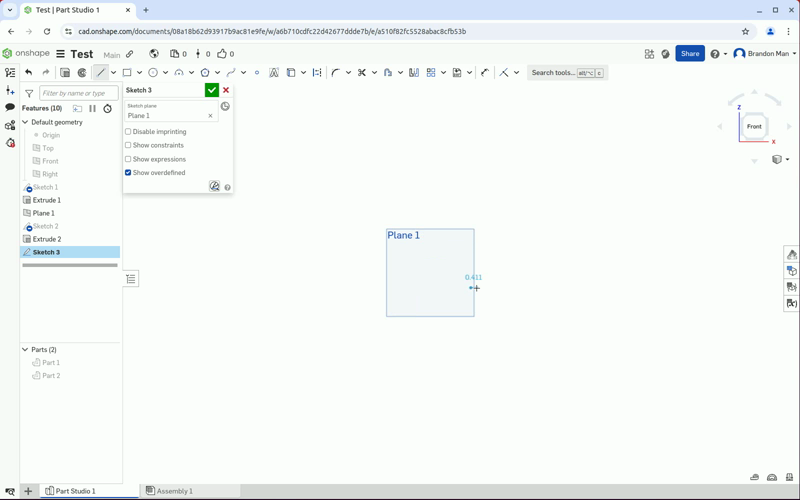
scroll(6)
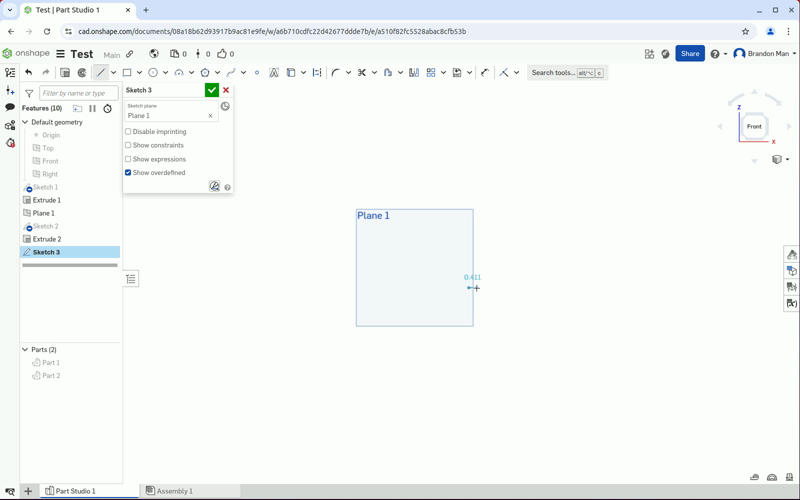
scroll(6)
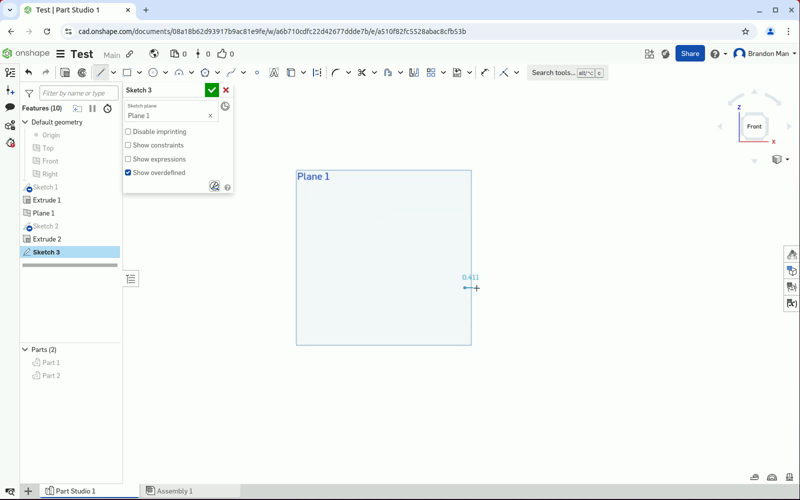
scroll(6)
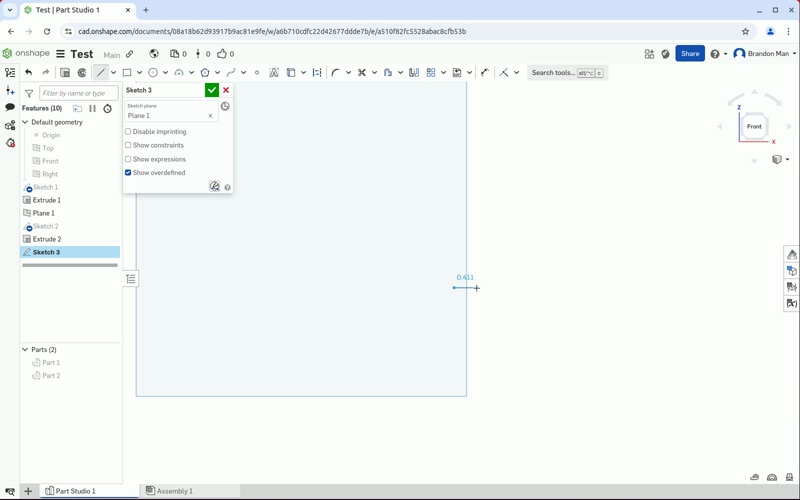
click(476, 287)
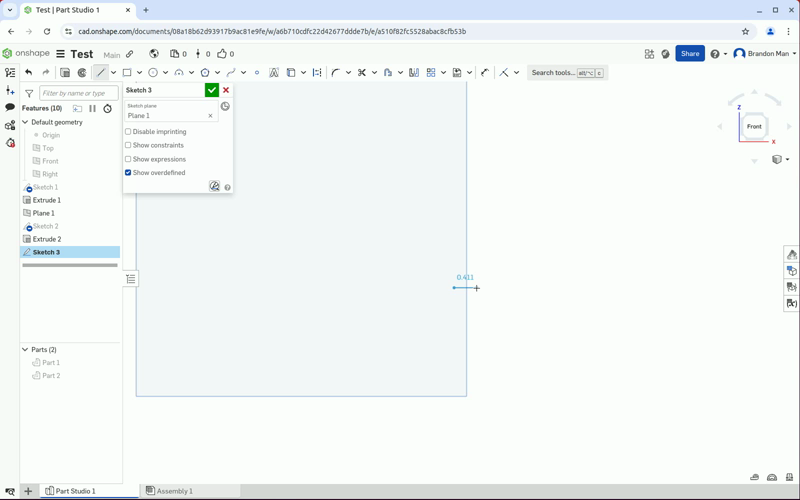
scroll(-6)
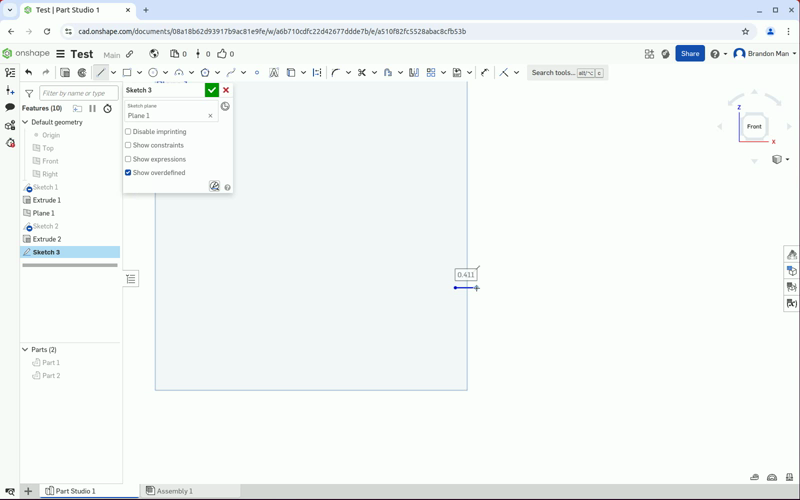
scroll(-6)
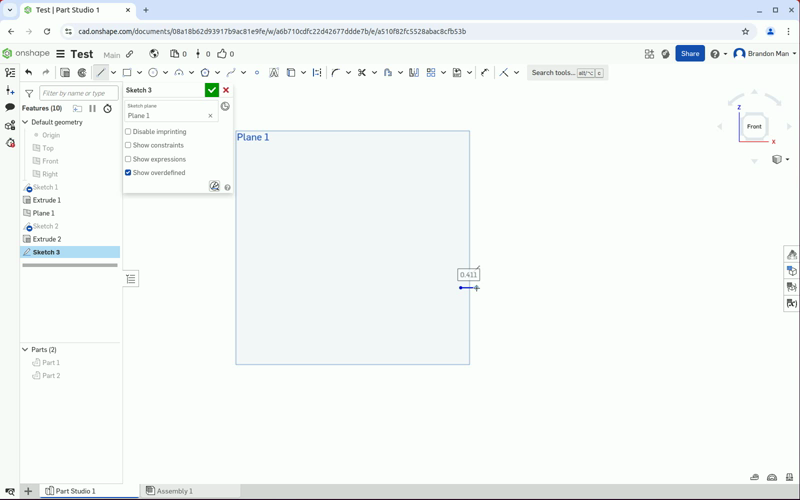
scroll(-6)
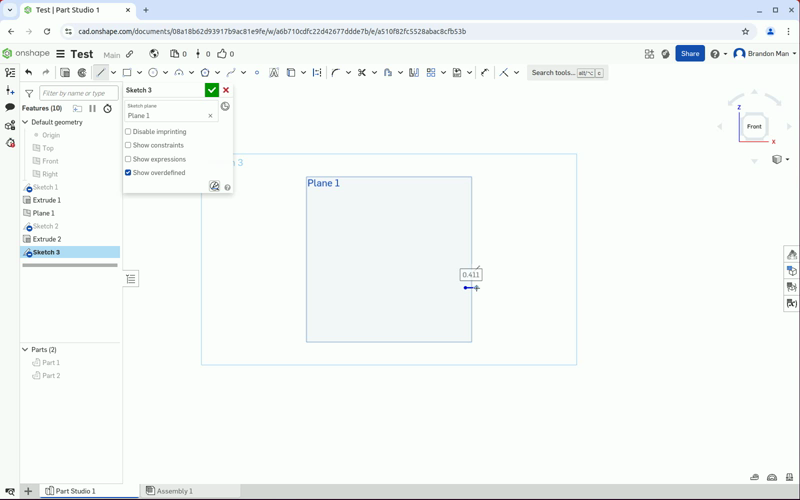
scroll(-6)
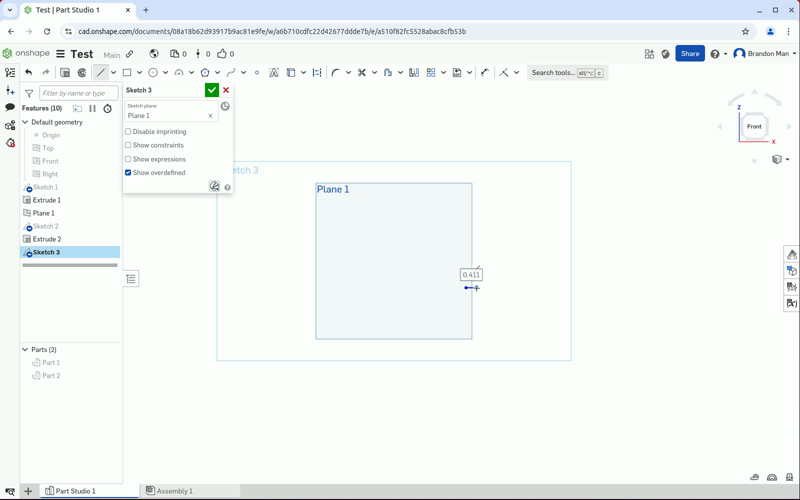
scroll(-6)
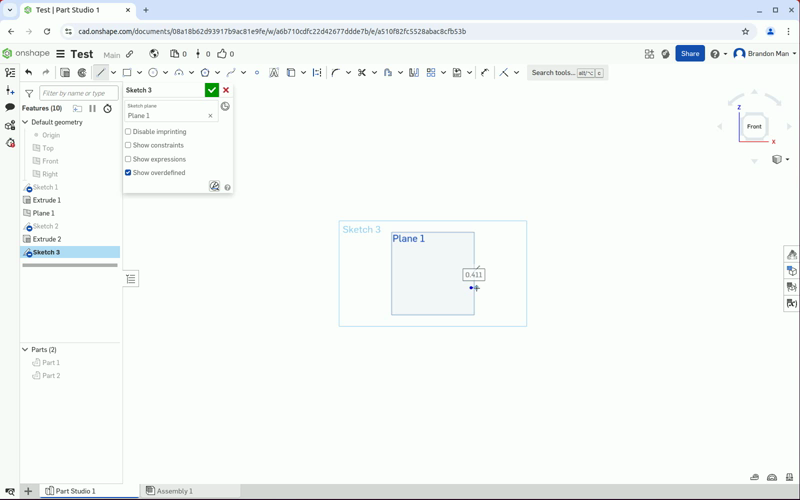
scroll(-6)
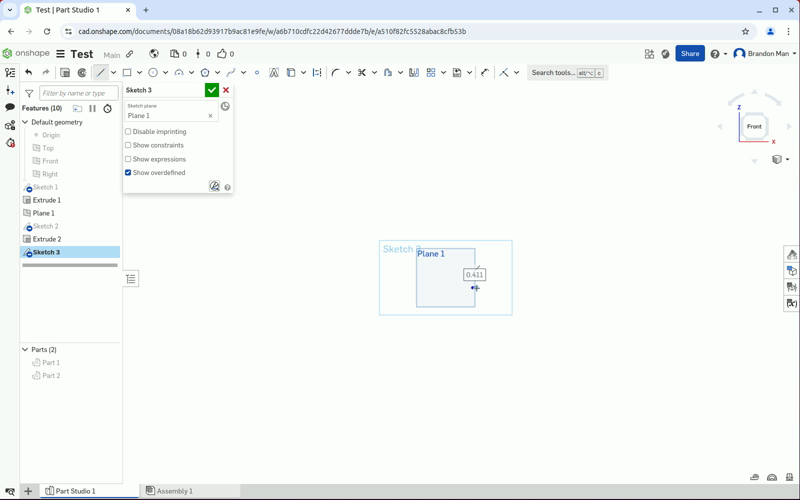
scroll(-6)
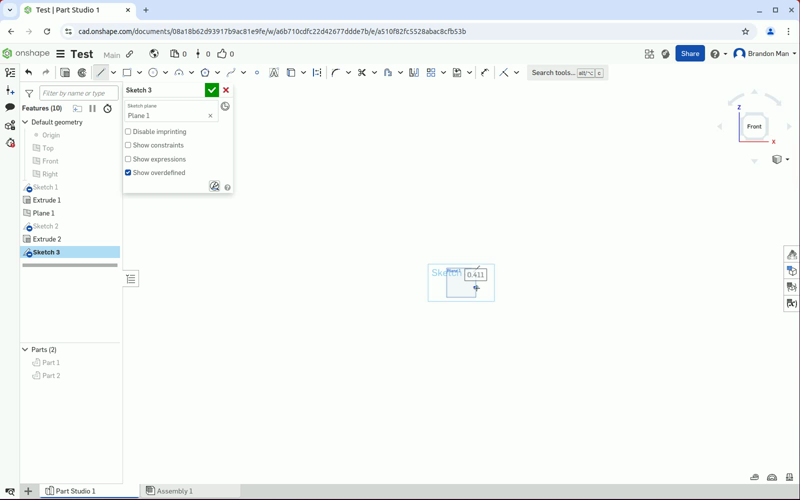
key_up(shift)
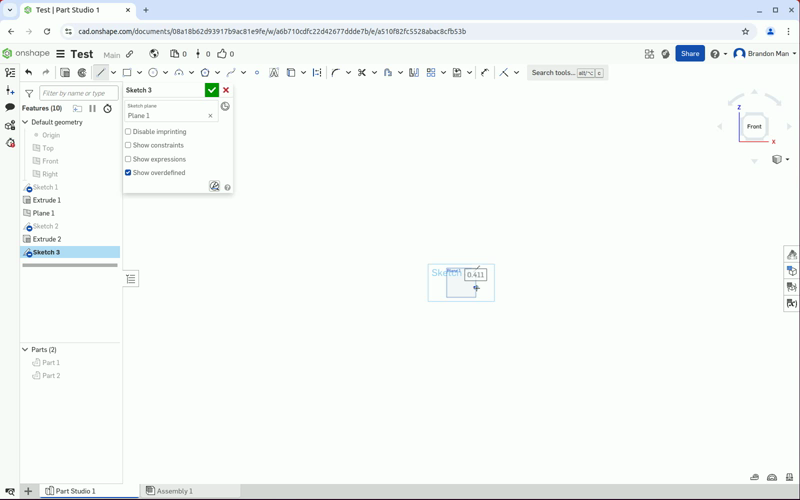
key_down(shift)
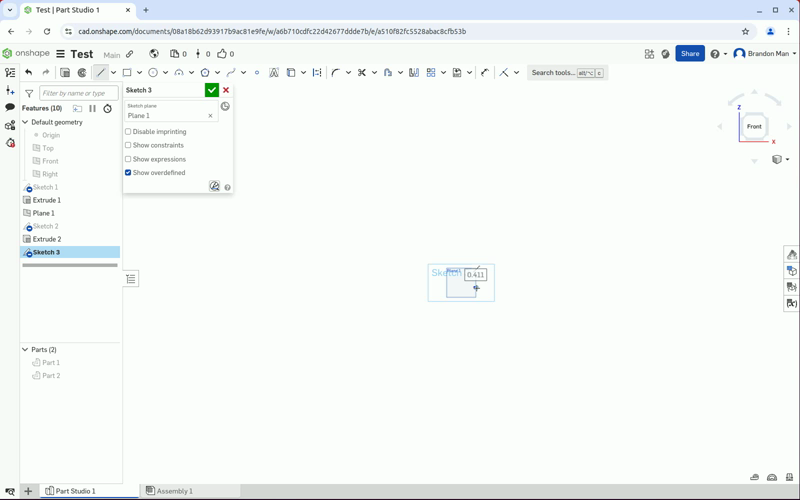
mouse_move(506, 287)
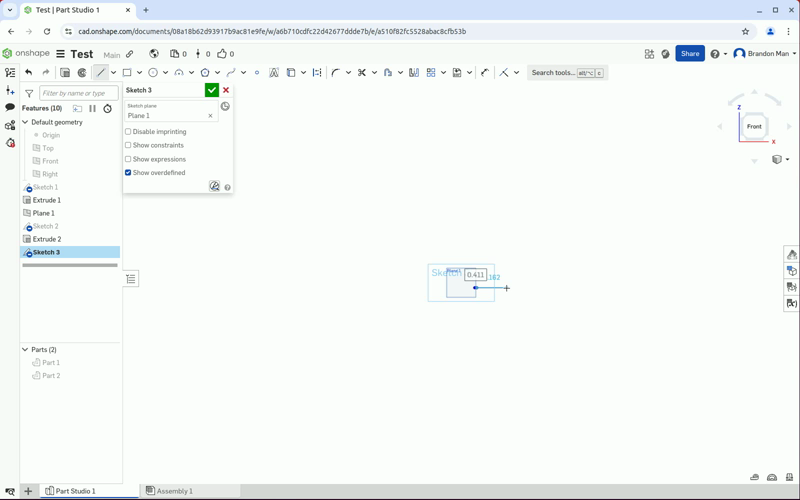
mouse_move(476, 276)
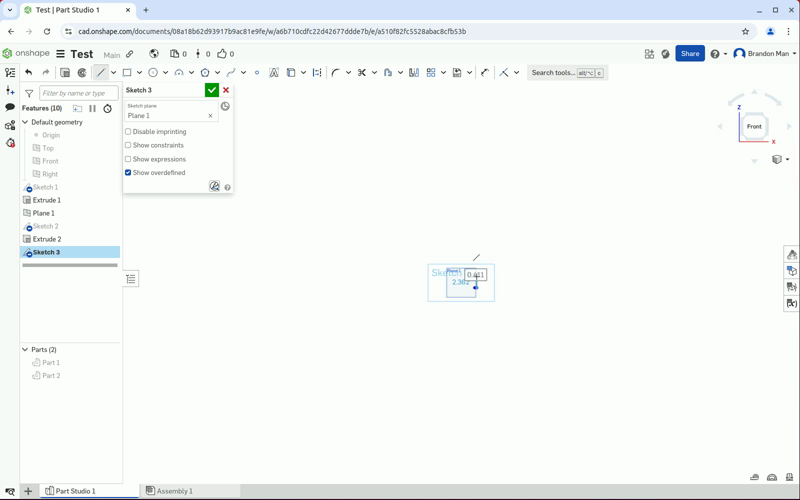
click(476, 276)
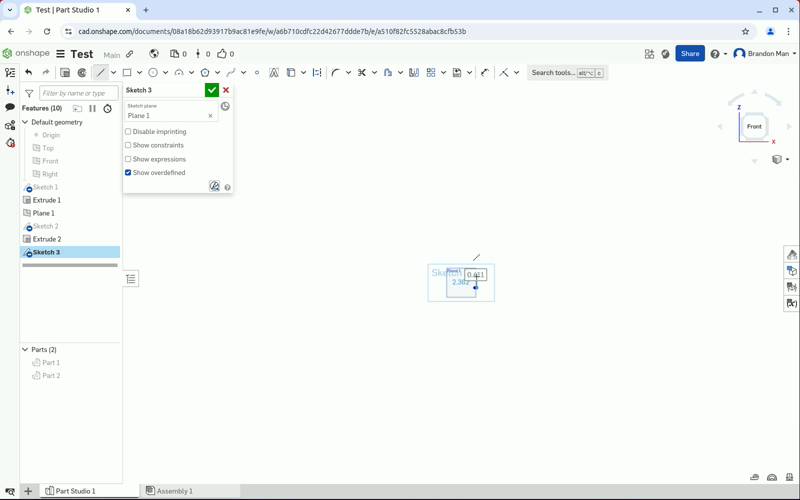
key_up(shift)
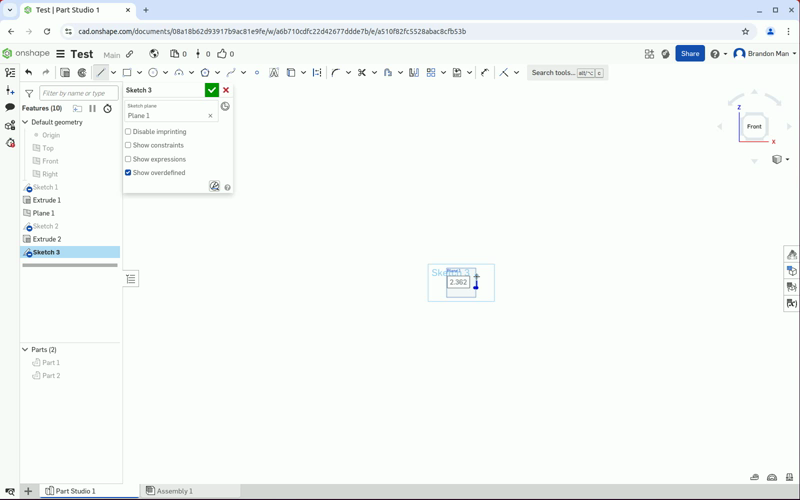
key_down(shift)
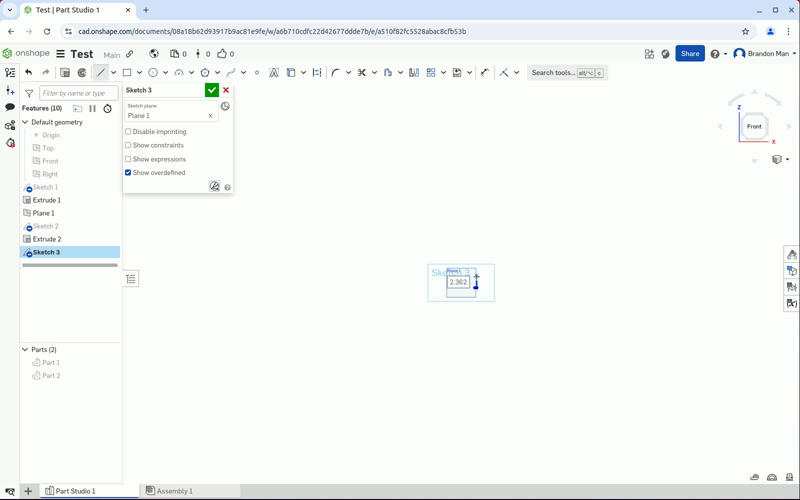
mouse_move(506, 276)
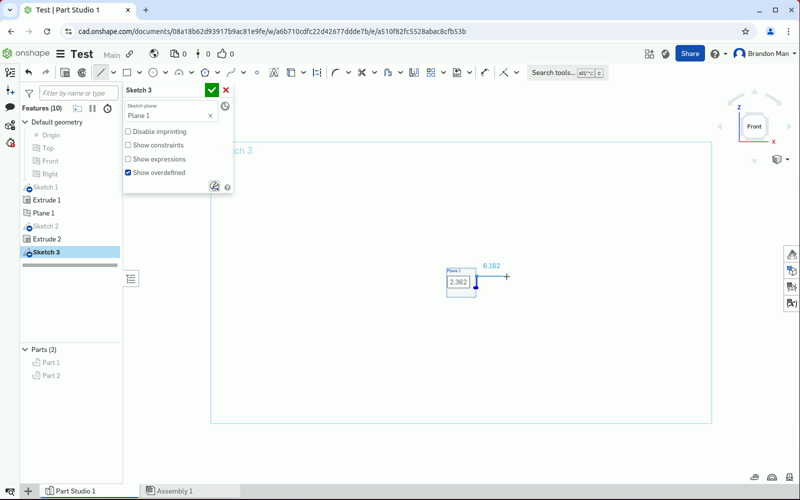
mouse_move(474, 276)
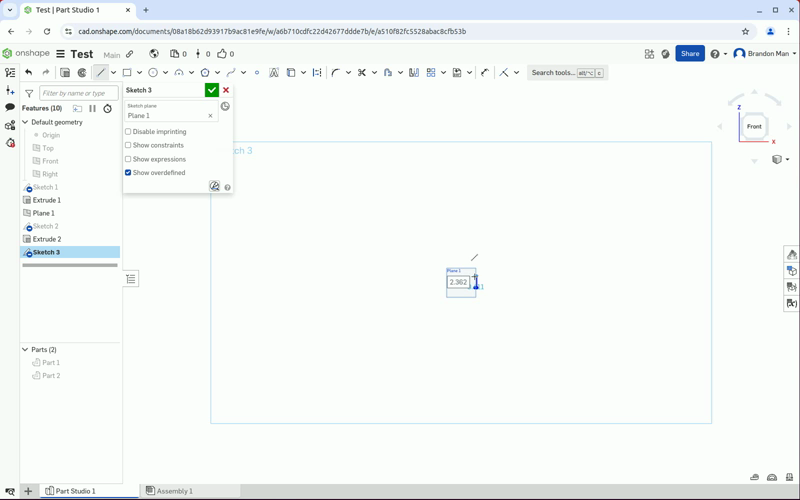
scroll(6)
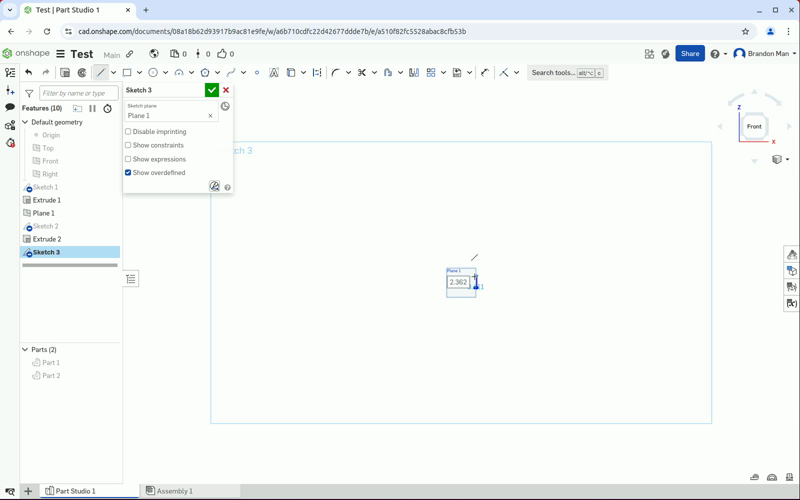
scroll(6)
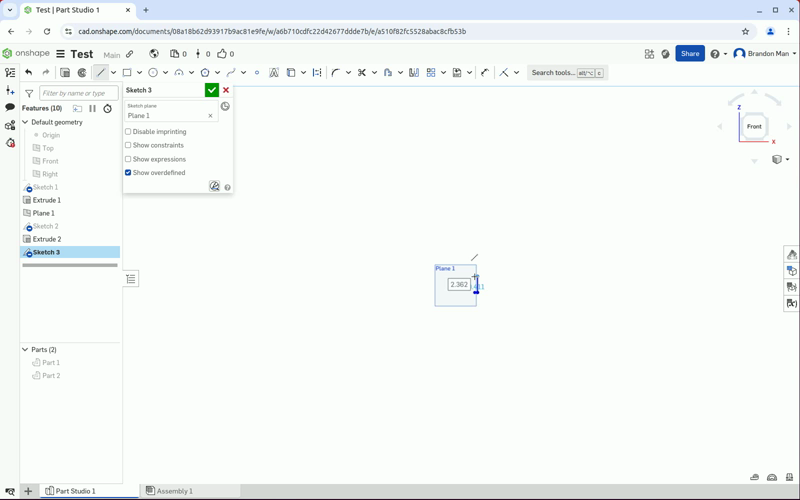
scroll(6)
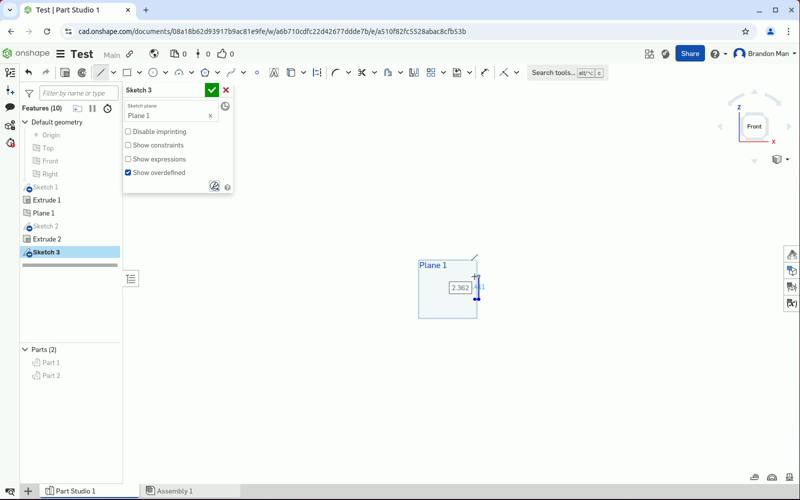
scroll(6)
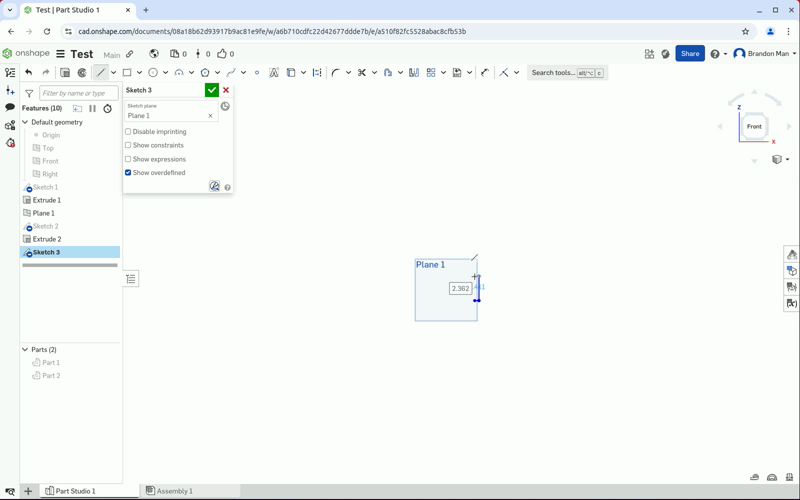
scroll(6)
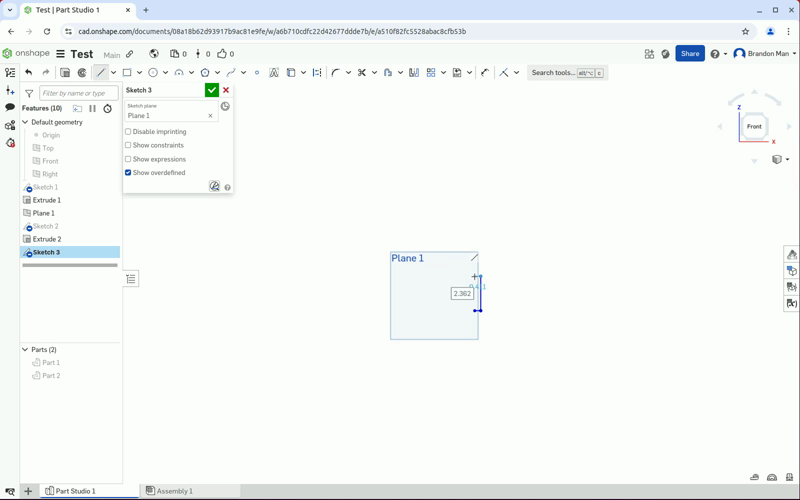
scroll(6)
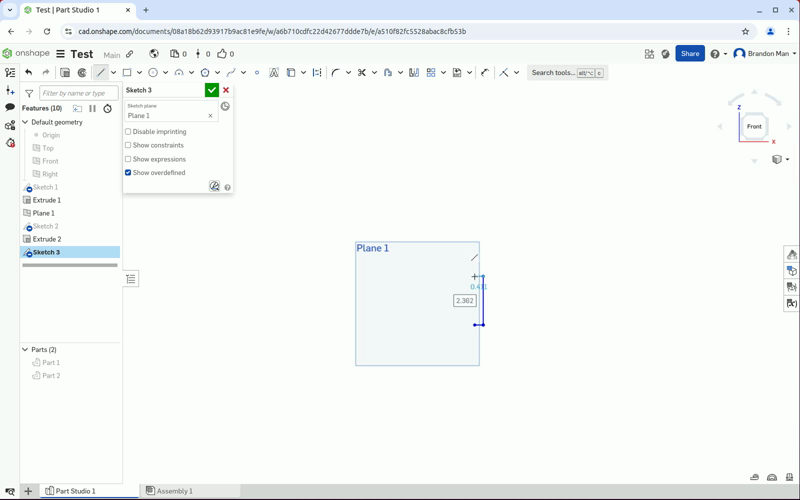
scroll(6)
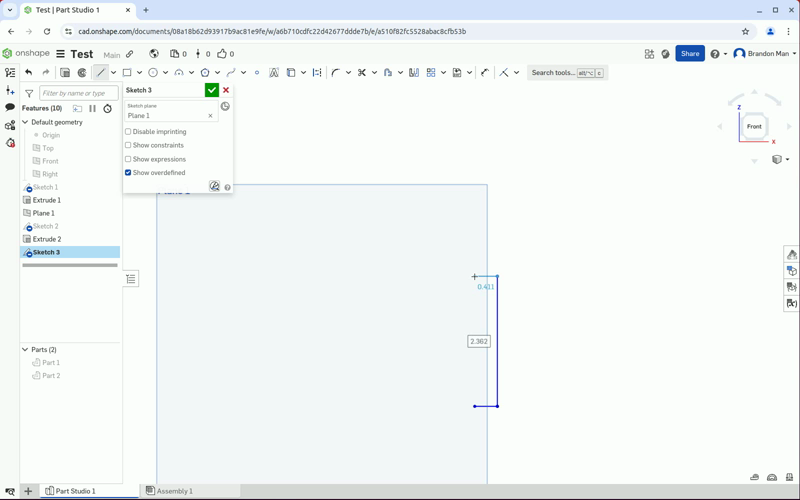
click(474, 276)
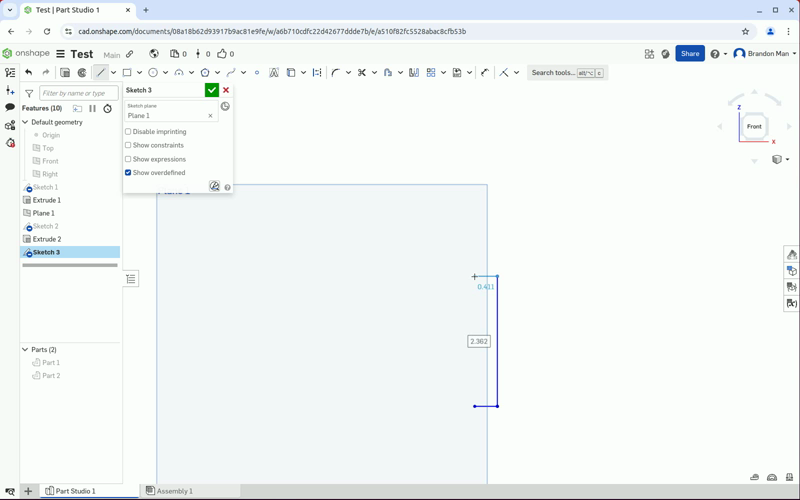
scroll(-6)
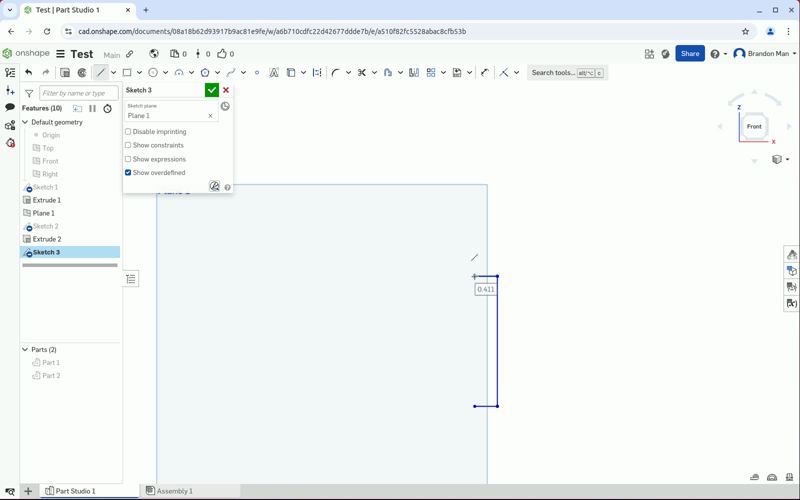
scroll(-6)
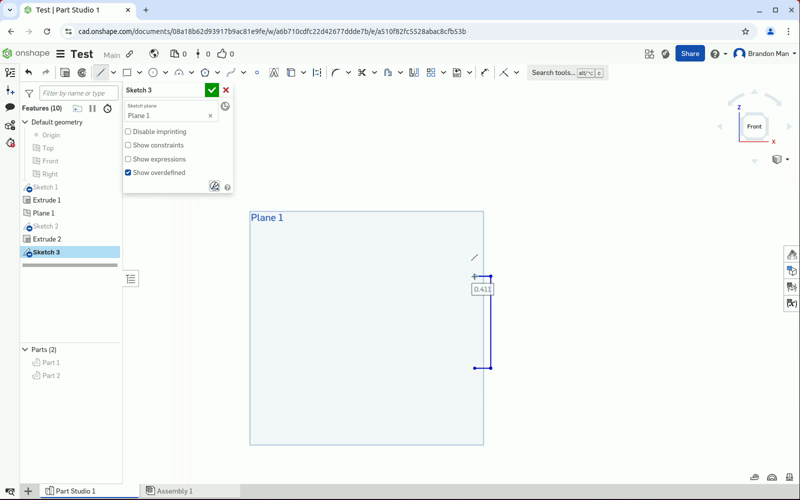
scroll(-6)
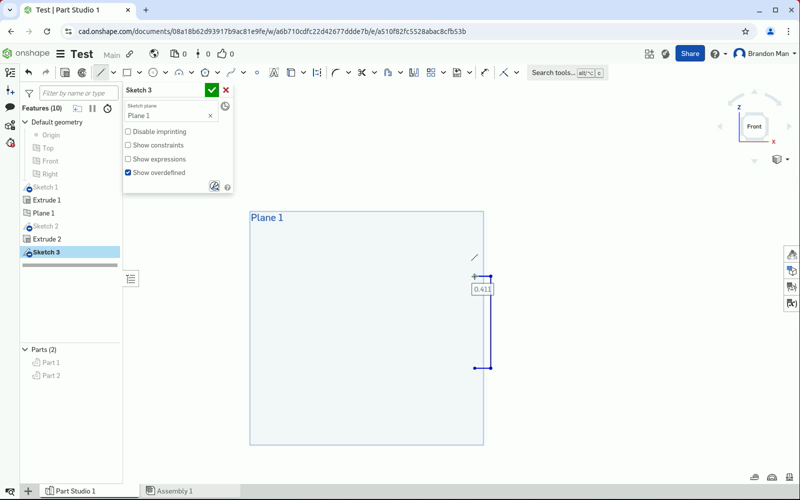
scroll(-6)
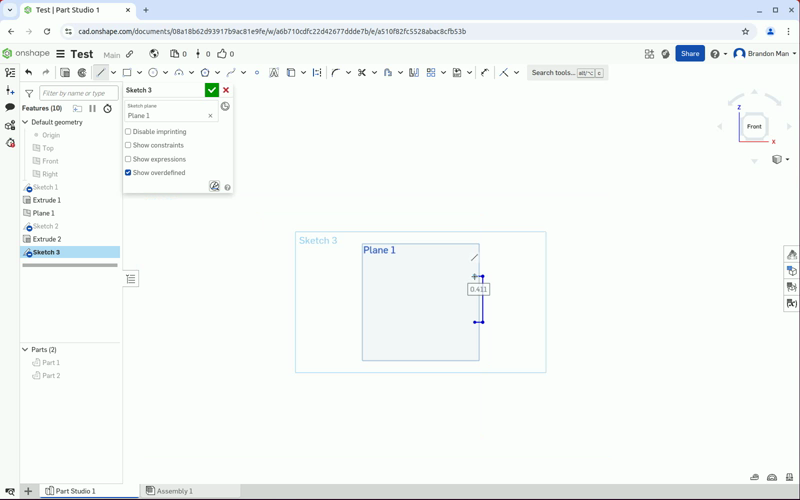
scroll(-6)
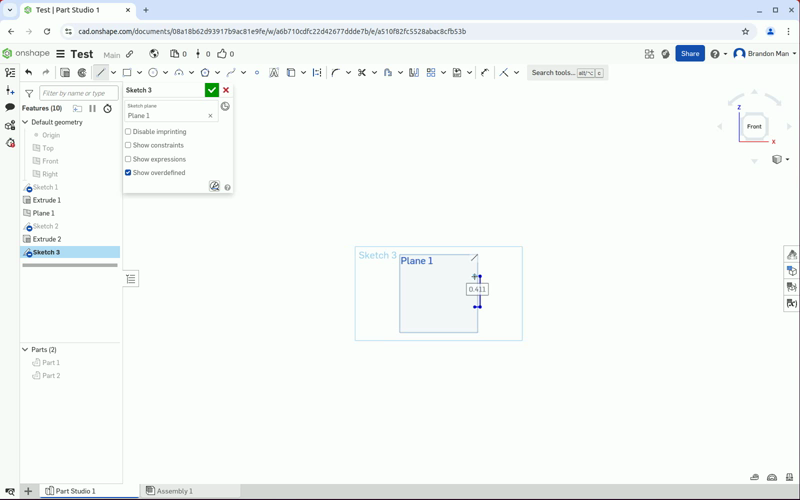
scroll(-6)
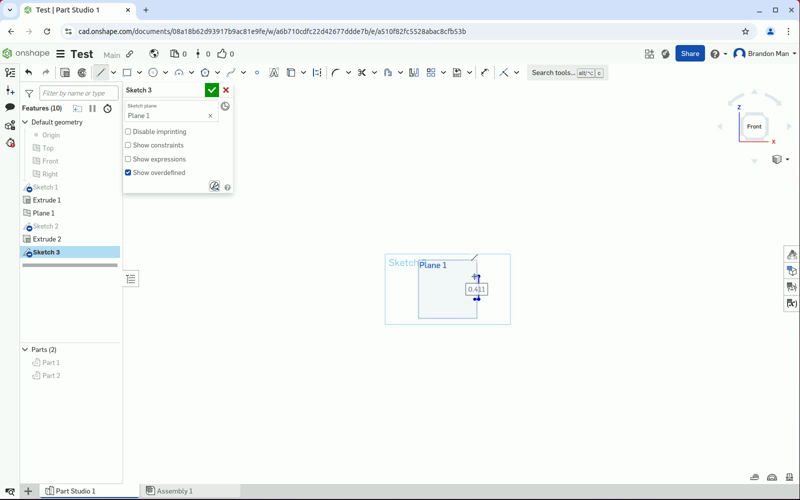
scroll(-6)
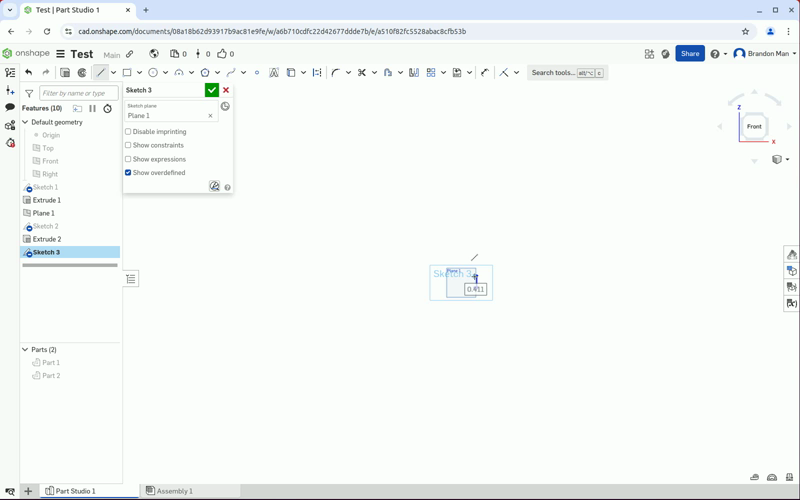
key_up(shift)
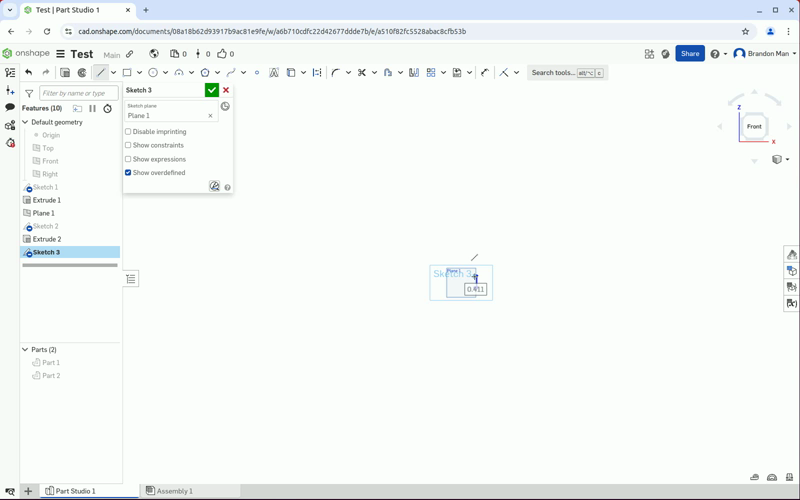
key(esc)
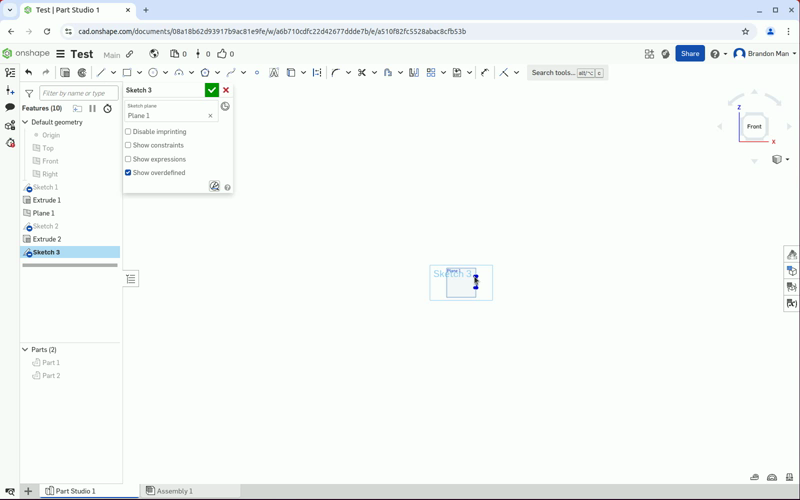
key(a)
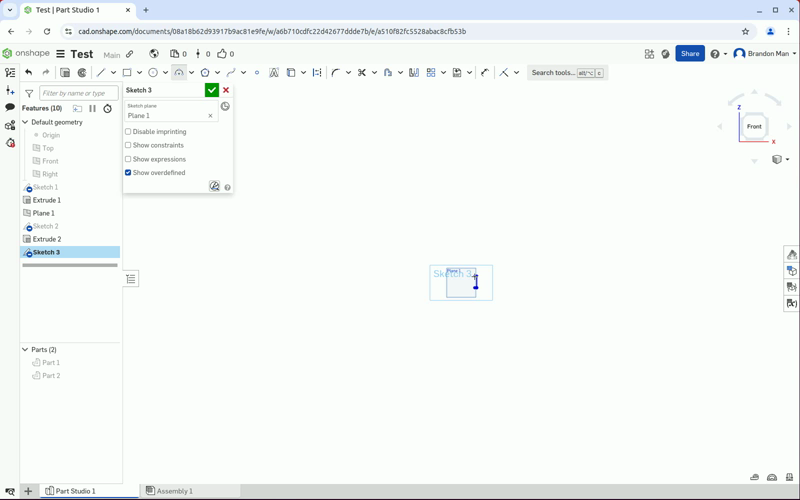
mouse_move(474, 276)
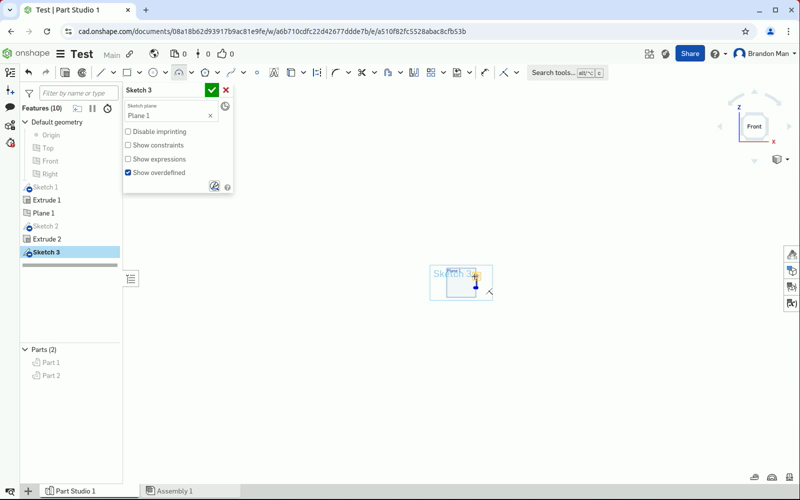
scroll(6)
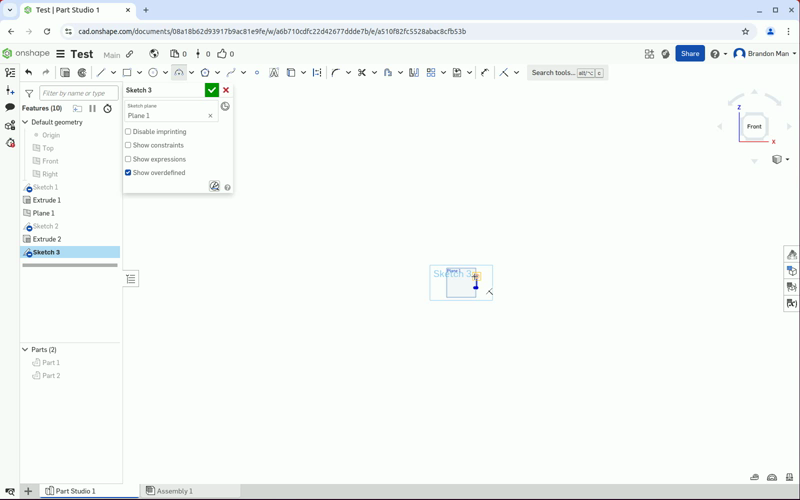
scroll(6)
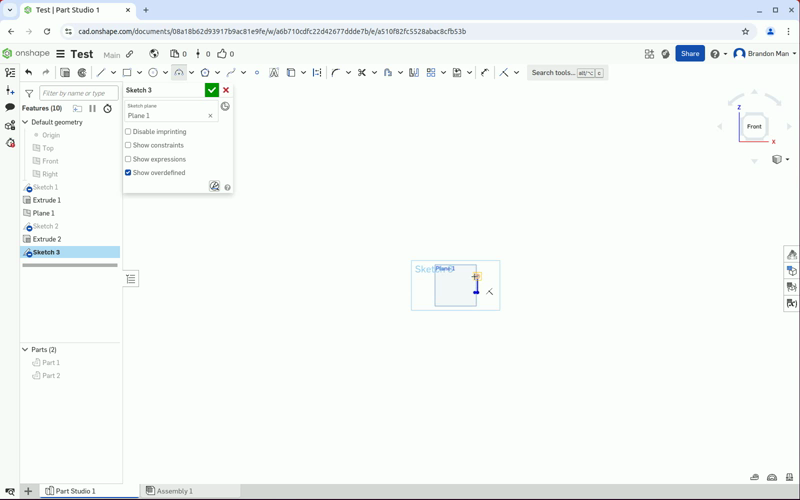
scroll(6)
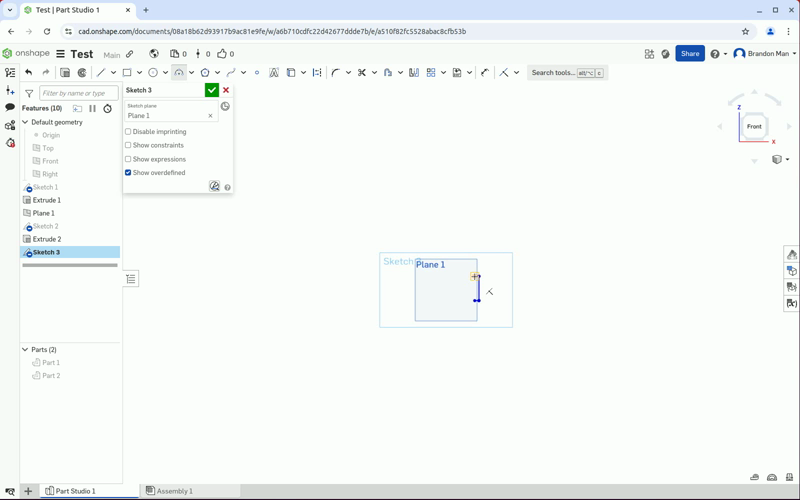
scroll(6)
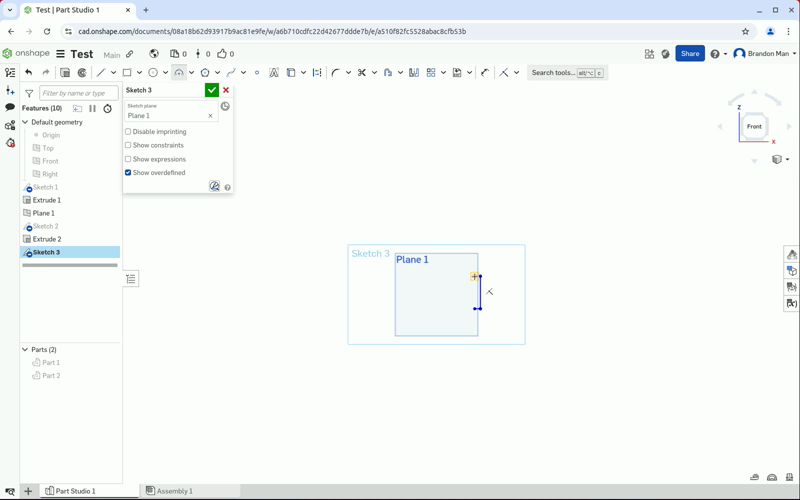
scroll(6)
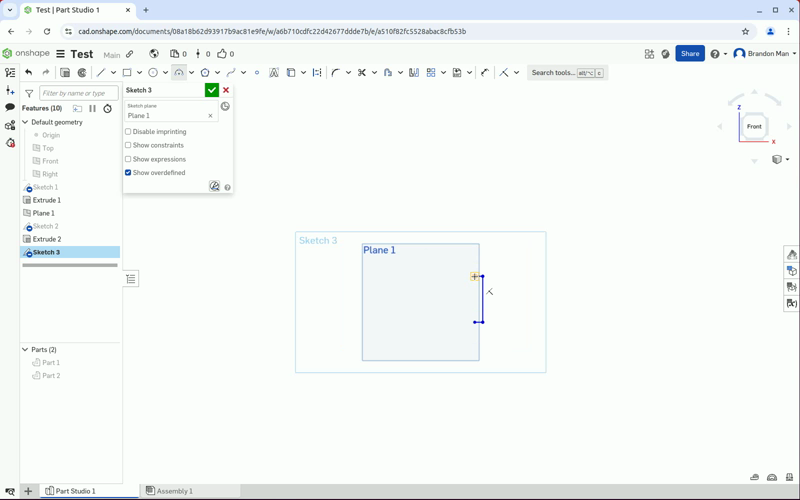
scroll(6)
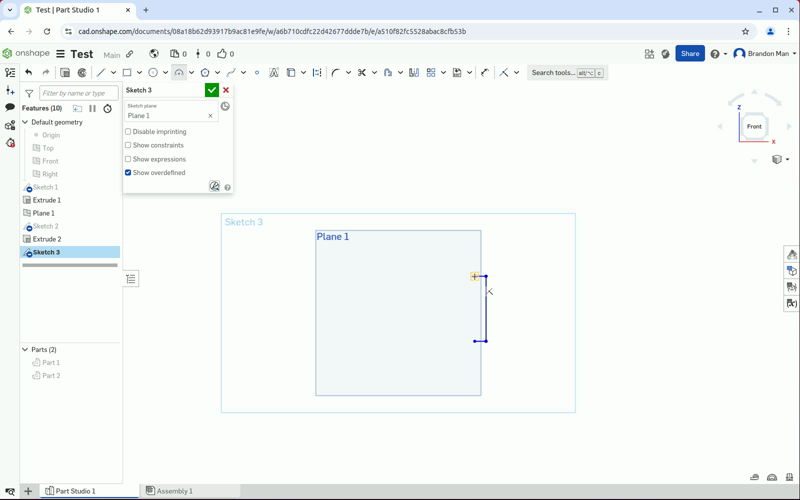
scroll(6)
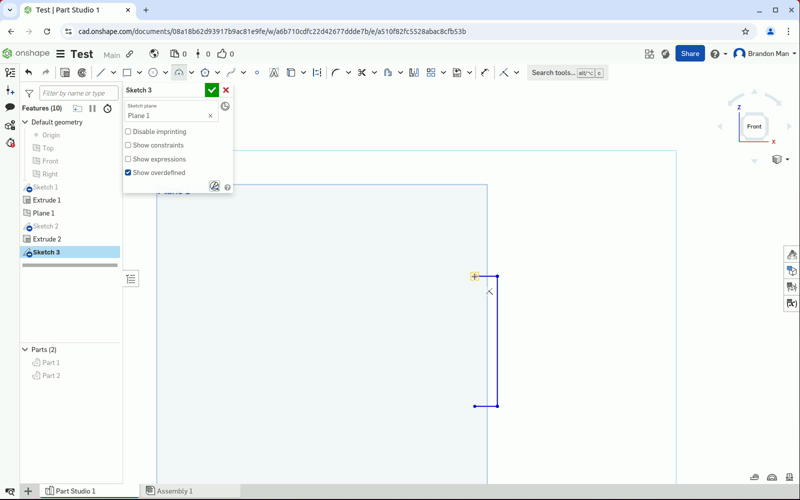
click(474, 276)
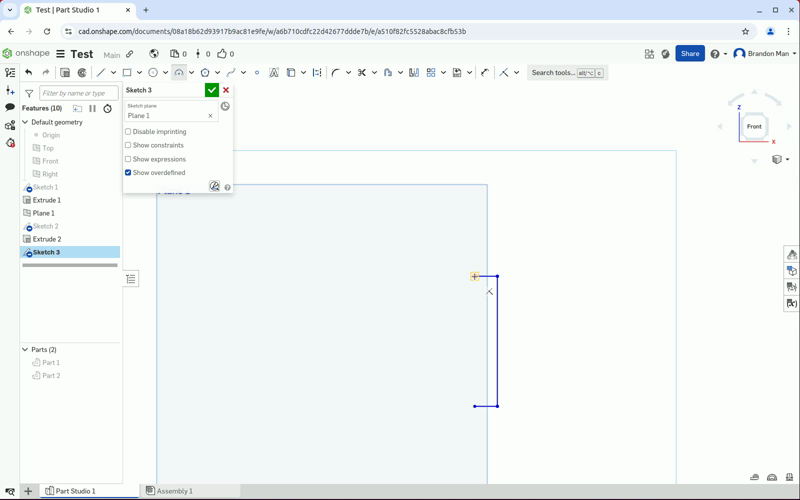
scroll(-6)
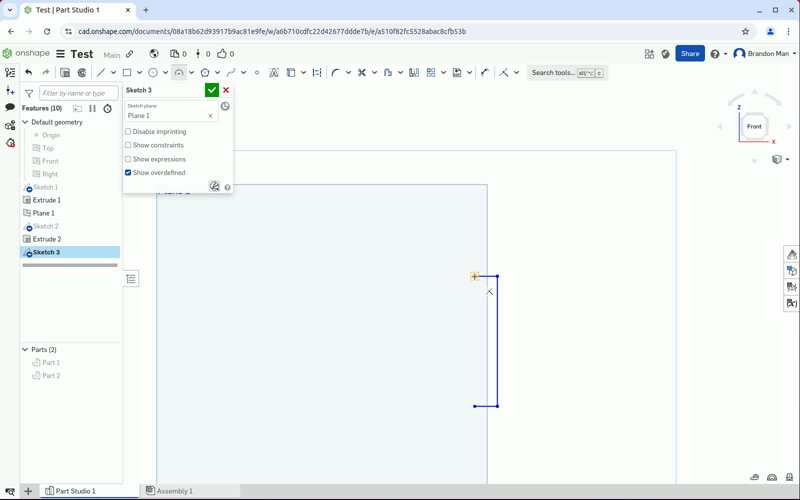
scroll(-6)
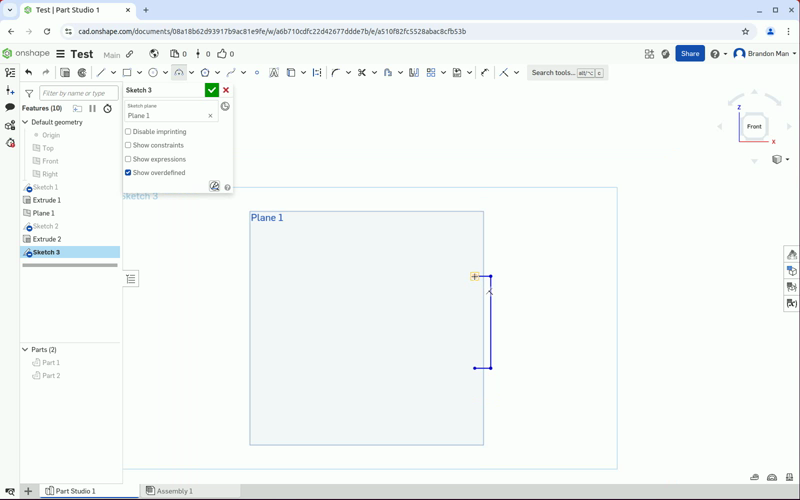
scroll(-6)
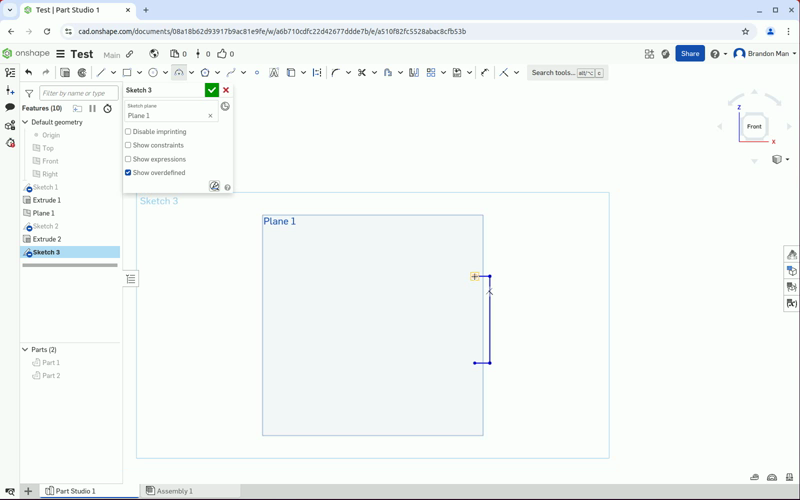
scroll(-6)
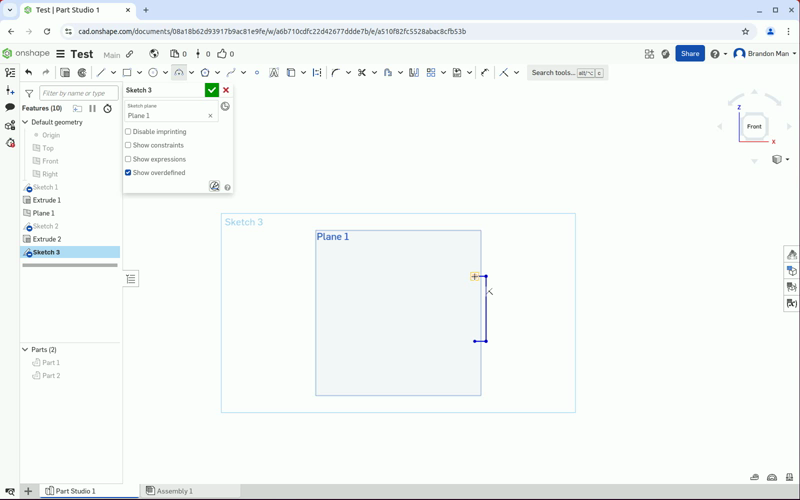
scroll(-6)
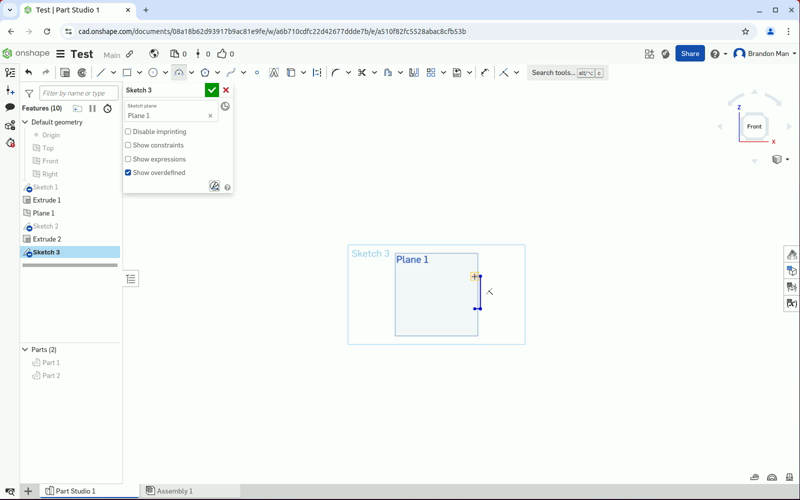
scroll(-6)
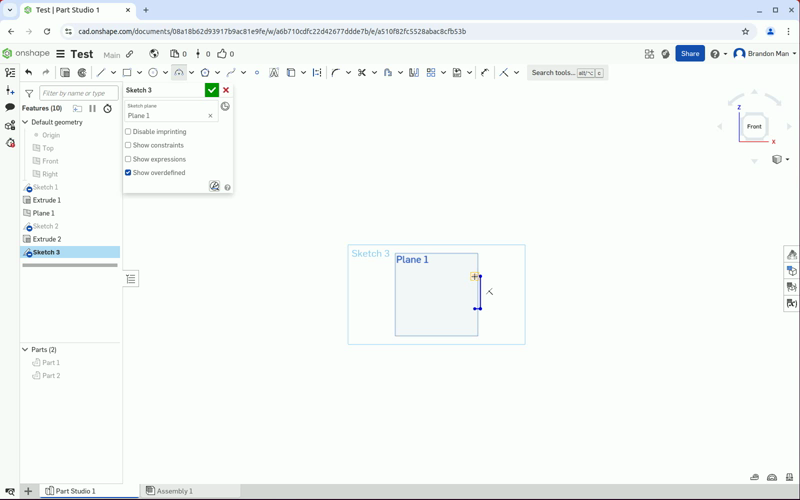
scroll(-6)
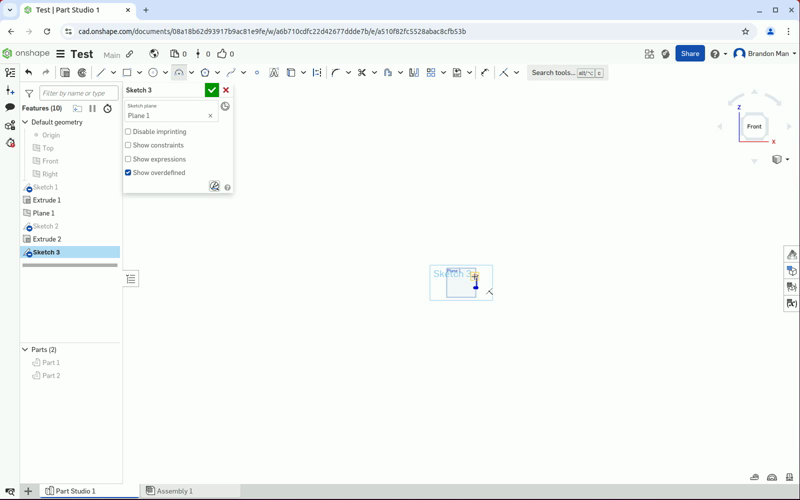
mouse_move(474, 287)
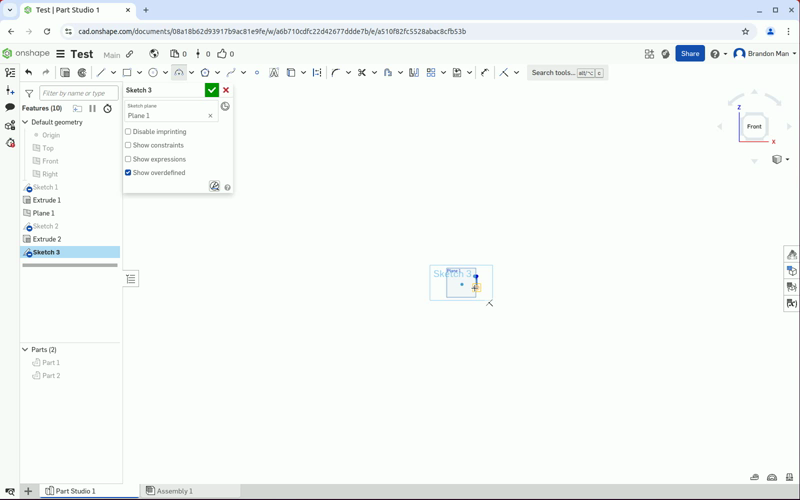
scroll(6)
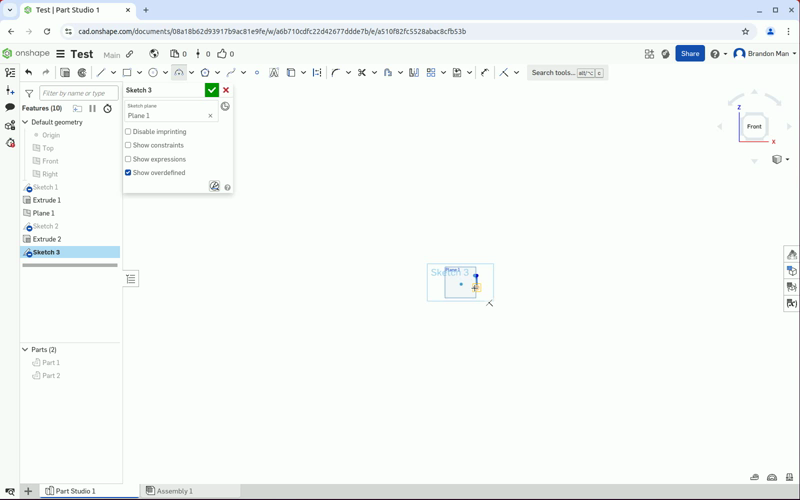
scroll(6)
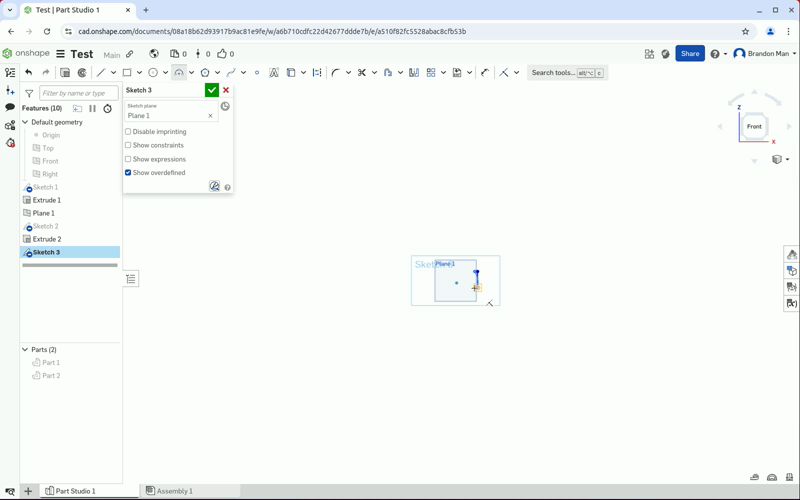
scroll(6)
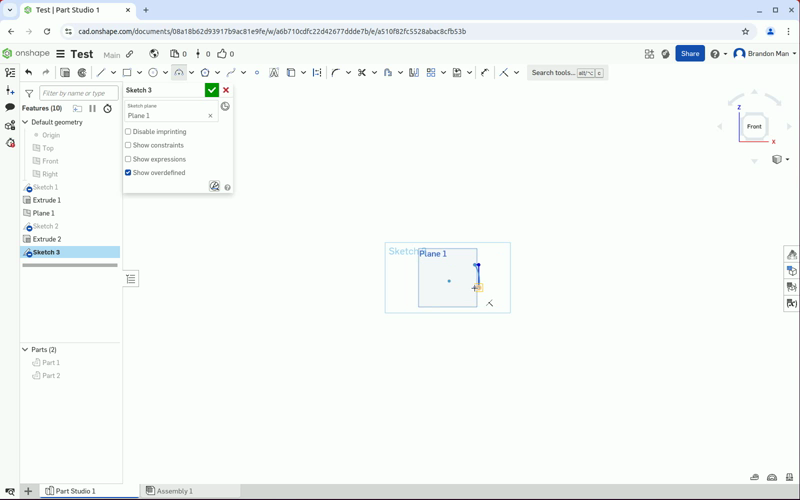
scroll(6)
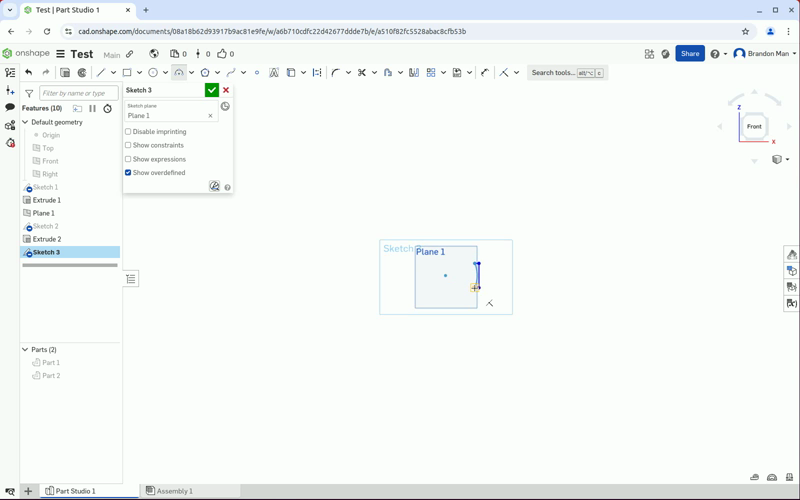
scroll(6)
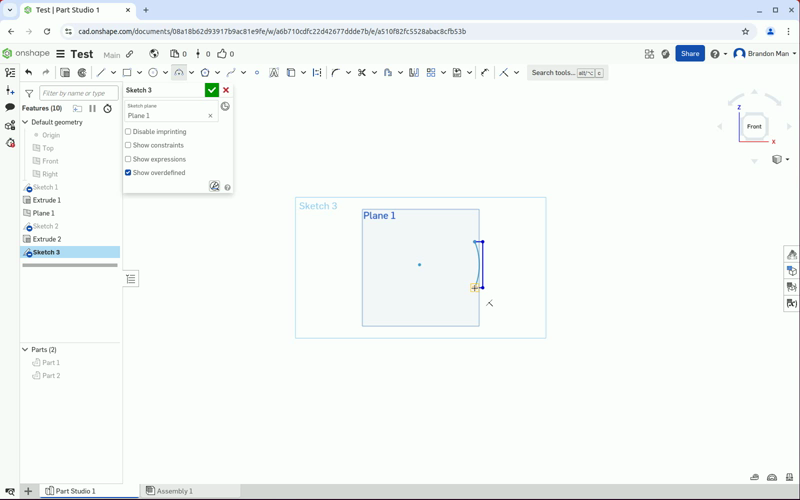
scroll(6)
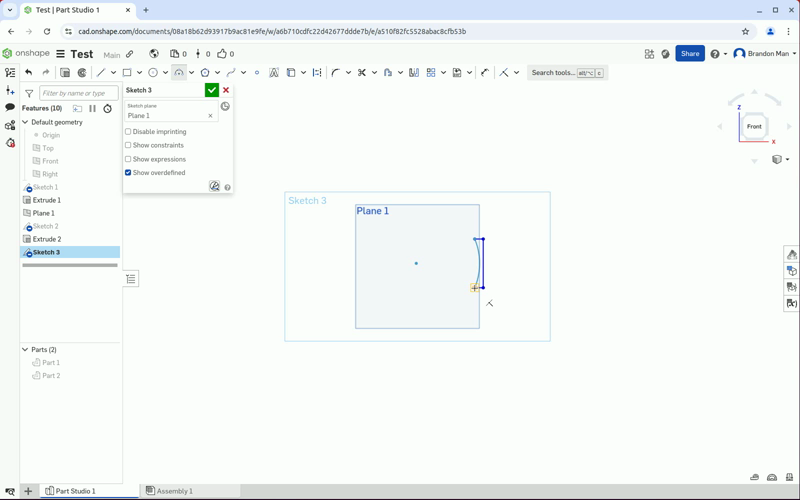
scroll(6)
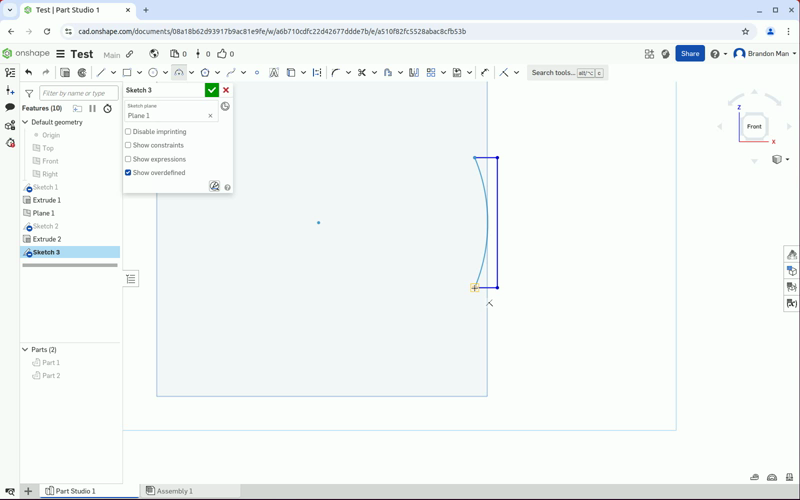
click(474, 287)
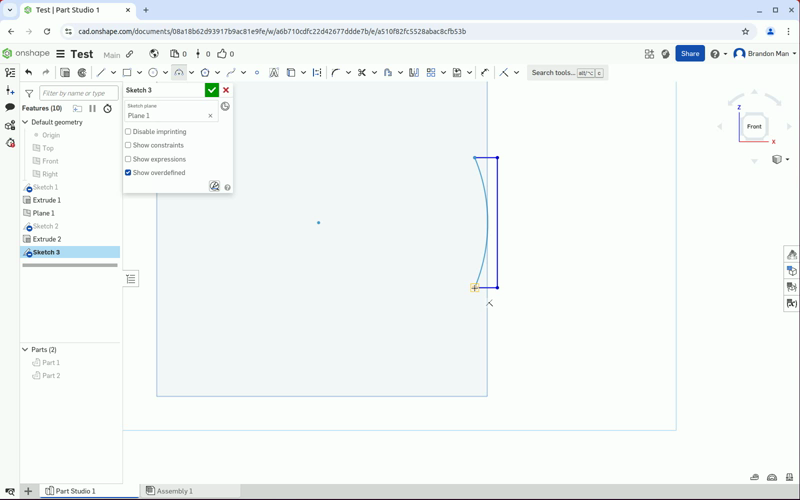
scroll(-6)
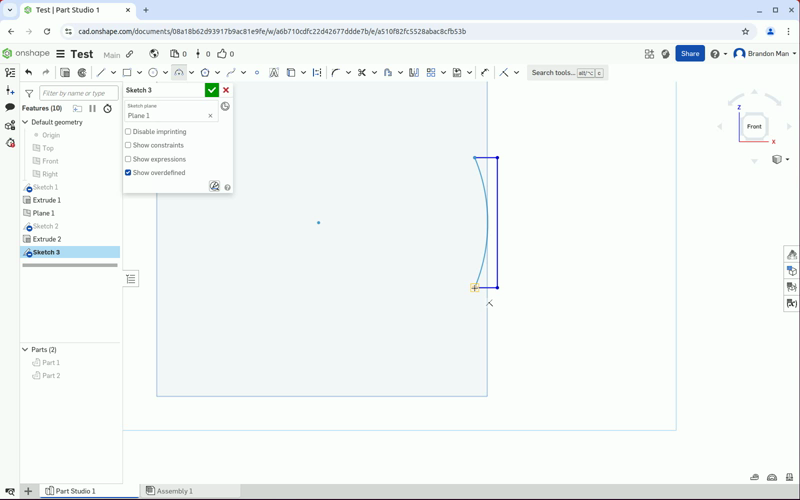
scroll(-6)
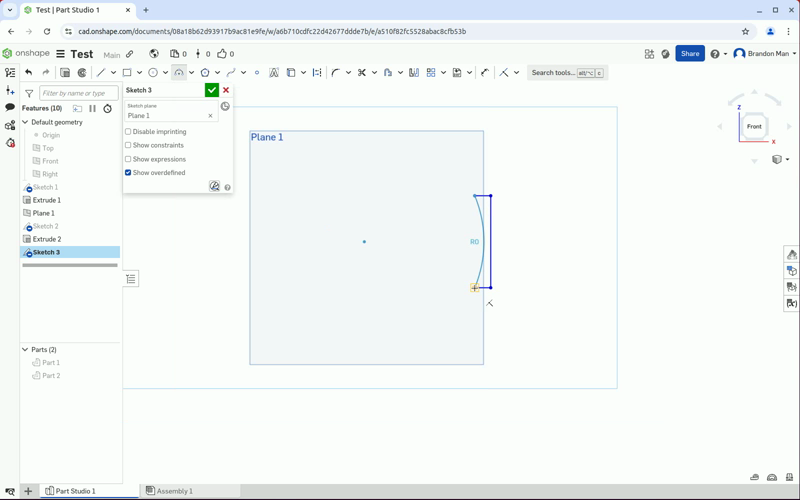
scroll(-6)
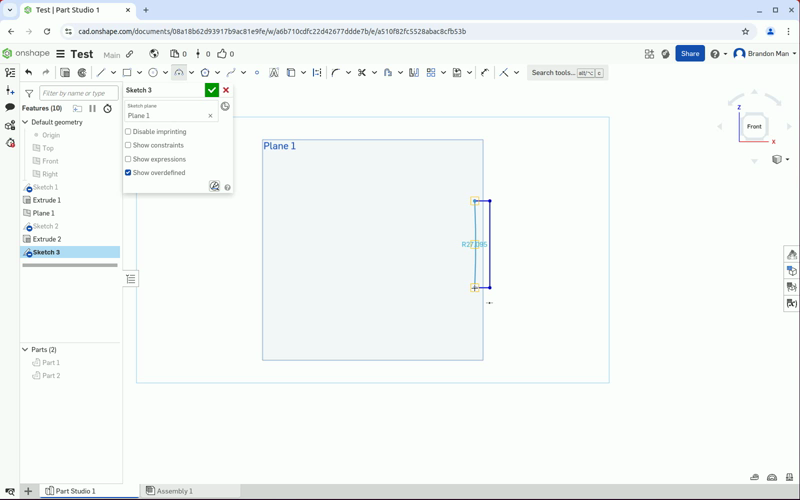
scroll(-6)
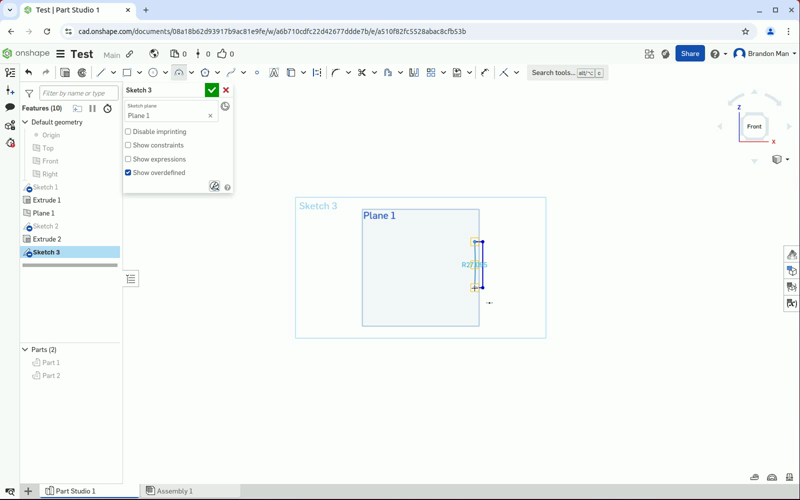
scroll(-6)
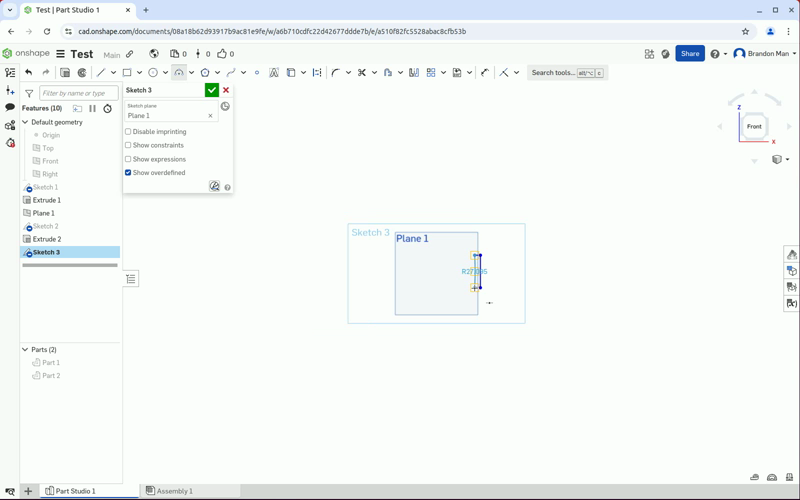
scroll(-6)
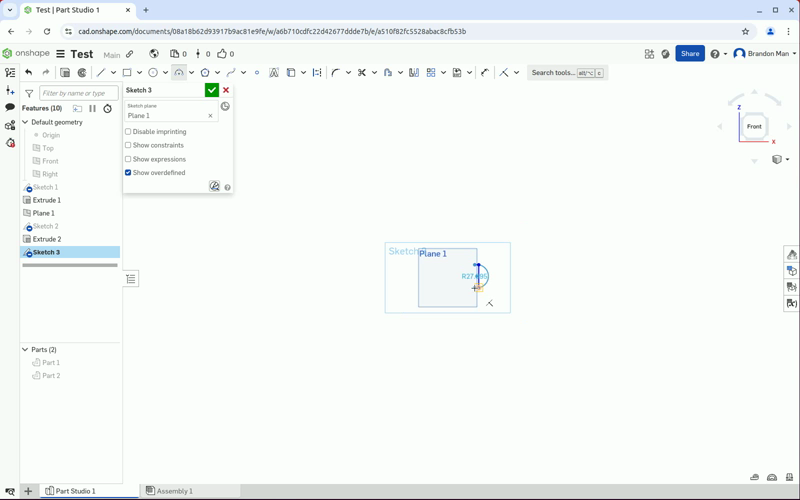
scroll(-6)
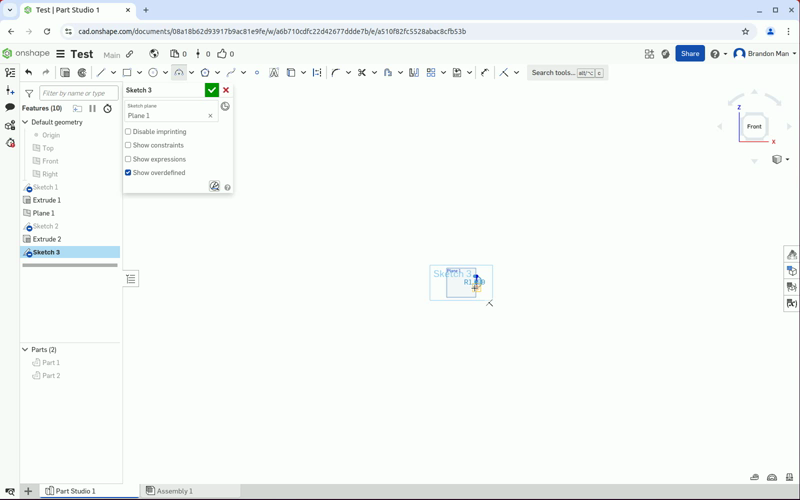
key_down(shift)
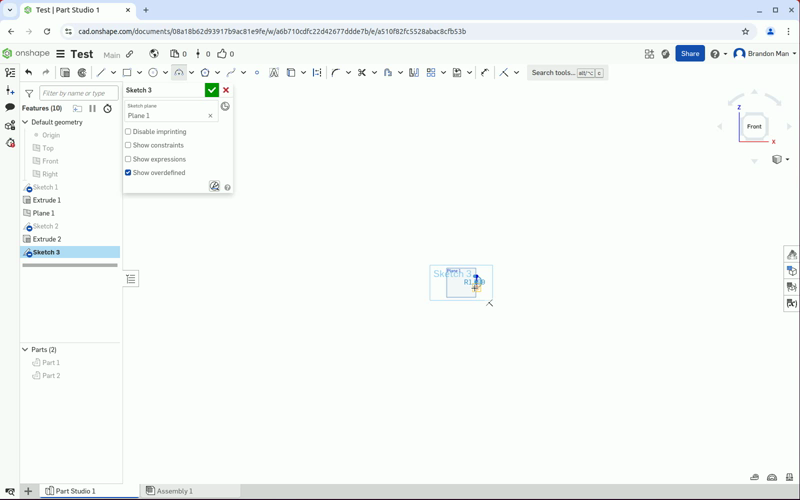
mouse_move(475, 281)
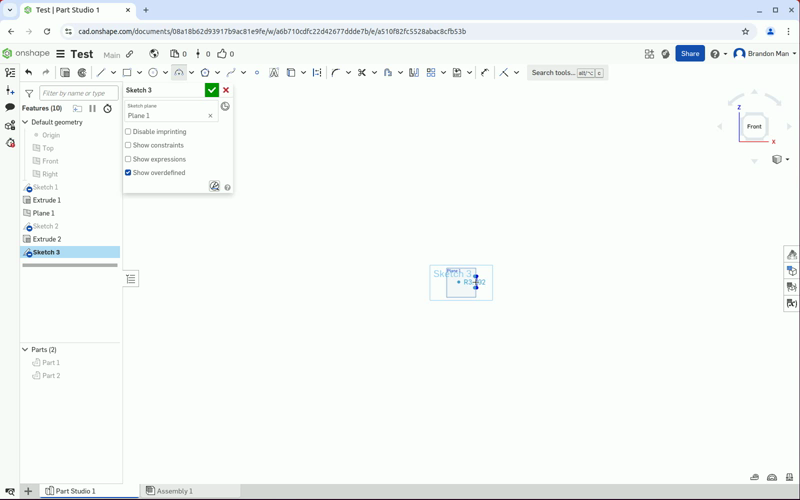
click(475, 281)
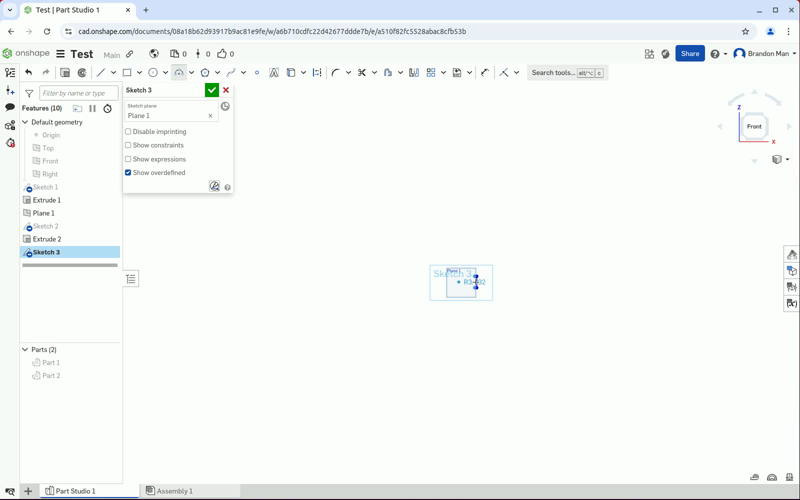
key_up(shift)
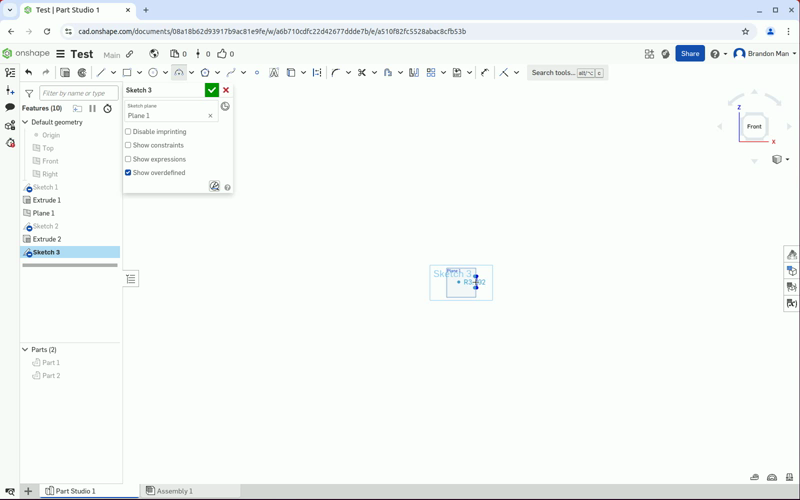
key(esc)
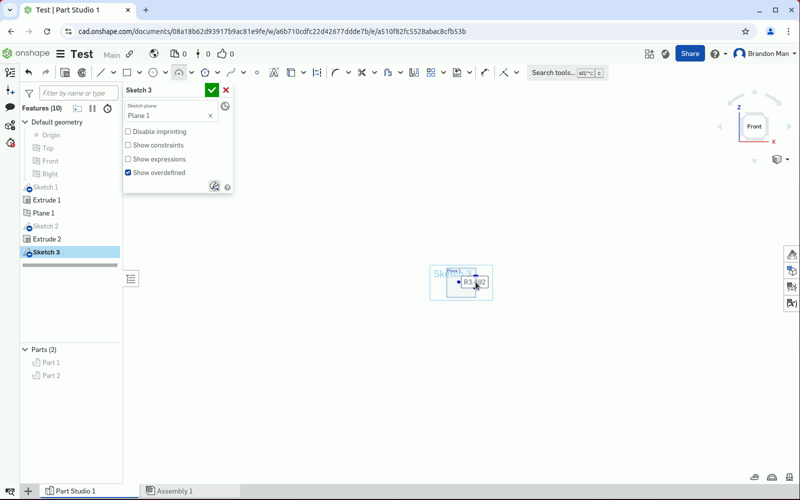
mouse_move(475, 279)
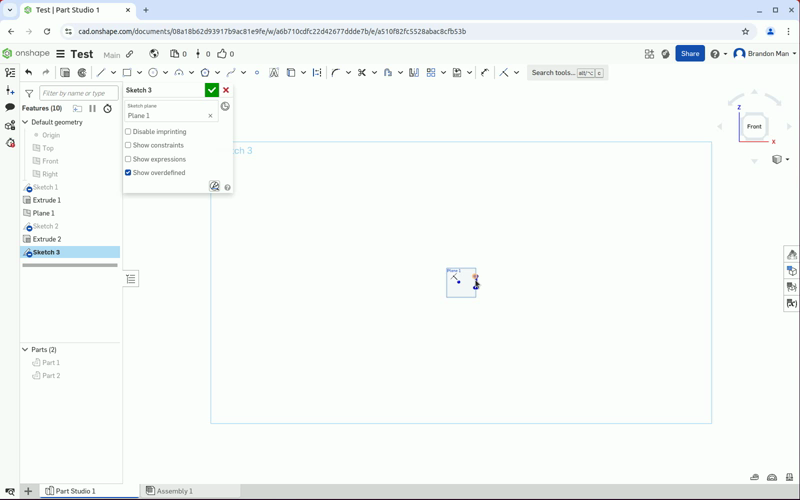
scroll(6)
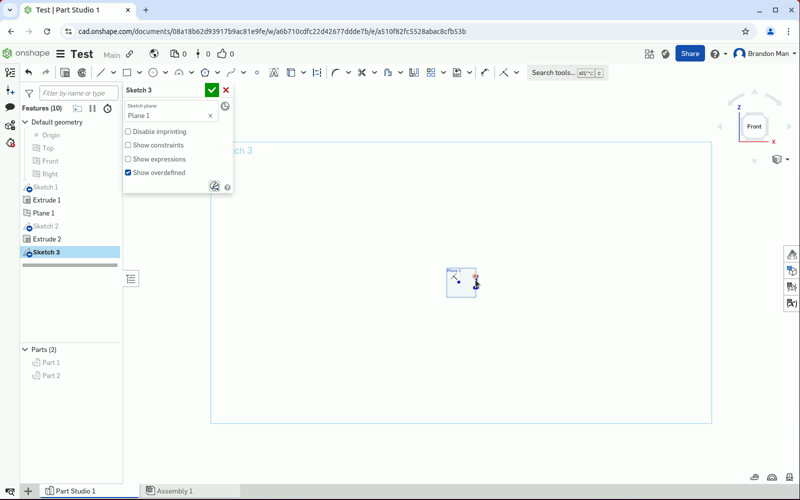
scroll(6)
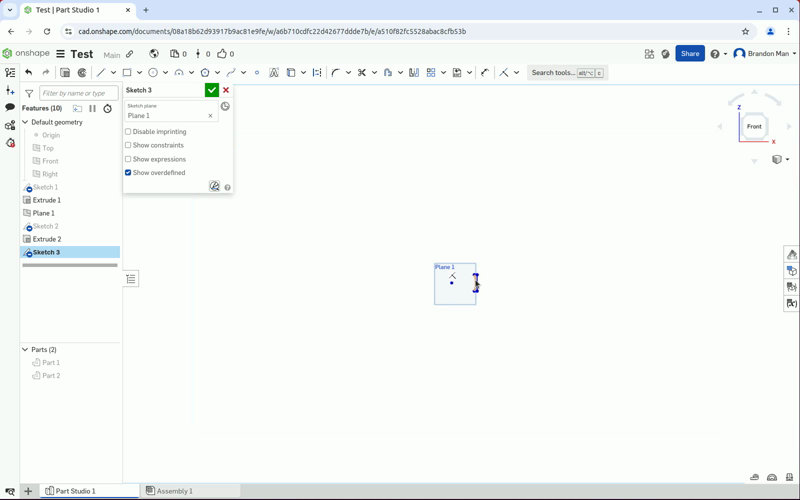
scroll(6)
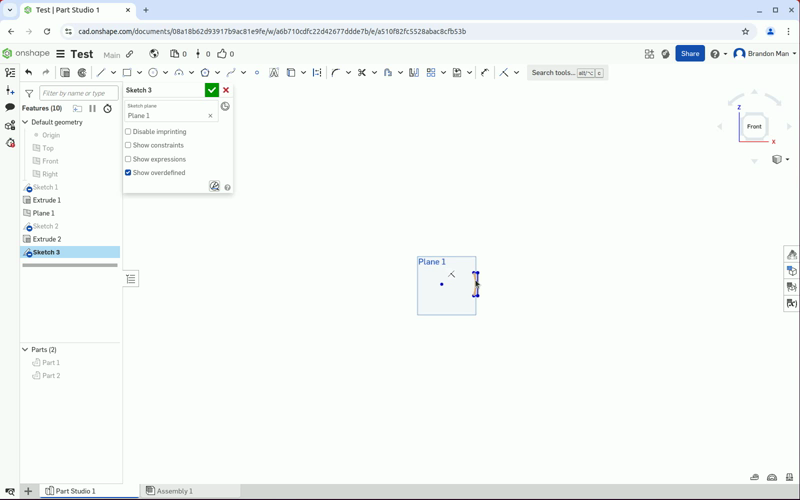
scroll(6)
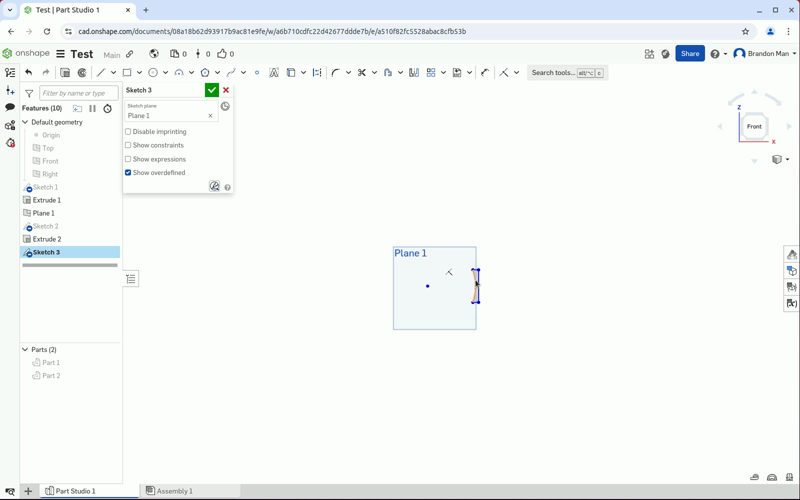
scroll(6)
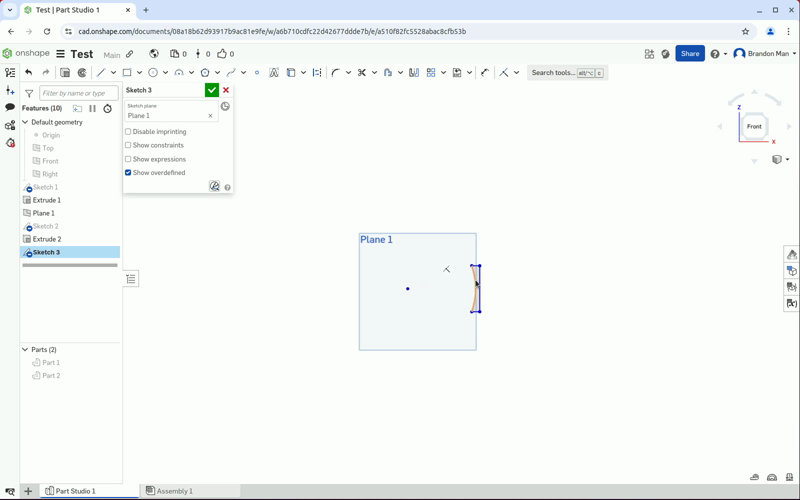
scroll(6)
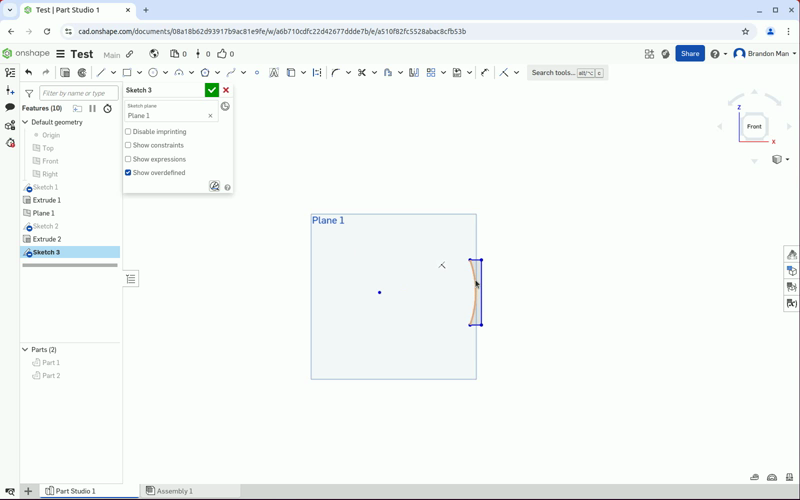
scroll(6)
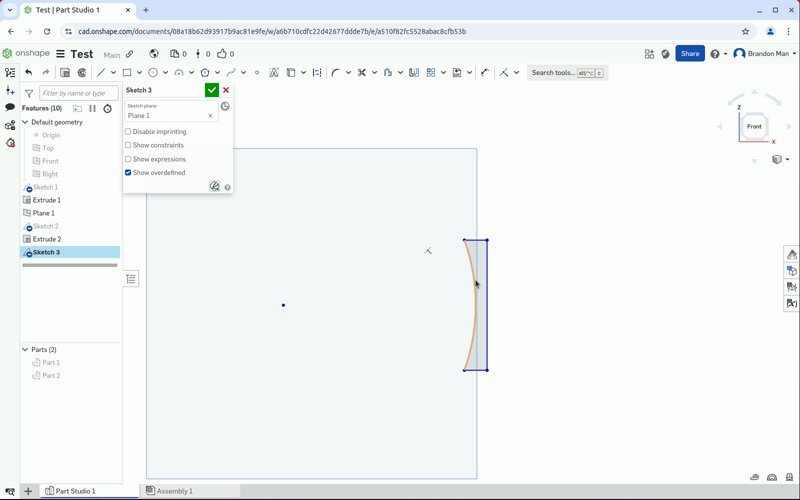
click(475, 279)
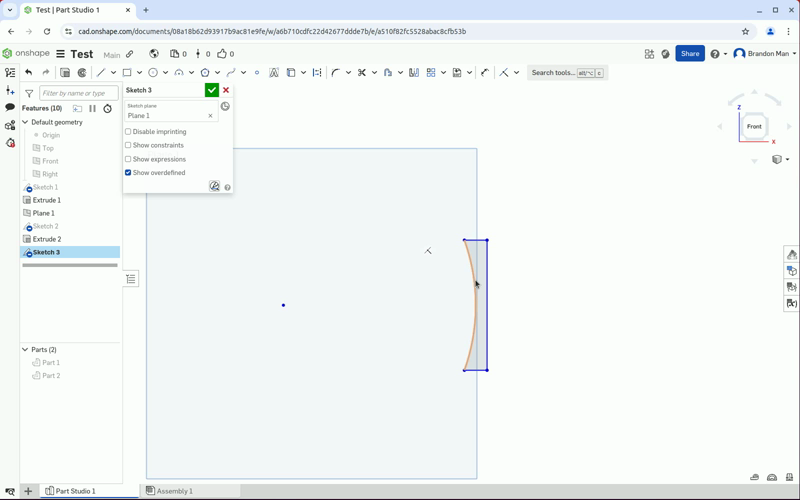
scroll(-6)
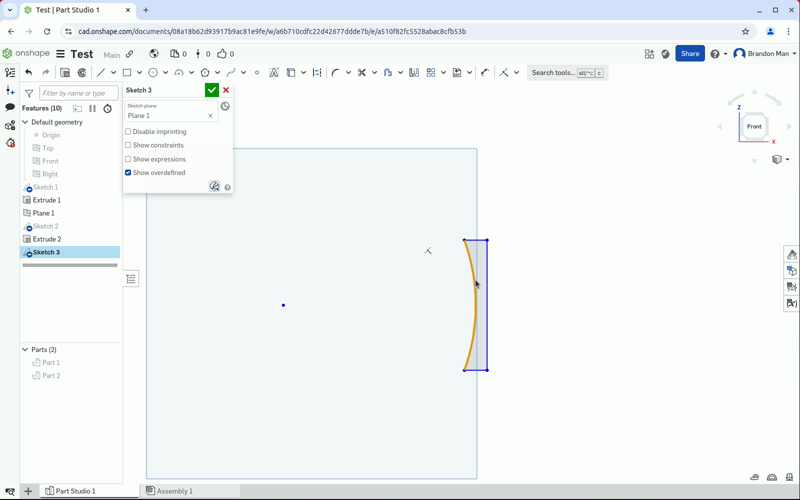
scroll(-6)
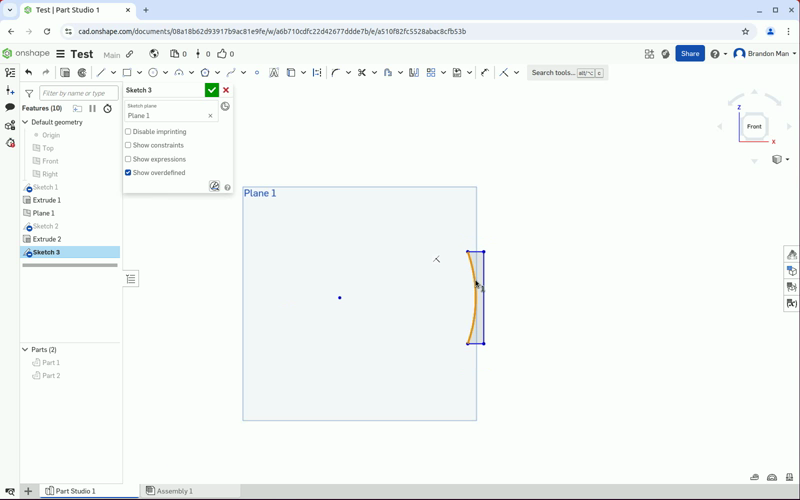
scroll(-6)
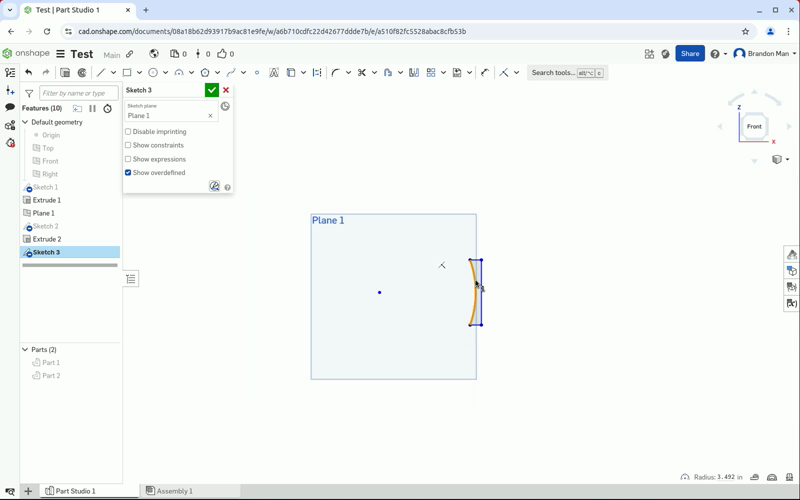
scroll(-6)
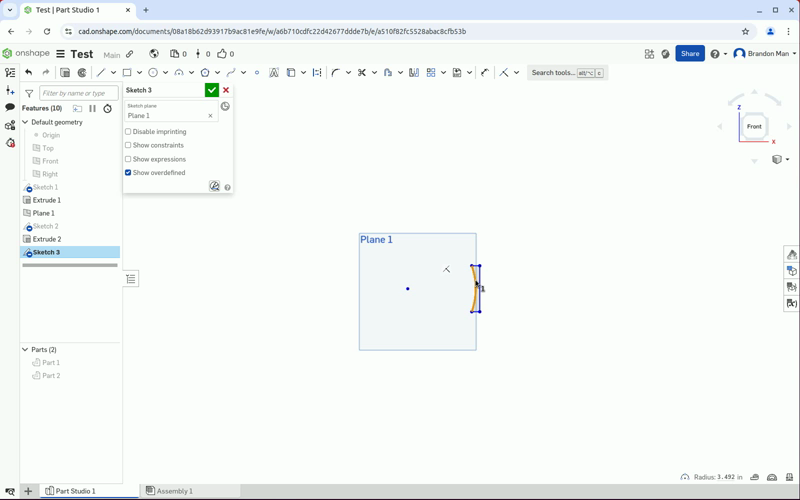
scroll(-6)
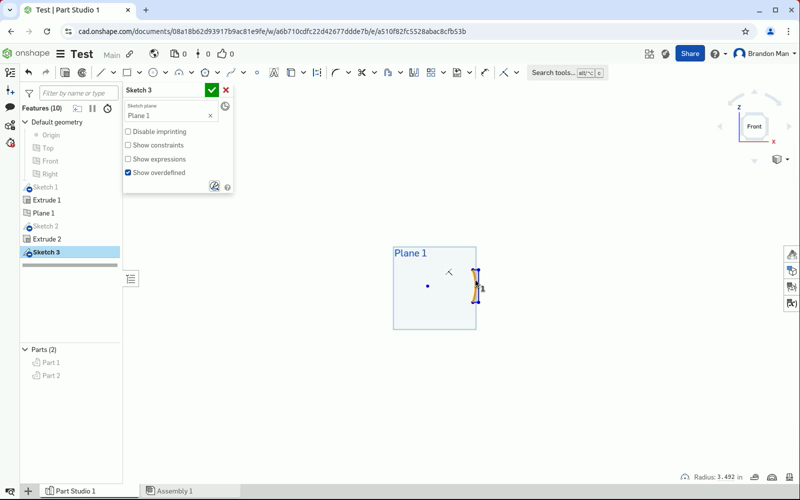
scroll(-6)
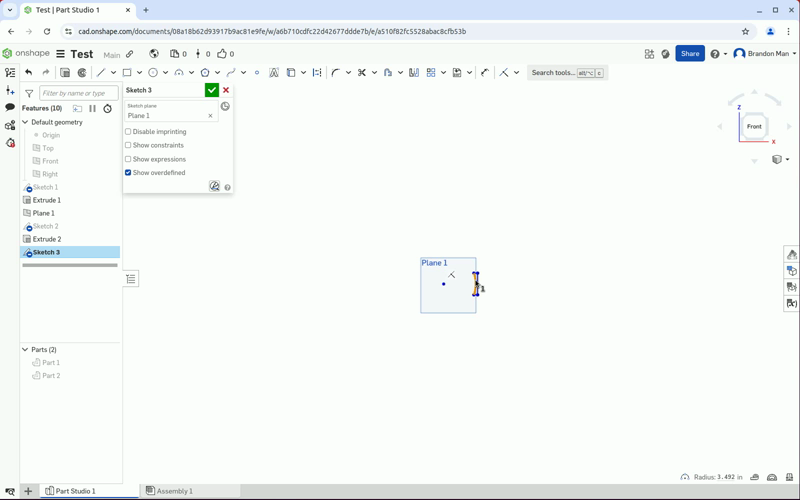
scroll(-6)
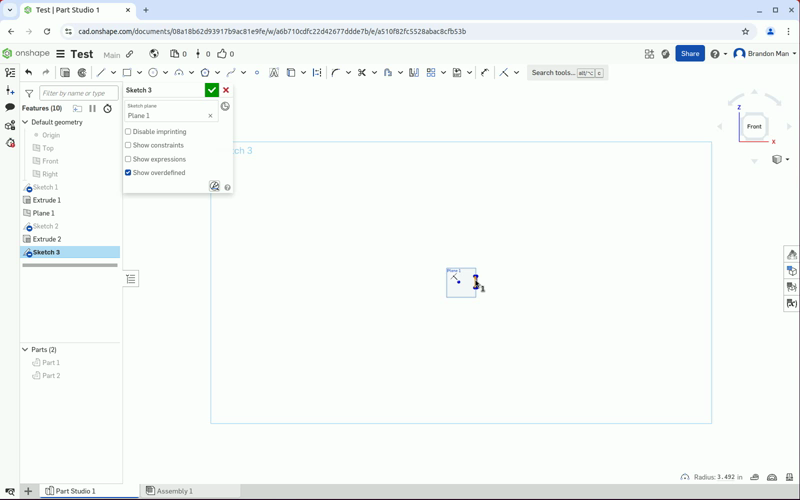
mouse_move(73, 352)
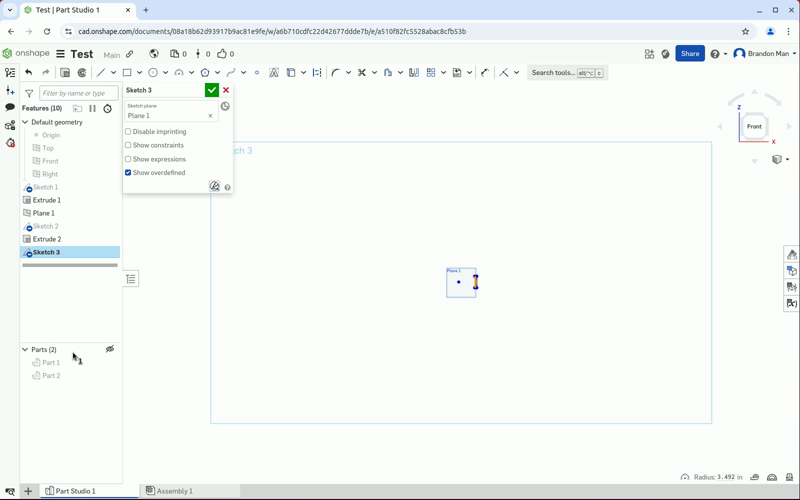
key(shift+y)
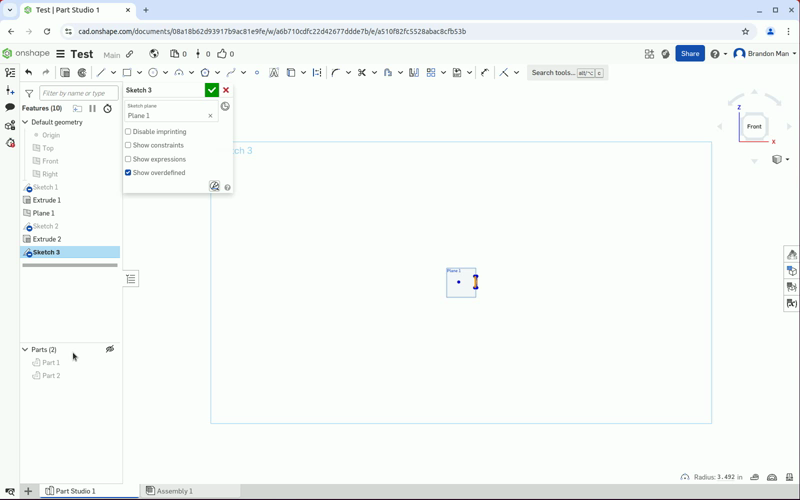
key(shift+e)
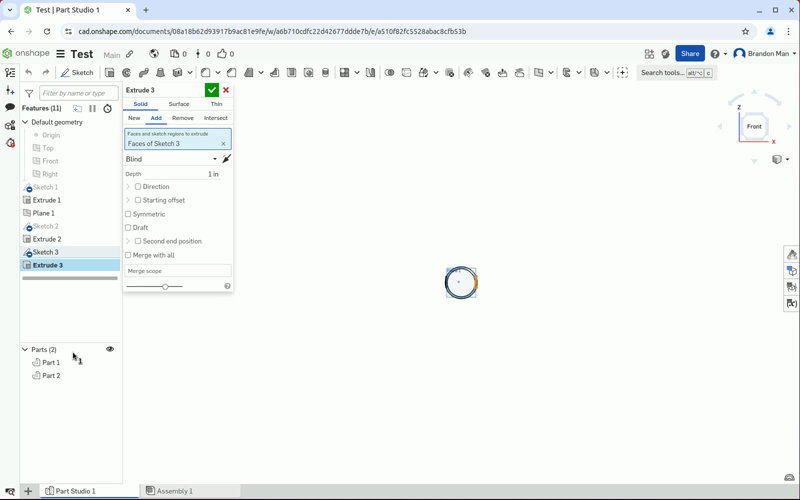
mouse_move(143, 106)
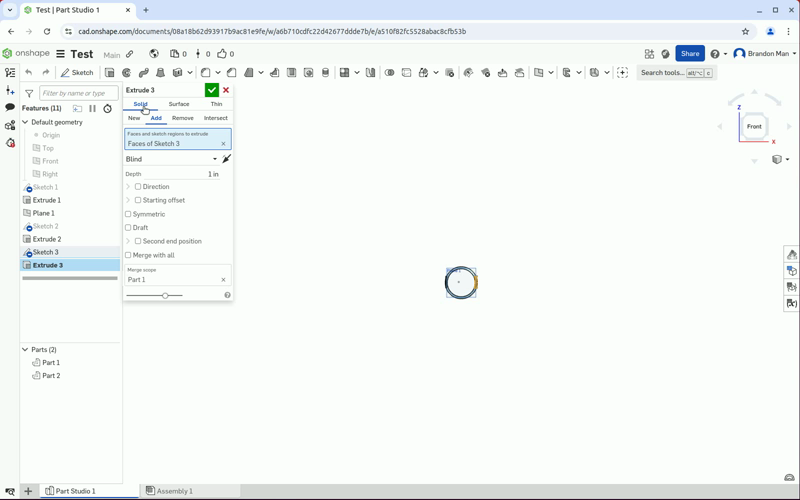
click(143, 106)
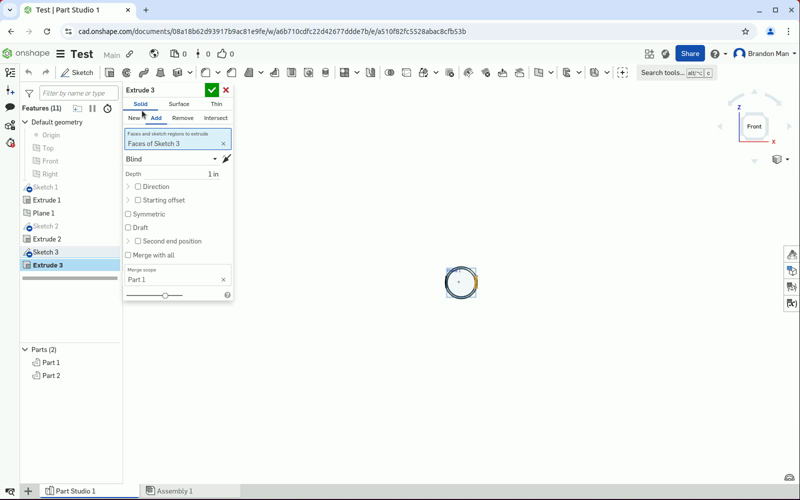
mouse_move(137, 120)
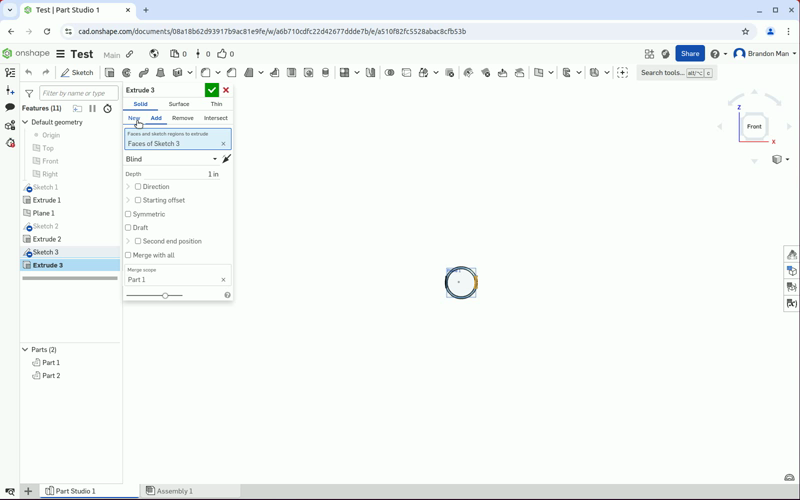
click(137, 120)
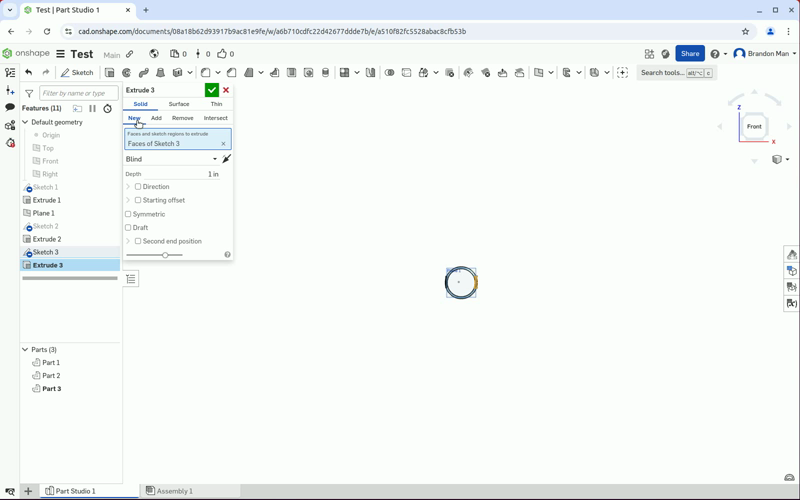
key(tab, 4)
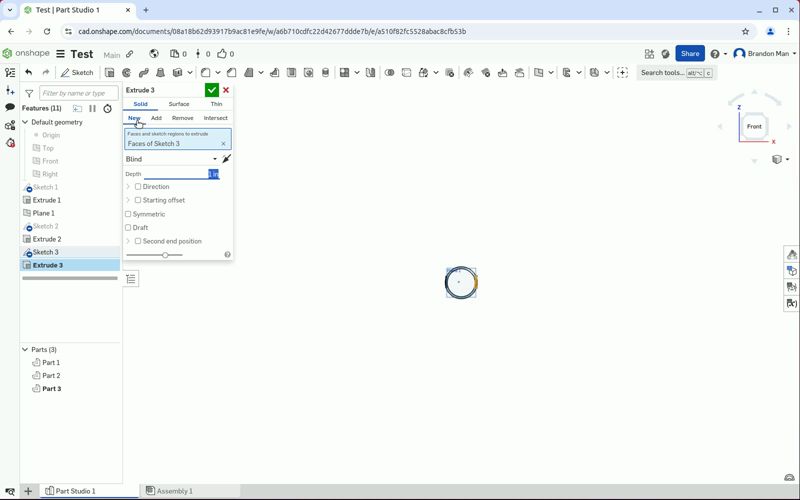
text(-7.703)
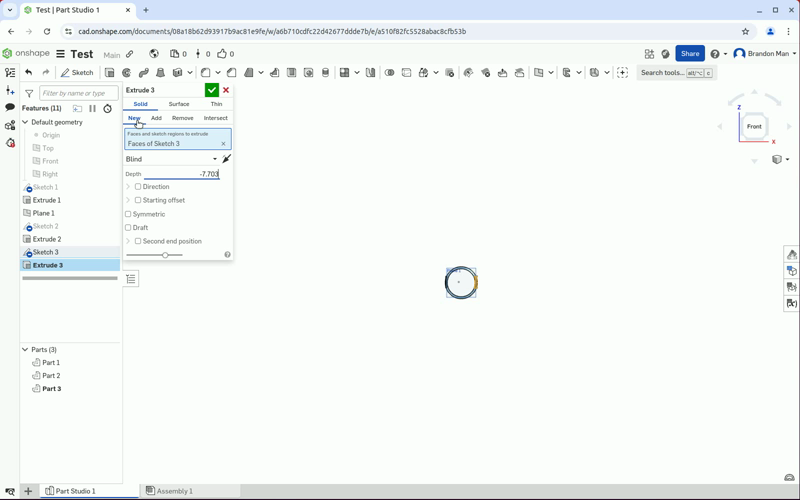
key(enter)
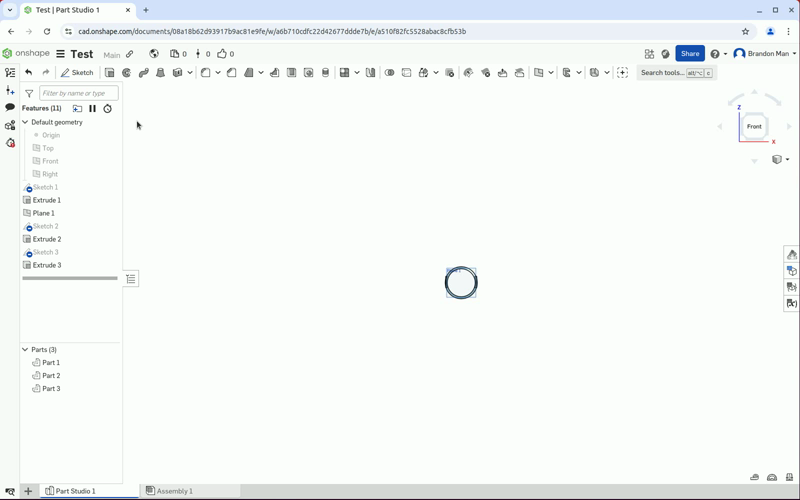
key(shift+h)
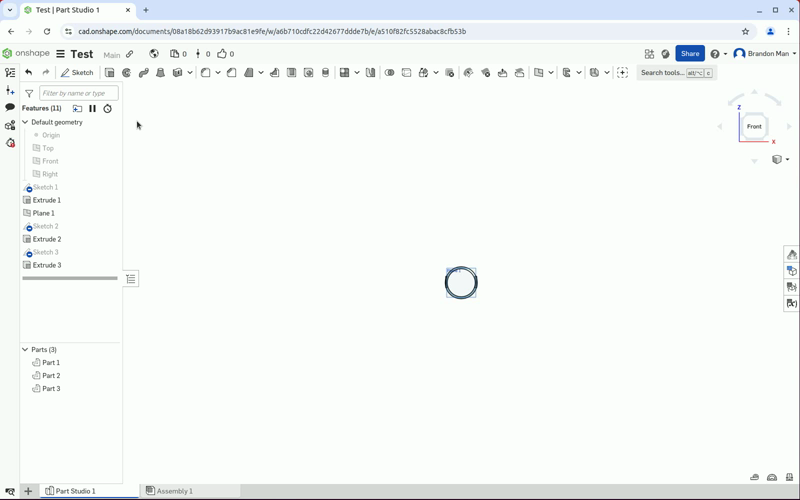
key(shift+h)
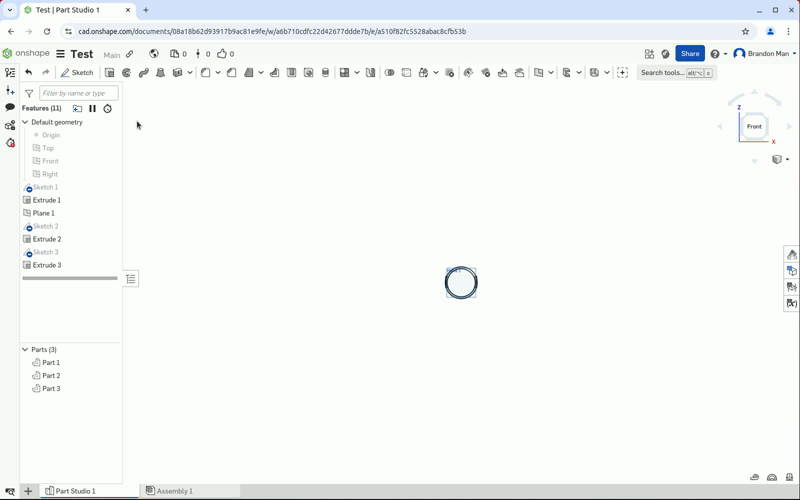
mouse_move(73, 189)
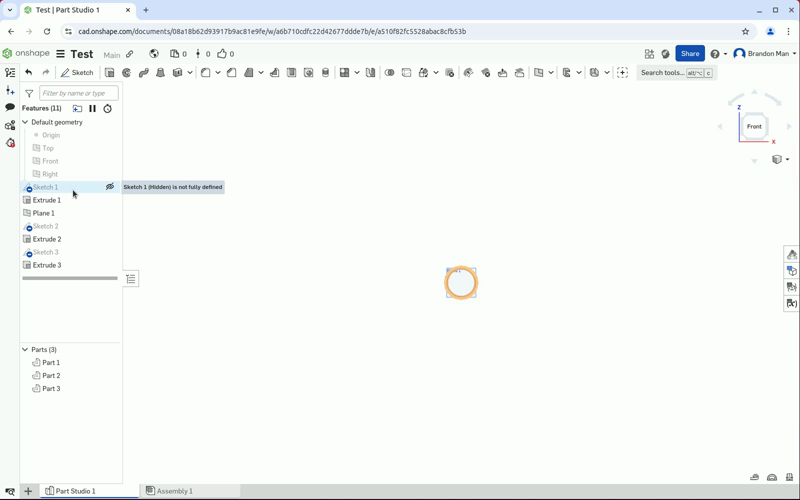
click(73, 189)
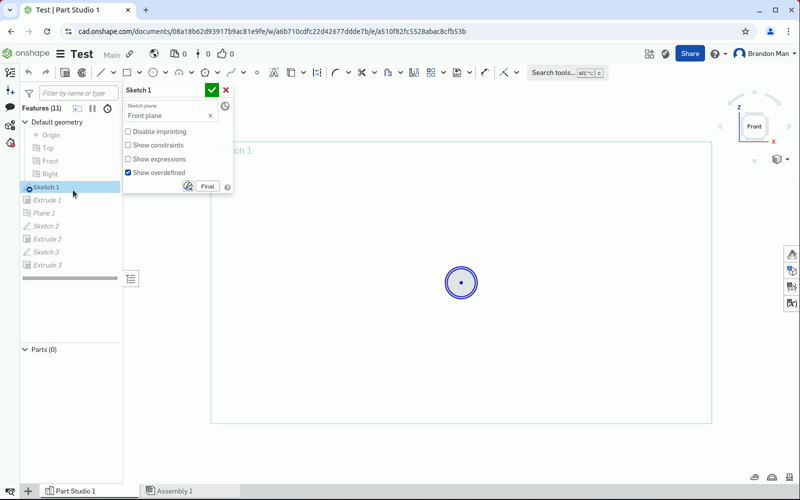
mouse_move(229, 92)
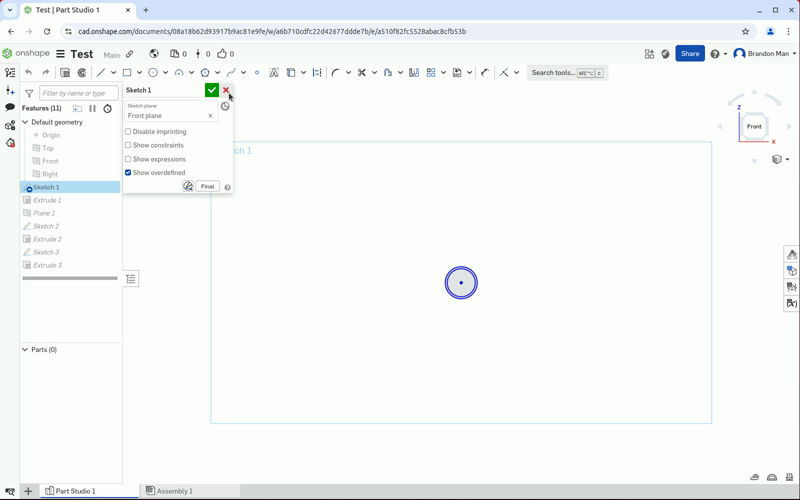
click(229, 92)
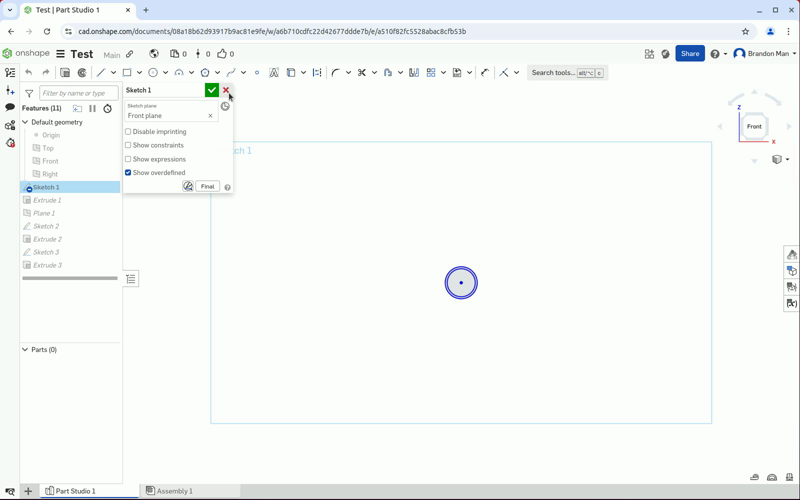
key(shift+s)
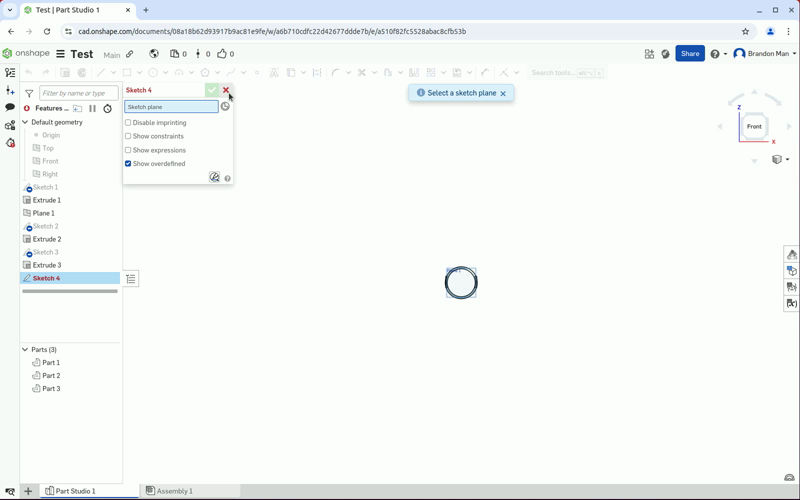
mouse_move(73, 215)
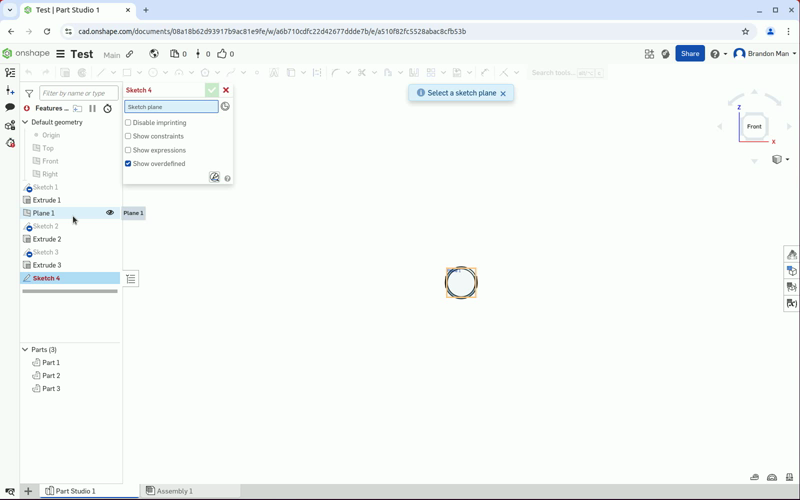
click(73, 215)
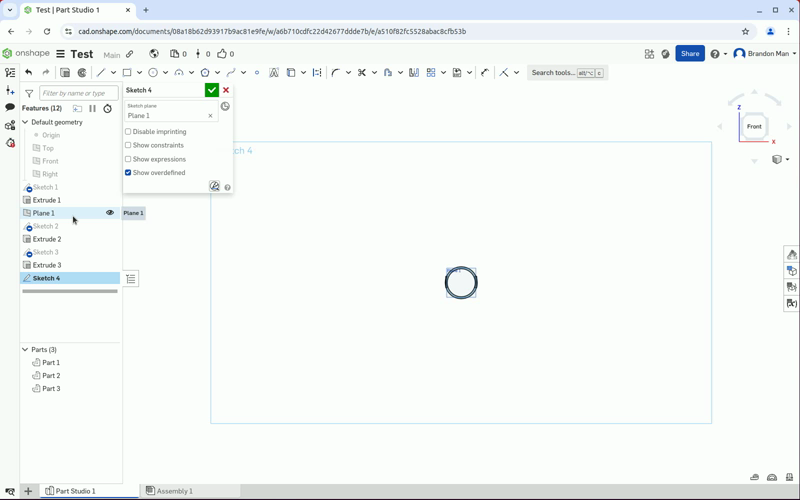
mouse_move(73, 352)
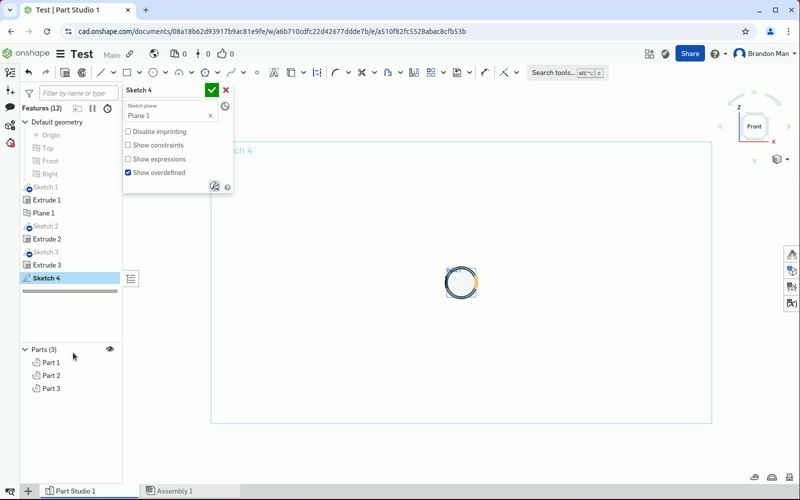
key(y)
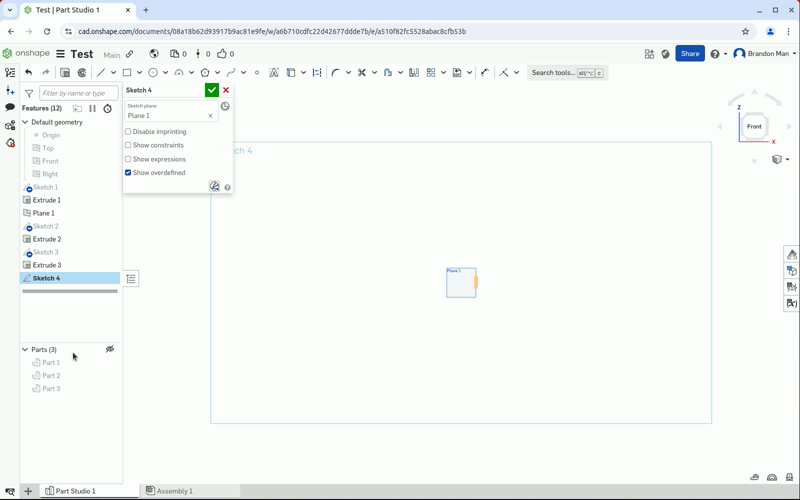
key(l)
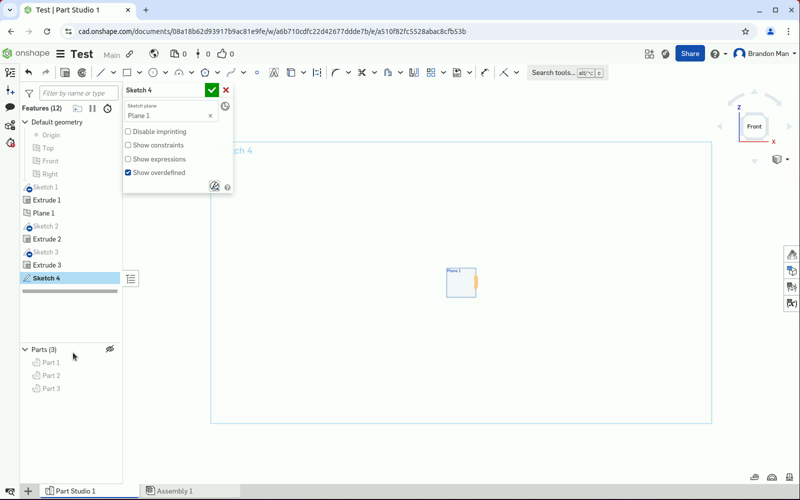
key_down(shift)
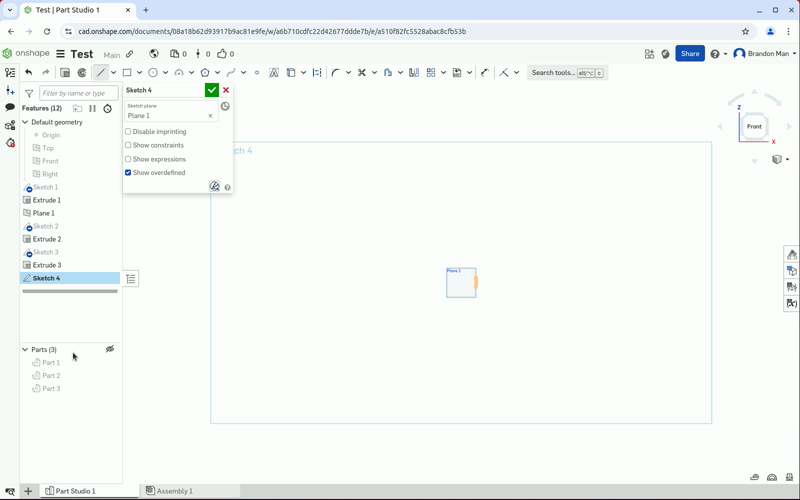
mouse_move(446, 287)
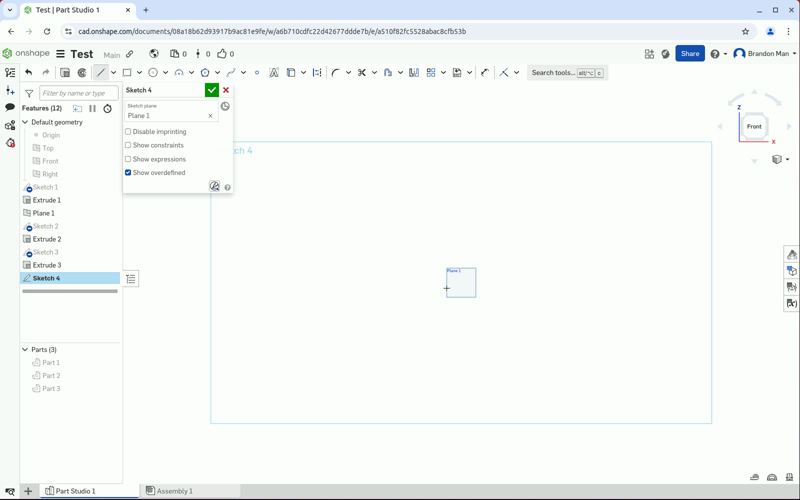
click(446, 287)
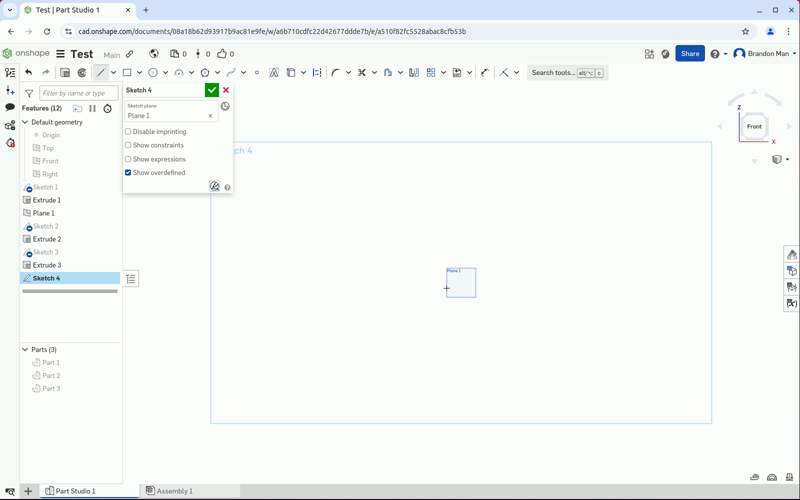
key_up(shift)
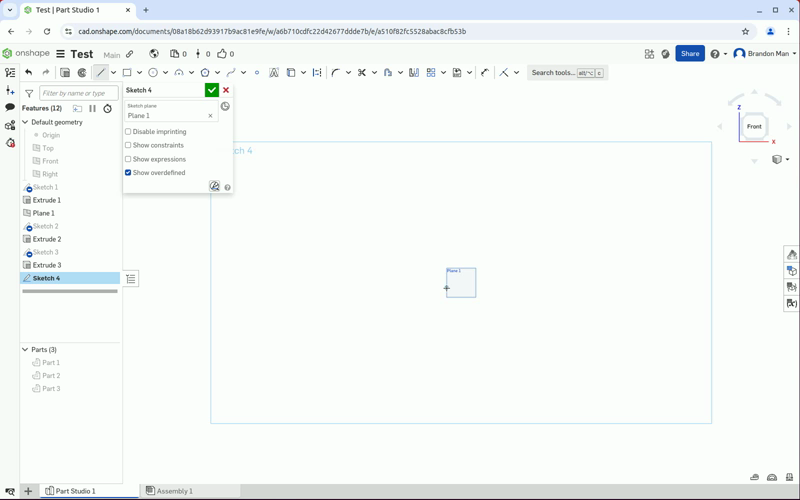
key_down(shift)
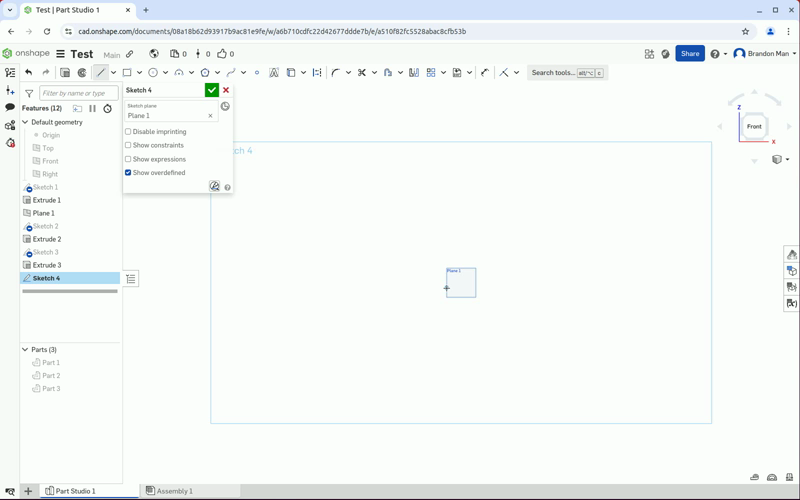
mouse_move(476, 287)
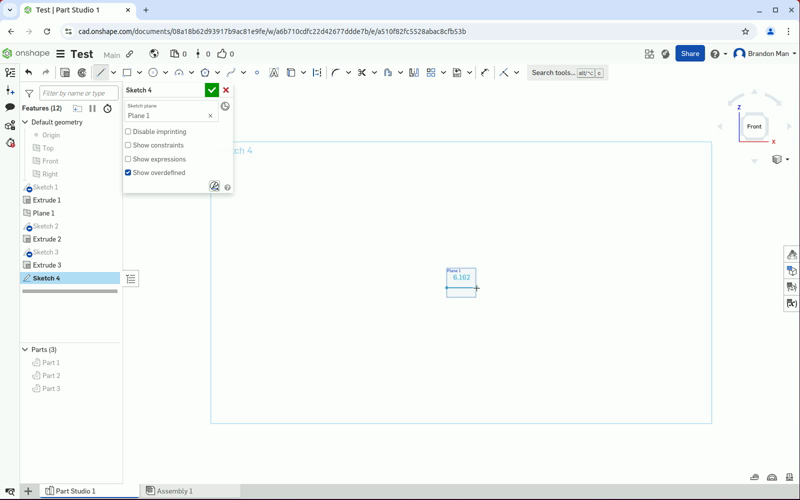
mouse_move(446, 276)
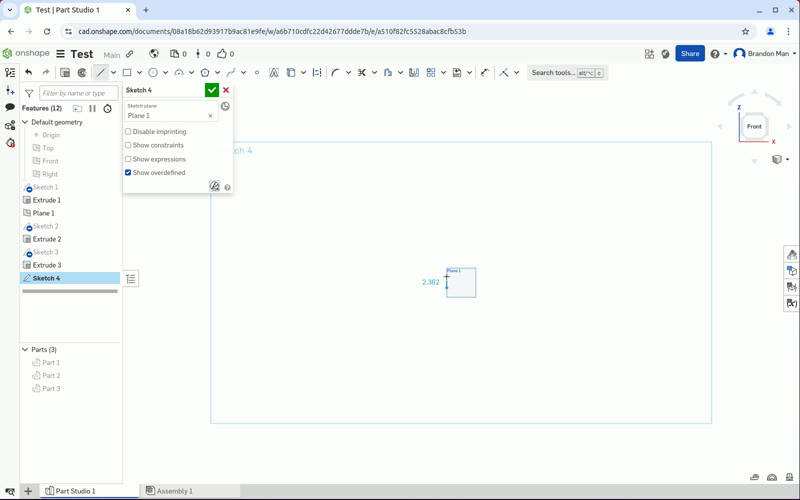
click(446, 276)
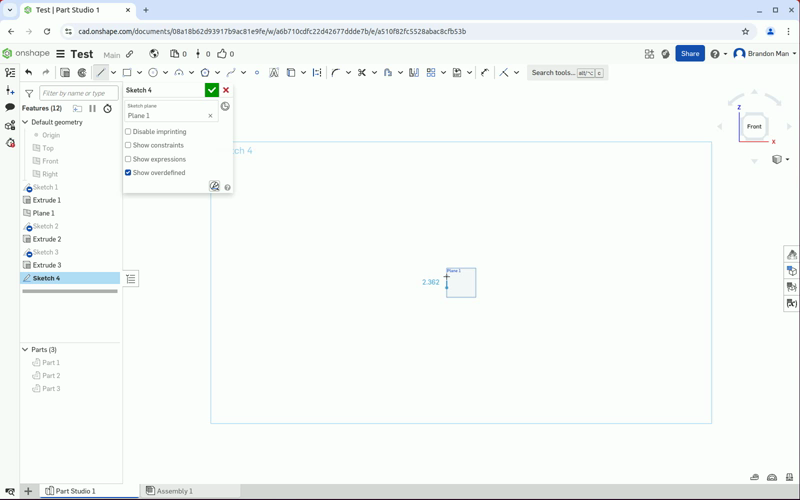
key_up(shift)
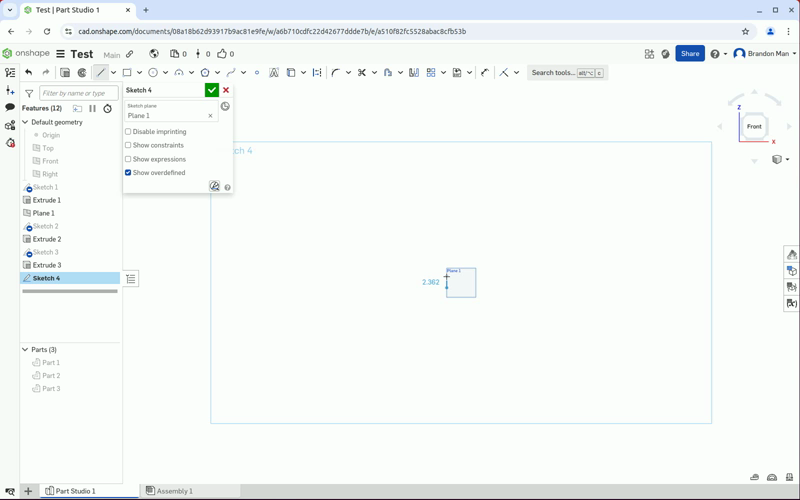
key(esc)
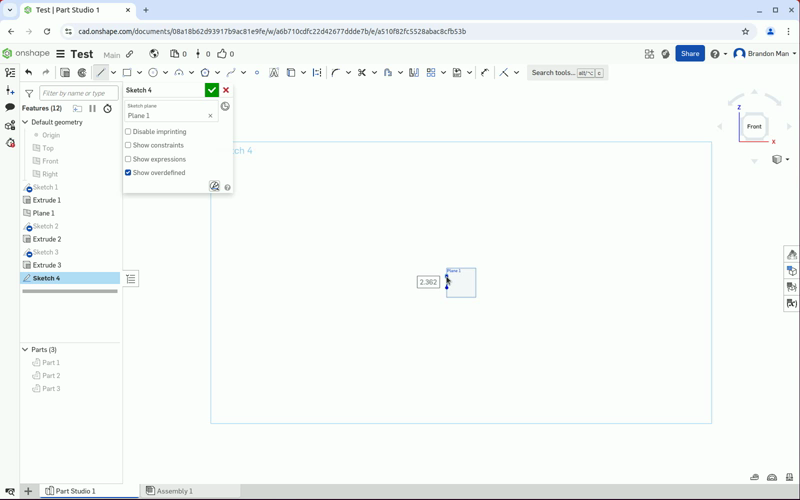
key(a)
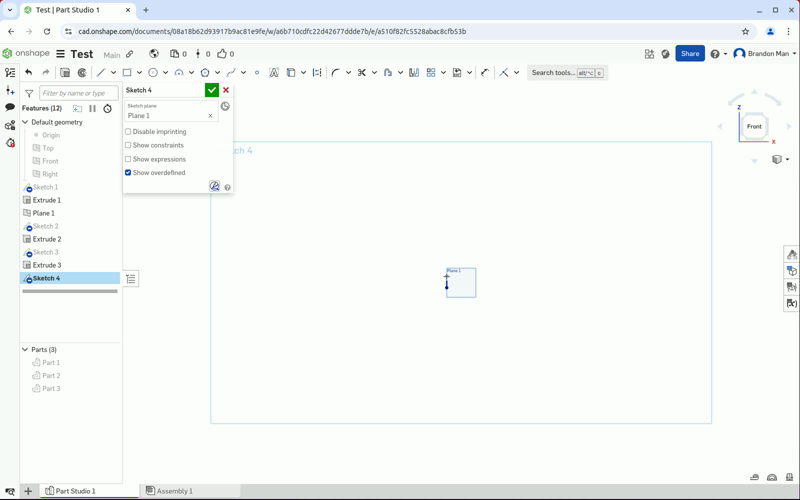
mouse_move(446, 276)
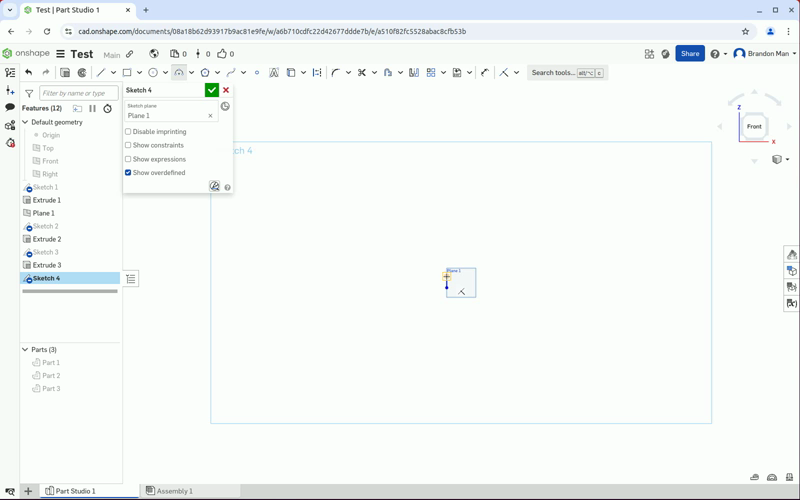
click(446, 276)
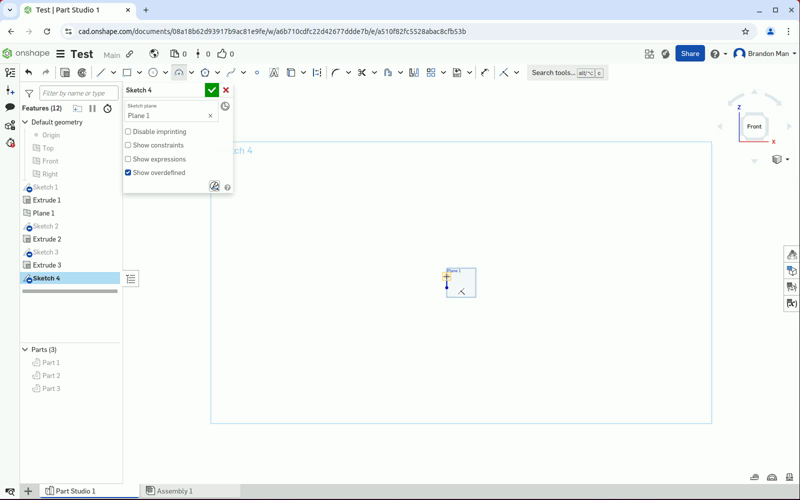
mouse_move(446, 287)
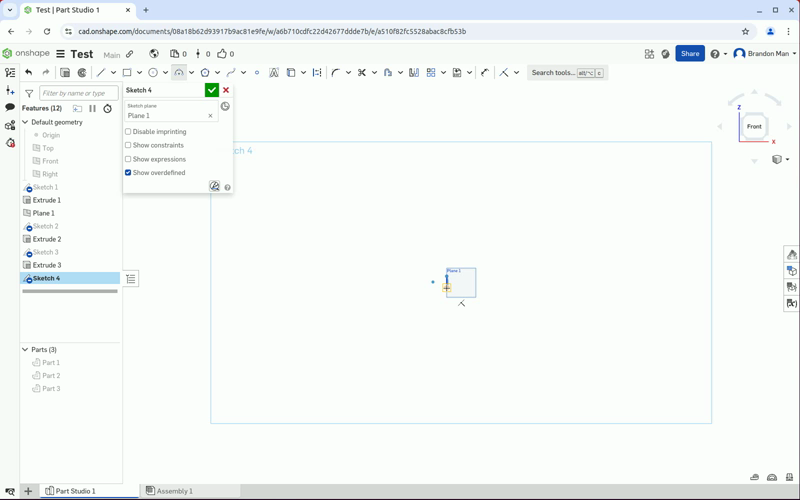
click(446, 287)
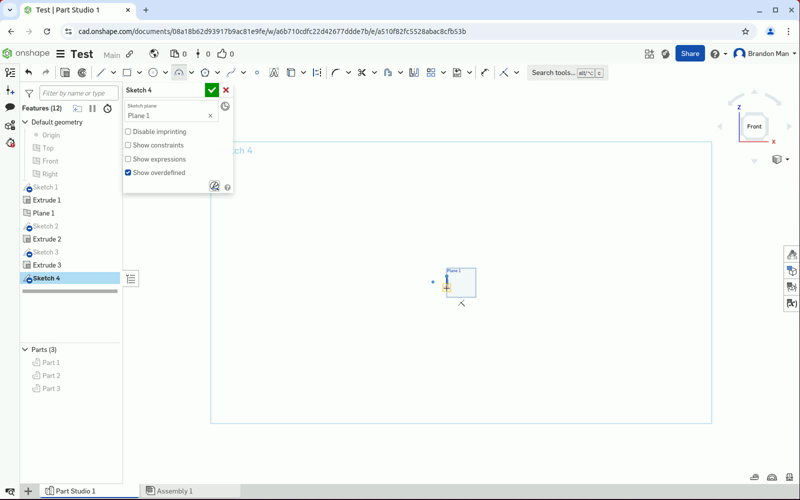
key_down(shift)
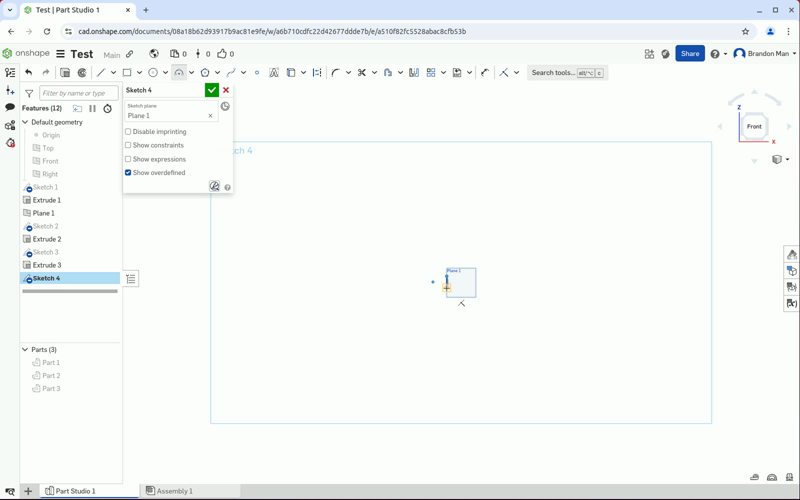
mouse_move(445, 281)
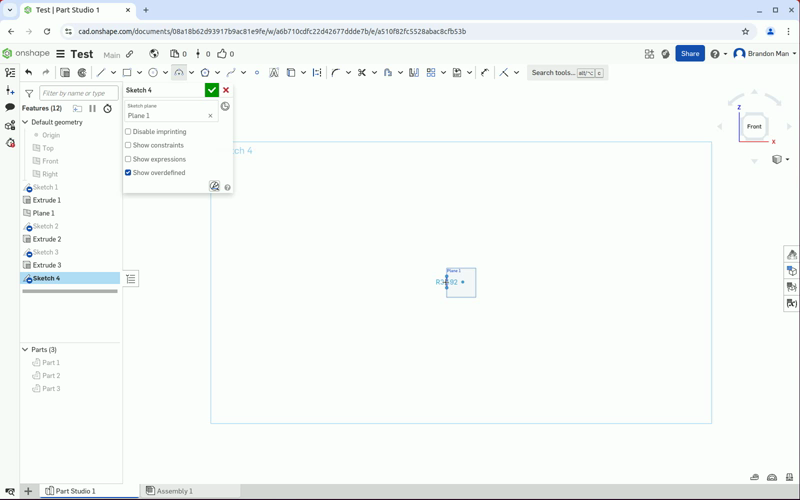
click(445, 281)
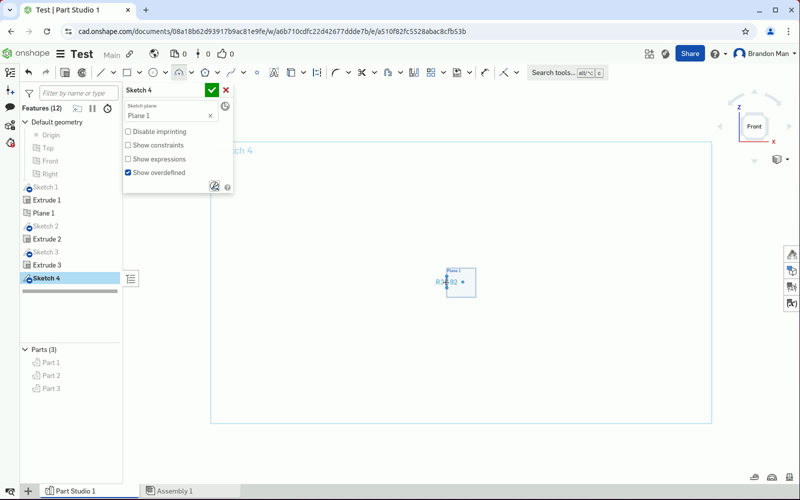
key_up(shift)
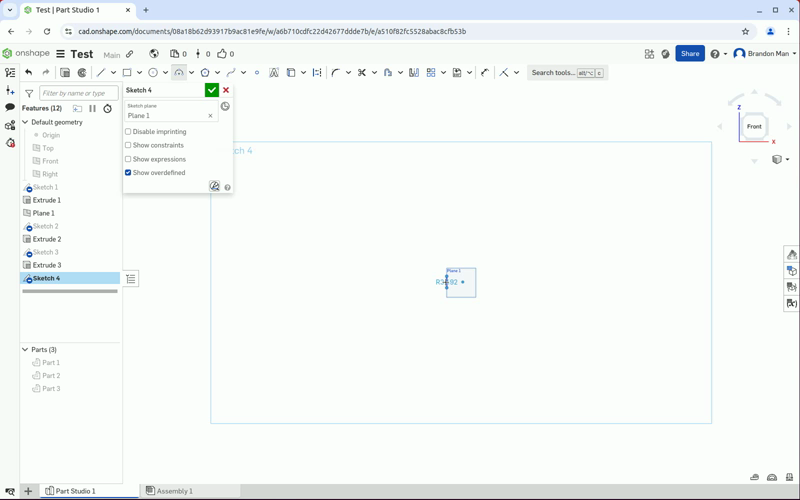
key(esc)
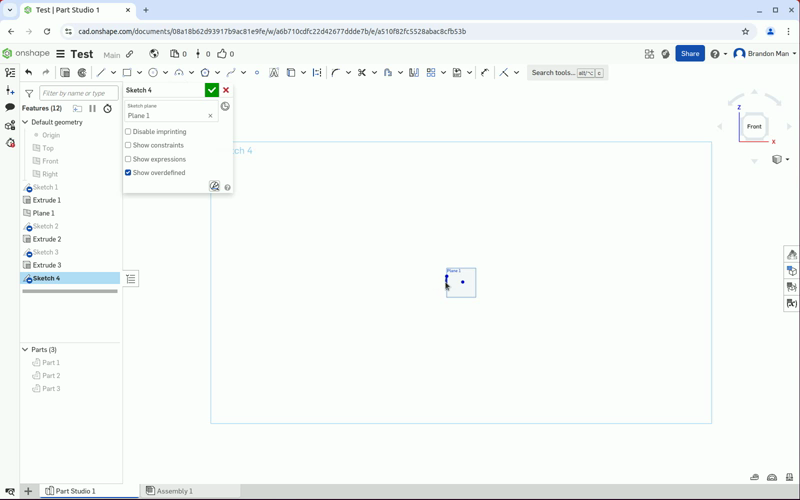
mouse_move(446, 282)
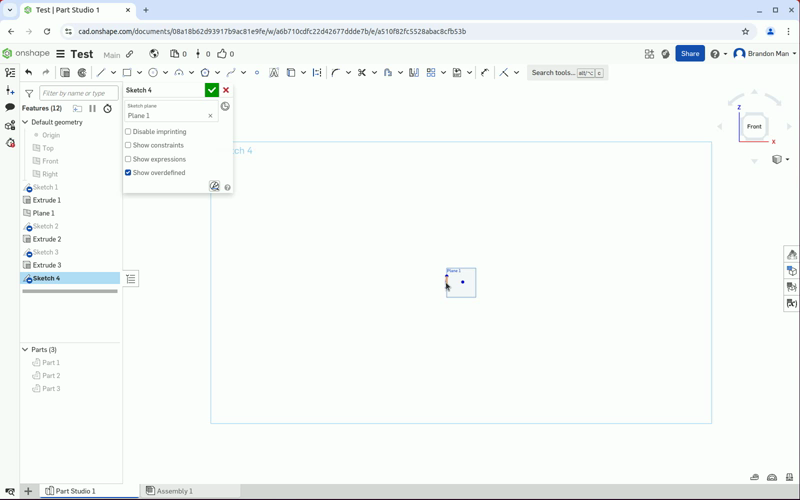
scroll(6)
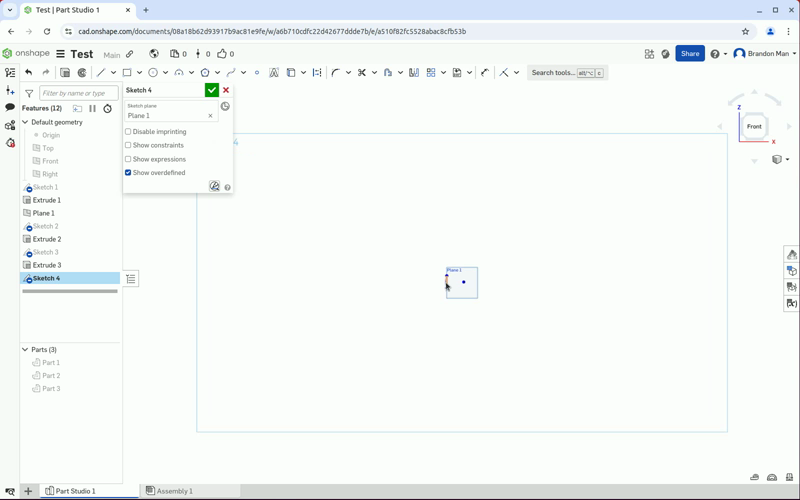
scroll(6)
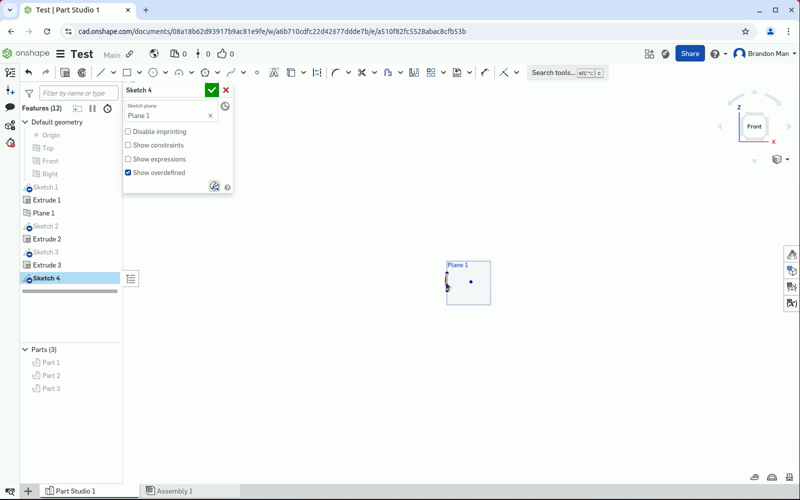
scroll(6)
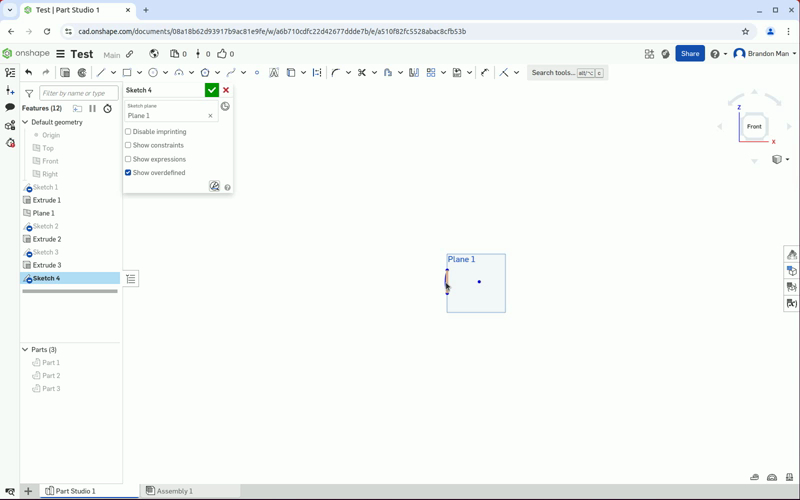
scroll(6)
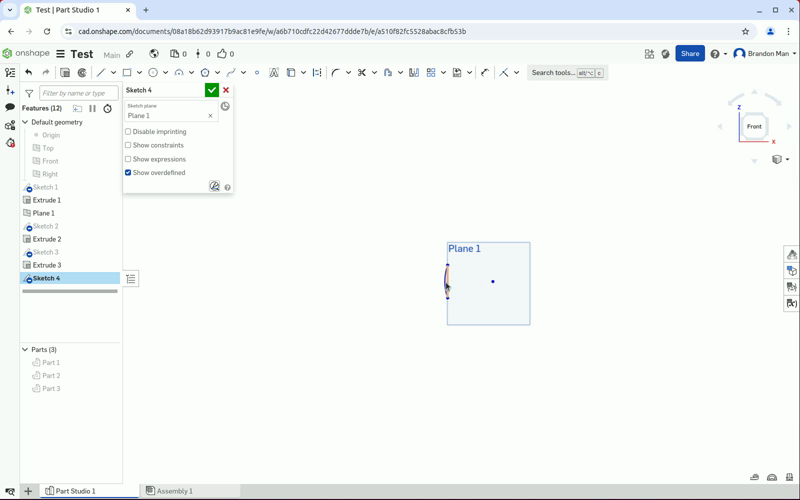
scroll(6)
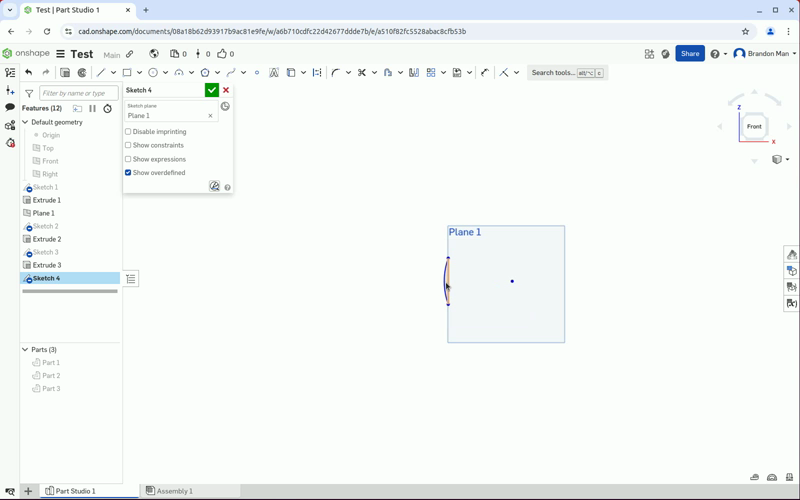
scroll(6)
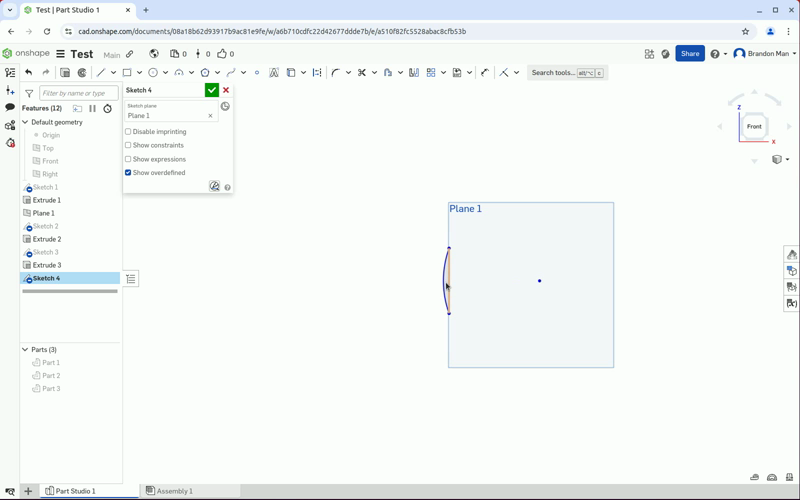
scroll(6)
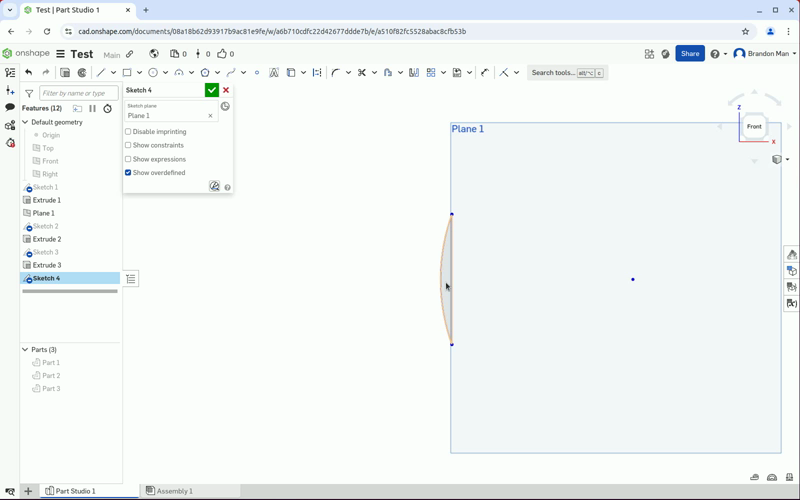
click(446, 282)
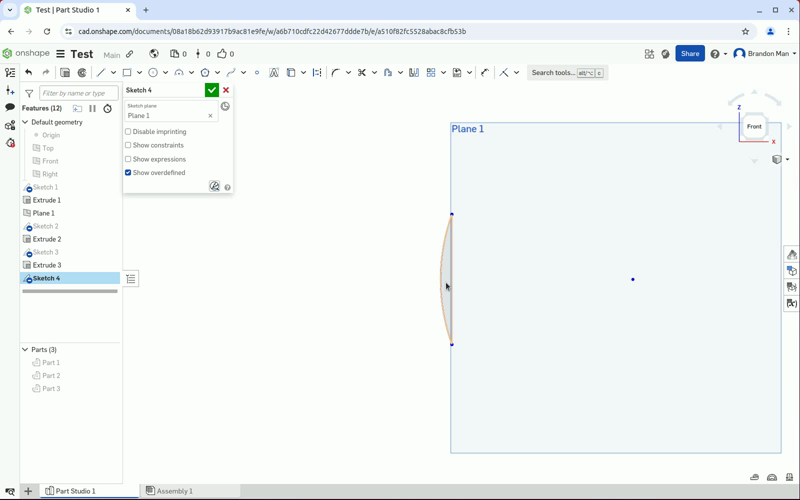
scroll(-6)
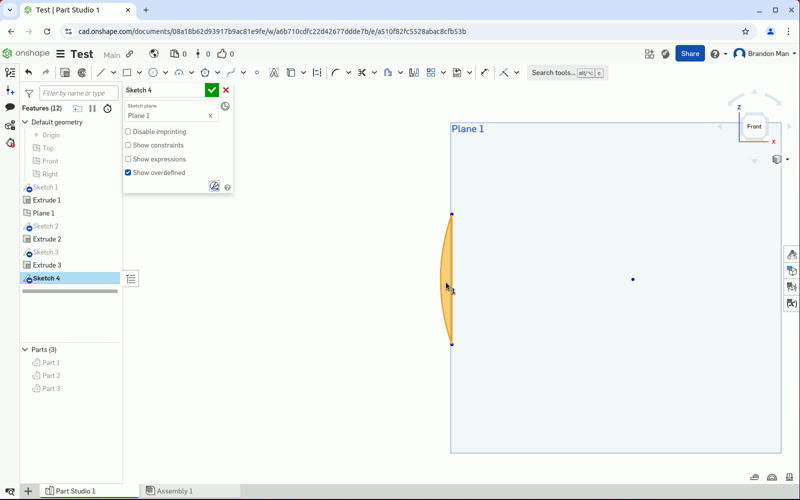
scroll(-6)
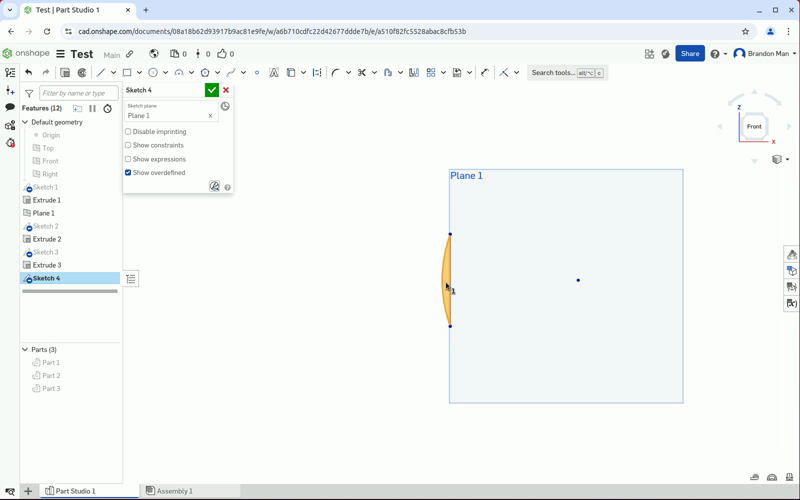
scroll(-6)
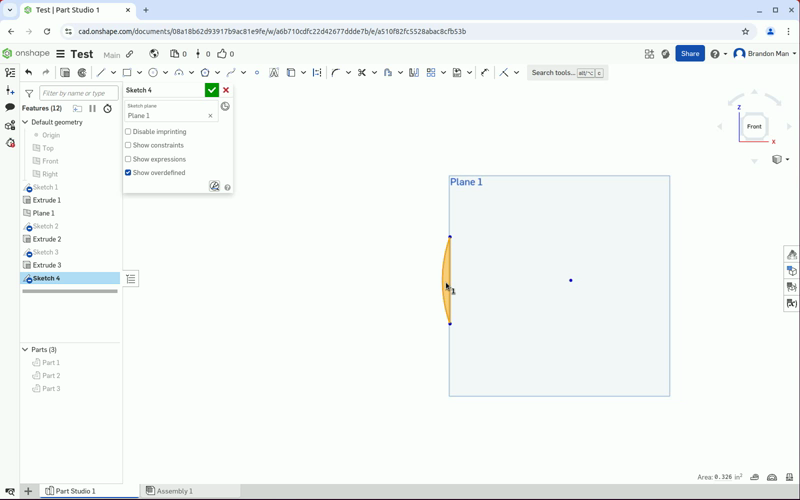
scroll(-6)
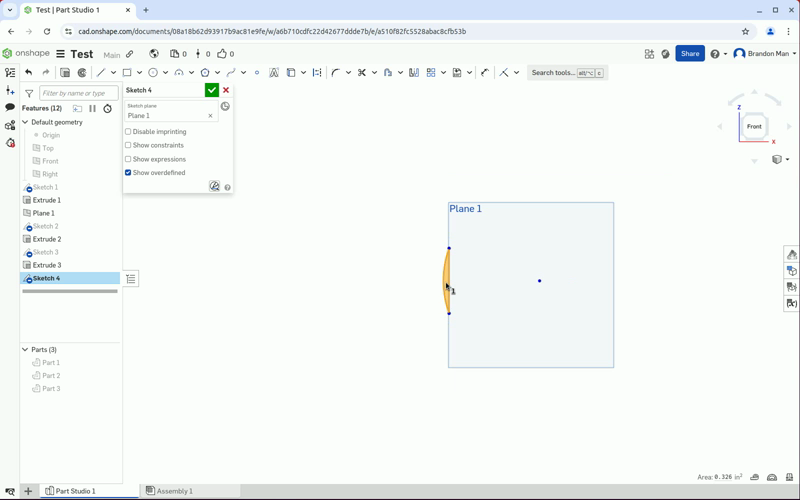
scroll(-6)
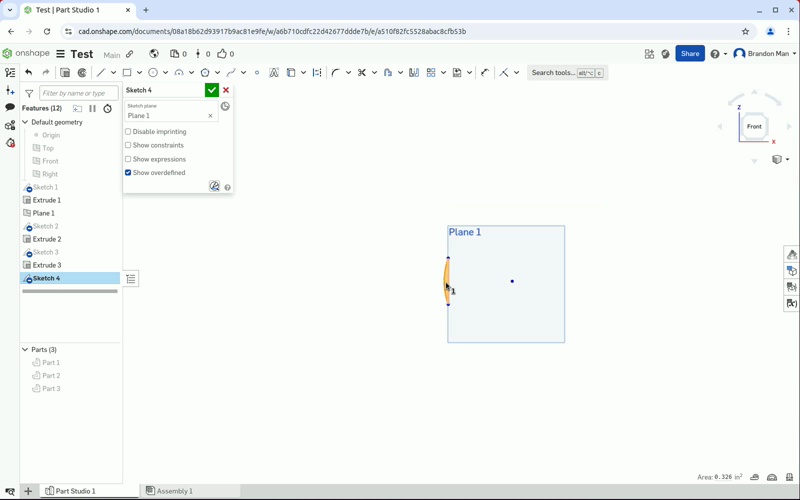
scroll(-6)
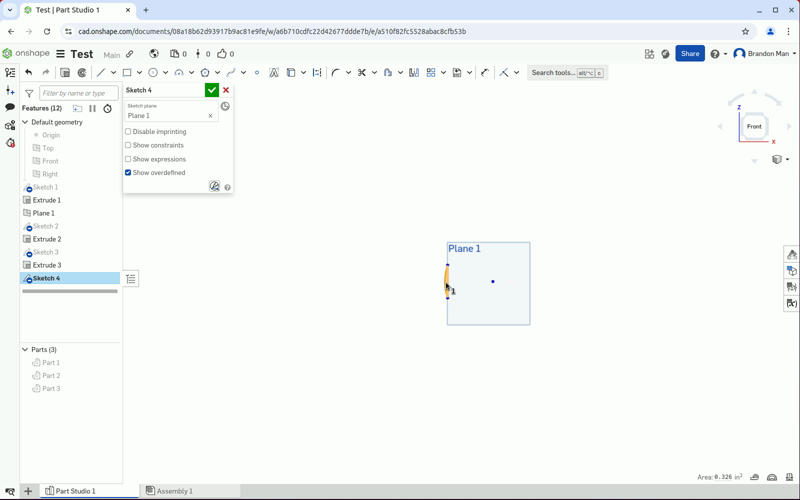
scroll(-6)
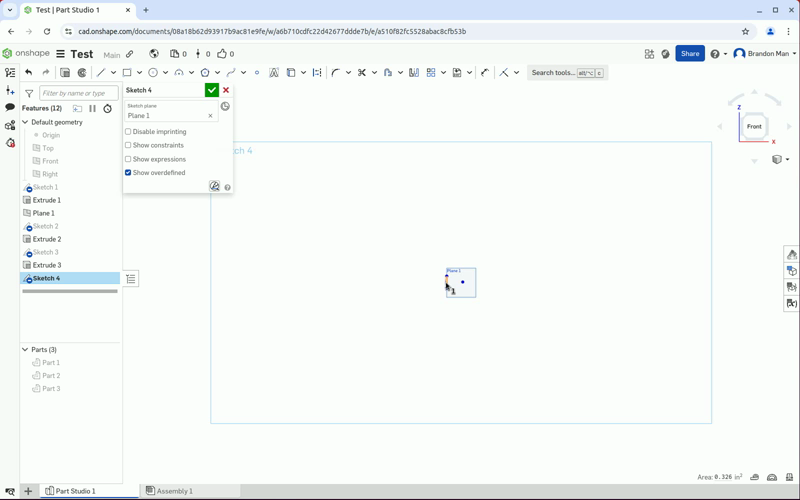
mouse_move(73, 352)
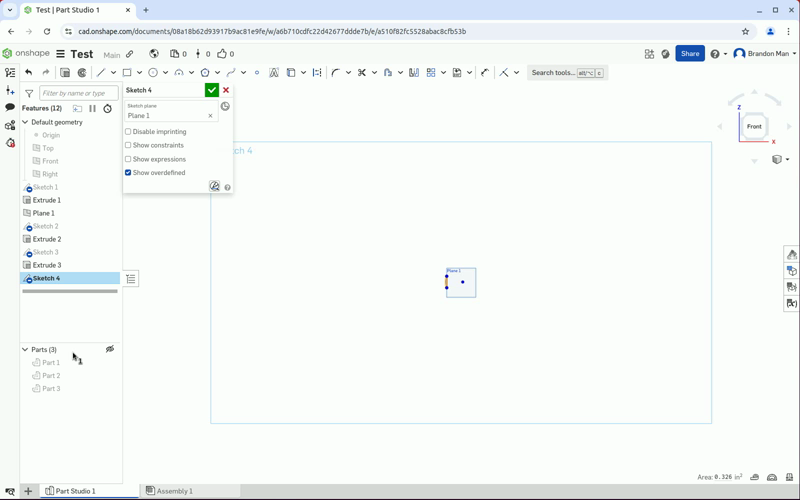
key(shift+y)
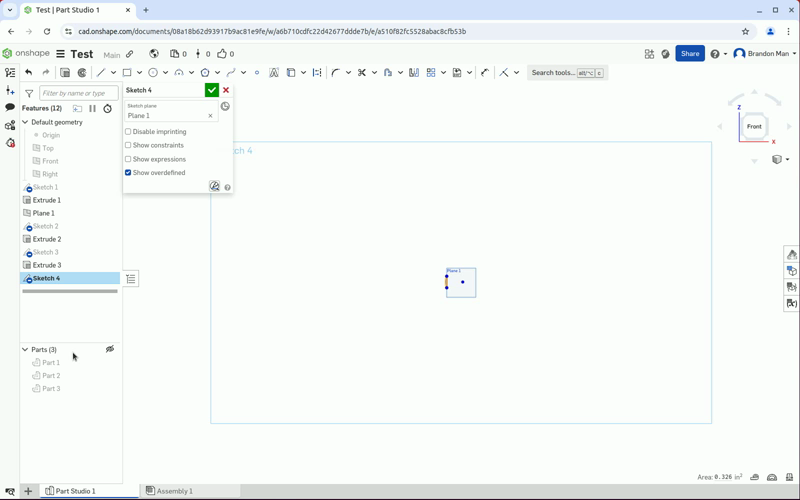
key(shift+e)
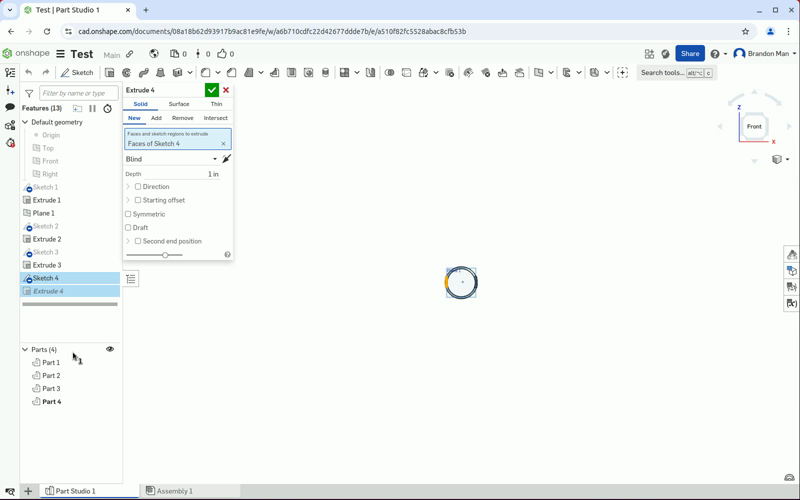
mouse_move(143, 106)
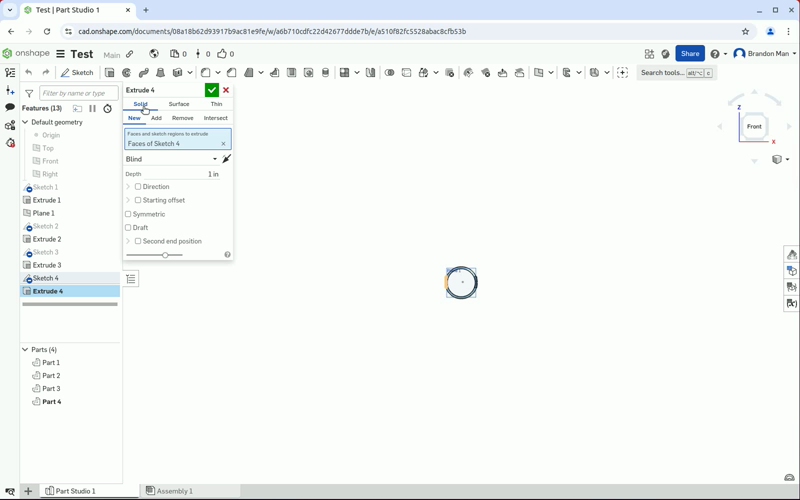
click(143, 106)
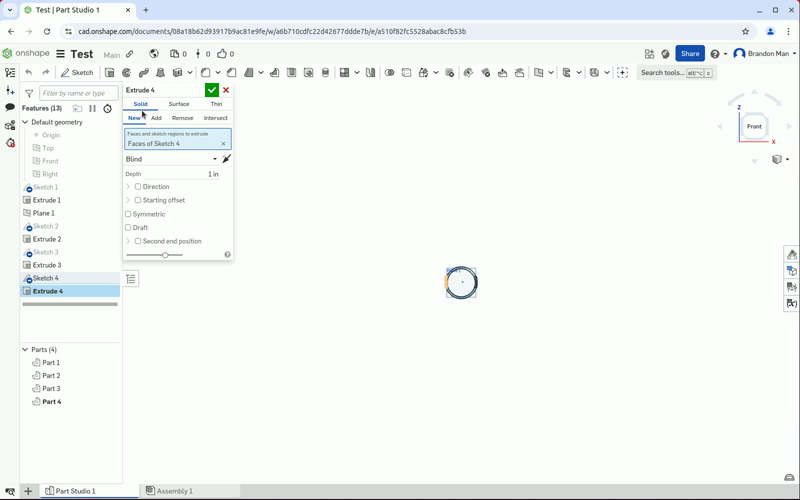
mouse_move(137, 120)
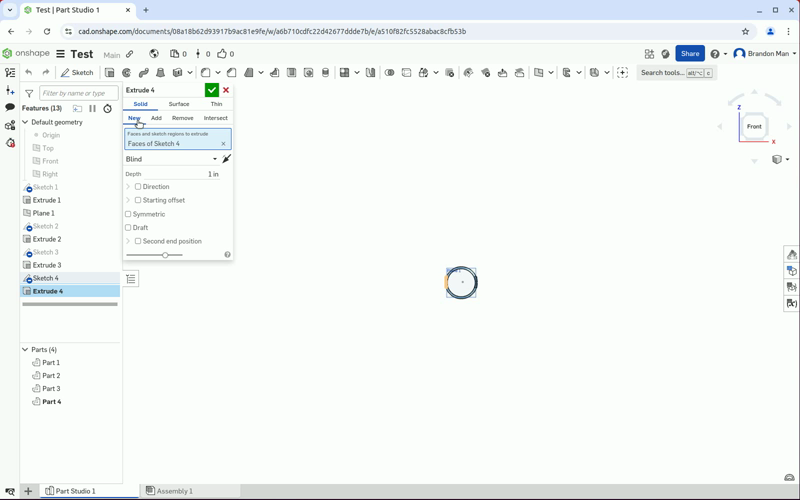
click(137, 120)
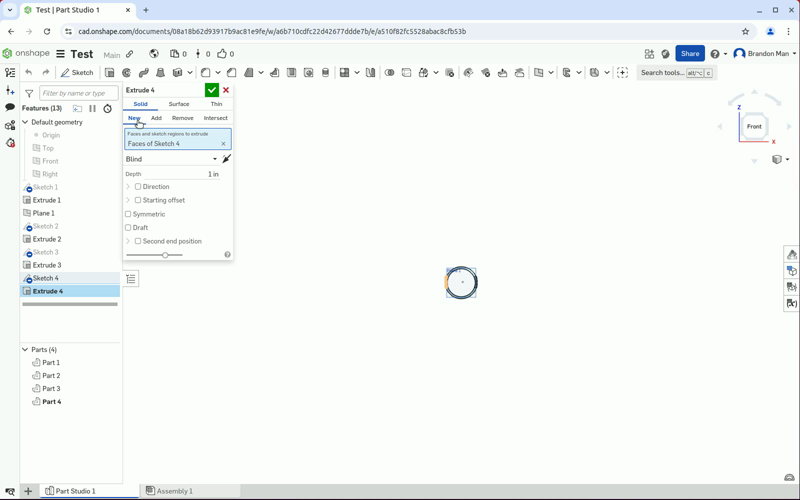
key(tab, 4)
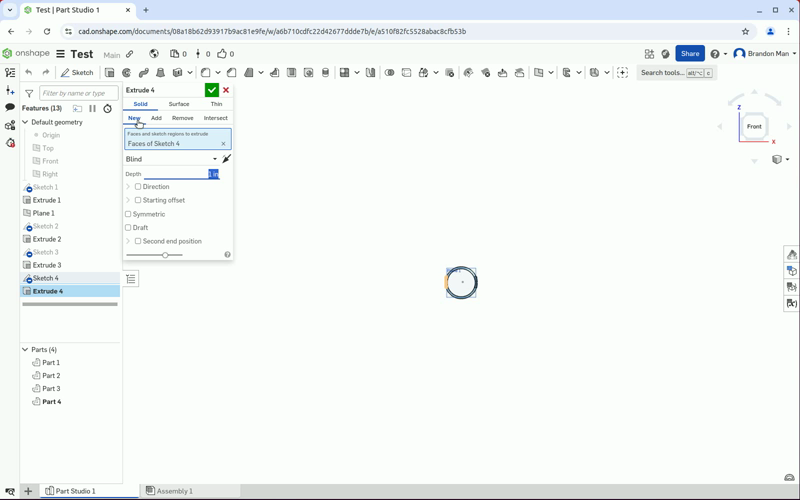
text(-7.703)
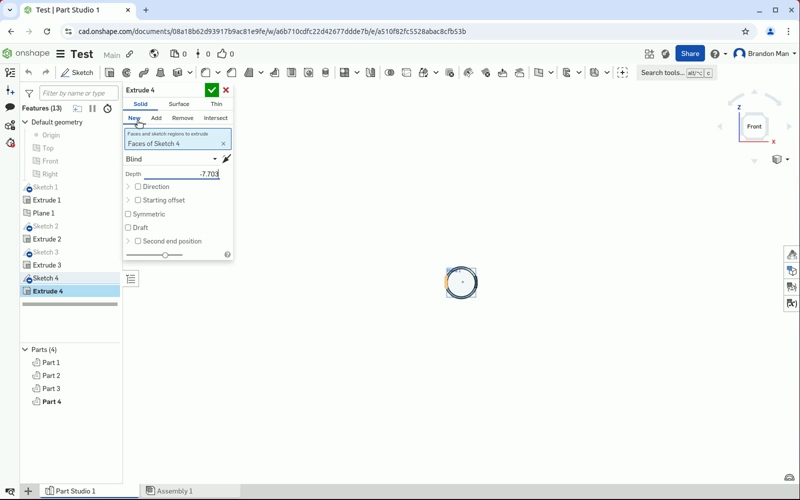
key(enter)
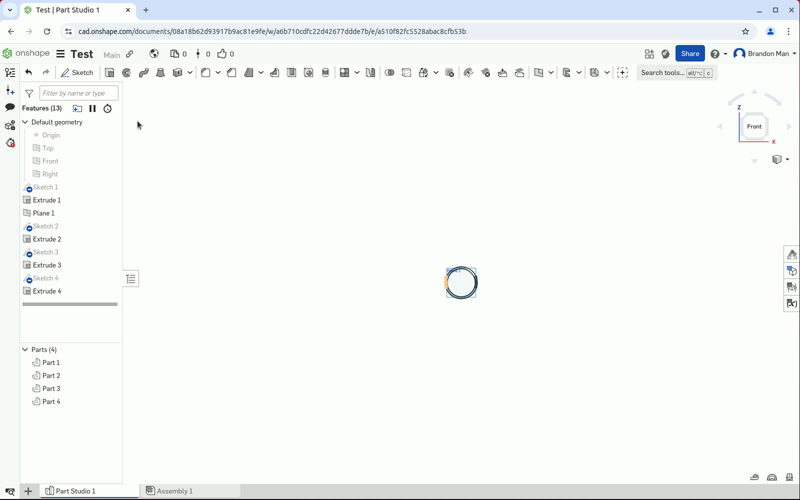
key(shift+h)
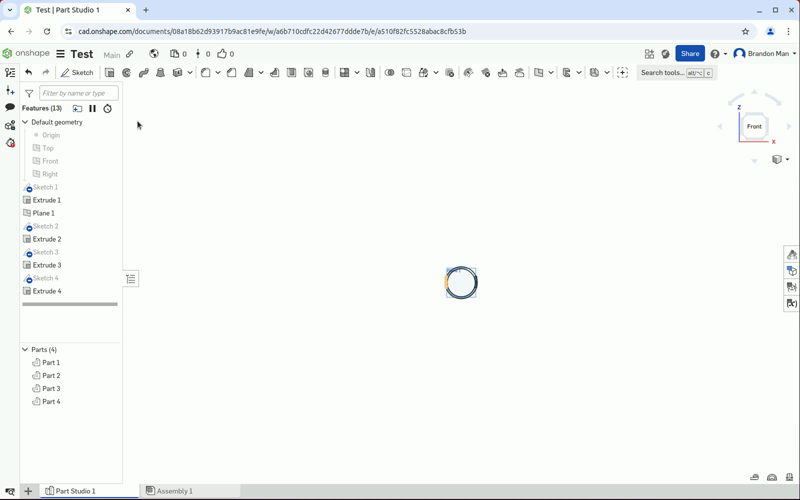
key(shift+h)
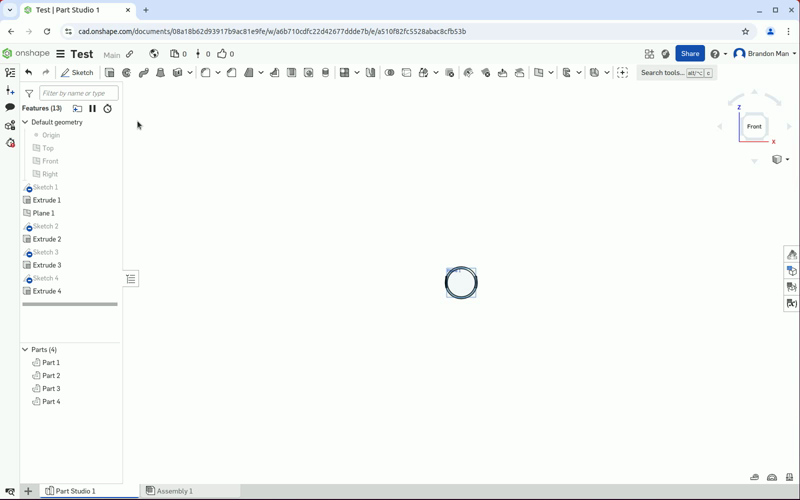
mouse_move(73, 189)
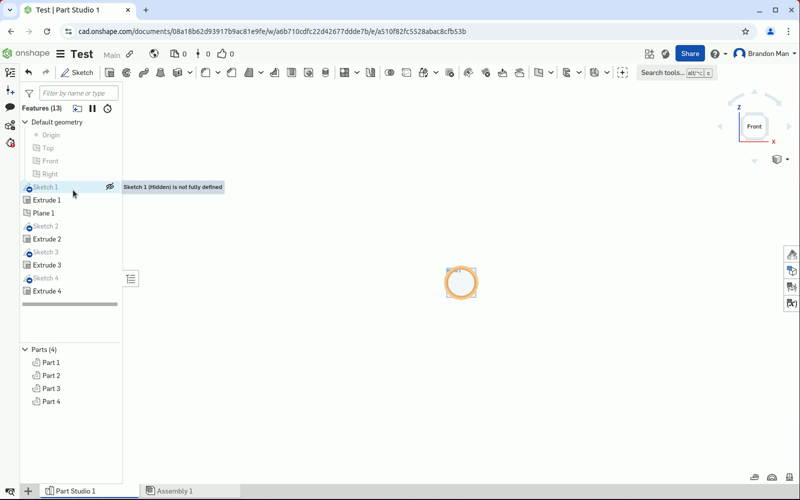
click(73, 189)
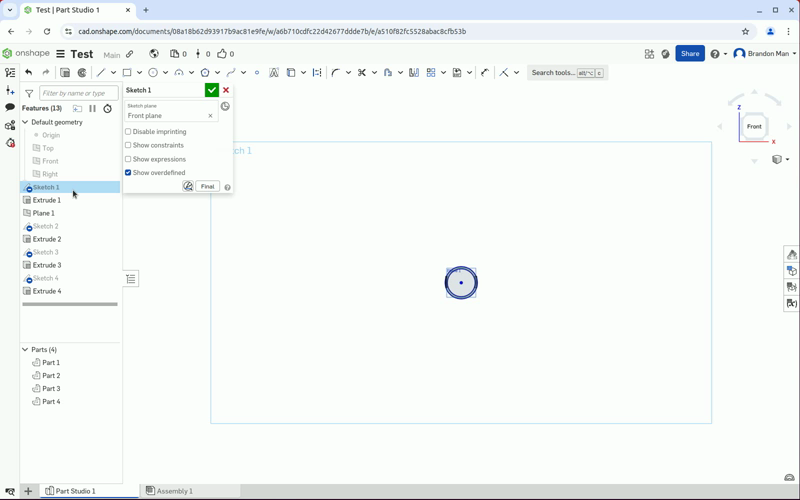
mouse_move(229, 92)
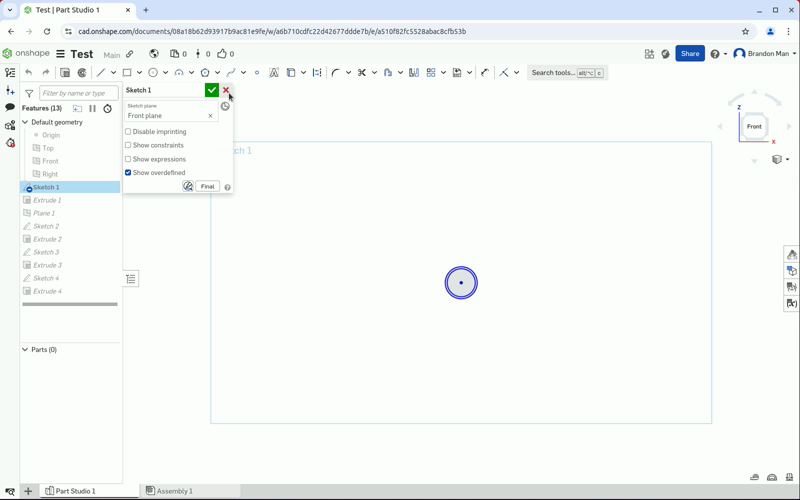
click(229, 92)
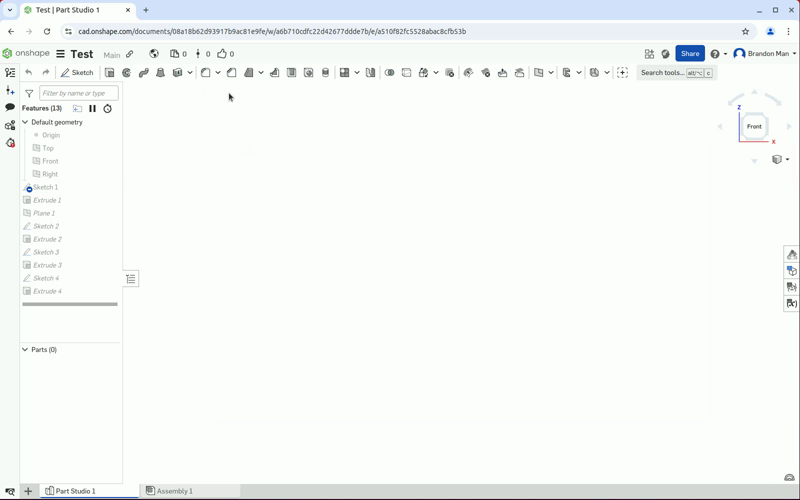
key(shift+s)
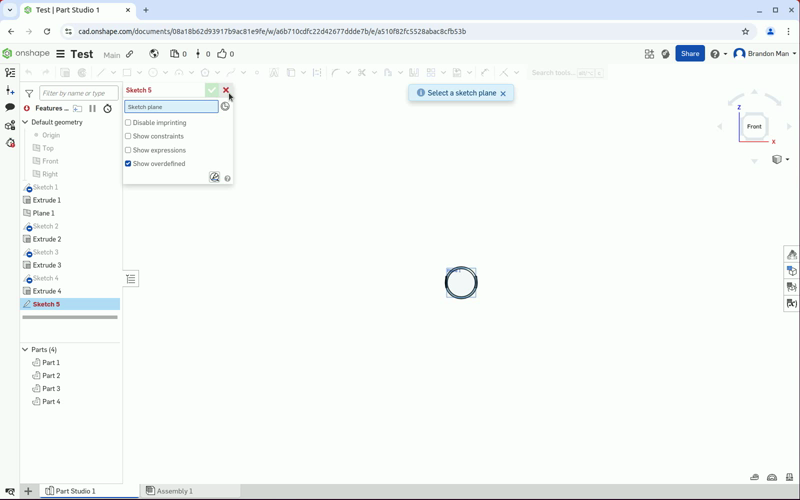
mouse_move(73, 215)
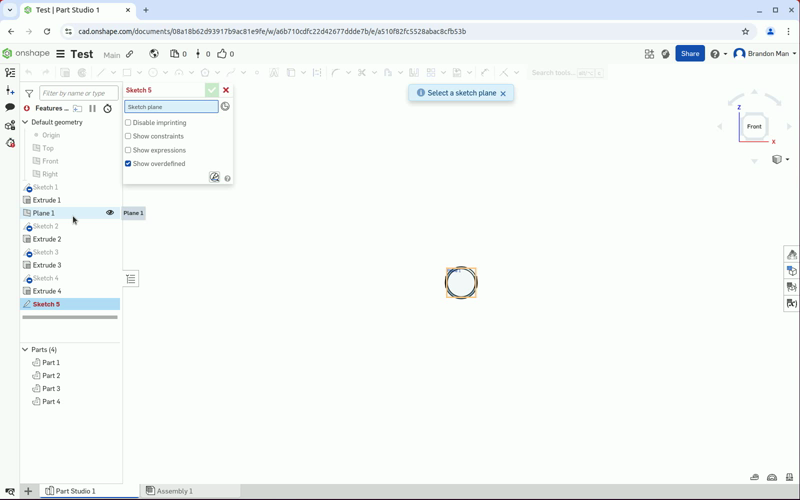
click(73, 215)
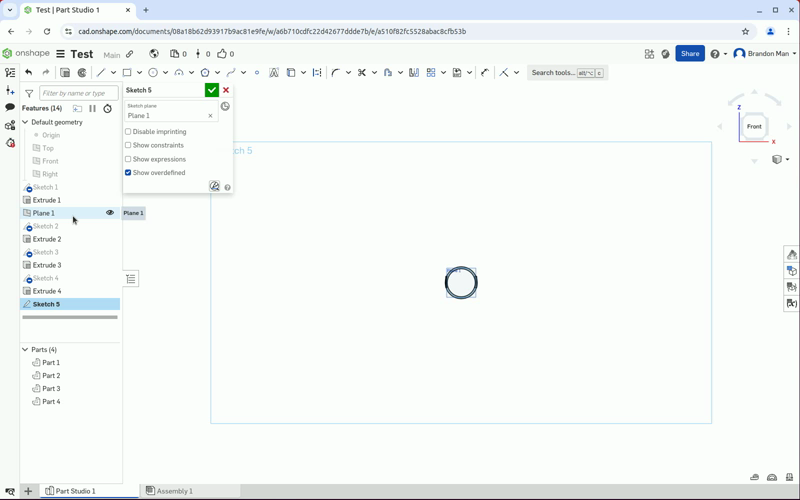
mouse_move(73, 352)
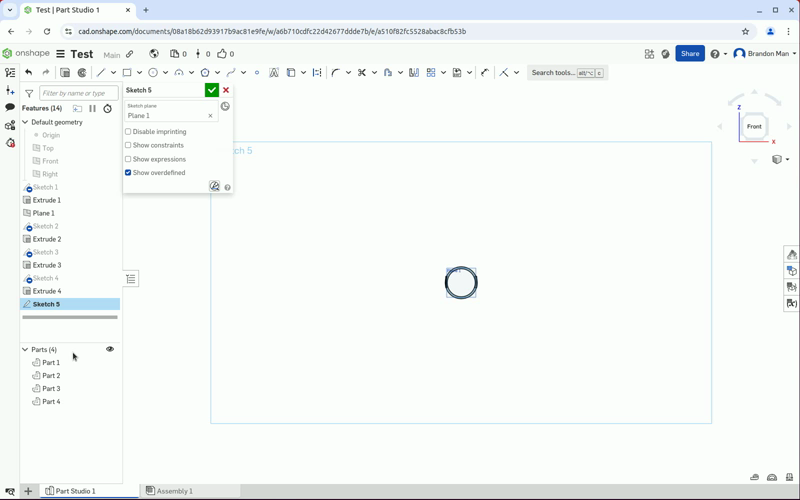
key(y)
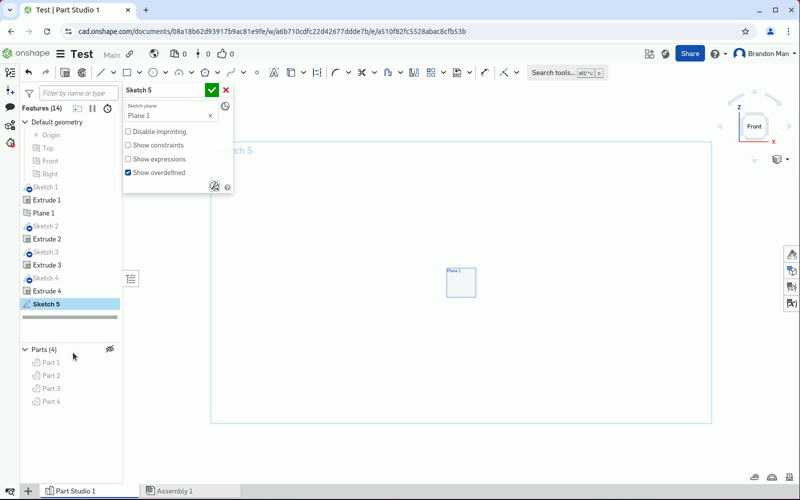
key(a)
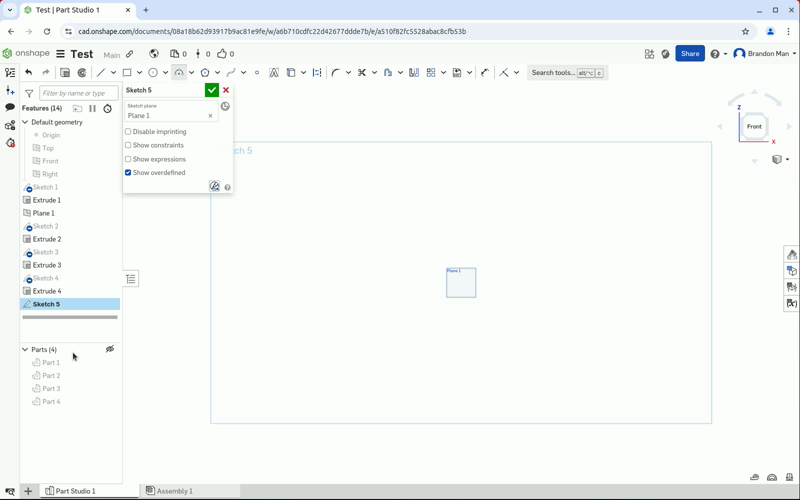
key_down(shift)
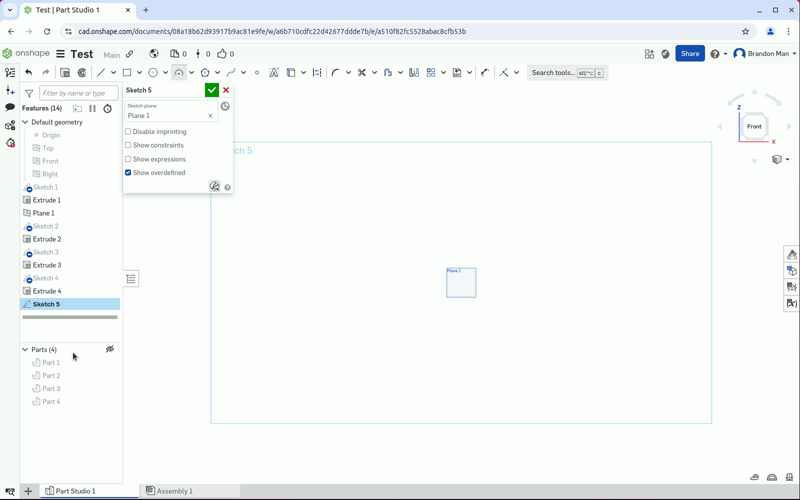
mouse_move(474, 287)
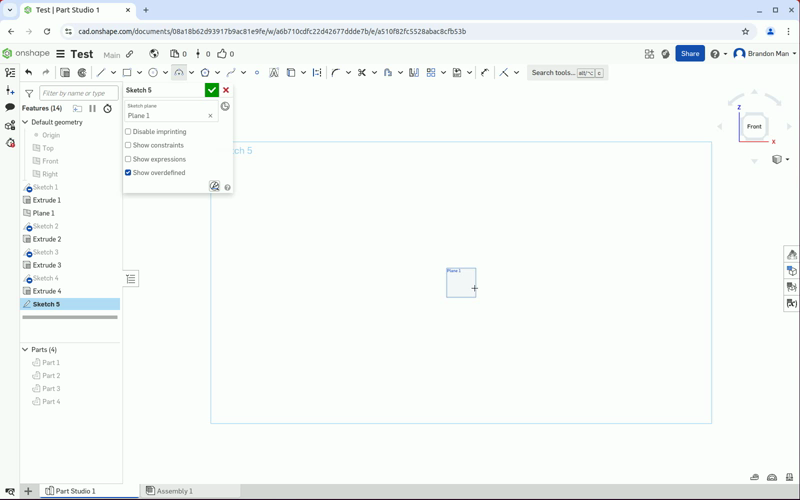
click(474, 287)
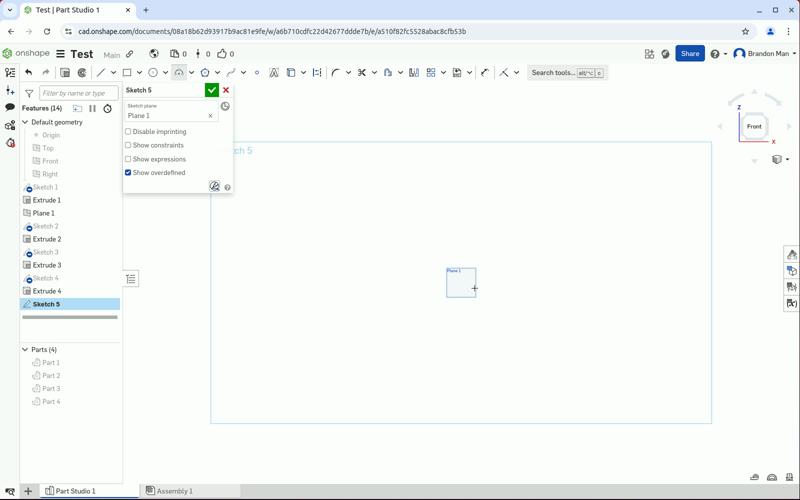
key_up(shift)
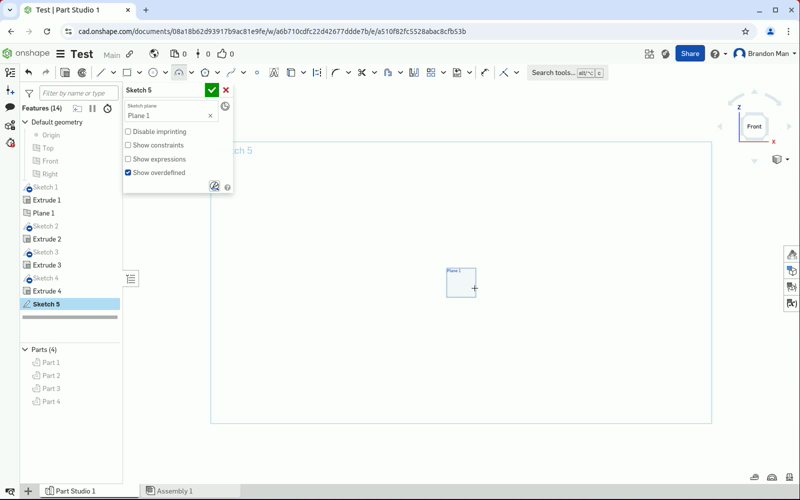
key_down(shift)
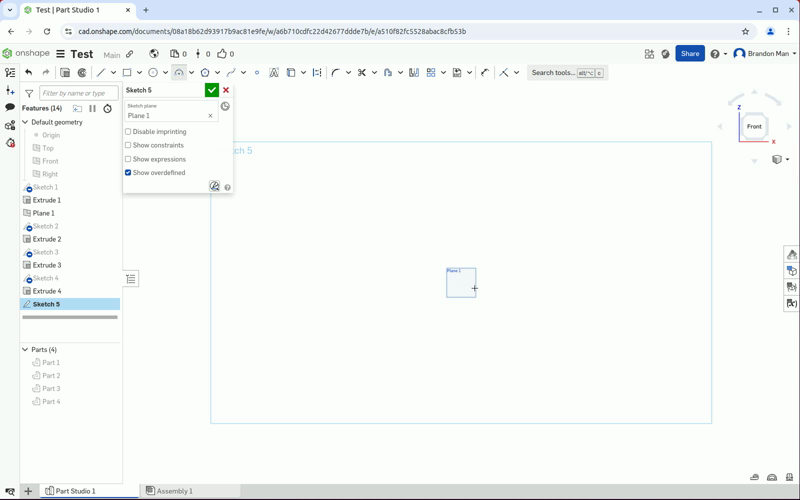
mouse_move(474, 276)
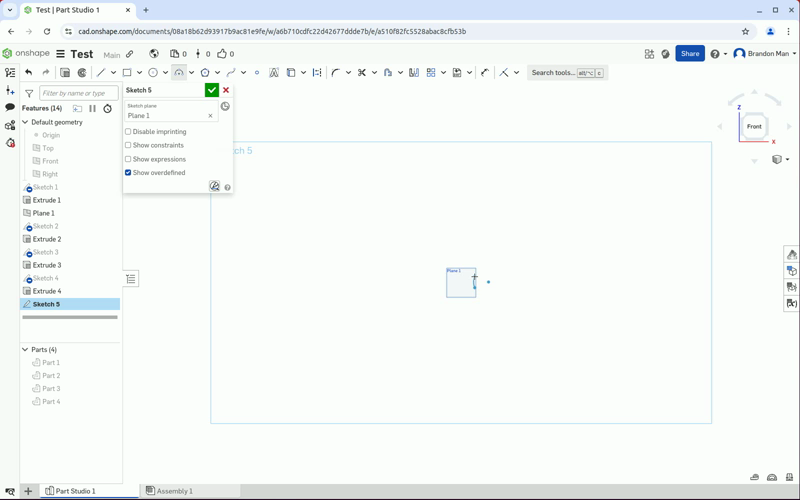
click(474, 276)
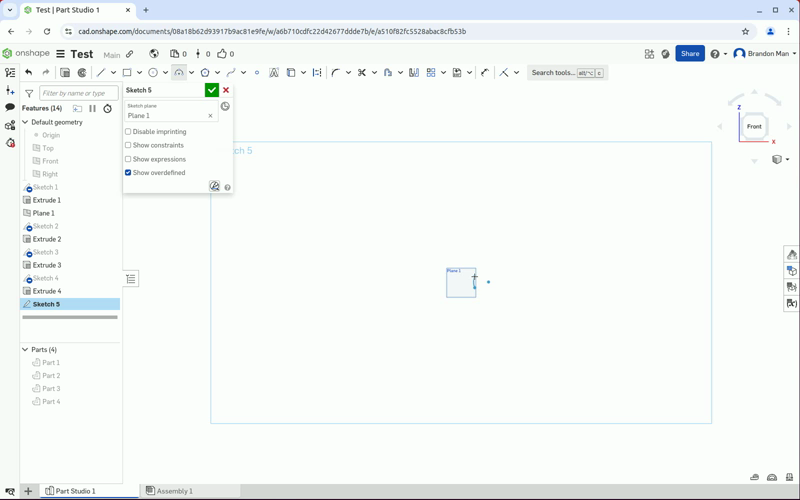
mouse_move(475, 281)
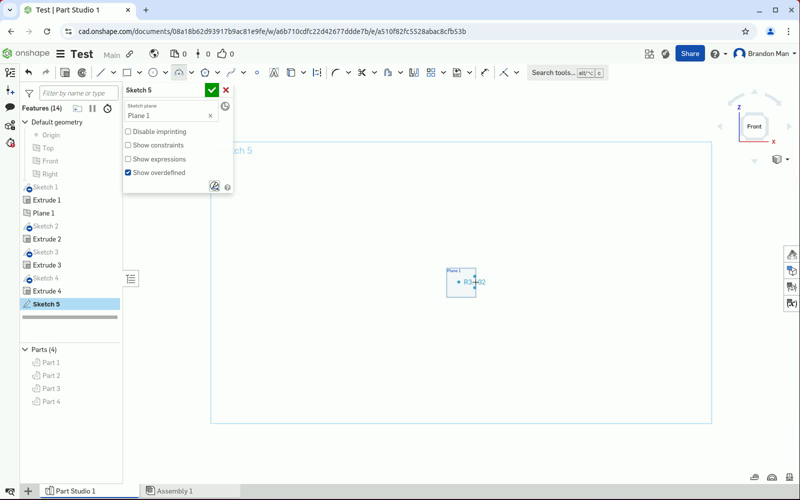
click(475, 281)
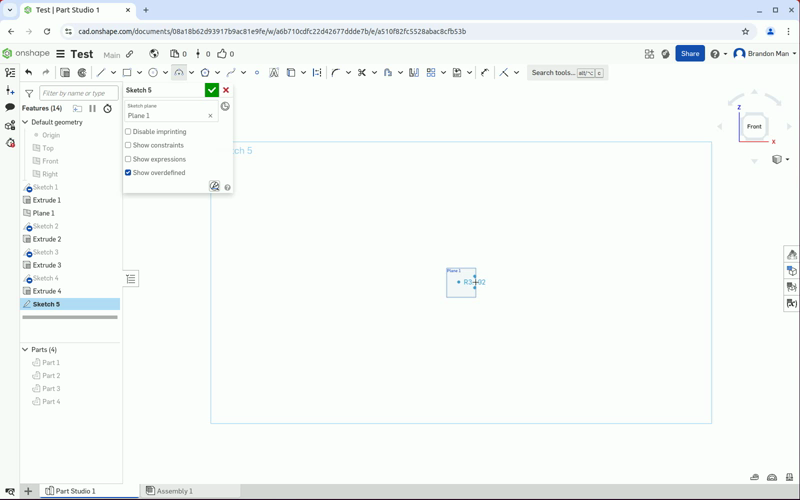
key_up(shift)
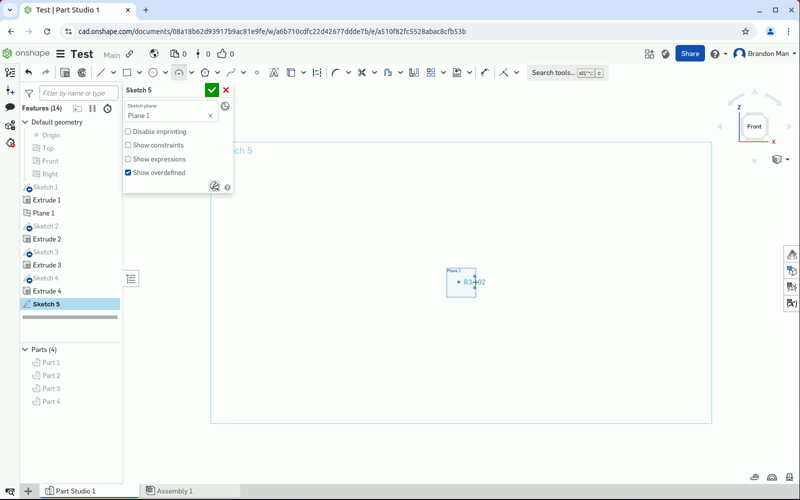
key(esc)
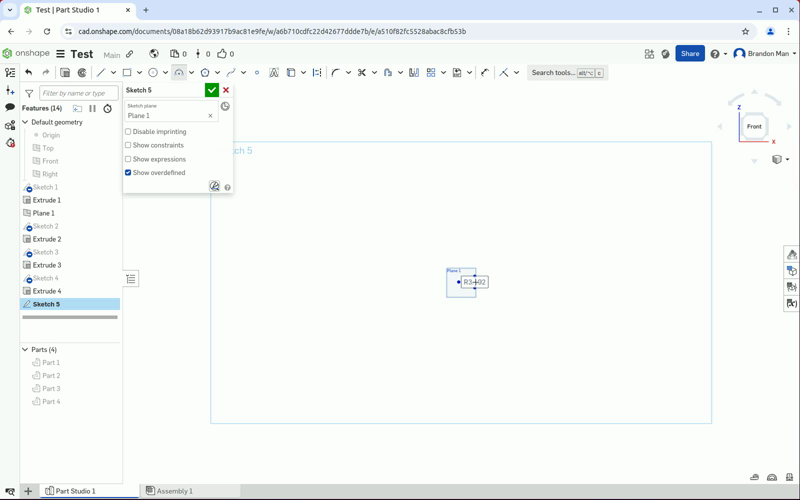
key(l)
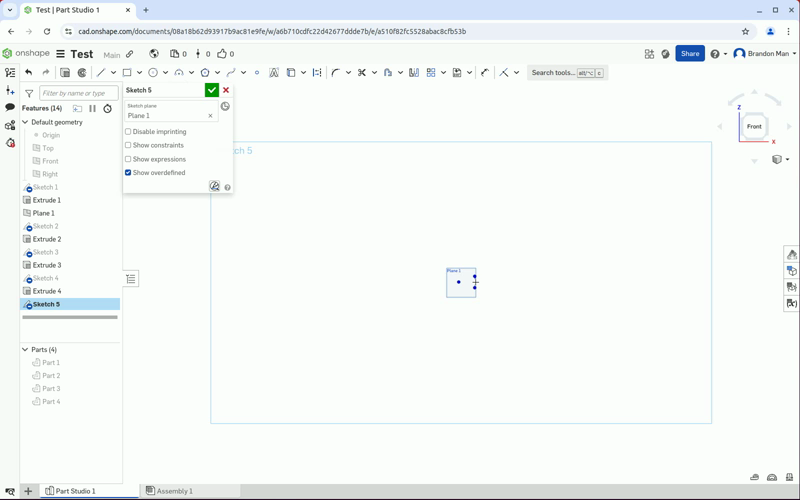
mouse_move(474, 276)
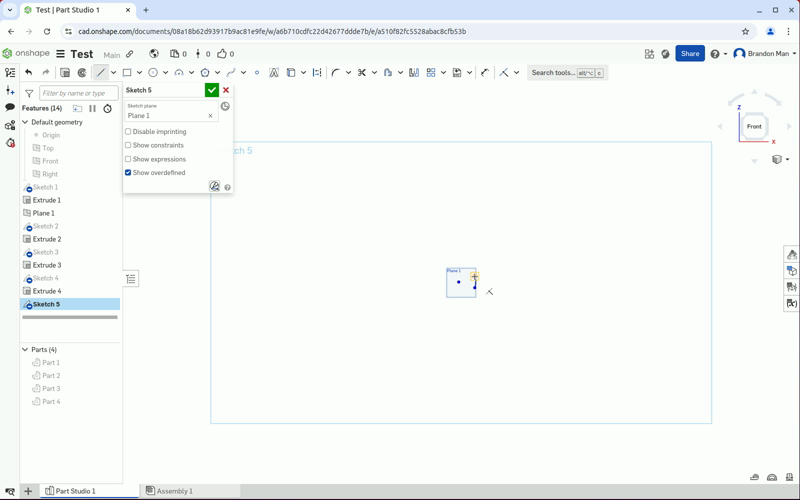
click(474, 276)
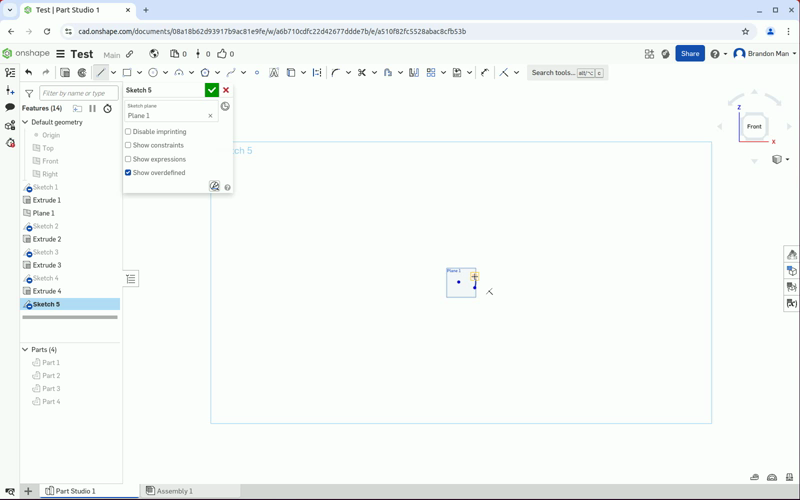
mouse_move(504, 276)
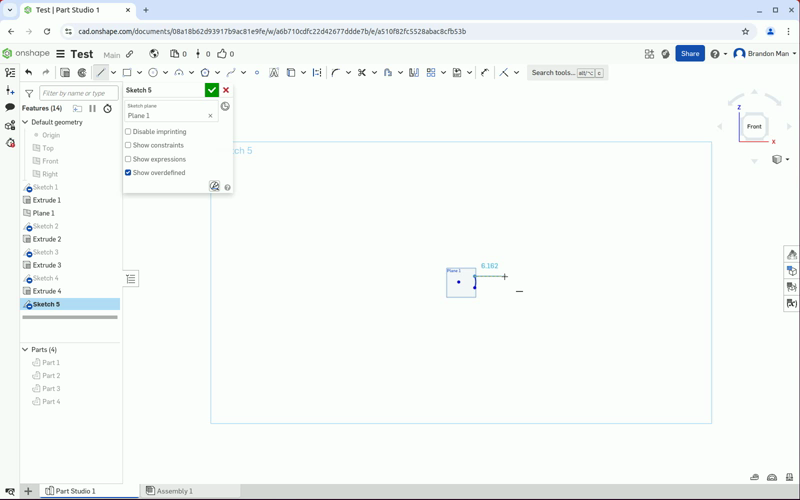
key_down(shift)
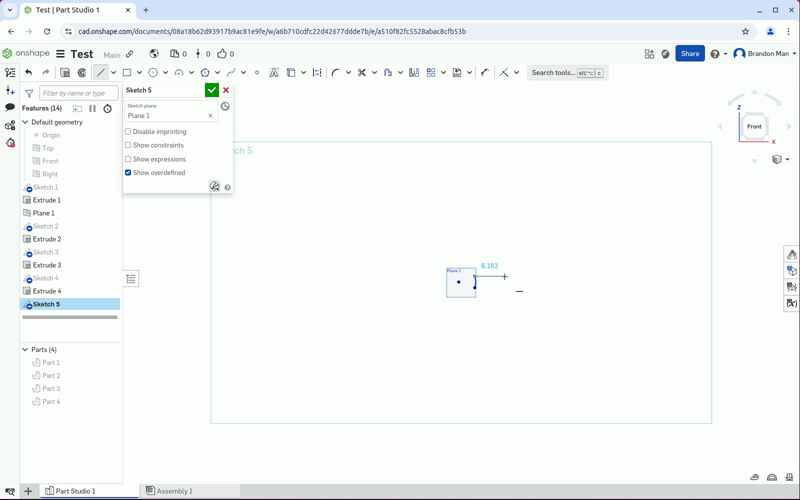
mouse_move(474, 287)
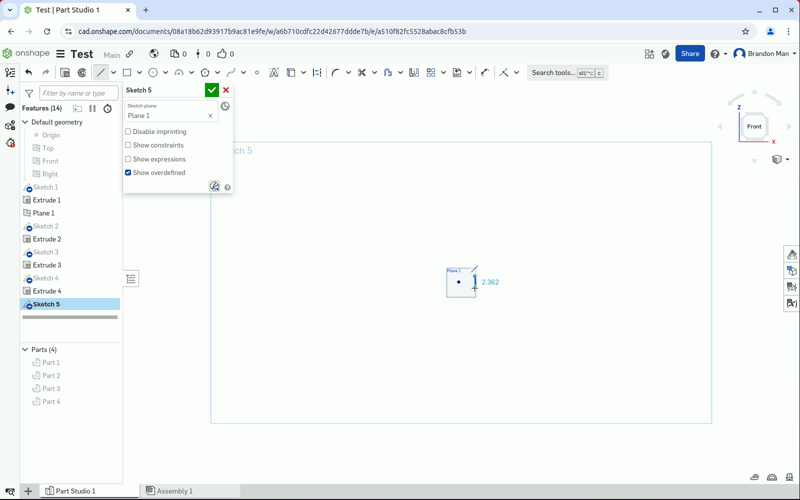
key_up(shift)
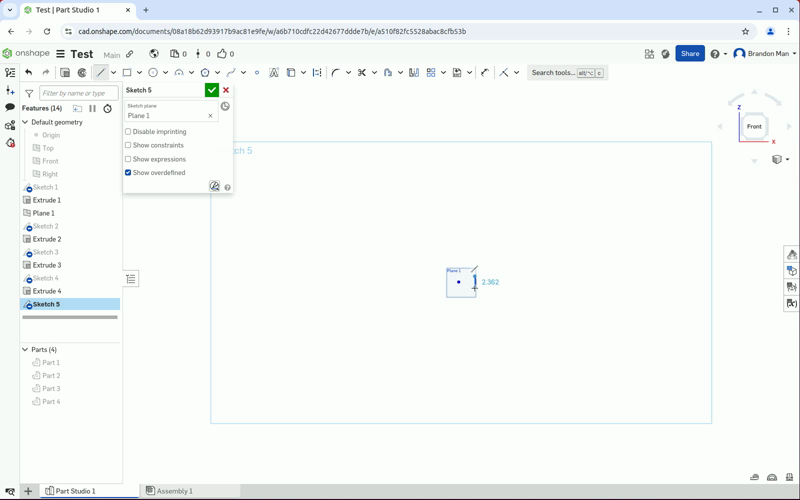
click(474, 287)
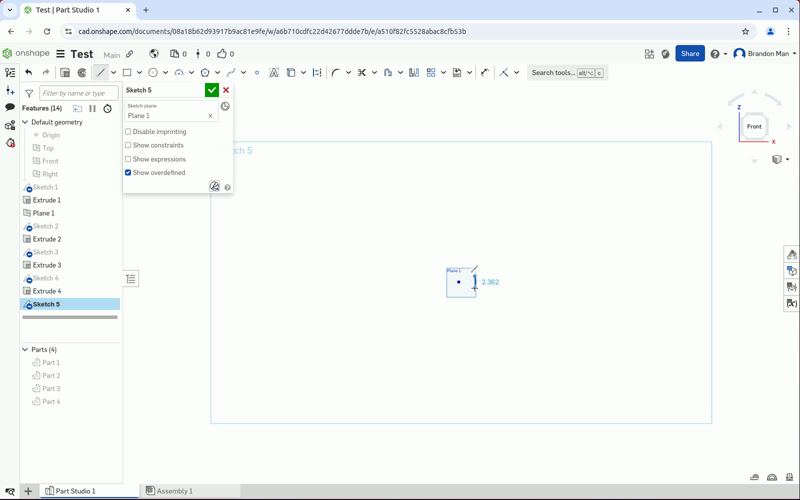
key(esc)
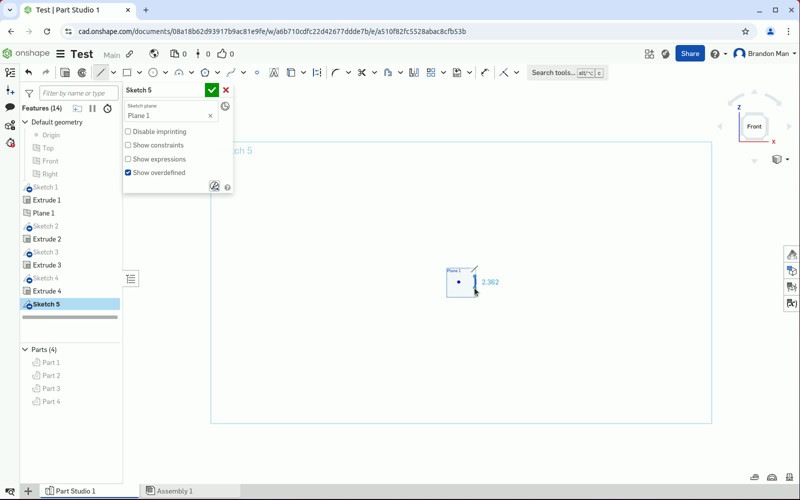
mouse_move(475, 279)
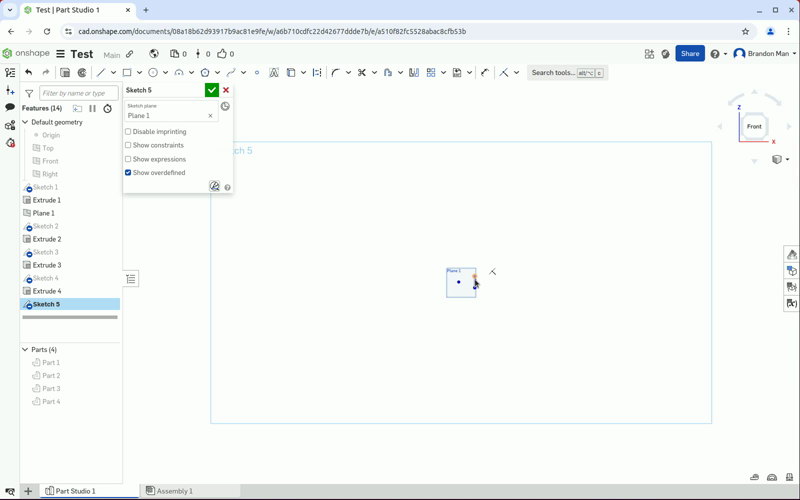
scroll(6)
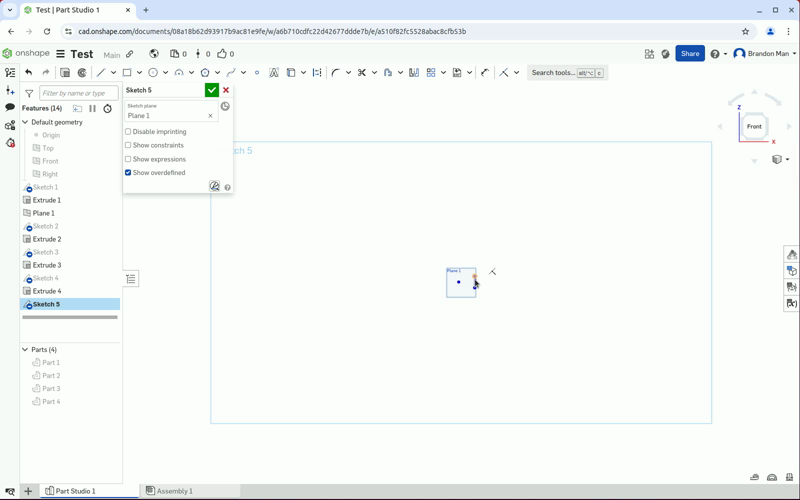
scroll(6)
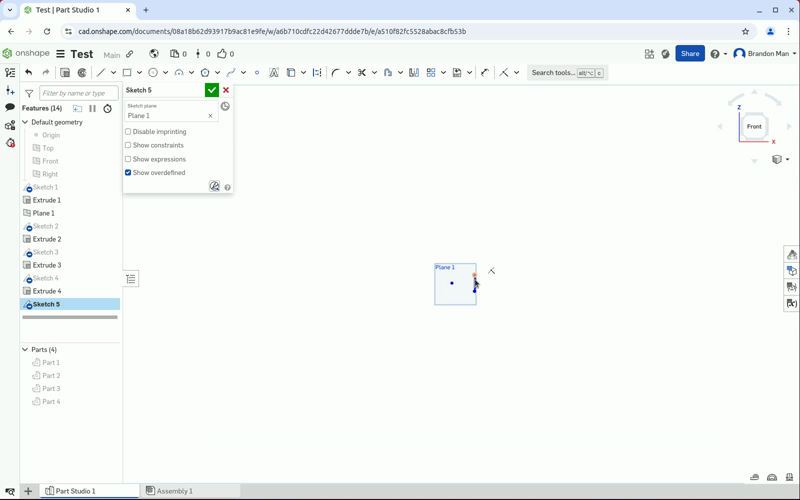
scroll(6)
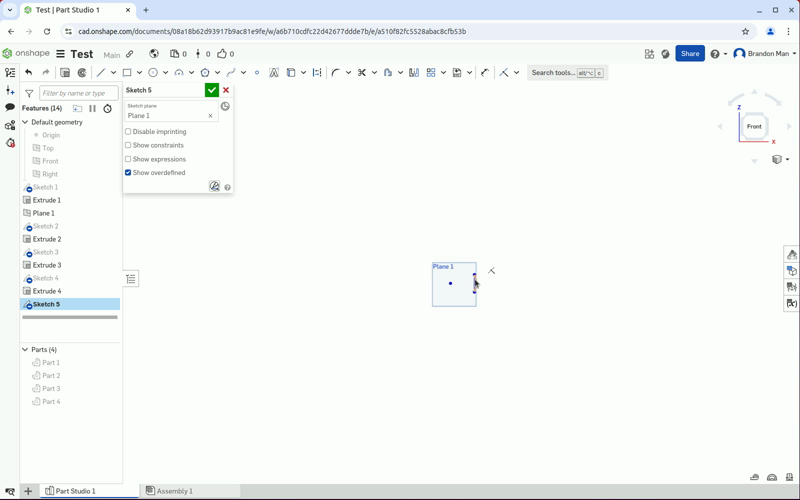
scroll(6)
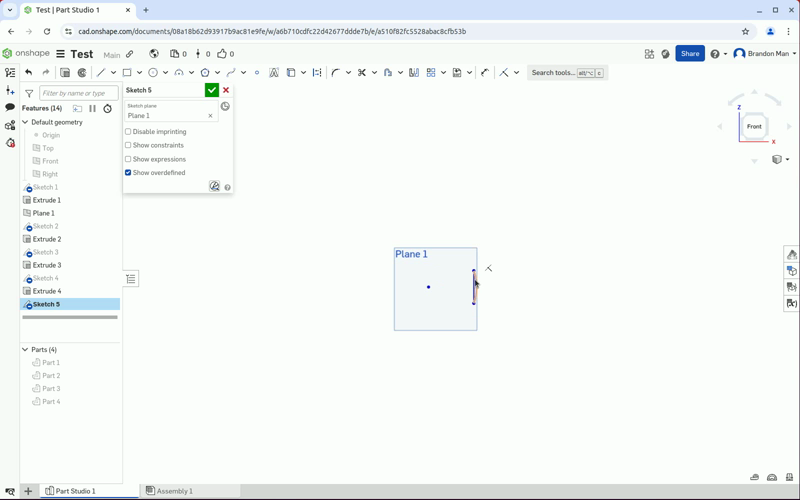
scroll(6)
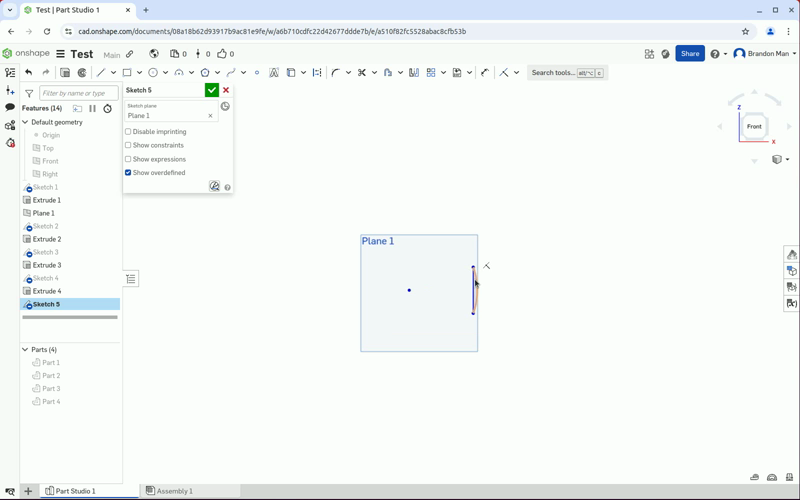
scroll(6)
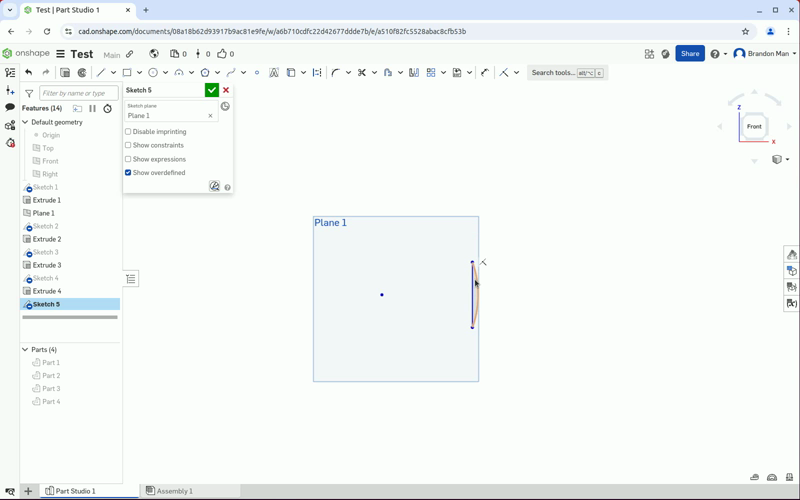
scroll(6)
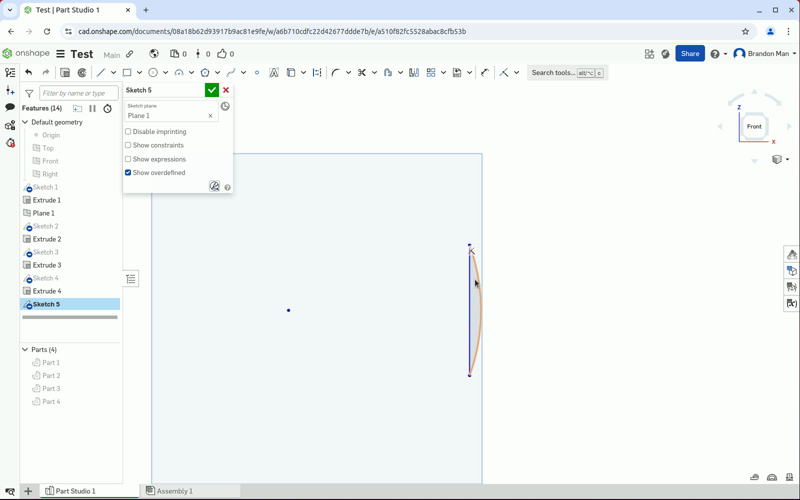
click(475, 279)
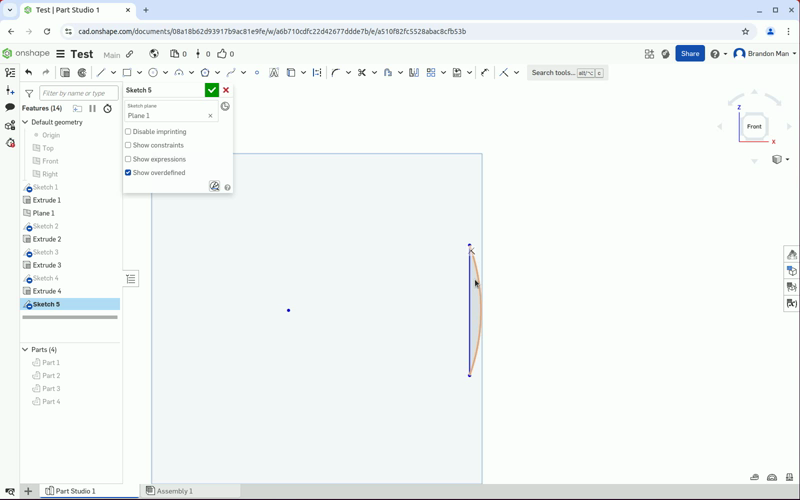
scroll(-6)
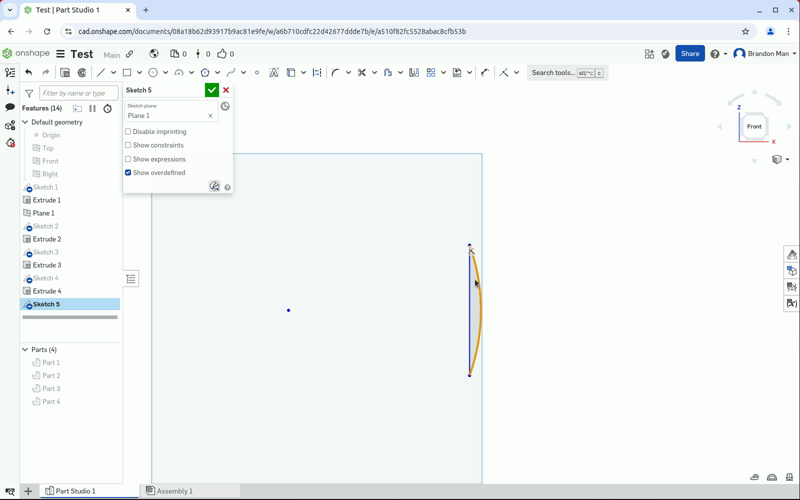
scroll(-6)
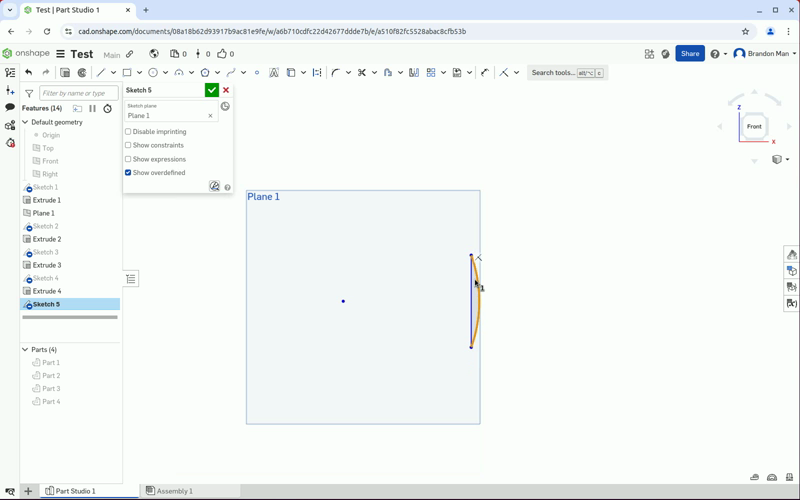
scroll(-6)
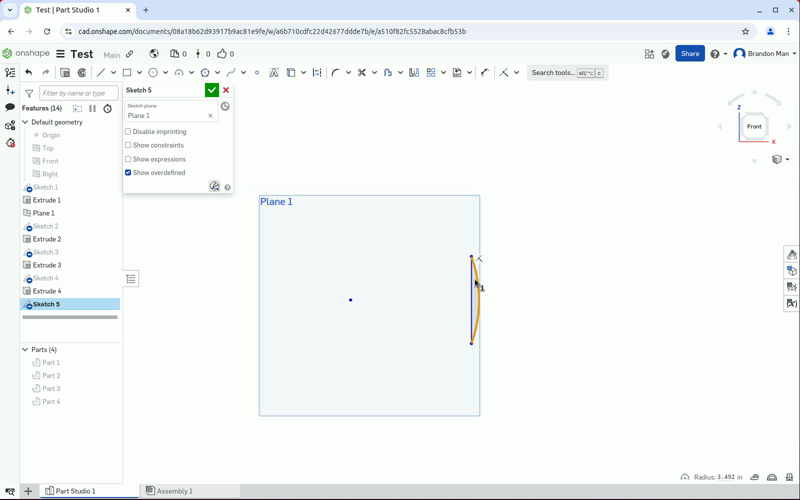
scroll(-6)
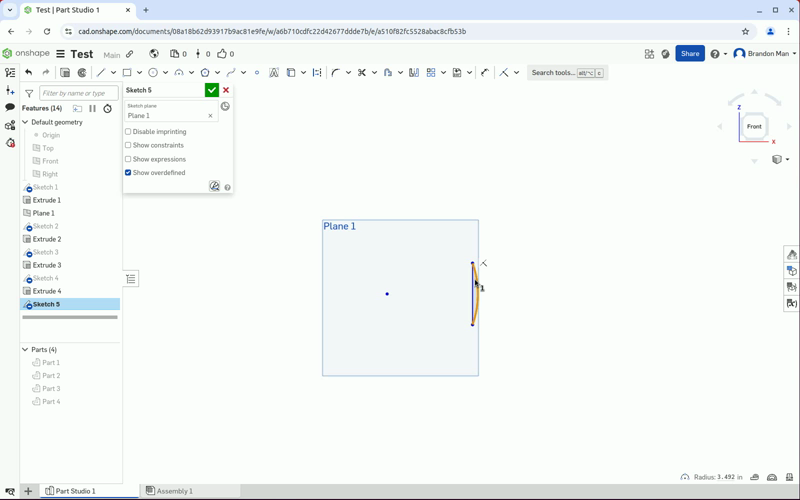
scroll(-6)
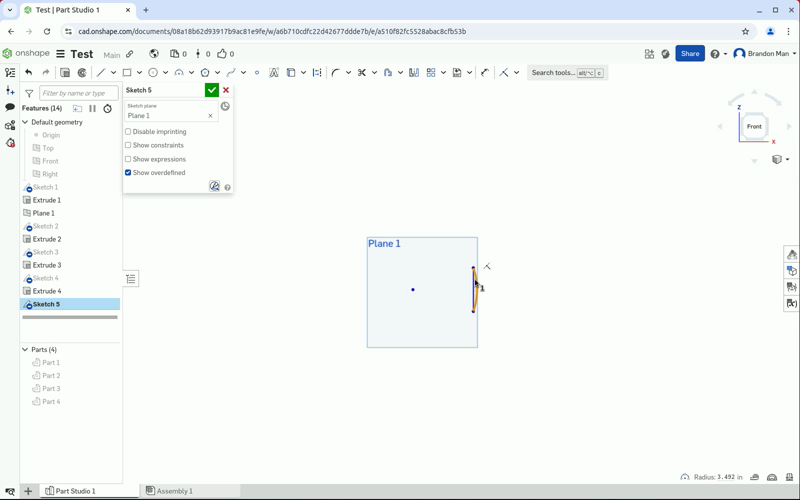
scroll(-6)
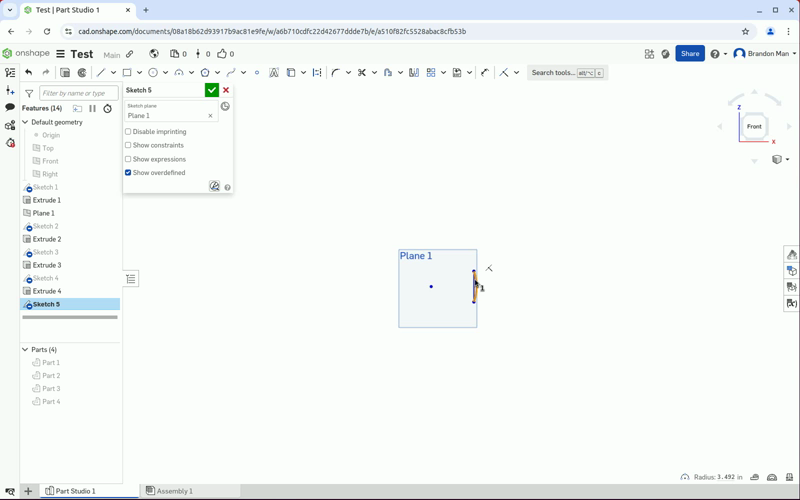
scroll(-6)
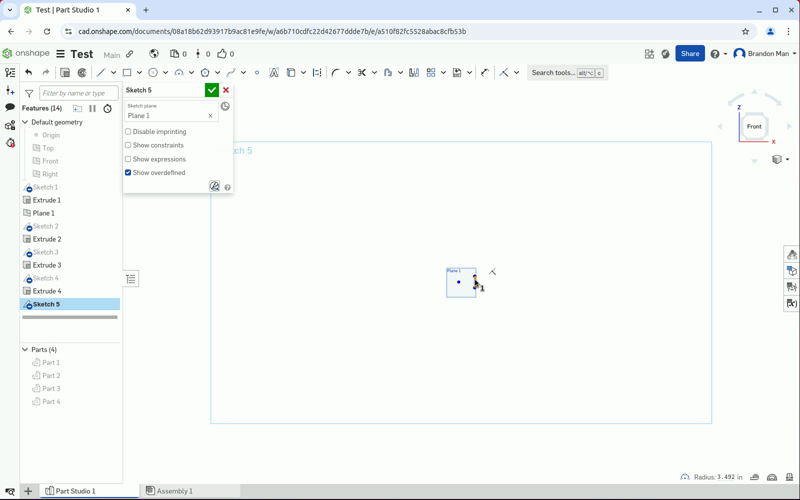
mouse_move(73, 352)
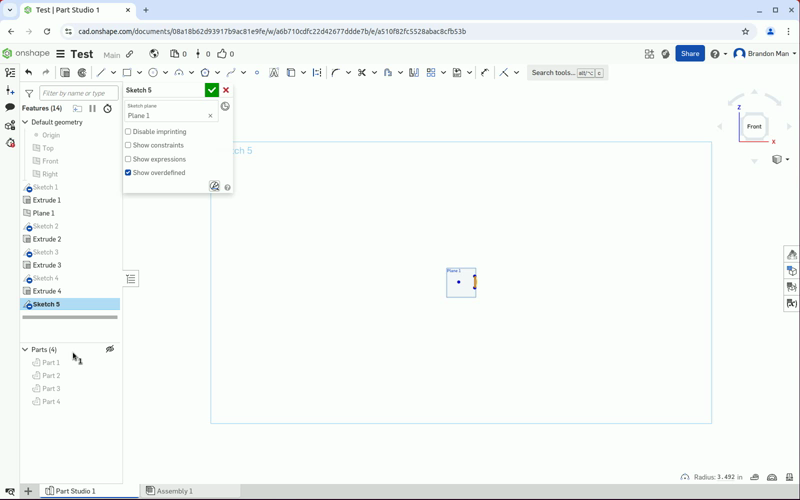
key(shift+y)
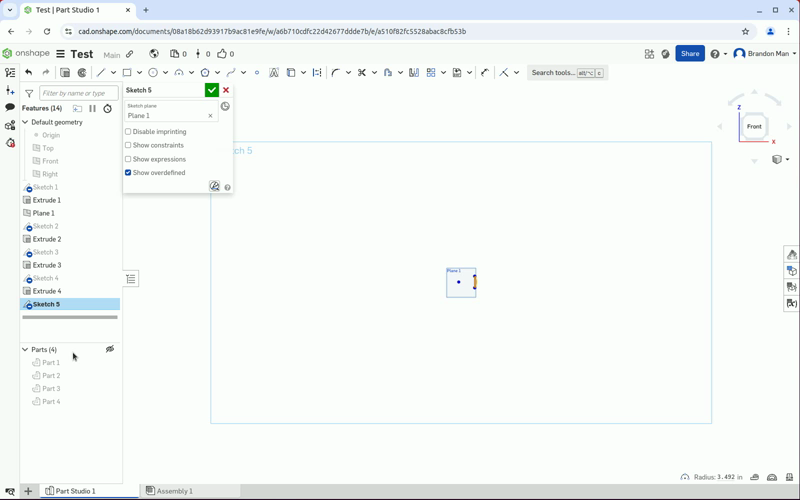
key(shift+e)
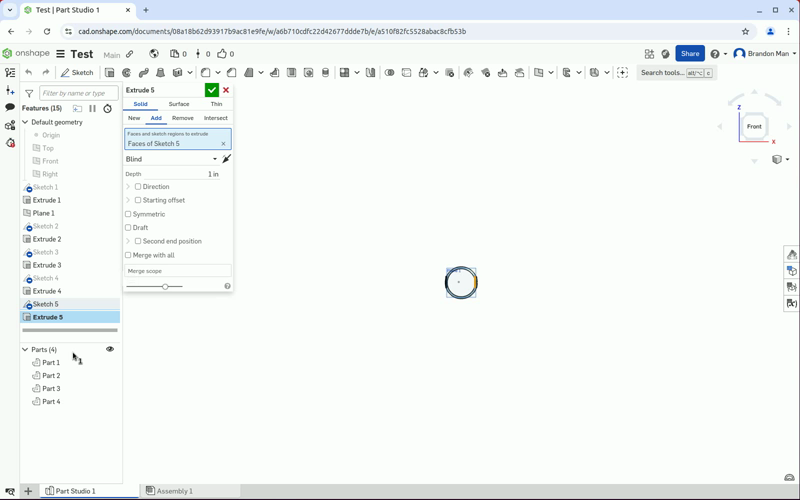
mouse_move(143, 106)
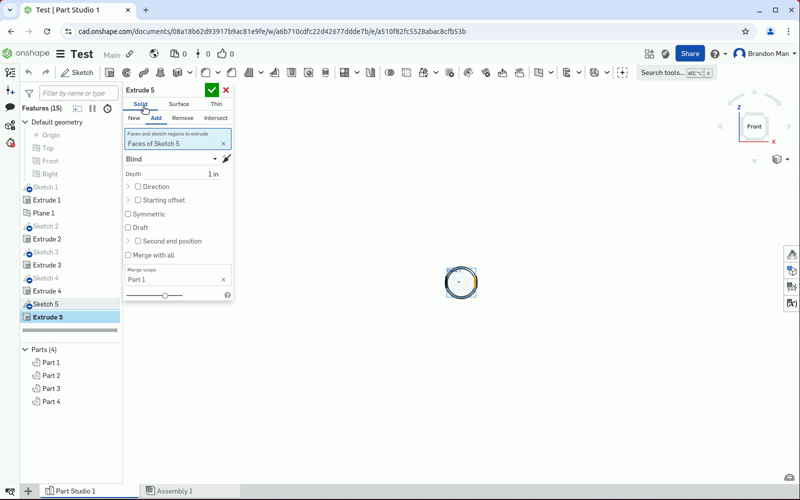
click(143, 106)
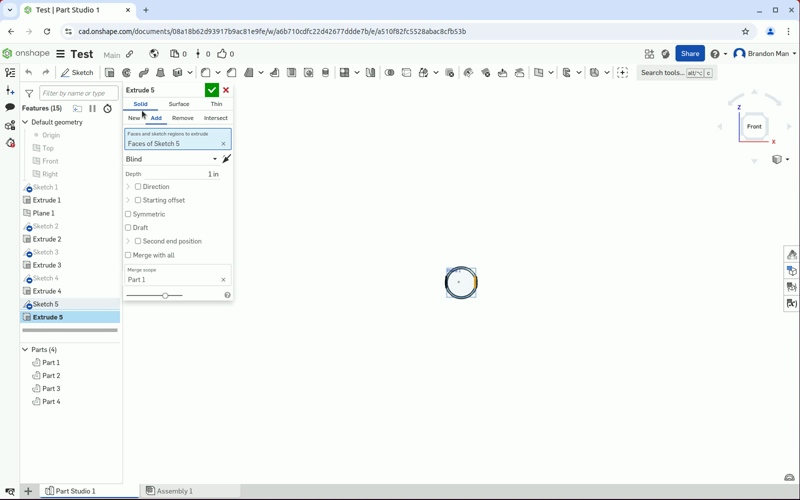
mouse_move(137, 120)
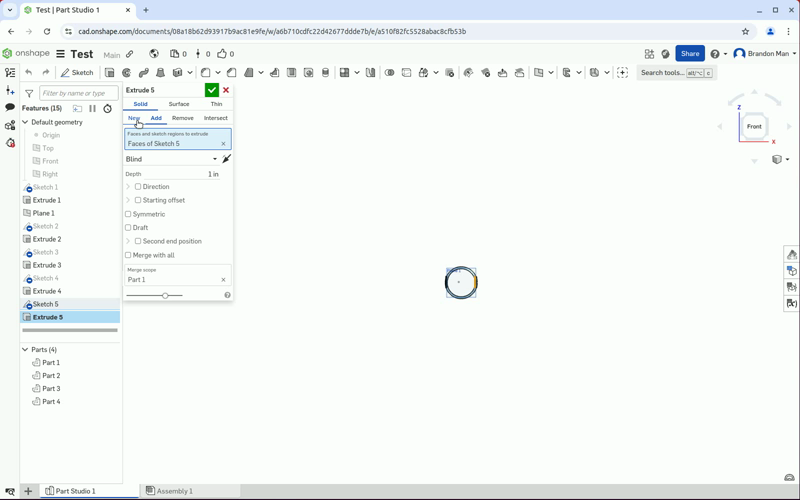
click(137, 120)
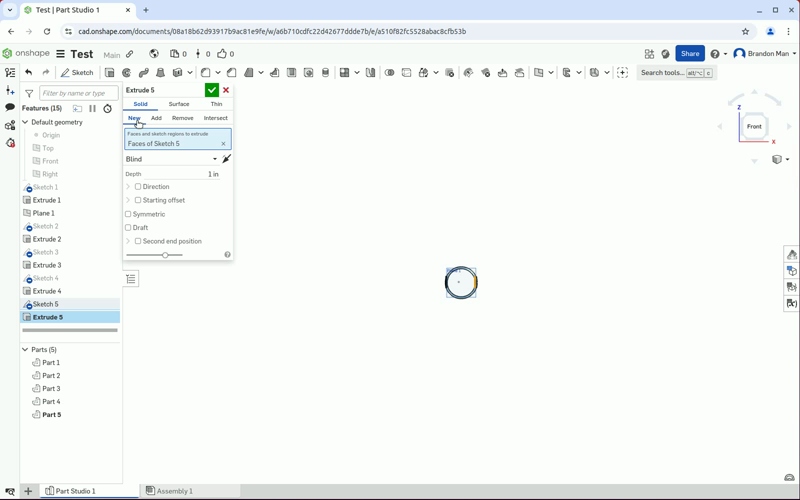
key(tab, 4)
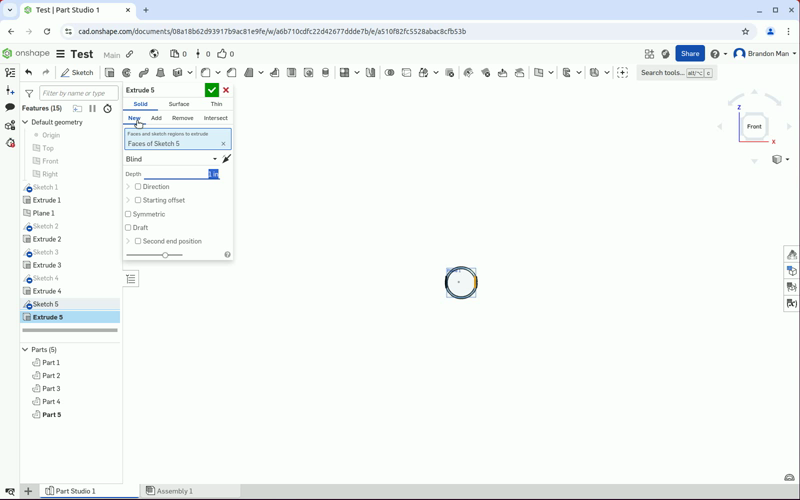
text(-7.703)
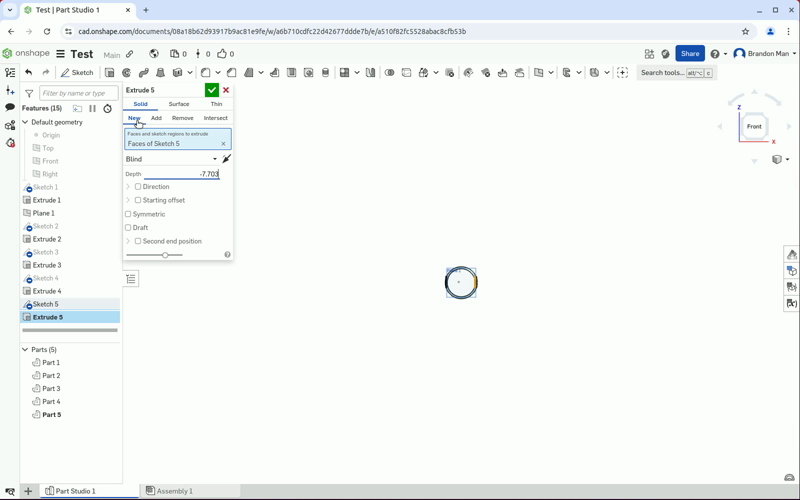
key(enter)
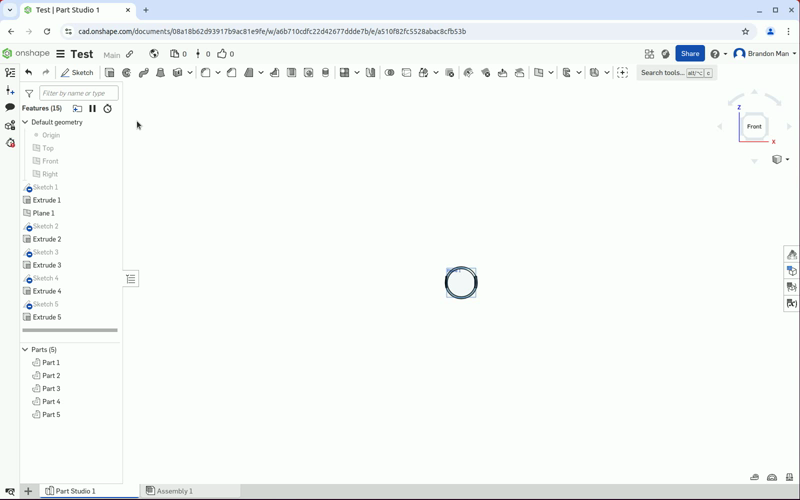
key(shift+h)
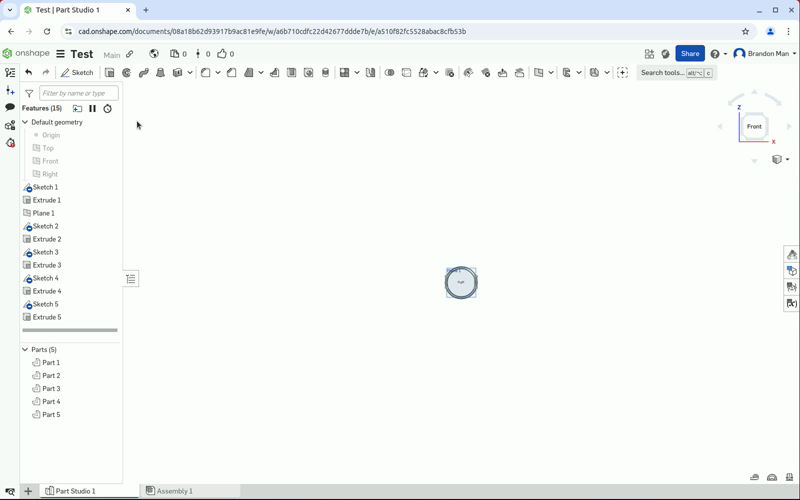
key(shift+h)
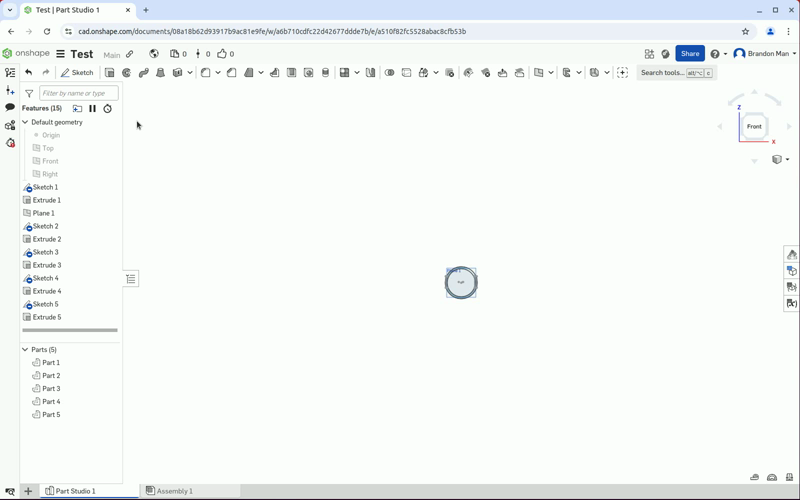
key(shift+7)
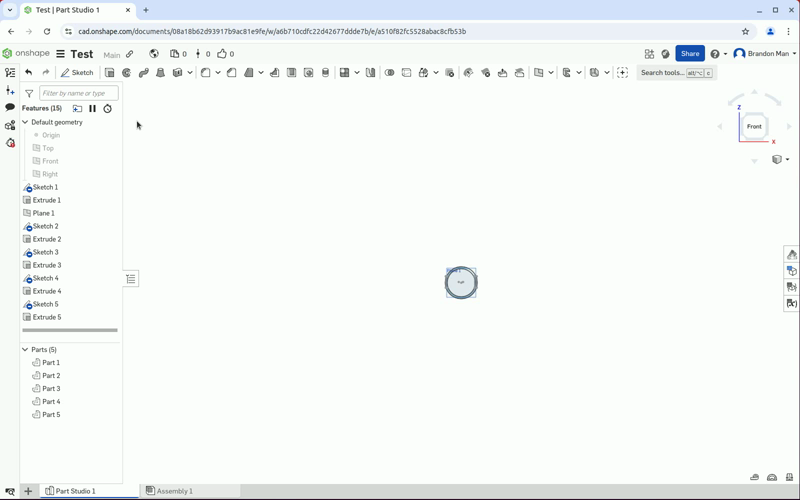
key(left, 2)
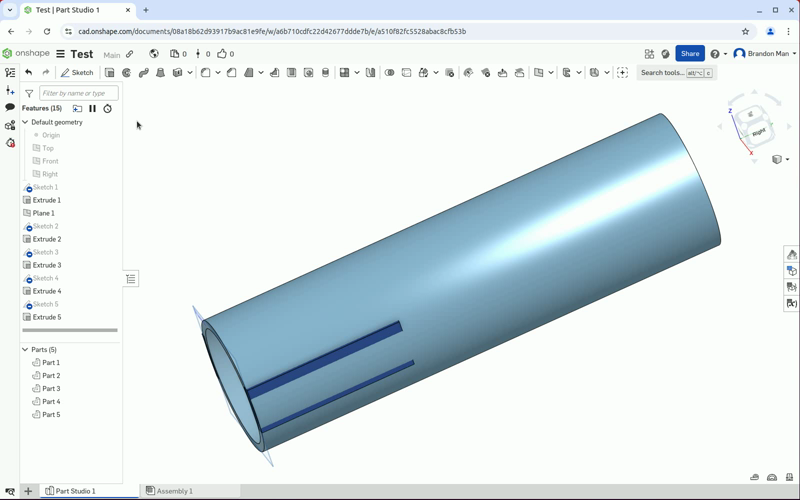
key(down, 2)
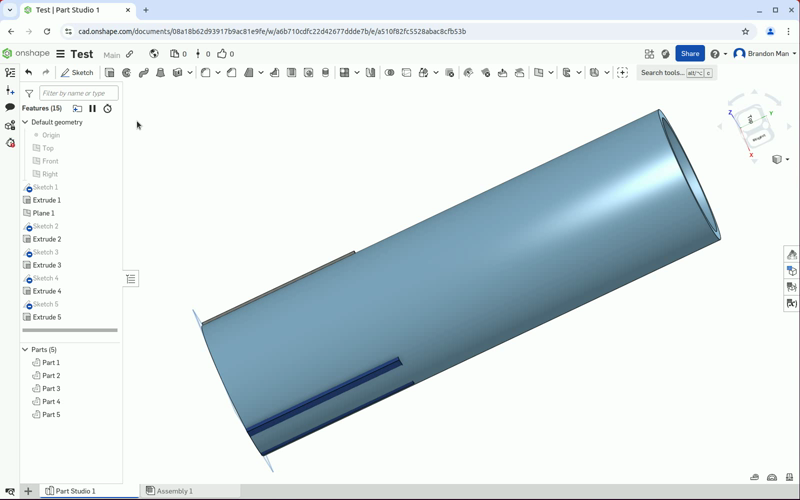
key(up, 2)
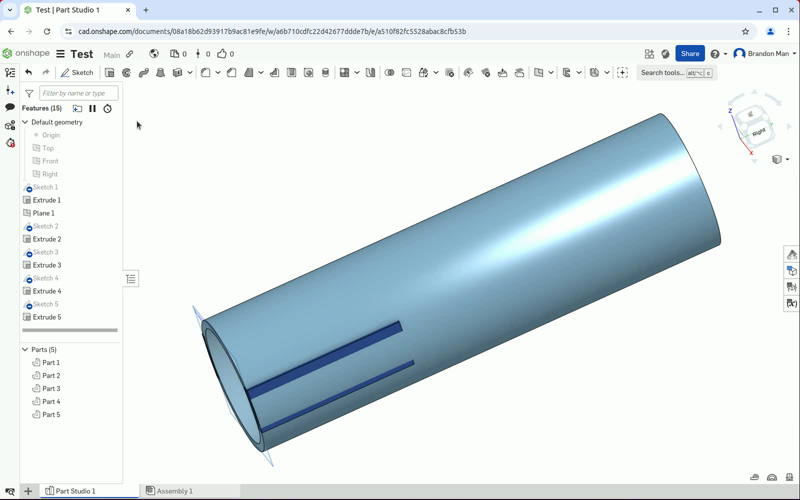
key(right, 2)
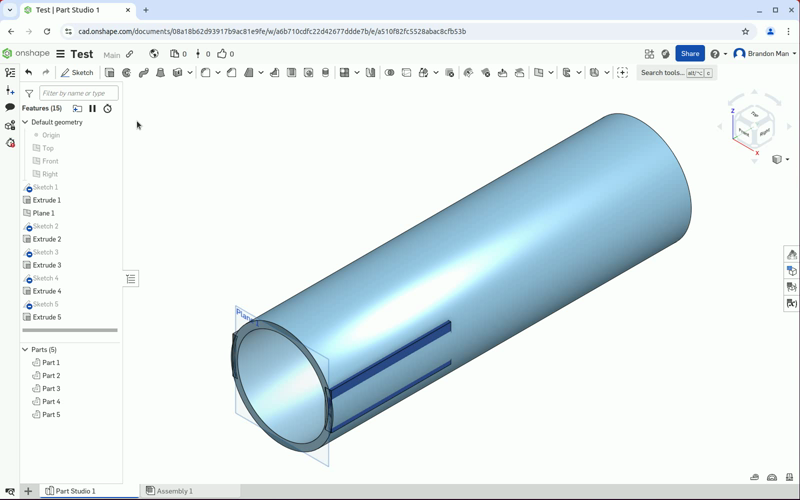
mouse_move(73, 189)
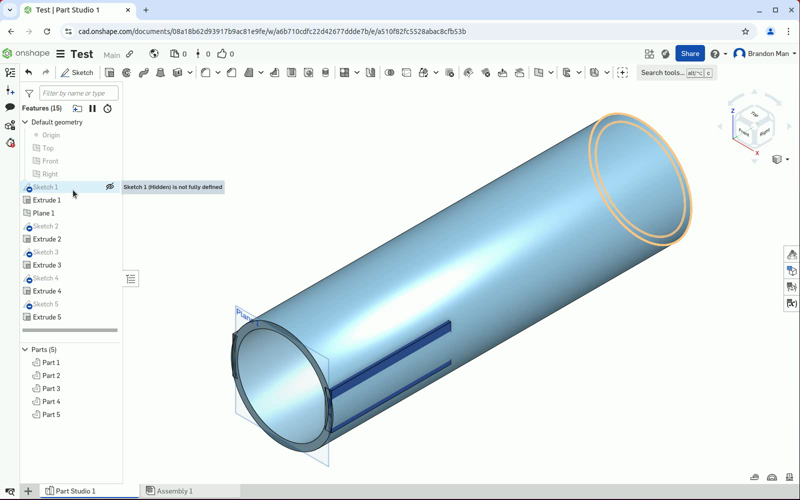
click(73, 189)